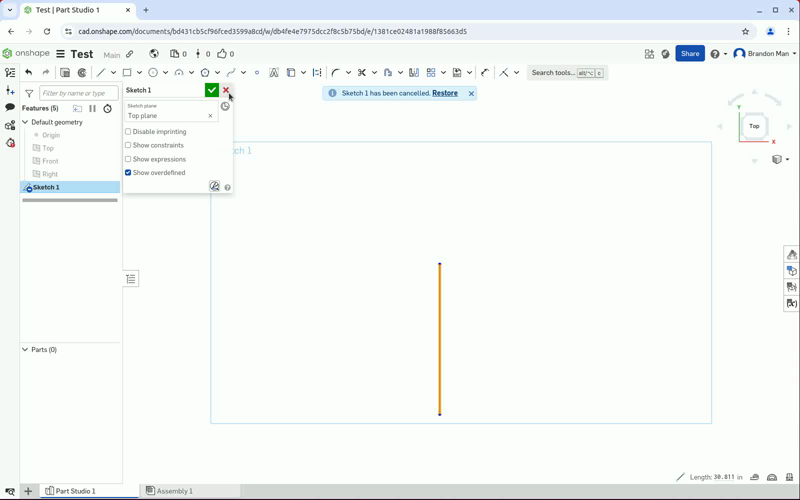
key(shift+h)
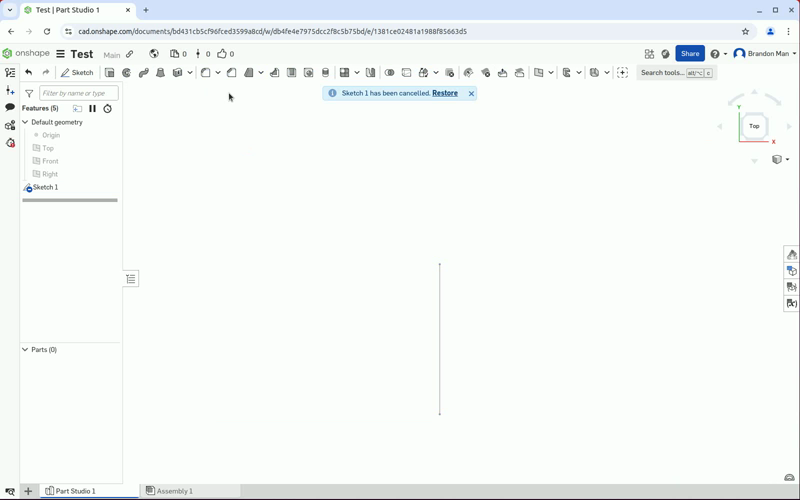
key(shift+s)
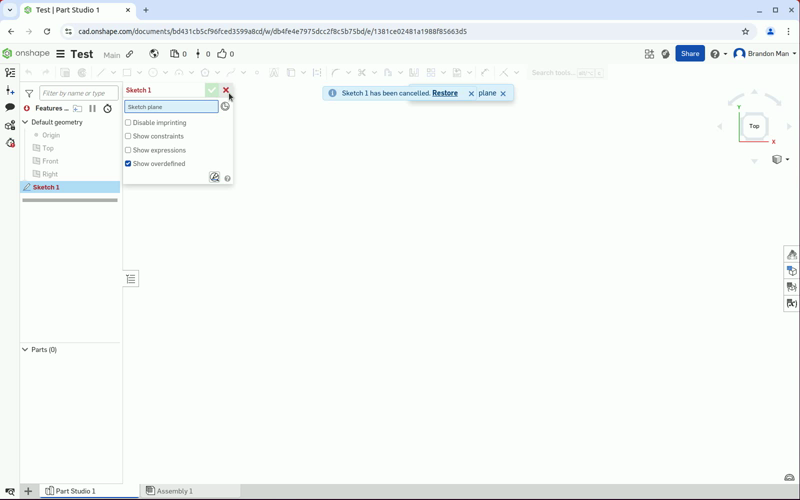
mouse_move(73, 150)
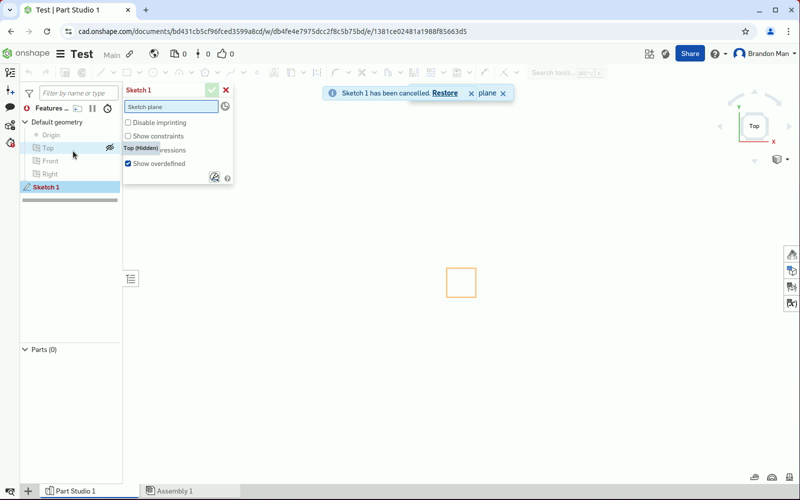
click(73, 150)
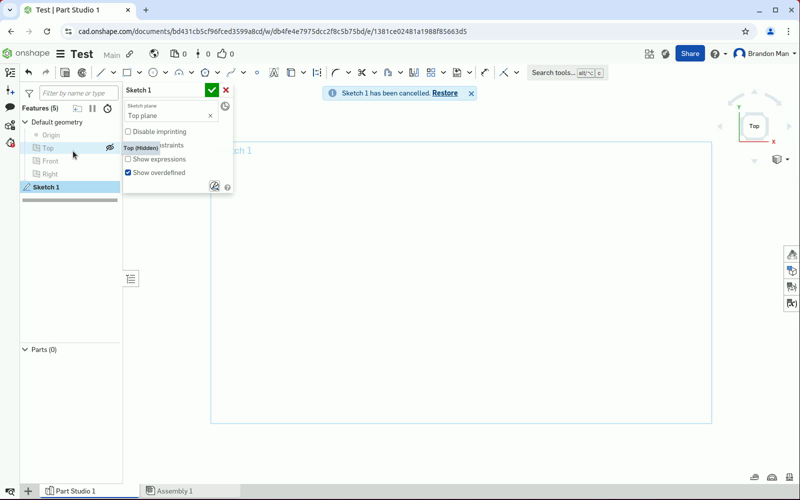
mouse_move(73, 352)
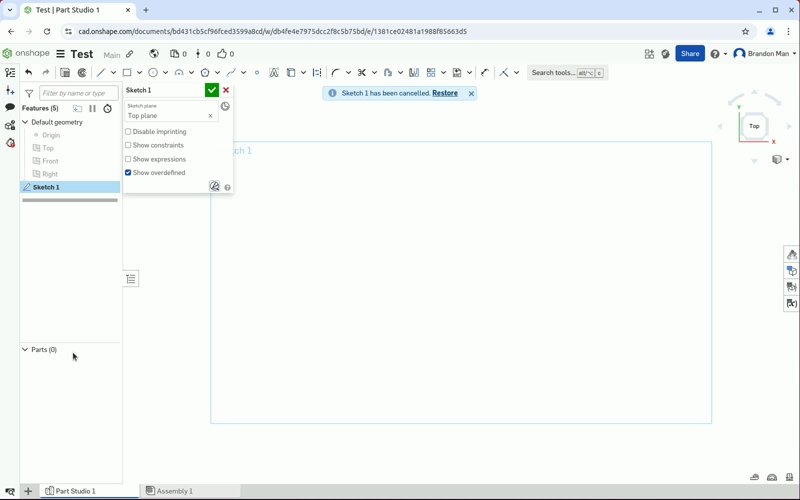
key(y)
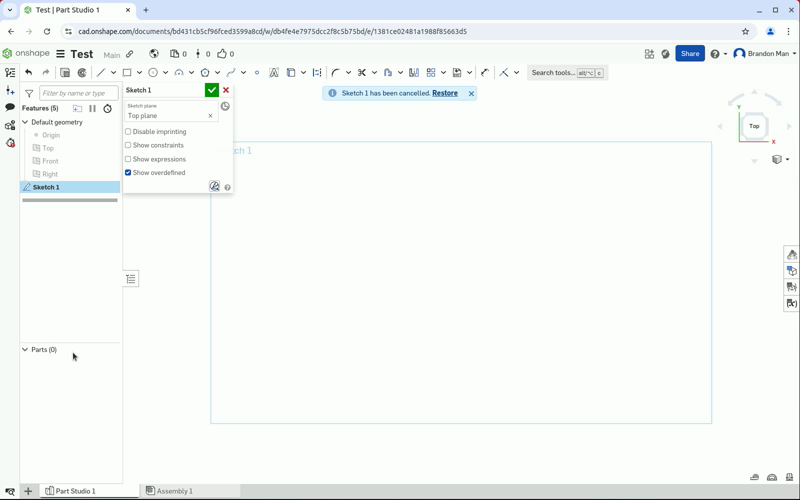
key(a)
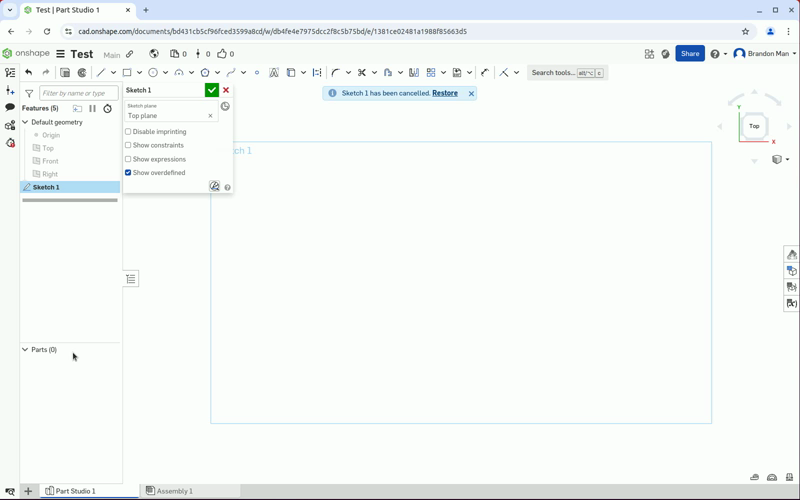
key_down(shift)
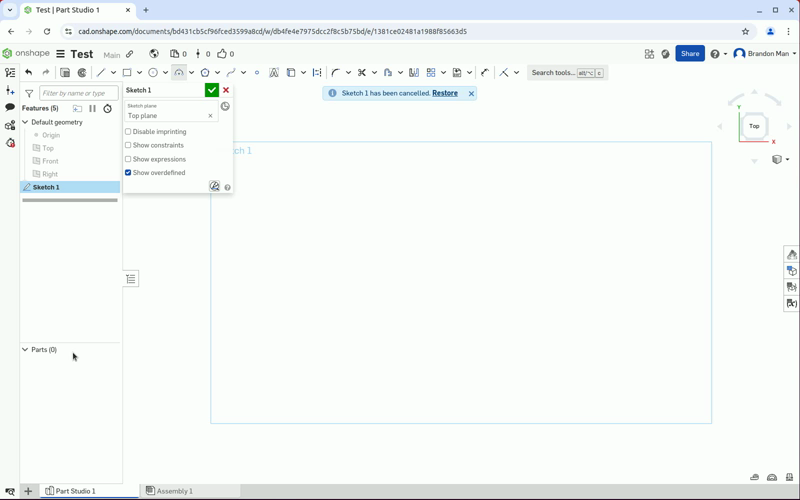
mouse_move(417, 324)
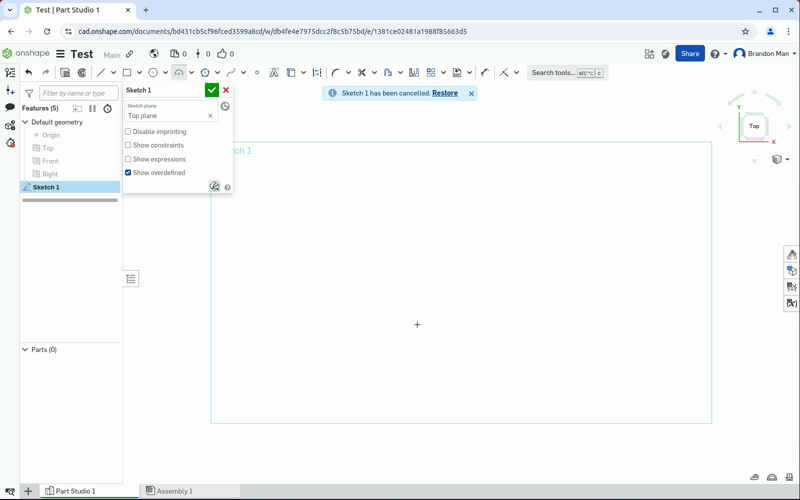
click(417, 324)
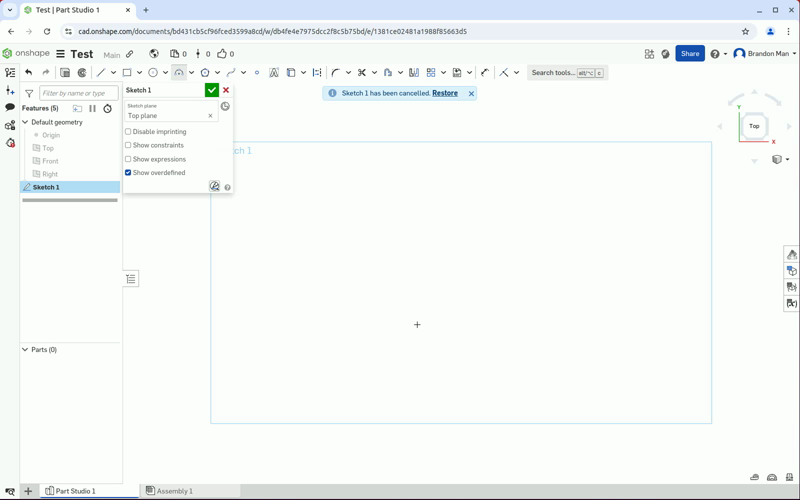
key_up(shift)
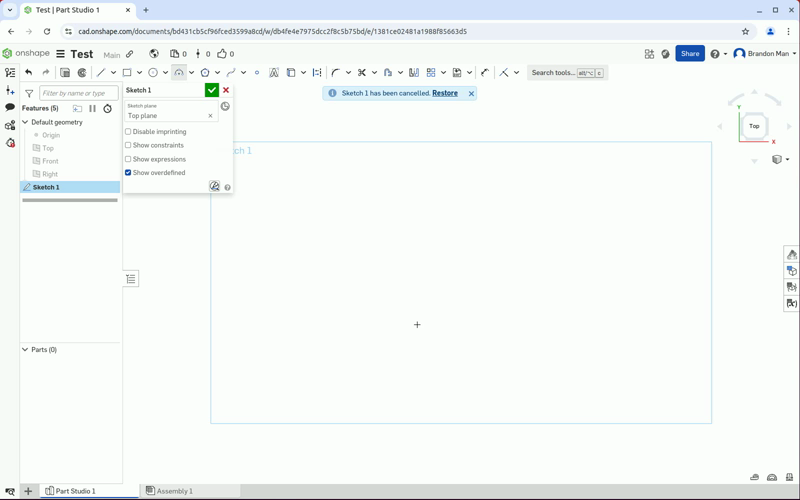
key_down(shift)
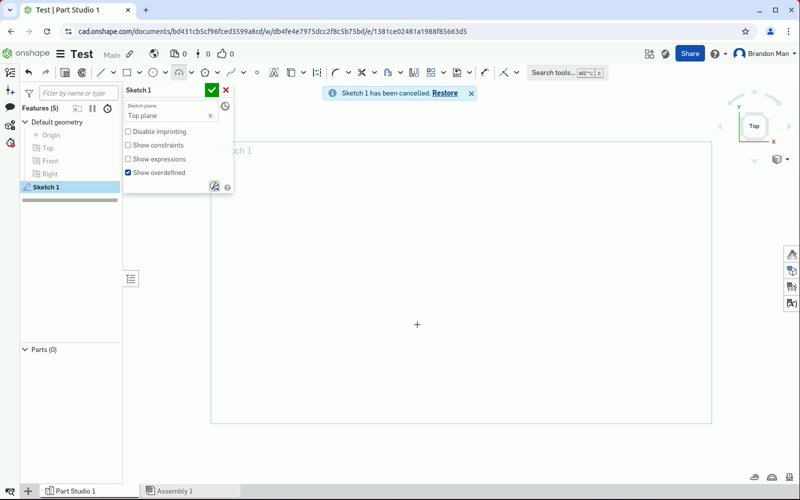
mouse_move(504, 324)
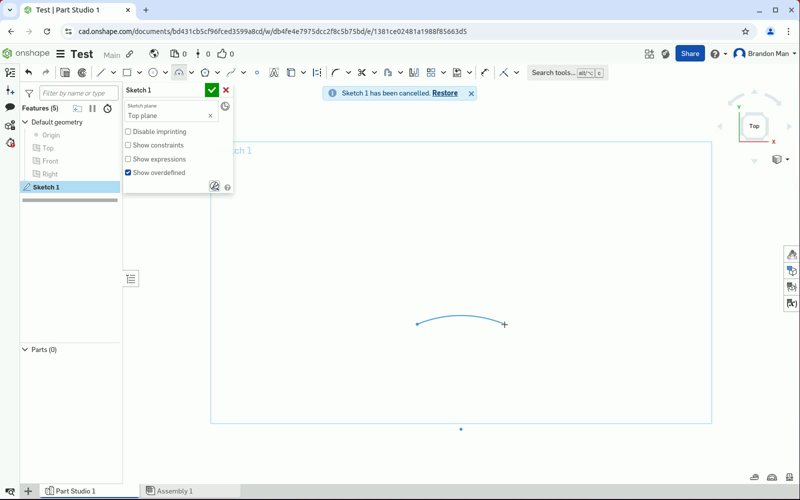
click(504, 324)
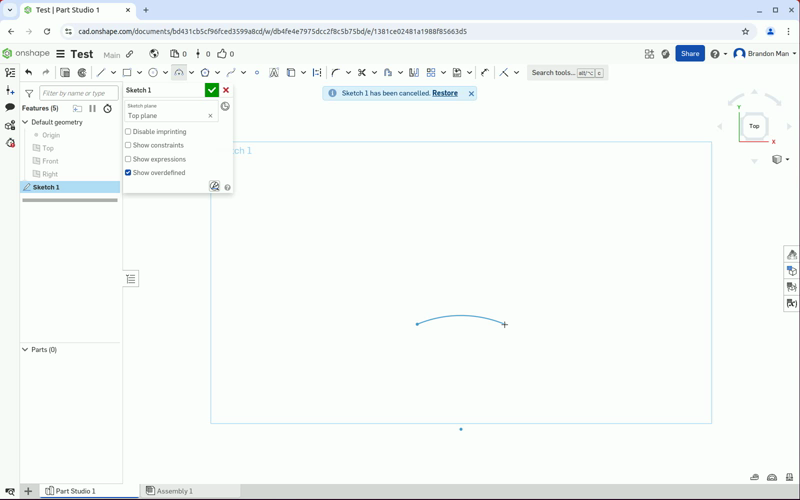
mouse_move(461, 342)
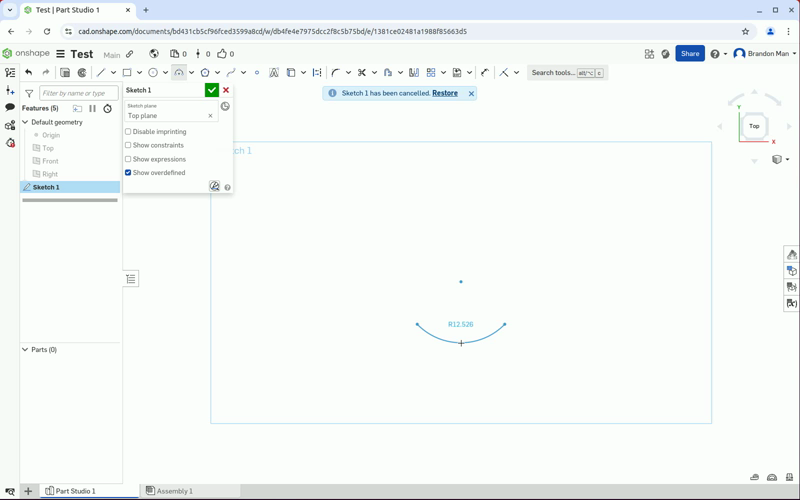
click(461, 342)
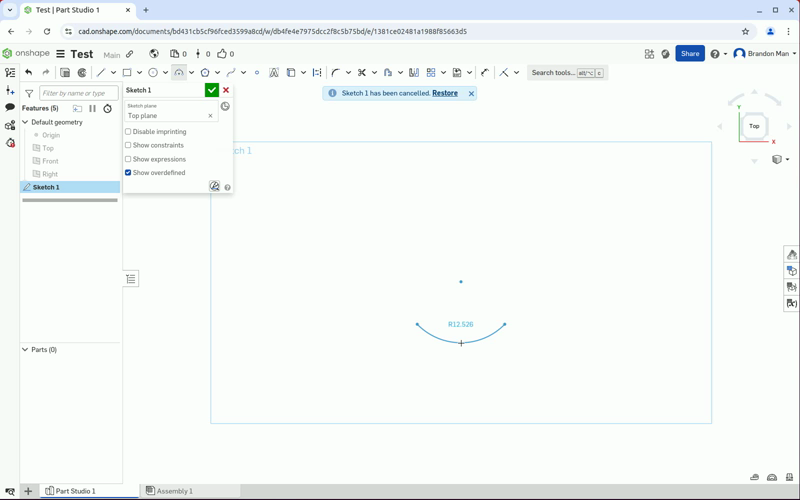
key_up(shift)
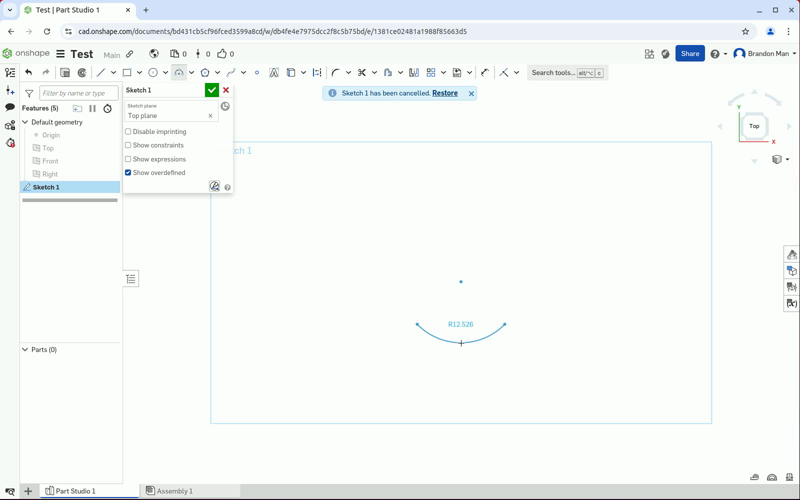
key(esc)
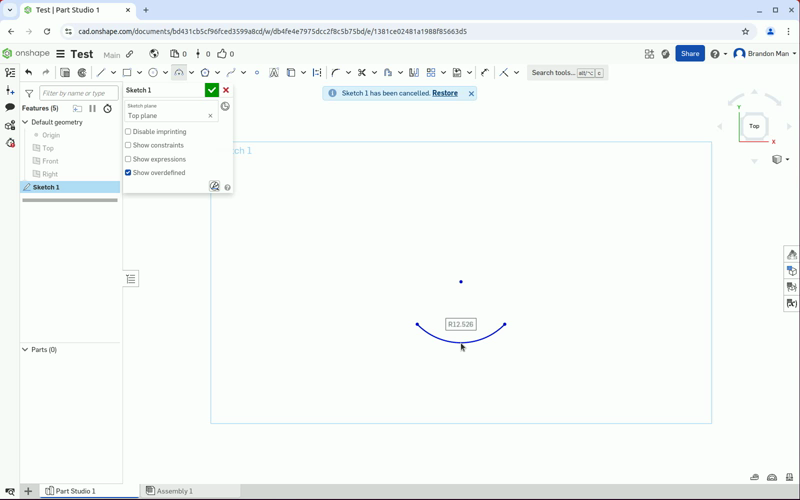
key(l)
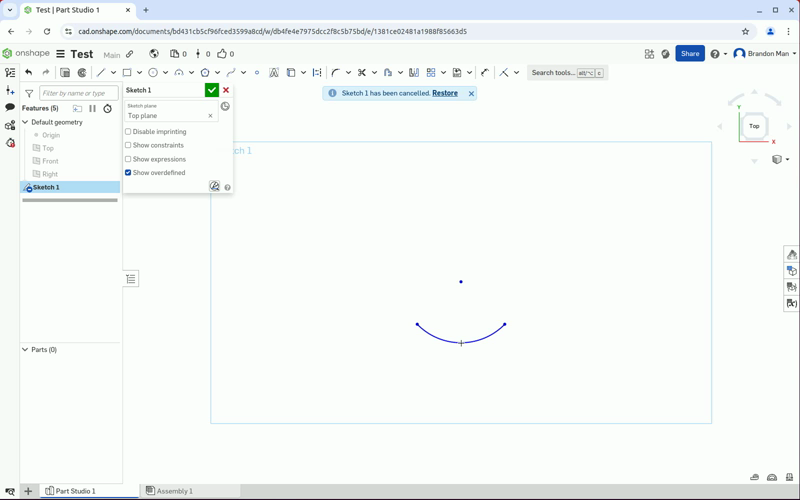
mouse_move(504, 324)
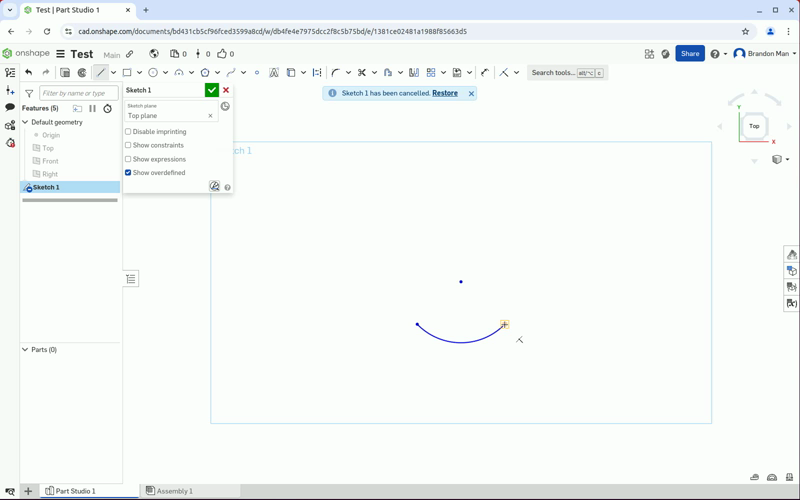
click(504, 324)
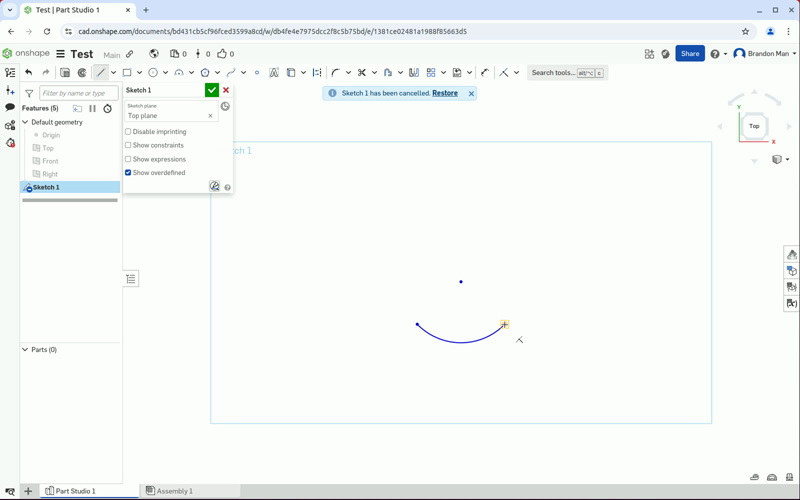
key_down(shift)
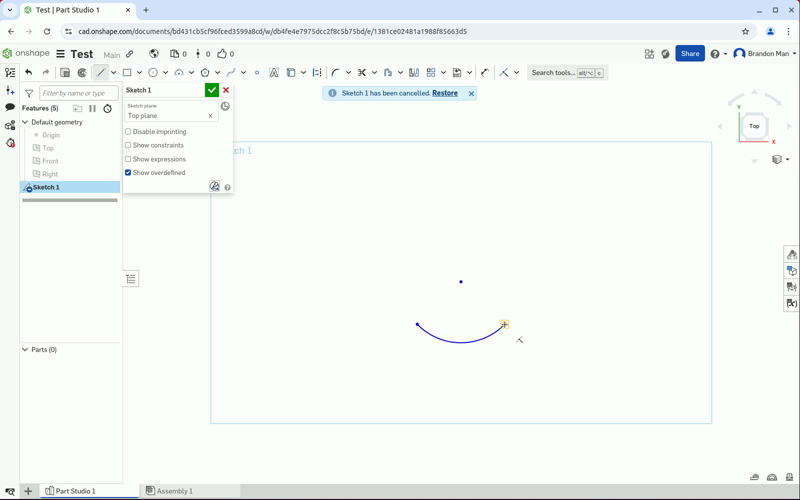
mouse_move(504, 242)
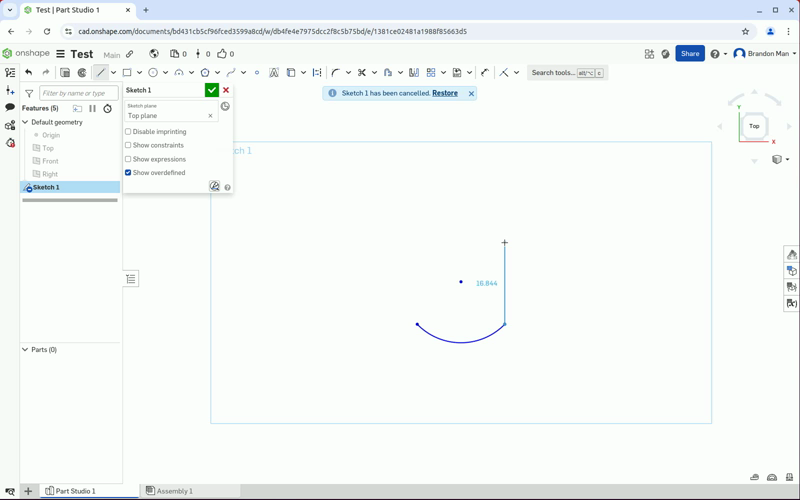
click(504, 242)
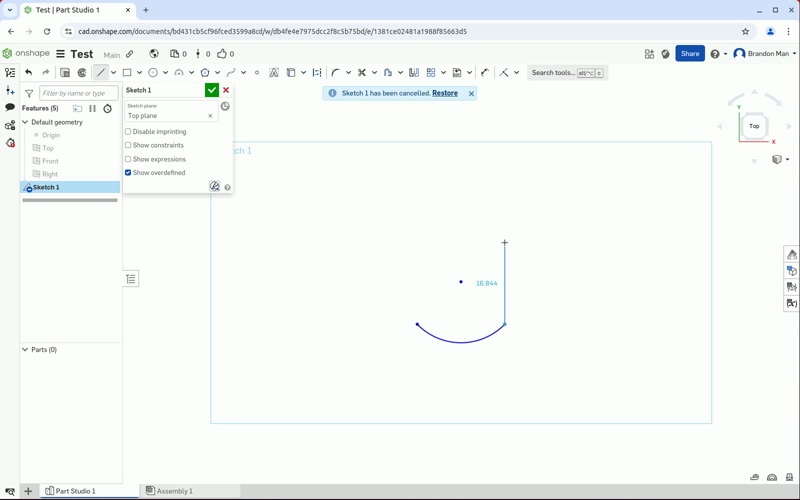
key_up(shift)
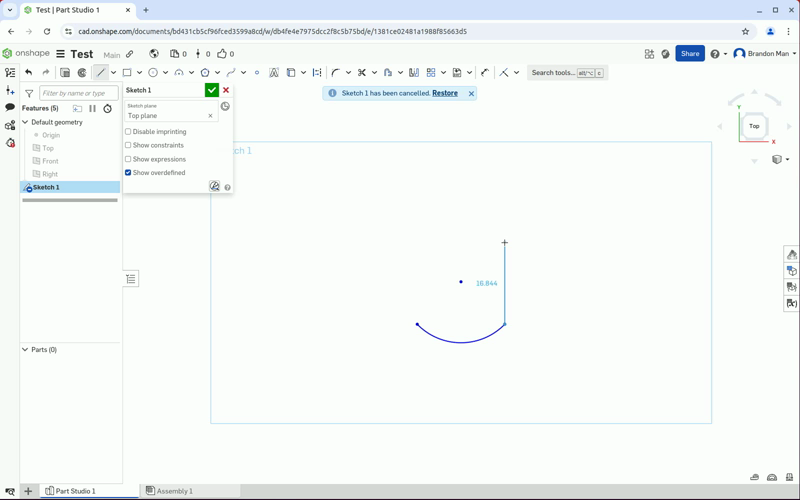
key(esc)
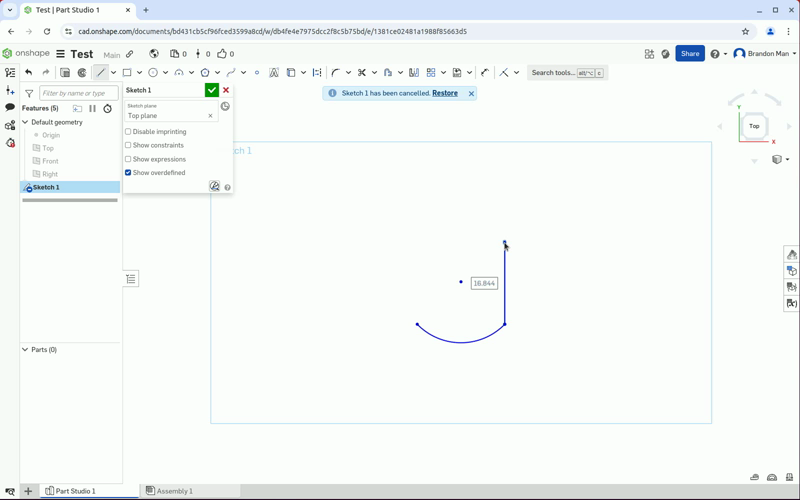
key(a)
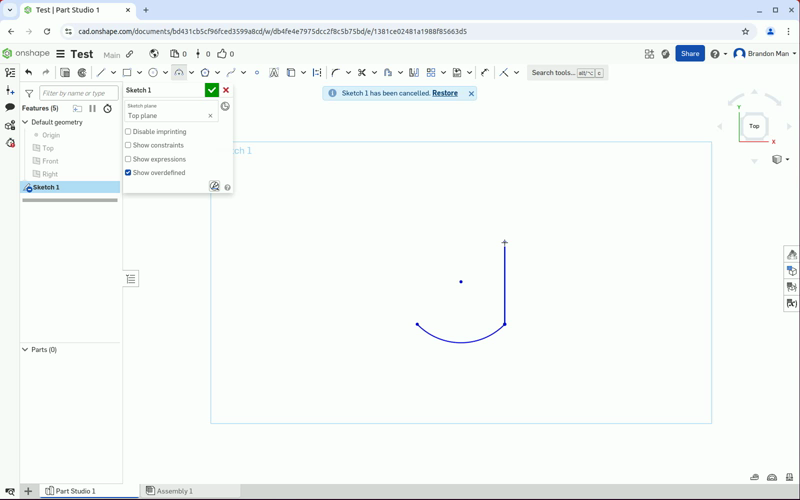
mouse_move(504, 242)
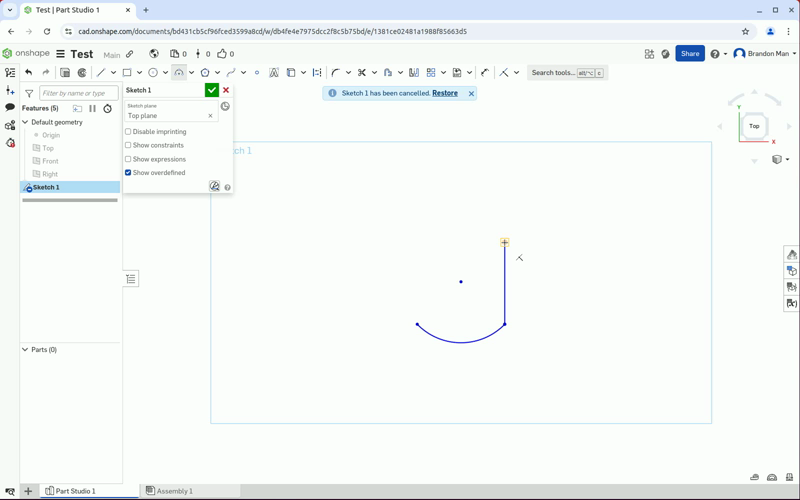
click(504, 242)
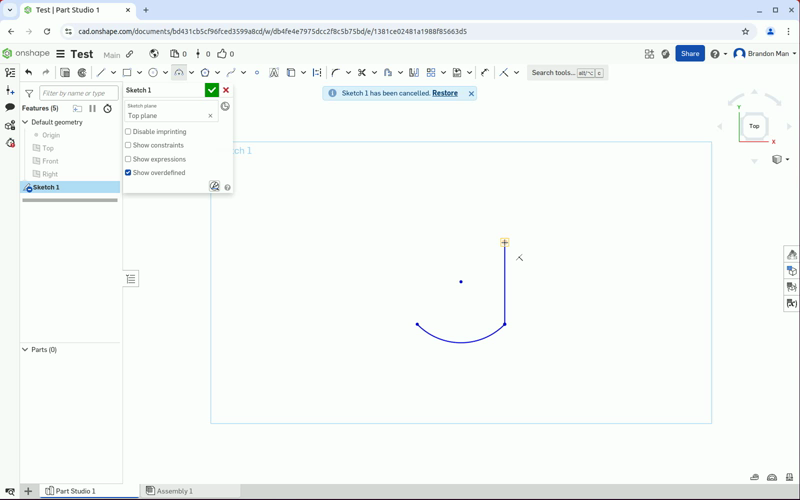
key_down(shift)
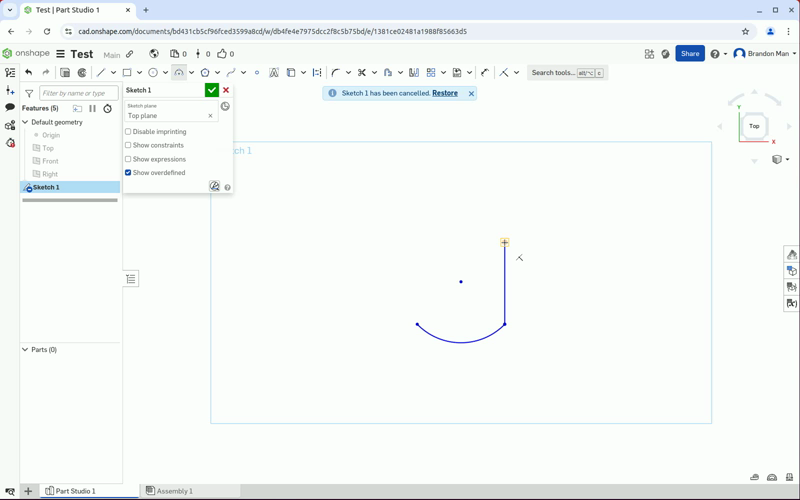
mouse_move(417, 242)
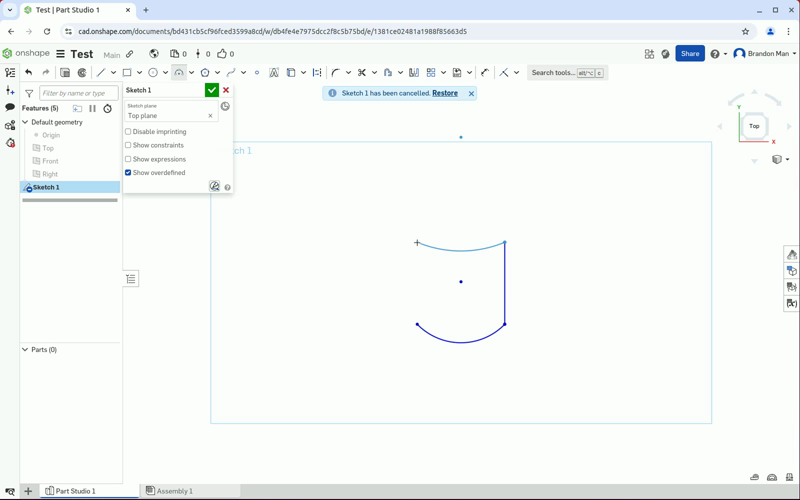
click(417, 242)
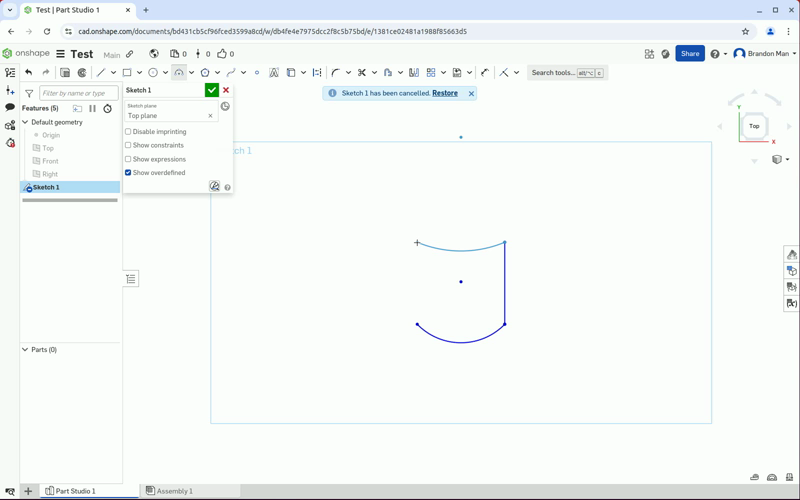
mouse_move(461, 223)
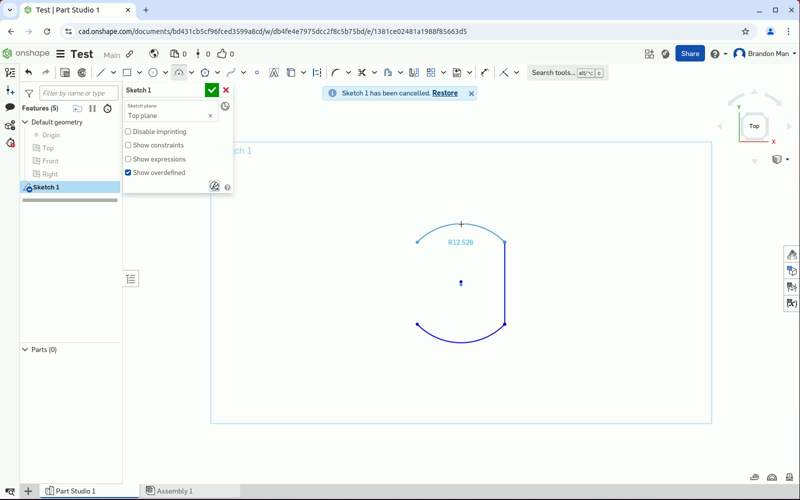
click(461, 223)
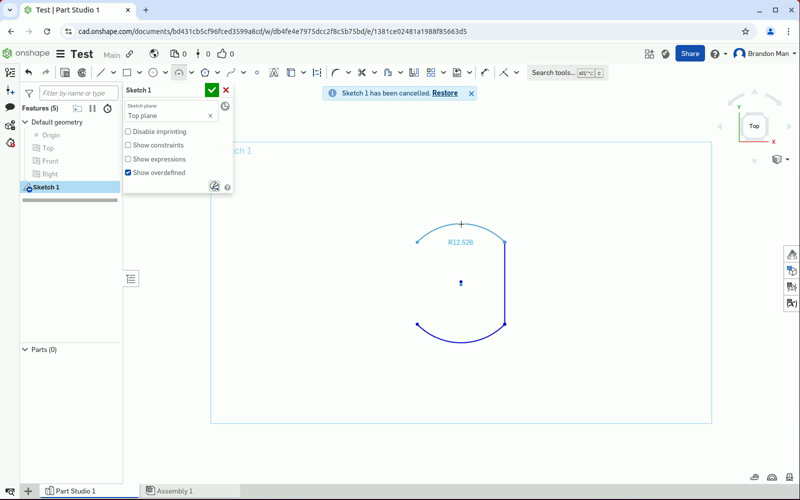
key_up(shift)
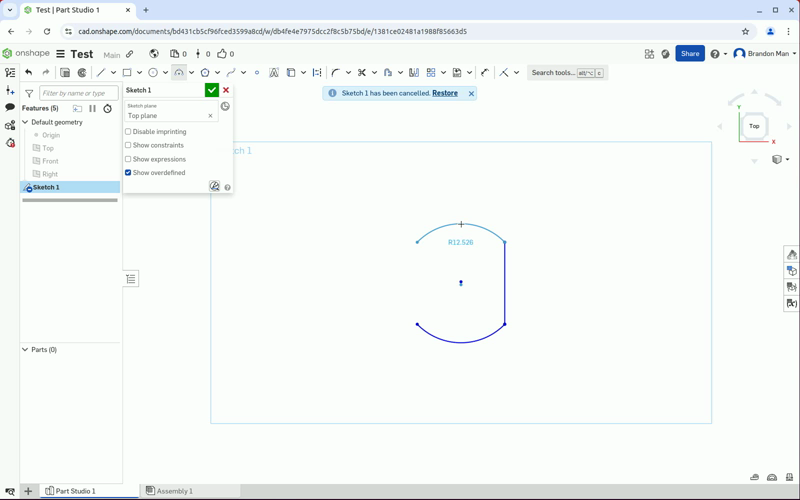
key(esc)
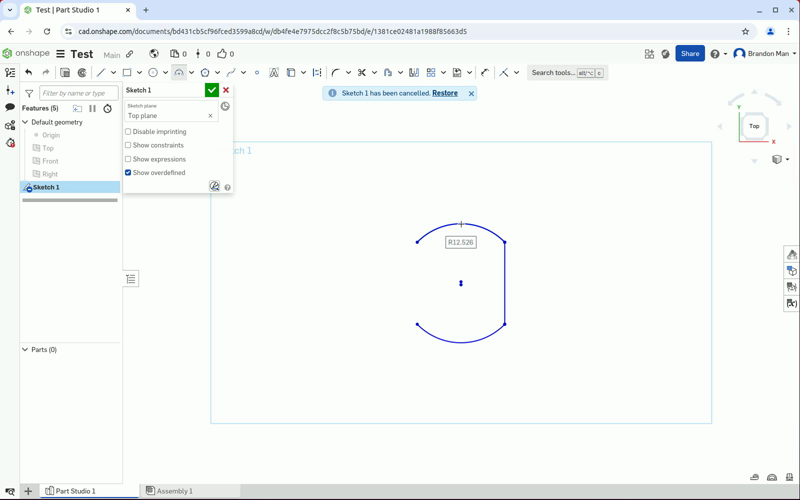
key(l)
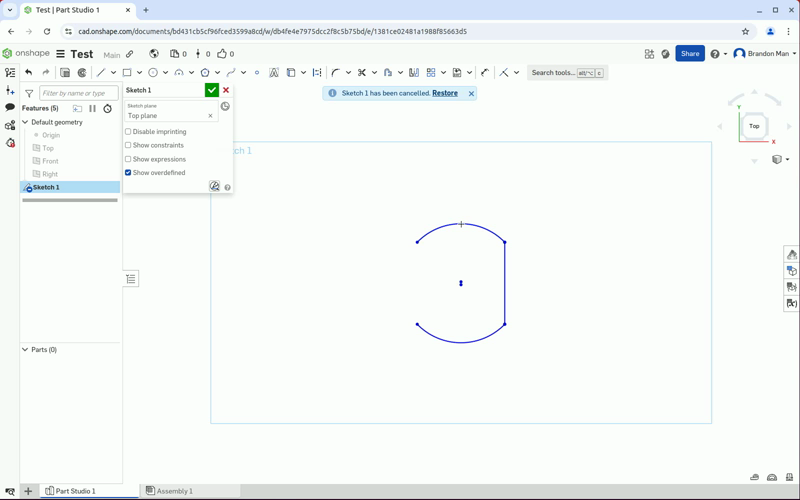
mouse_move(417, 242)
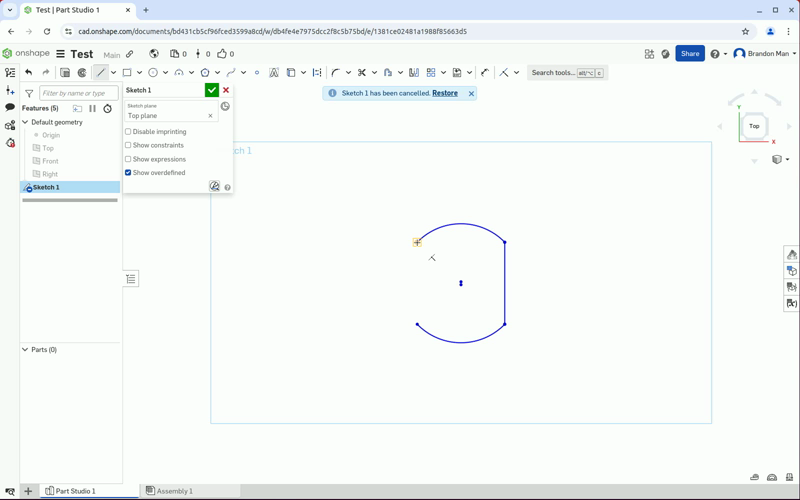
click(417, 242)
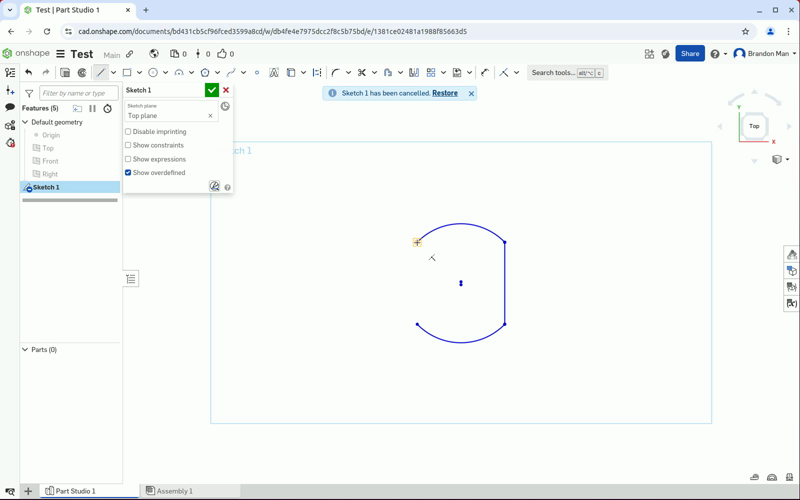
key_down(shift)
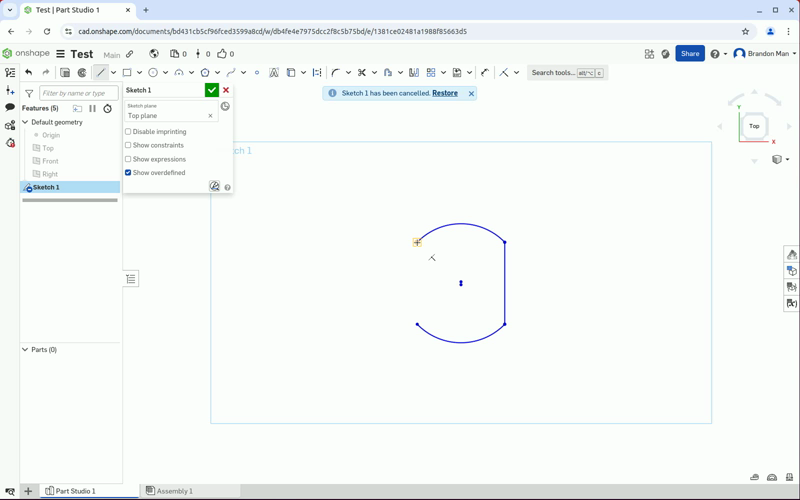
mouse_move(417, 324)
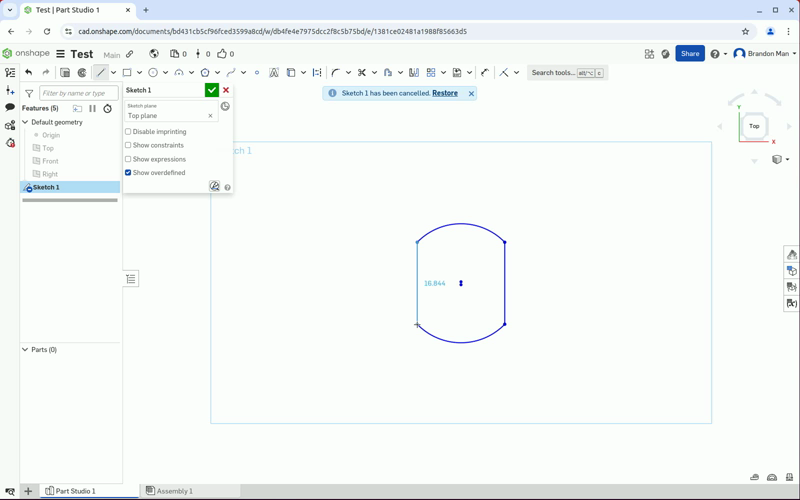
key_up(shift)
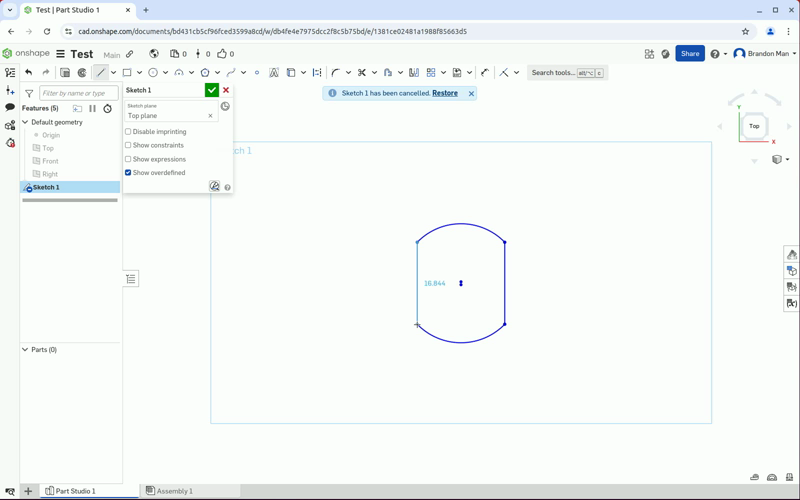
click(417, 324)
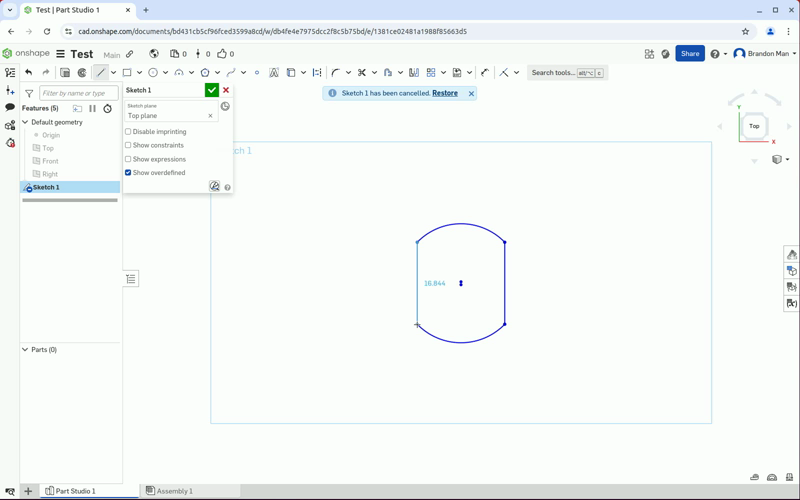
key(esc)
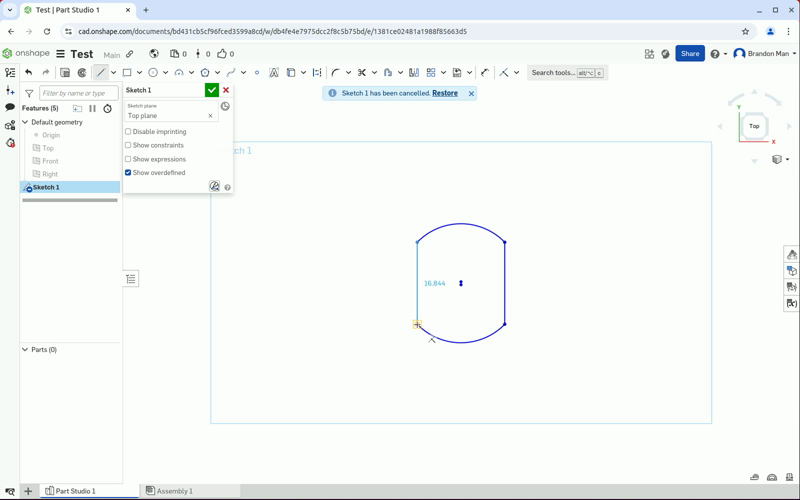
key(l)
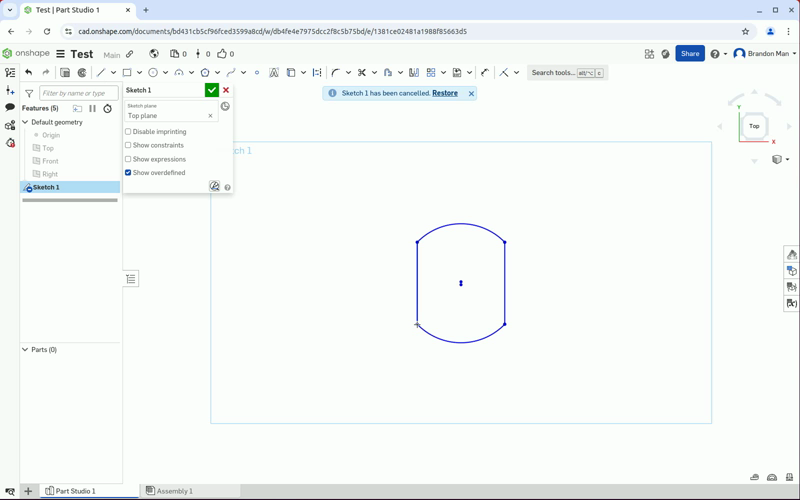
key_down(shift)
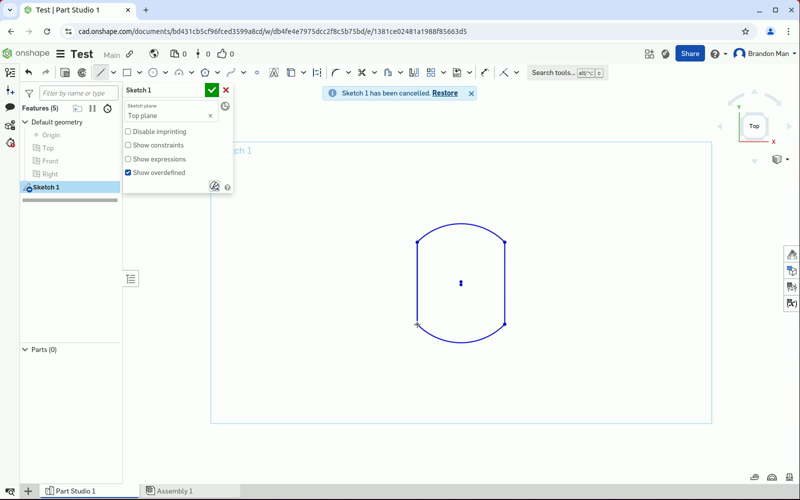
mouse_move(432, 304)
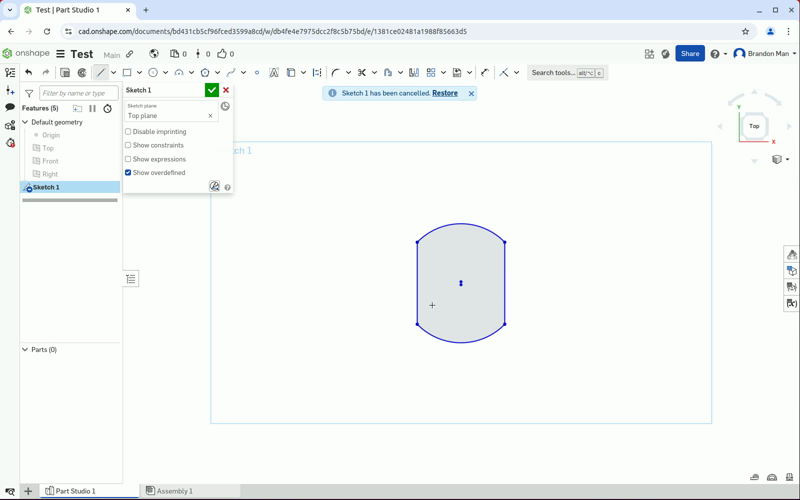
click(432, 304)
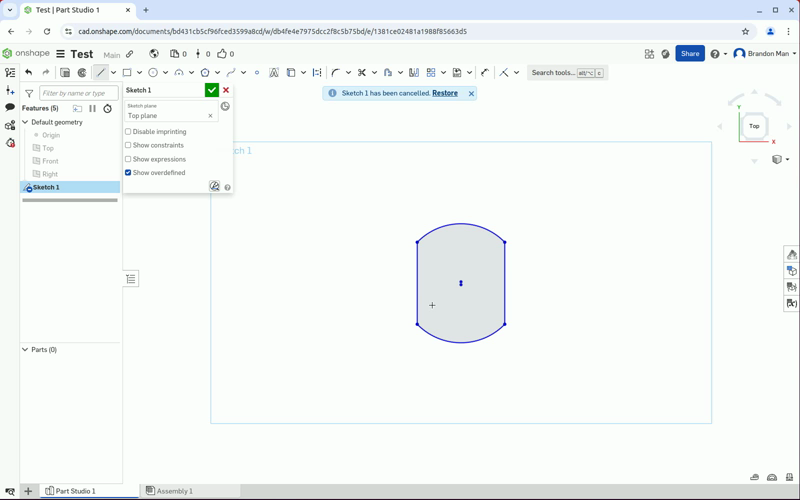
key_up(shift)
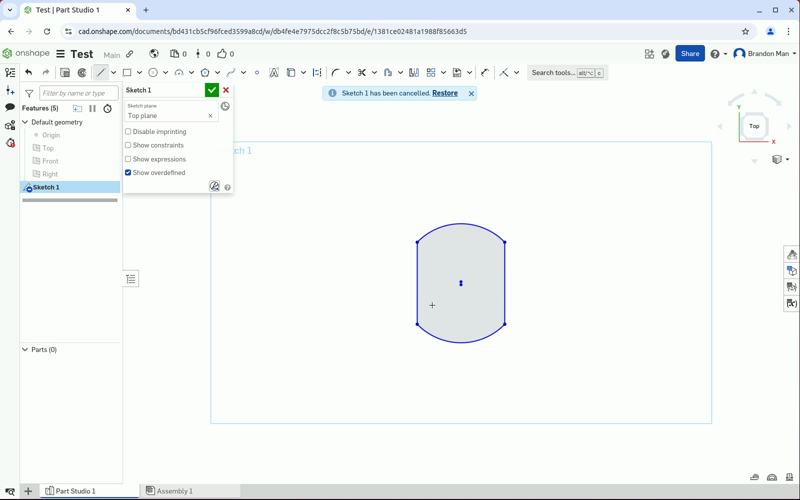
key_down(shift)
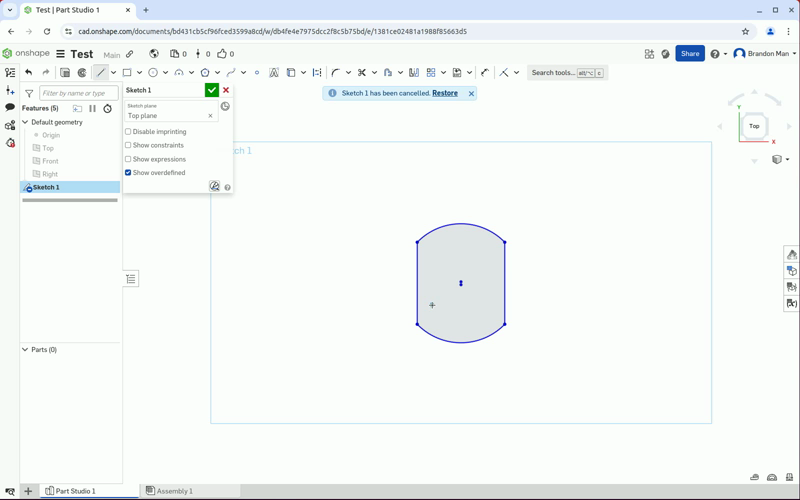
mouse_move(462, 304)
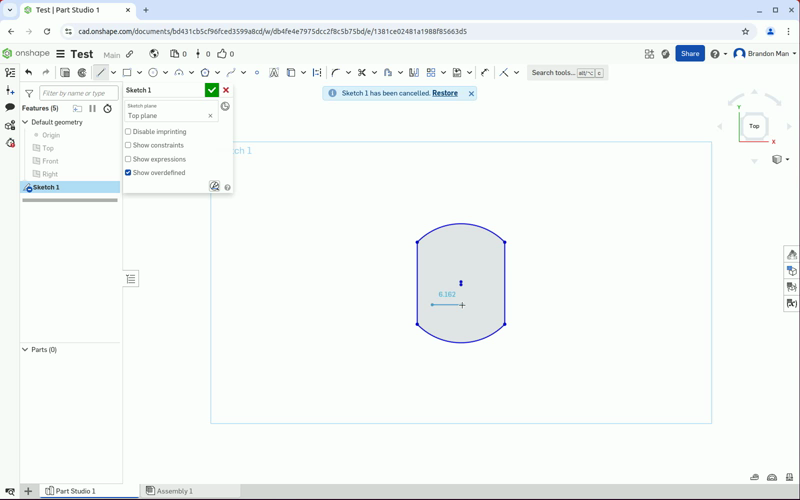
mouse_move(432, 260)
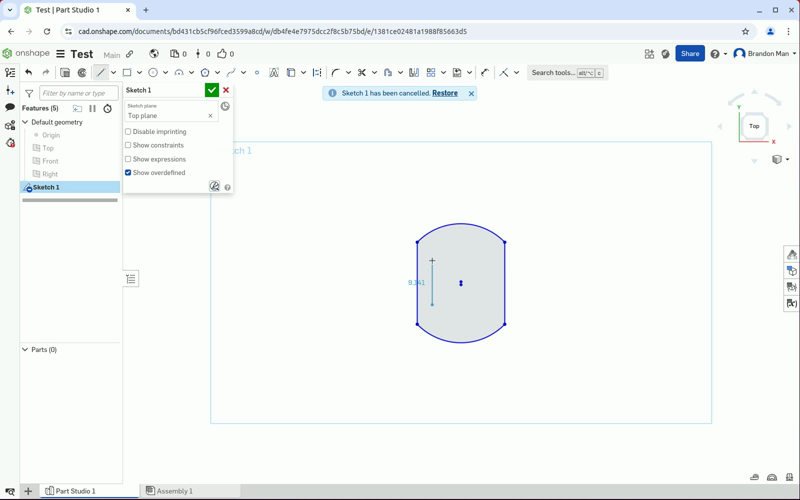
click(432, 260)
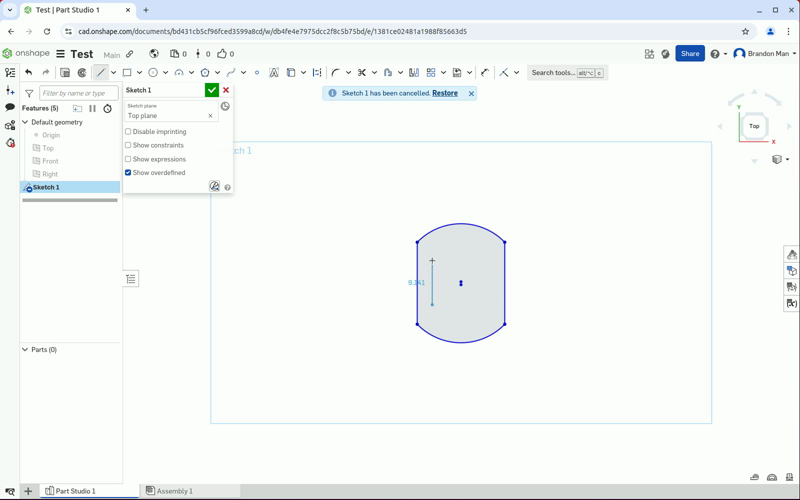
key_up(shift)
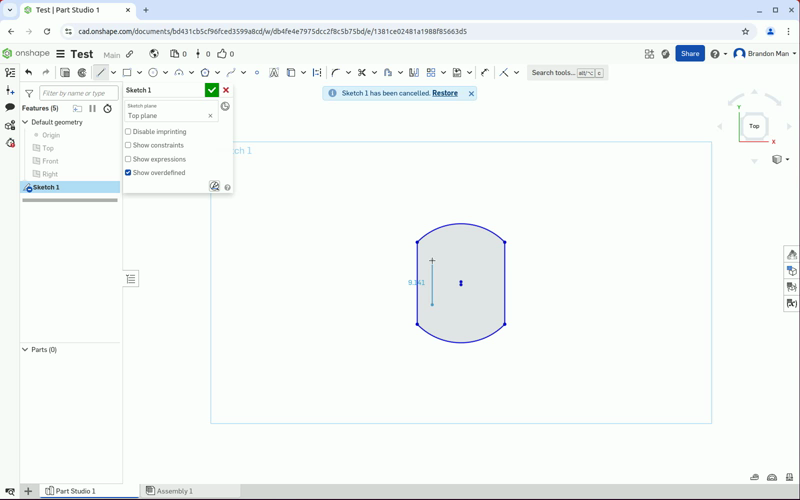
key(esc)
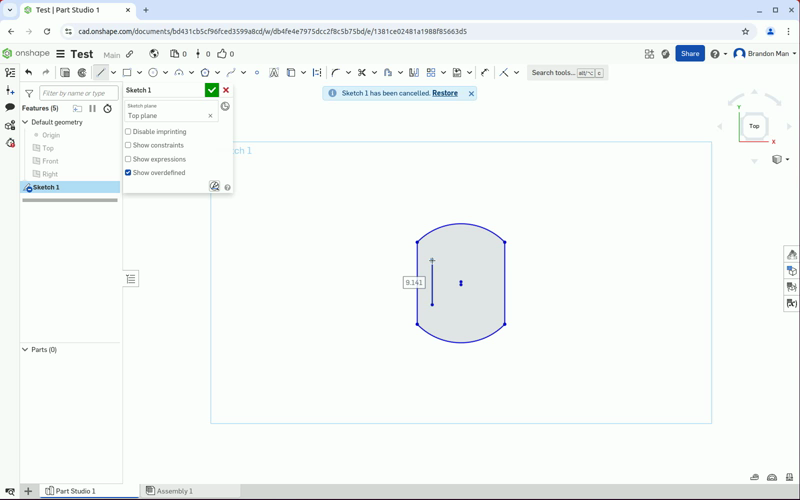
key(a)
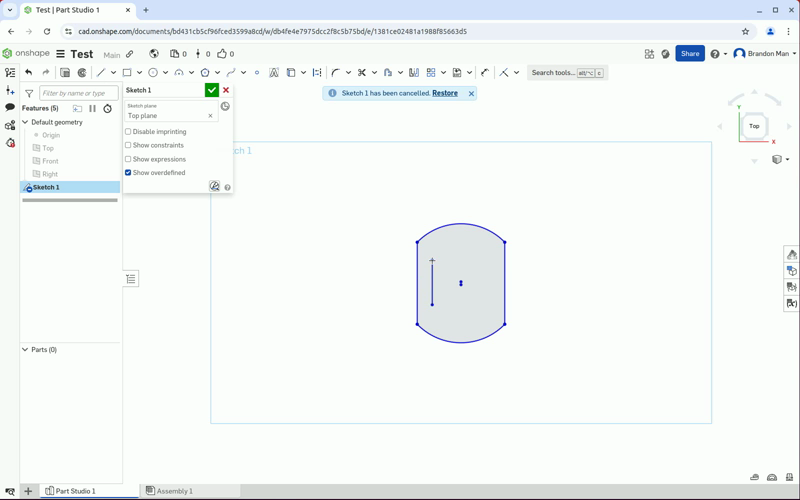
mouse_move(432, 260)
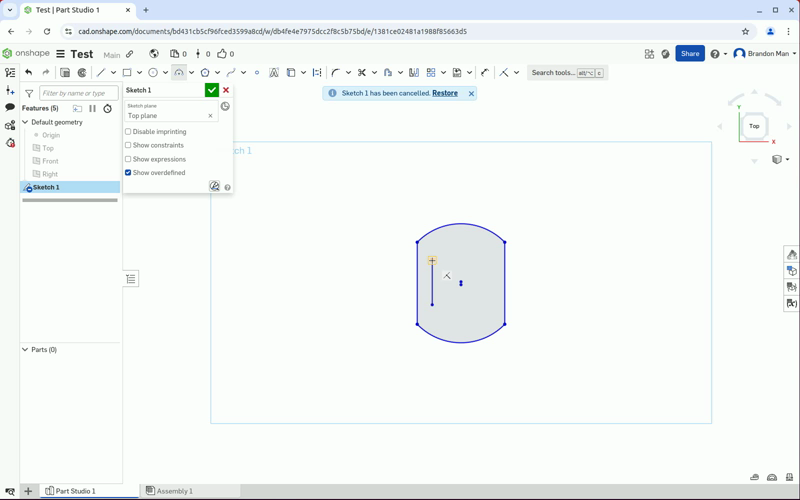
click(432, 260)
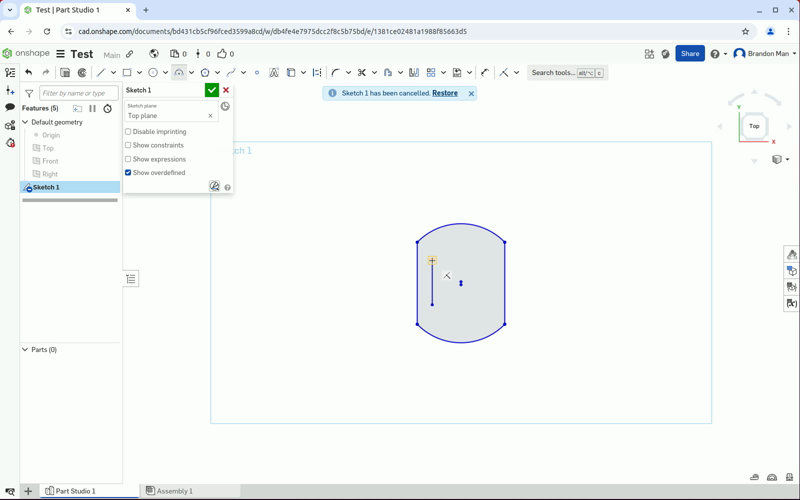
key_down(shift)
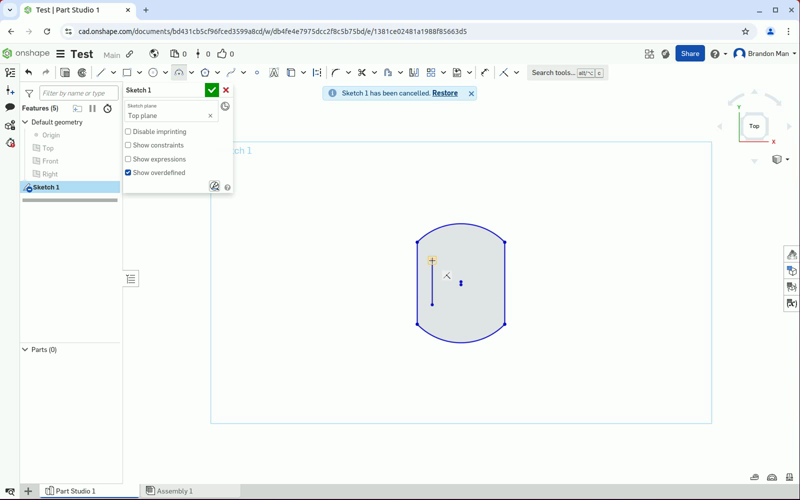
mouse_move(438, 254)
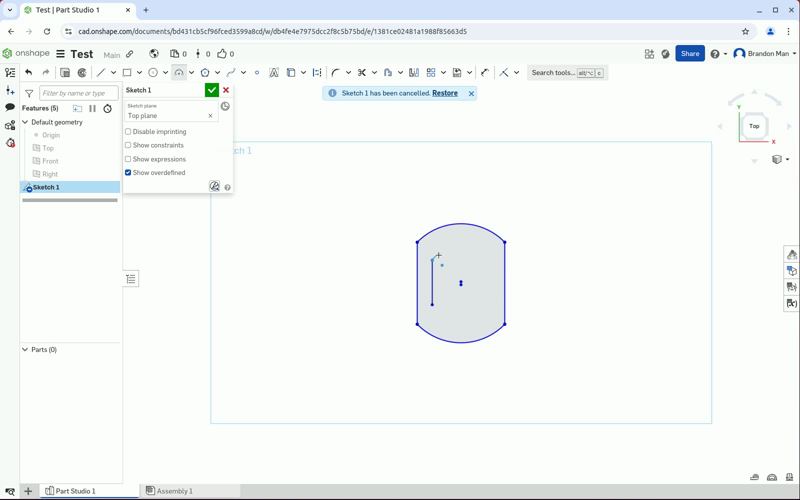
click(438, 254)
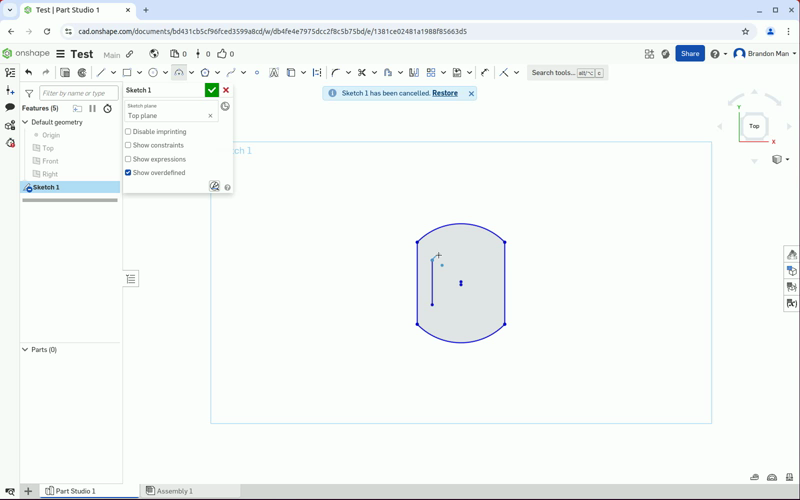
mouse_move(429, 249)
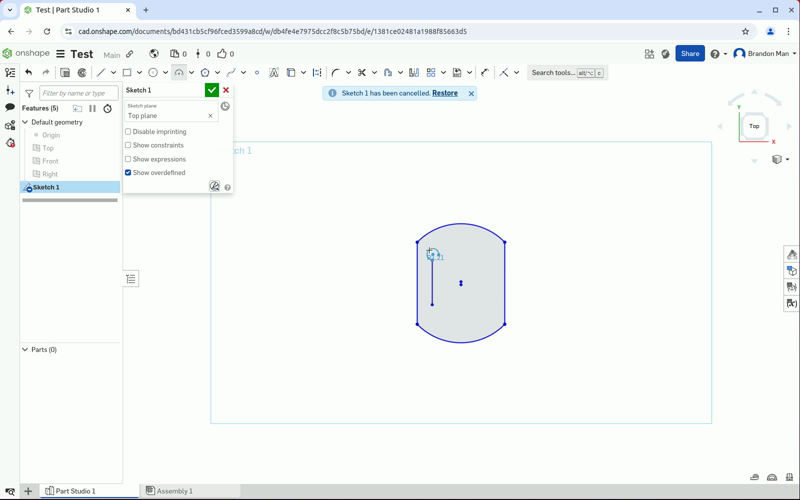
click(429, 249)
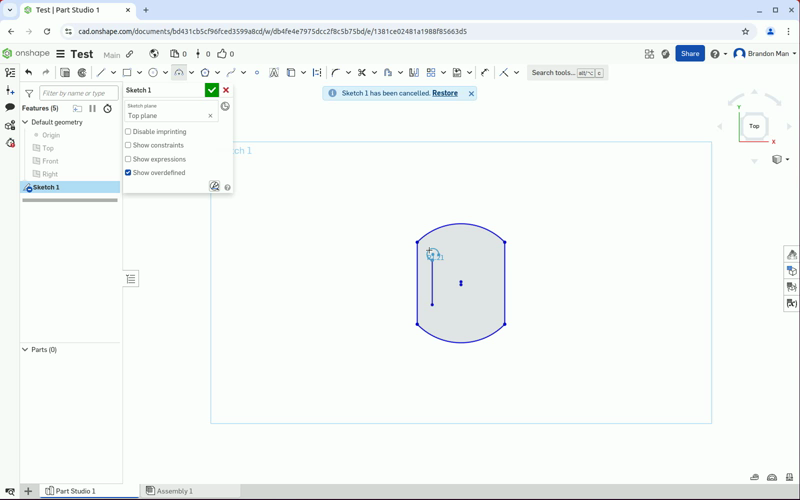
key_up(shift)
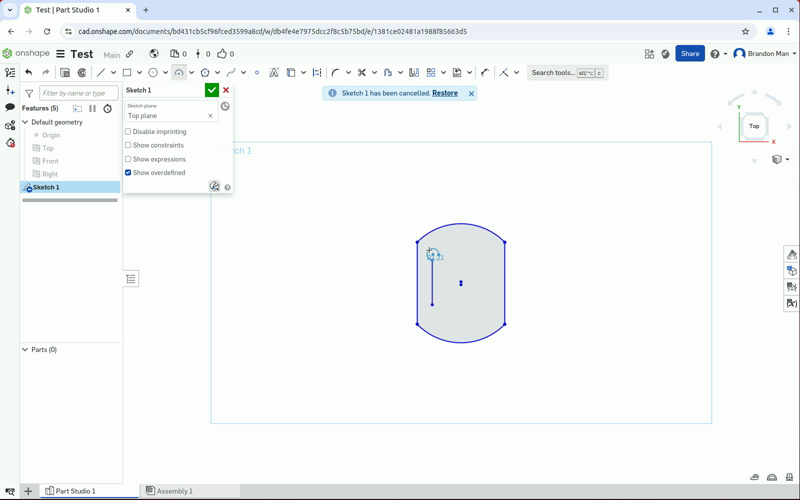
key(esc)
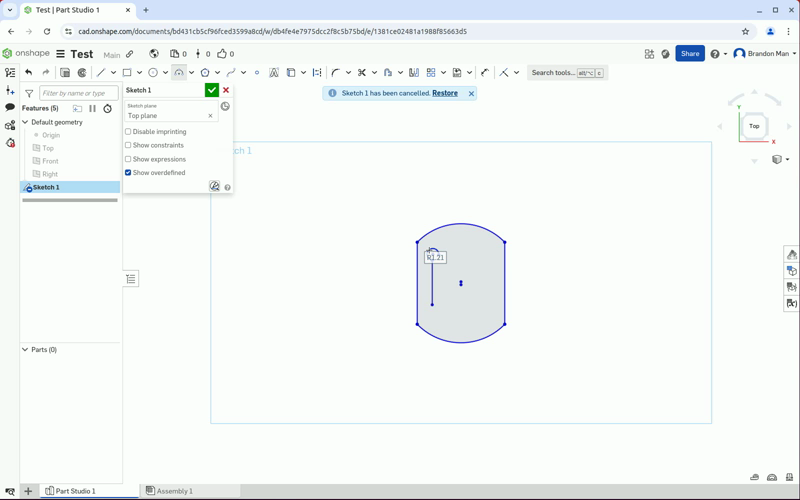
key(l)
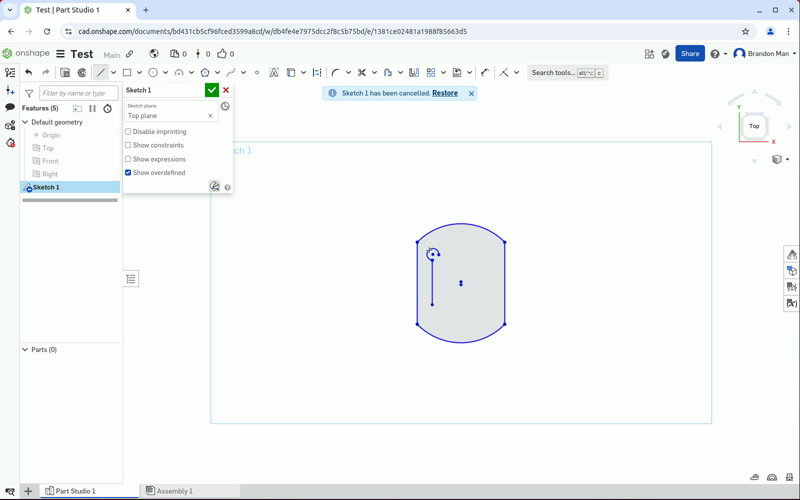
mouse_move(438, 254)
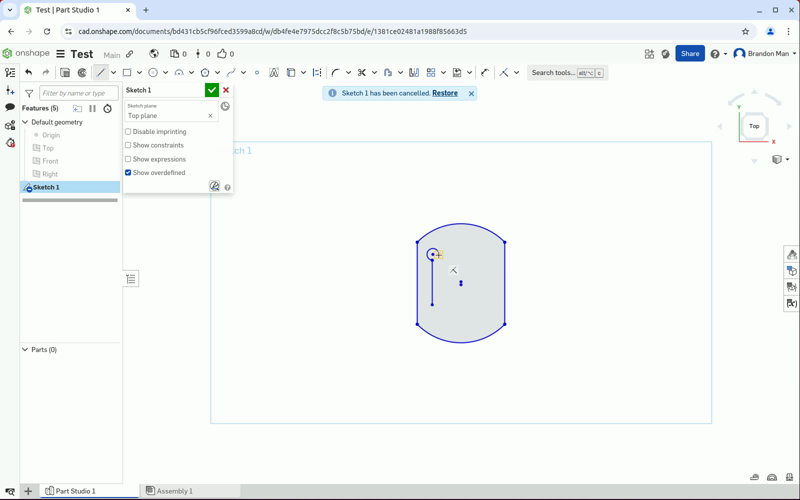
click(438, 254)
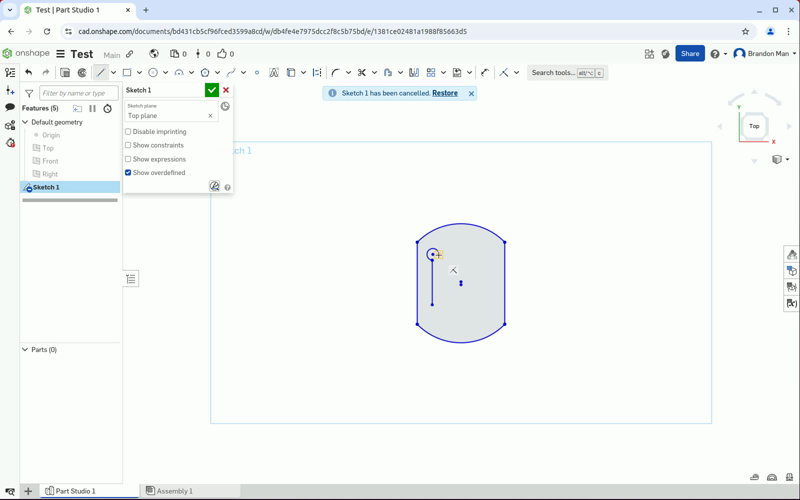
key_down(shift)
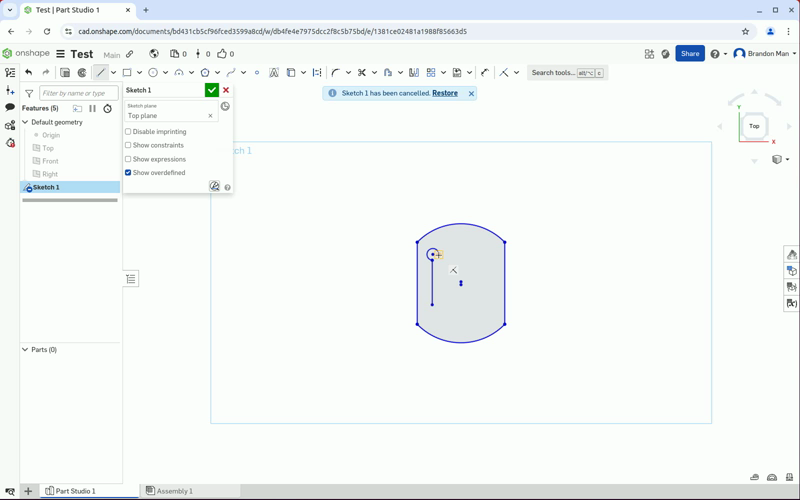
mouse_move(468, 254)
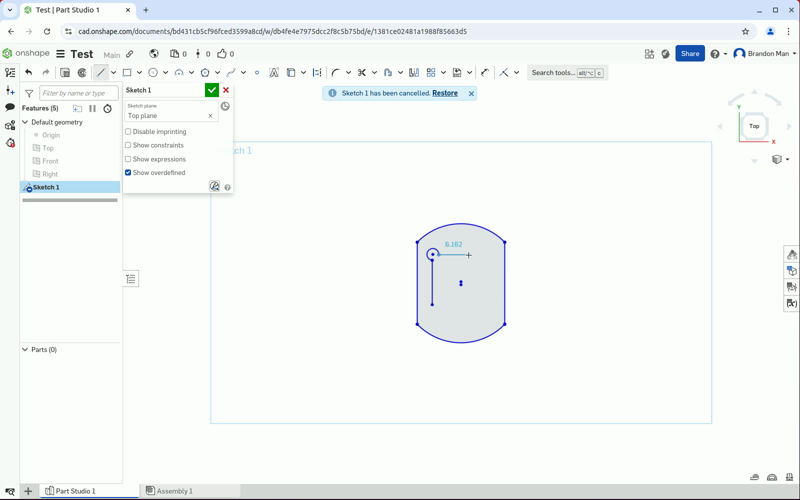
mouse_move(483, 254)
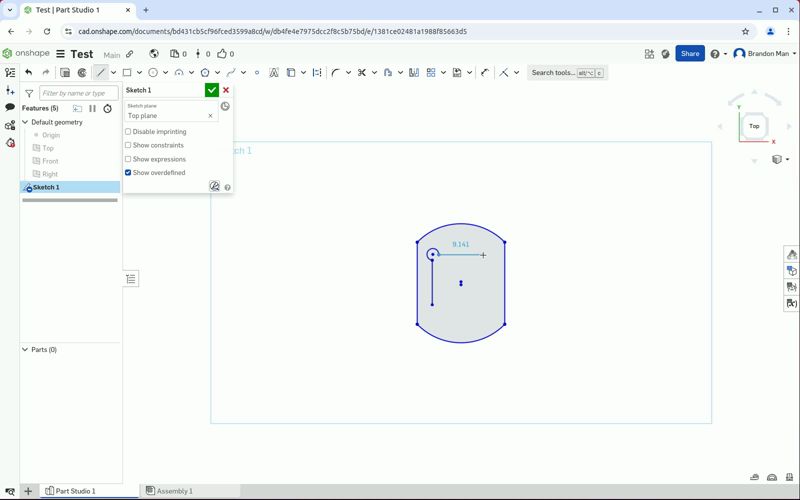
click(483, 254)
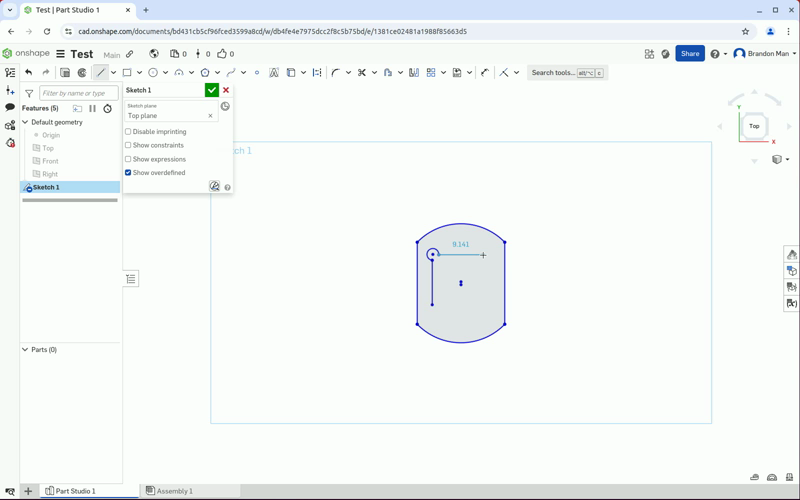
key_up(shift)
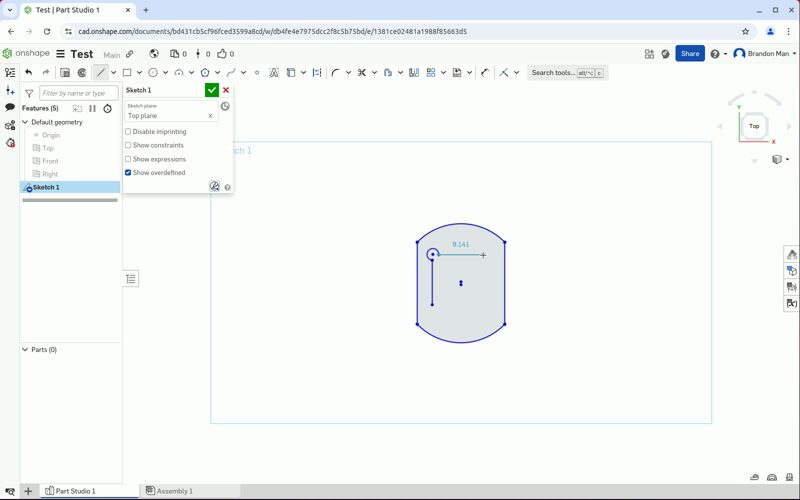
key(esc)
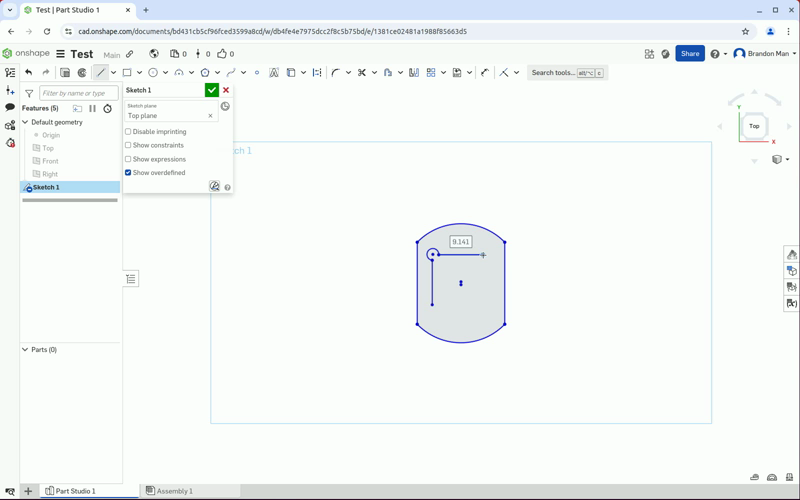
key(a)
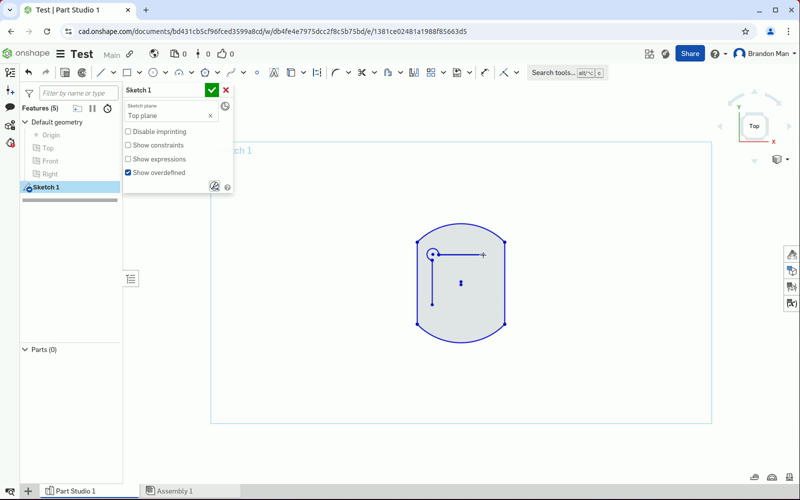
mouse_move(483, 254)
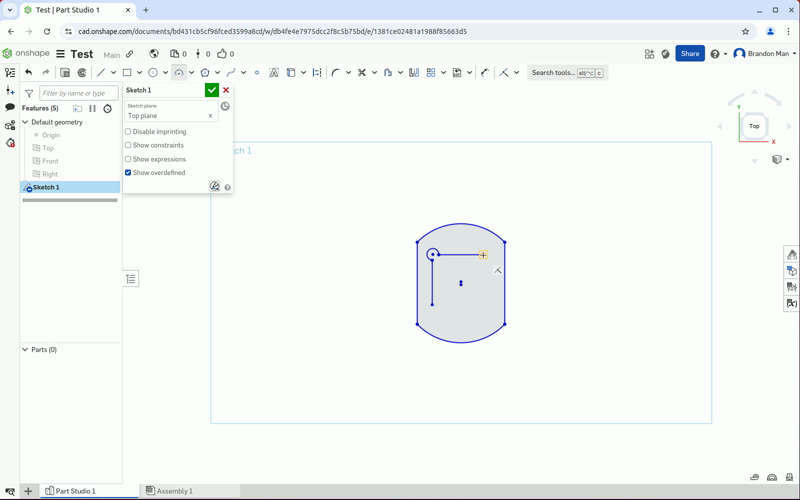
click(483, 254)
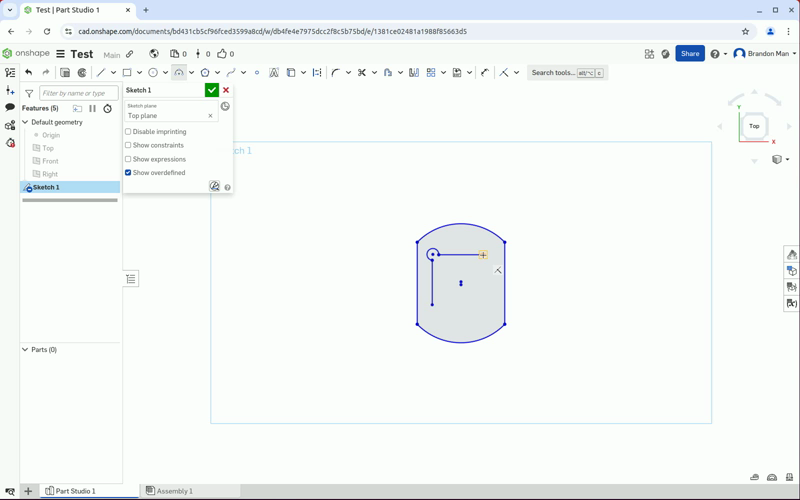
key_down(shift)
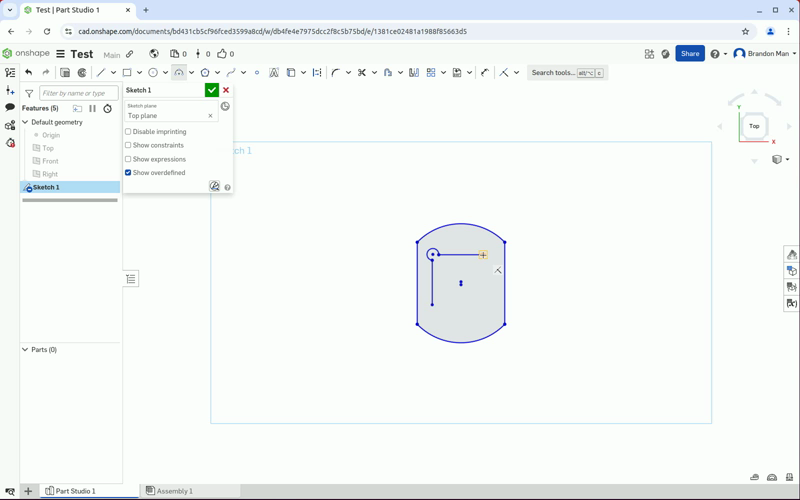
mouse_move(488, 260)
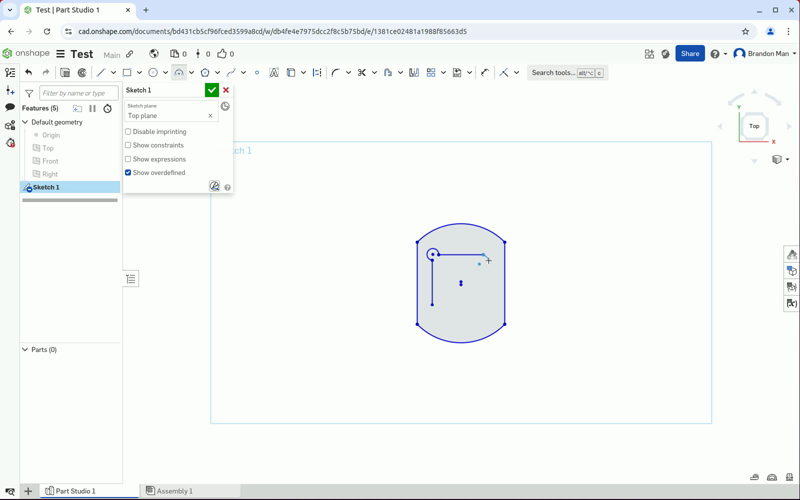
click(488, 260)
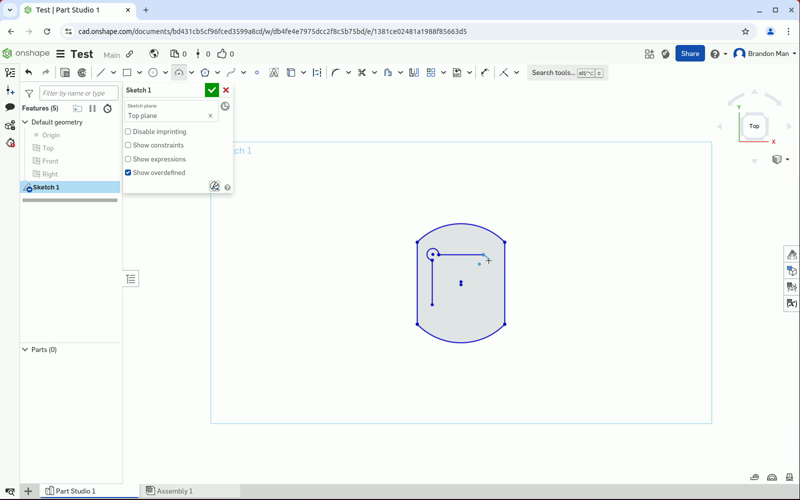
mouse_move(492, 251)
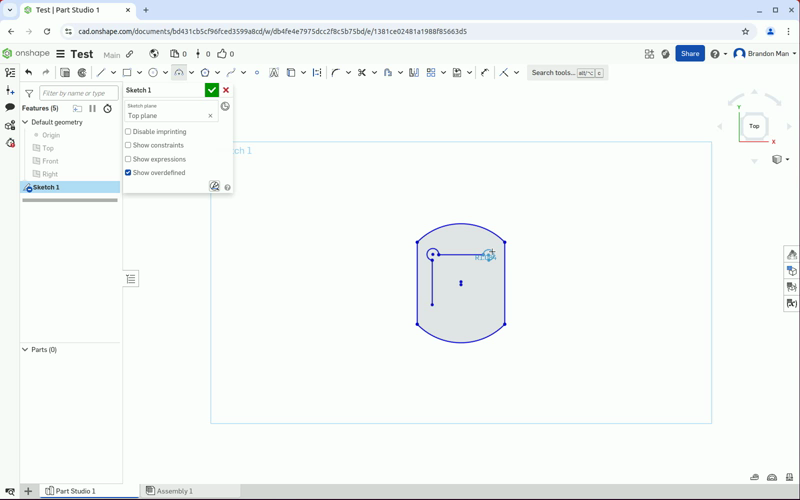
click(492, 251)
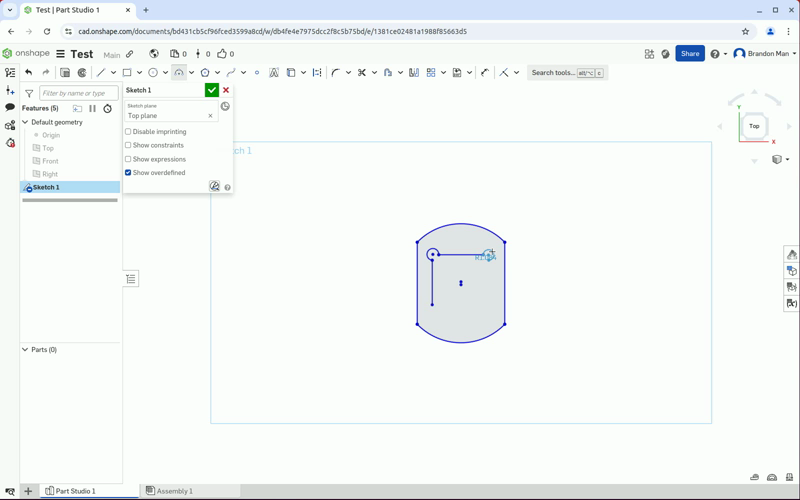
key_up(shift)
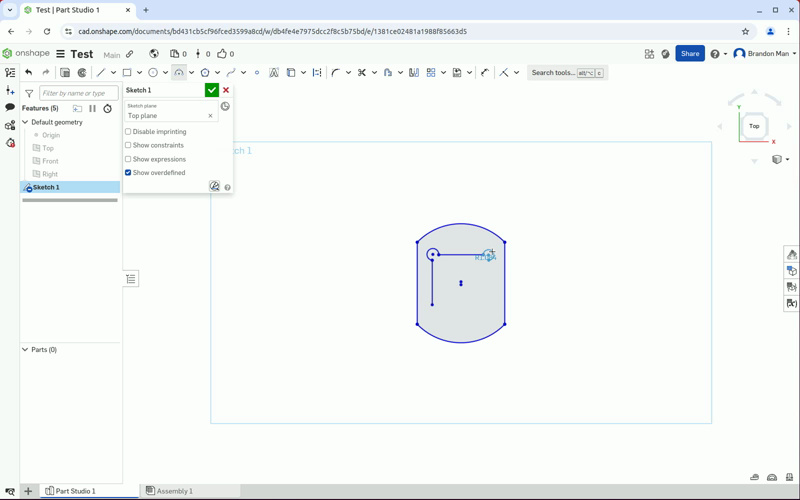
key(esc)
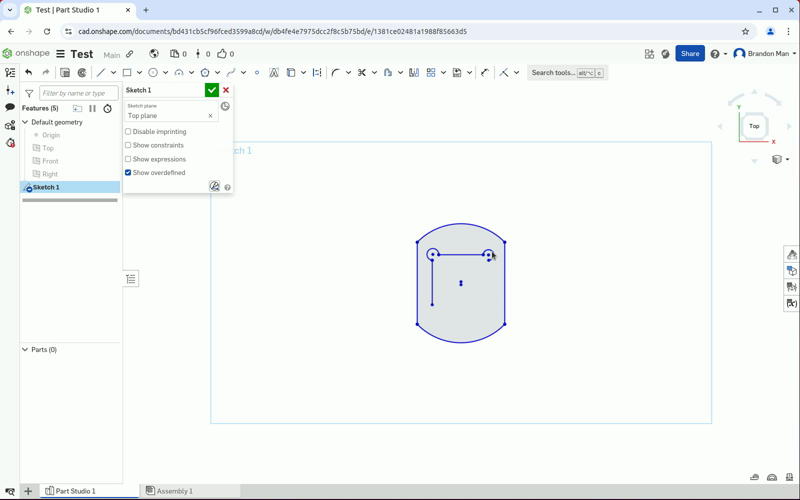
key(l)
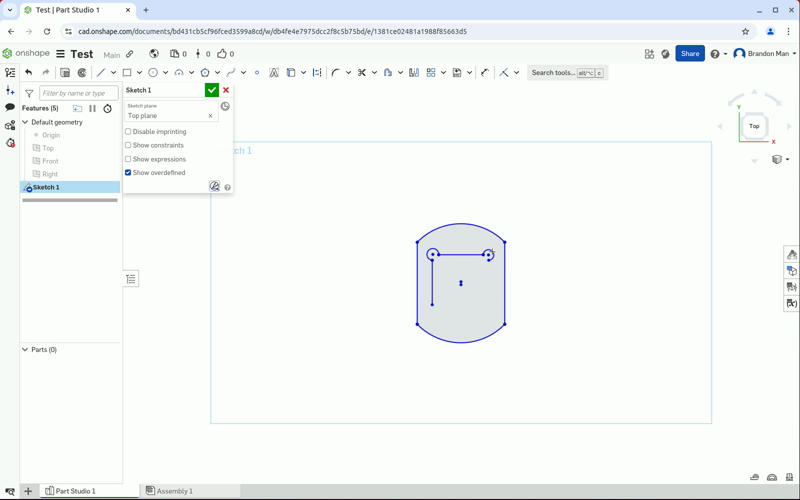
mouse_move(488, 260)
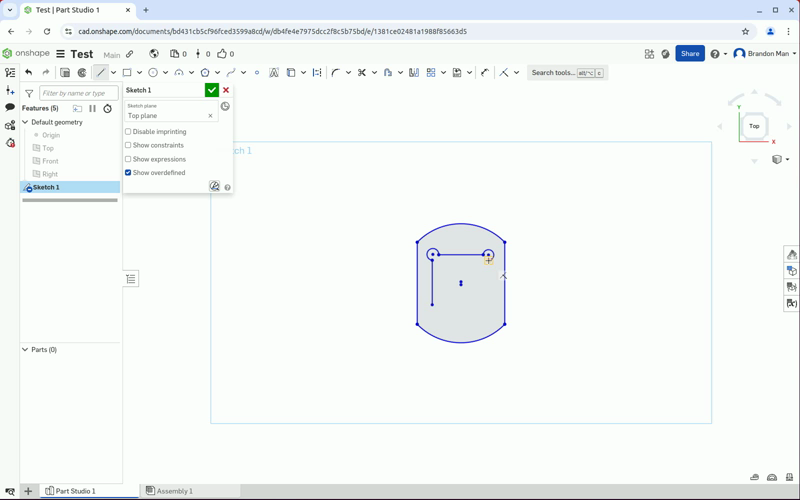
click(488, 260)
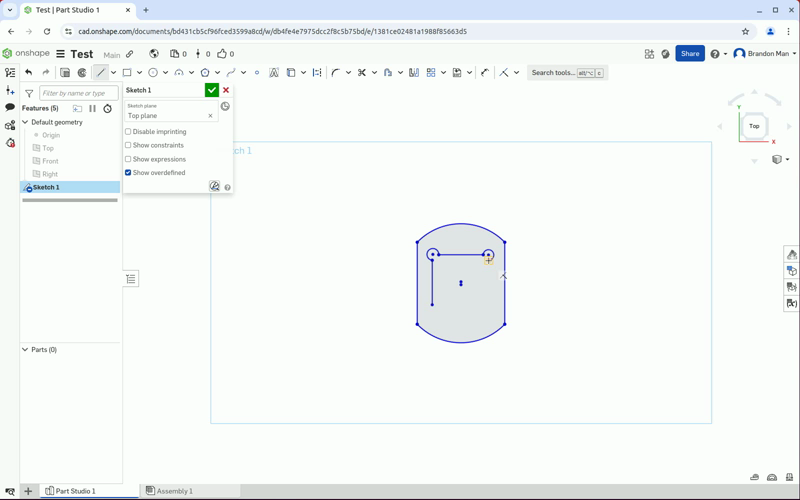
key_down(shift)
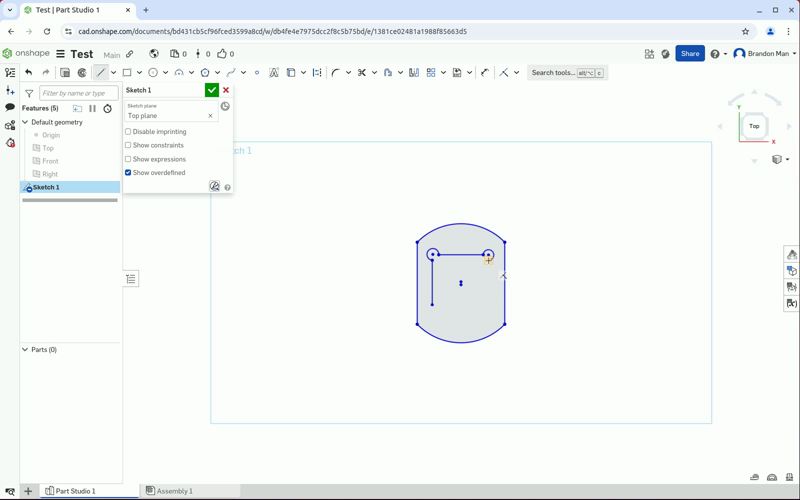
mouse_move(518, 260)
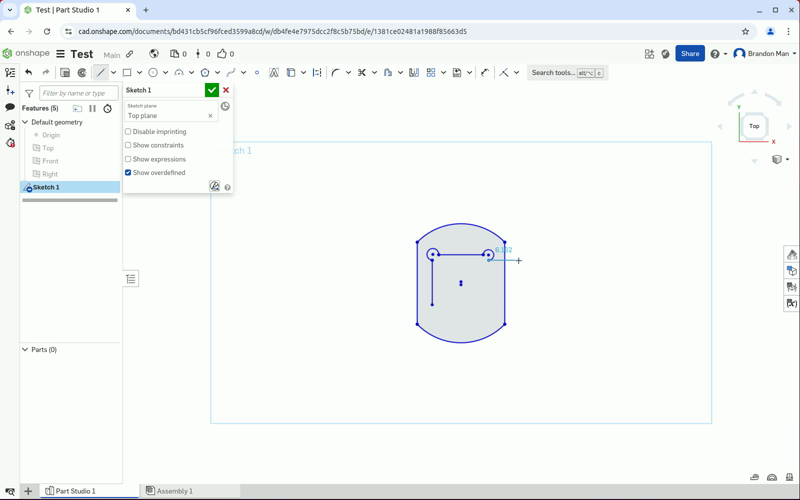
mouse_move(488, 304)
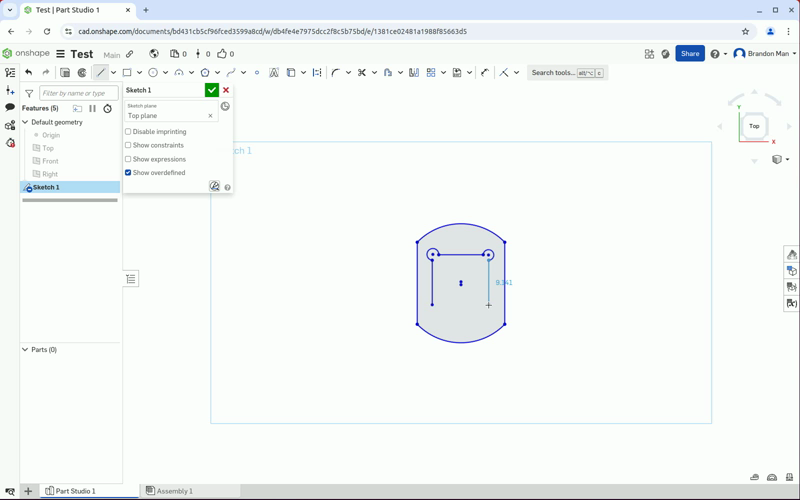
click(488, 304)
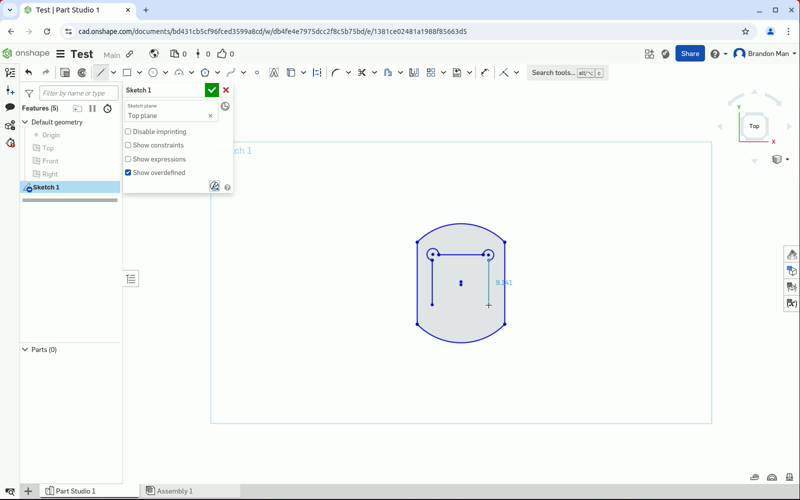
key_up(shift)
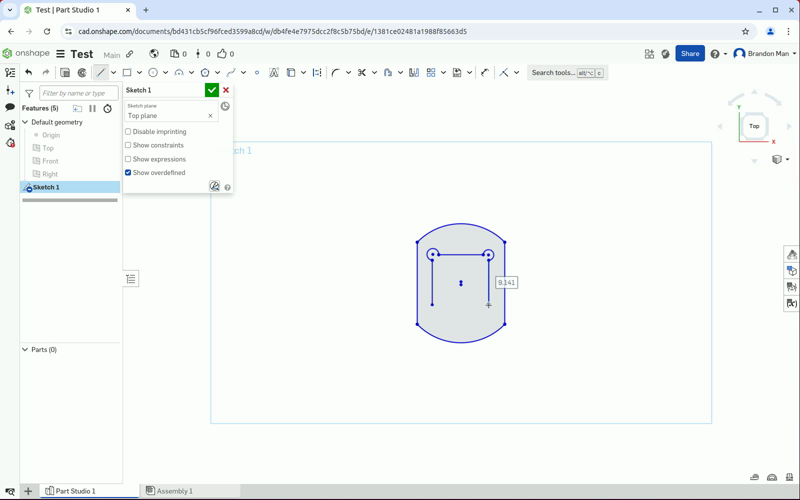
key(esc)
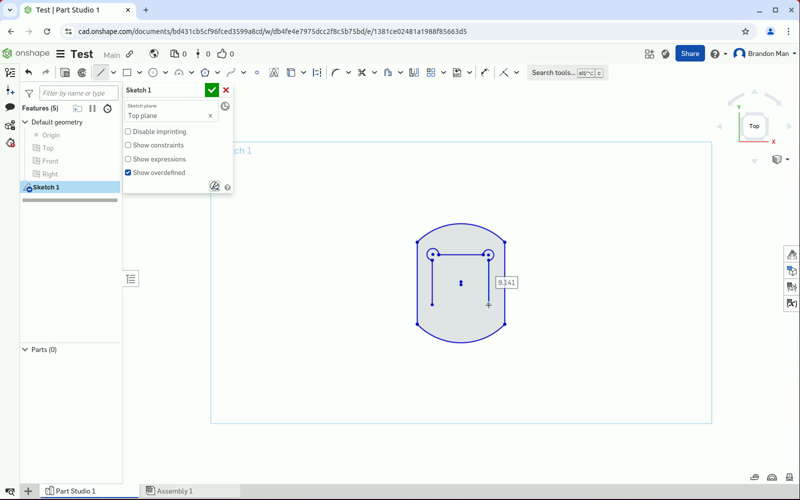
key(a)
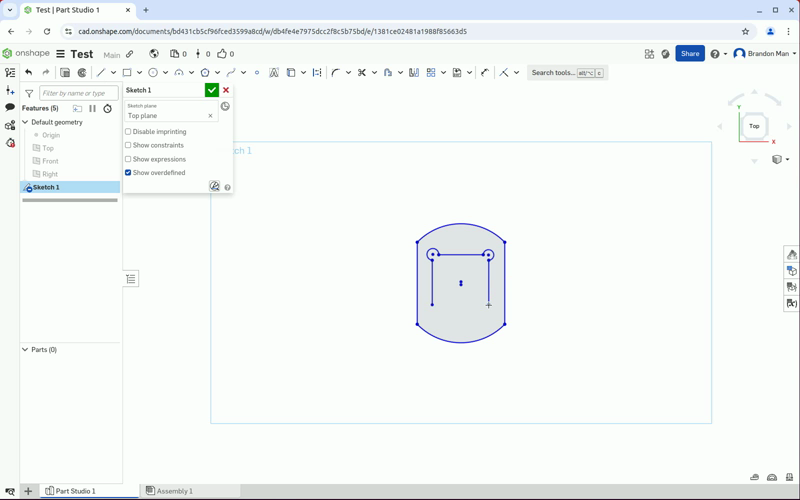
mouse_move(488, 304)
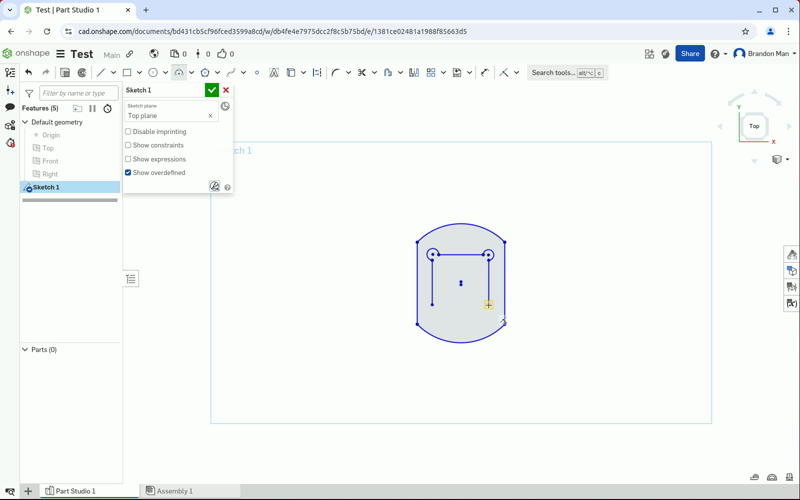
click(488, 304)
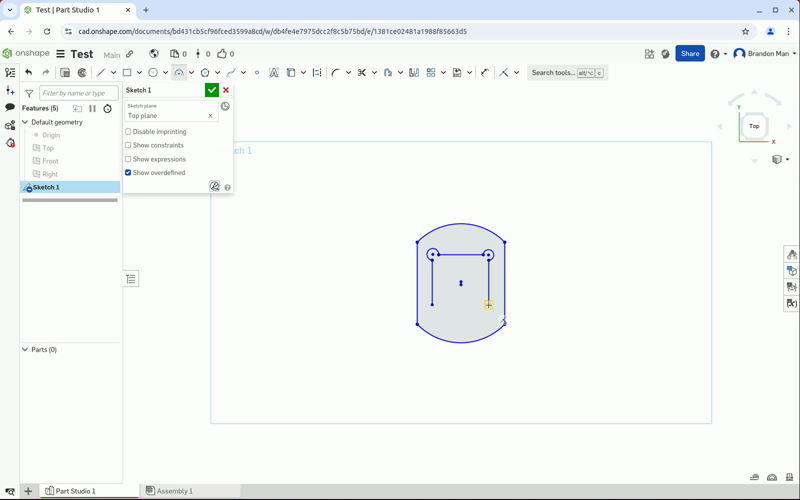
key_down(shift)
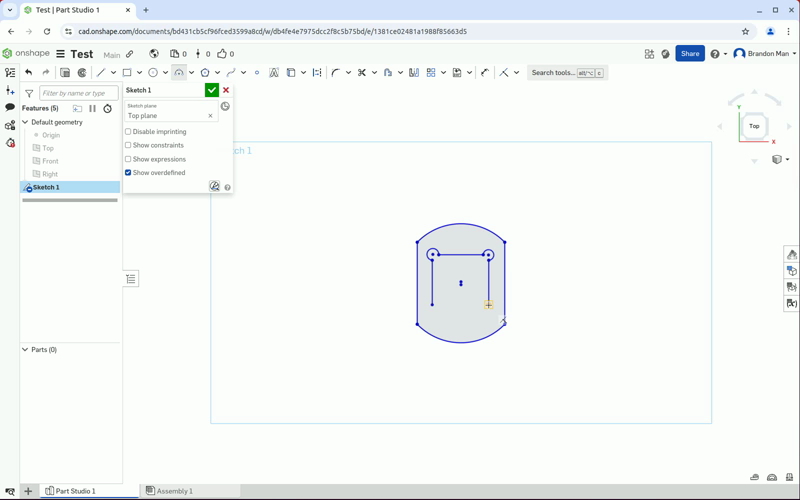
mouse_move(483, 311)
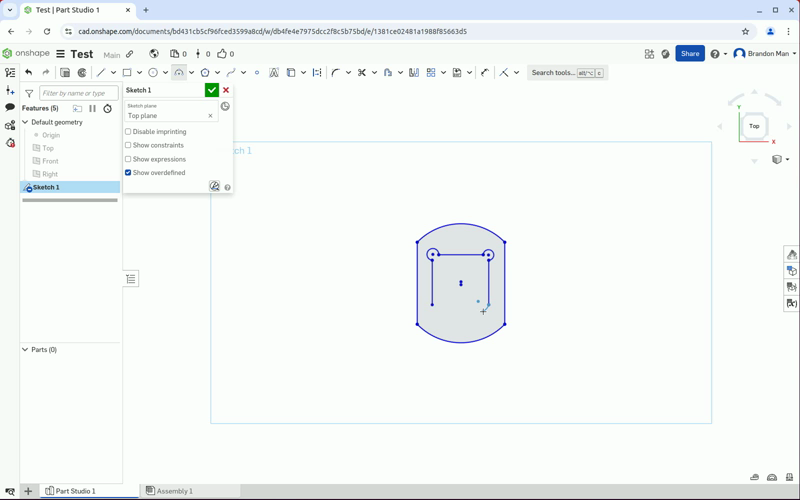
click(483, 311)
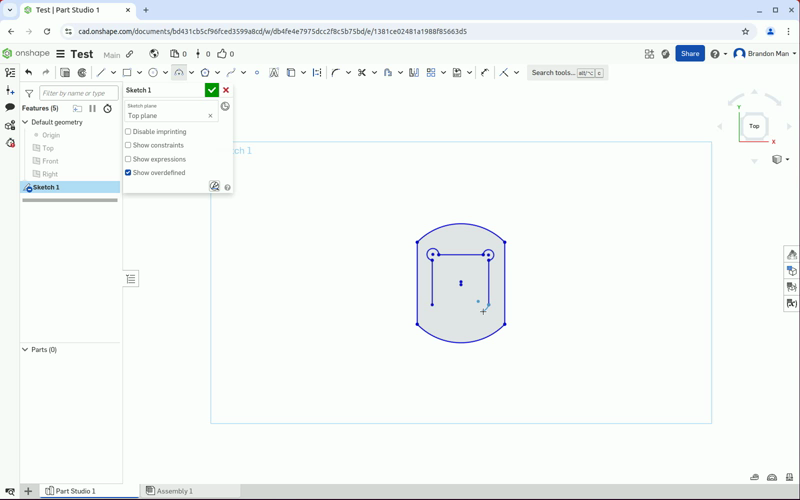
mouse_move(493, 314)
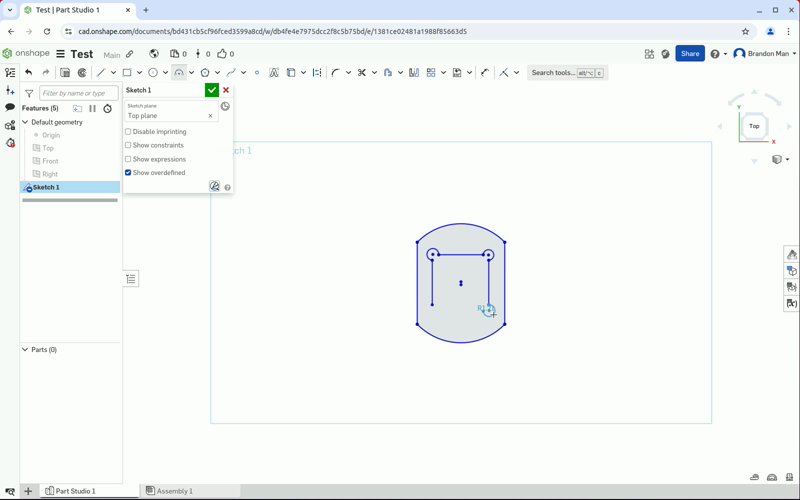
click(493, 314)
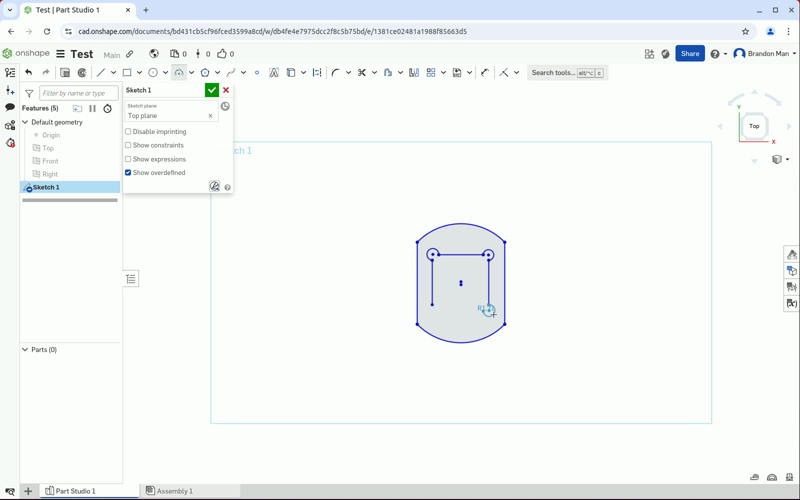
key_up(shift)
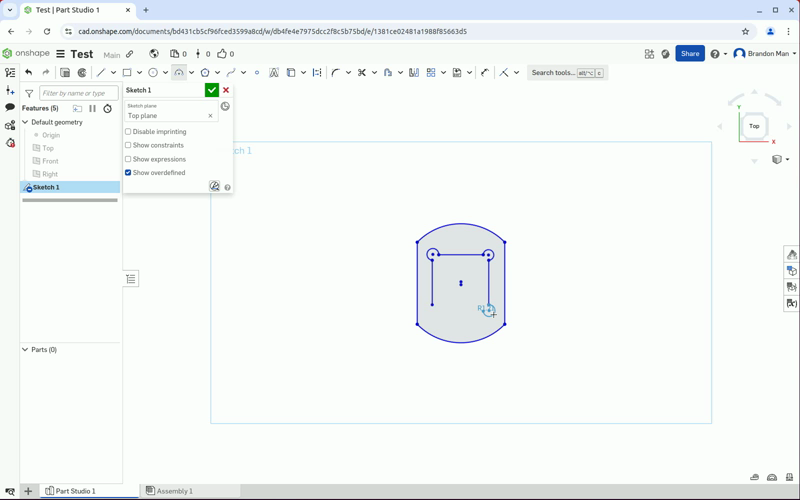
key(esc)
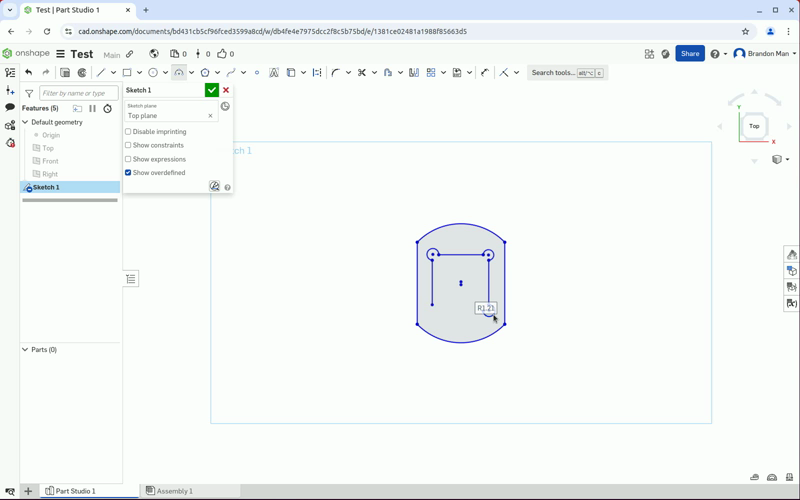
key(l)
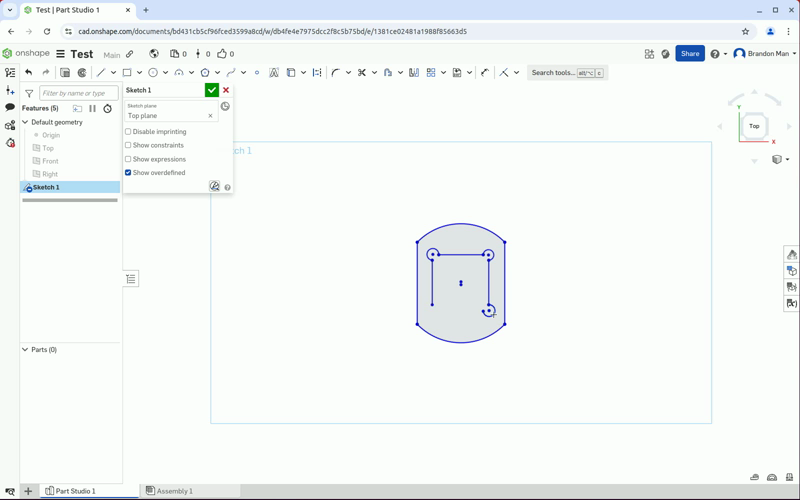
mouse_move(483, 311)
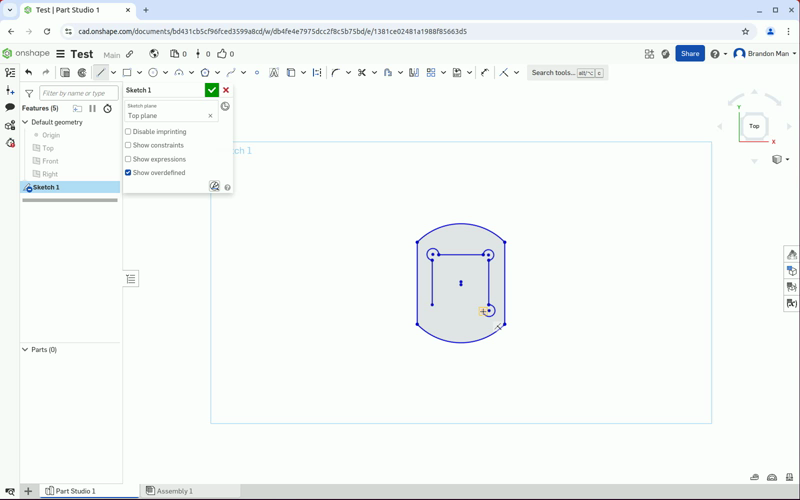
click(483, 311)
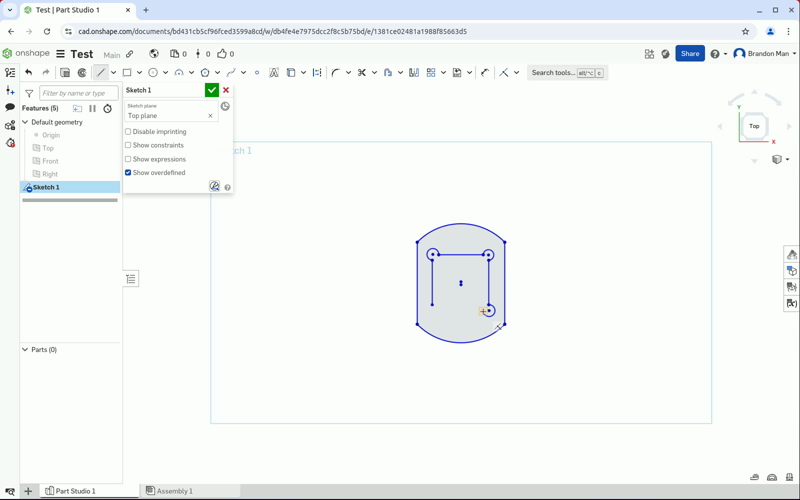
key_down(shift)
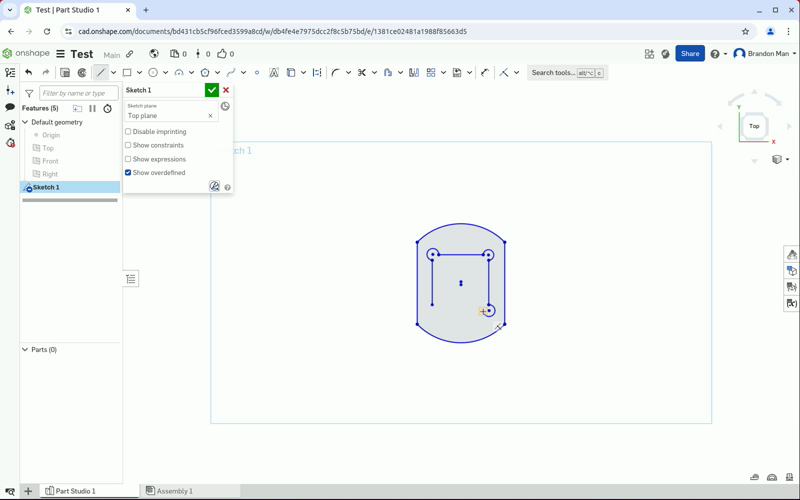
mouse_move(513, 311)
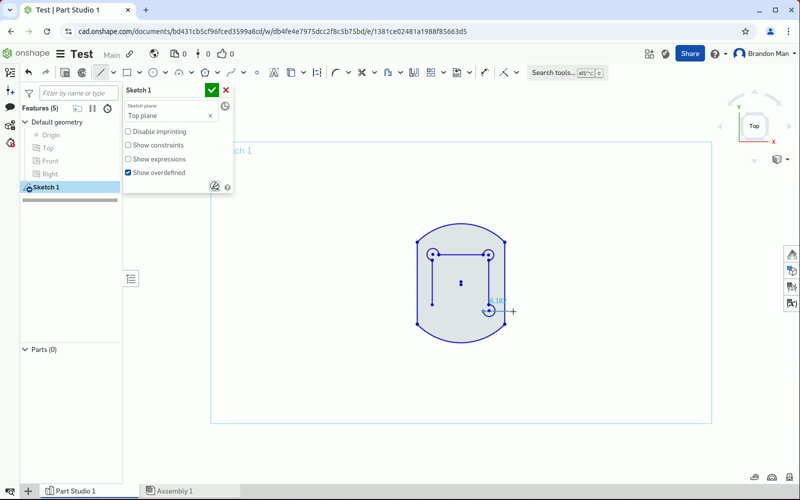
mouse_move(438, 311)
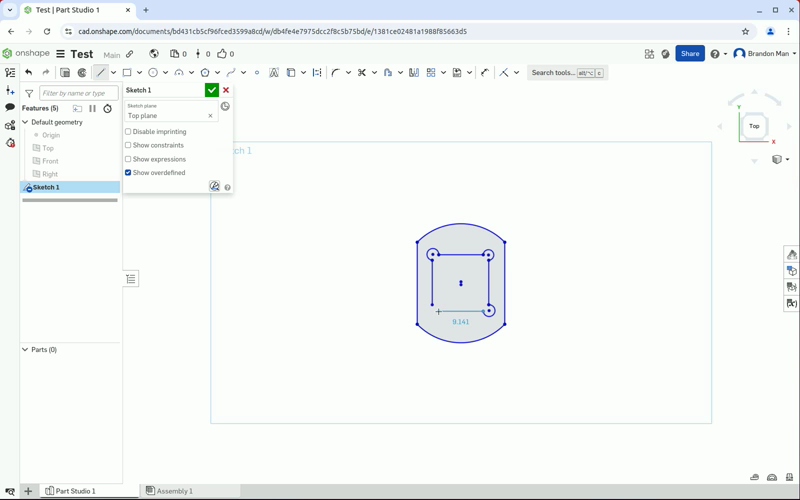
click(438, 311)
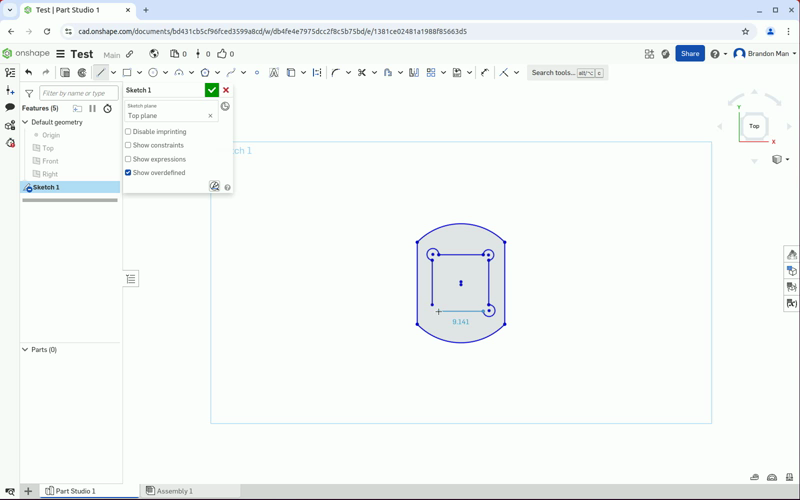
key_up(shift)
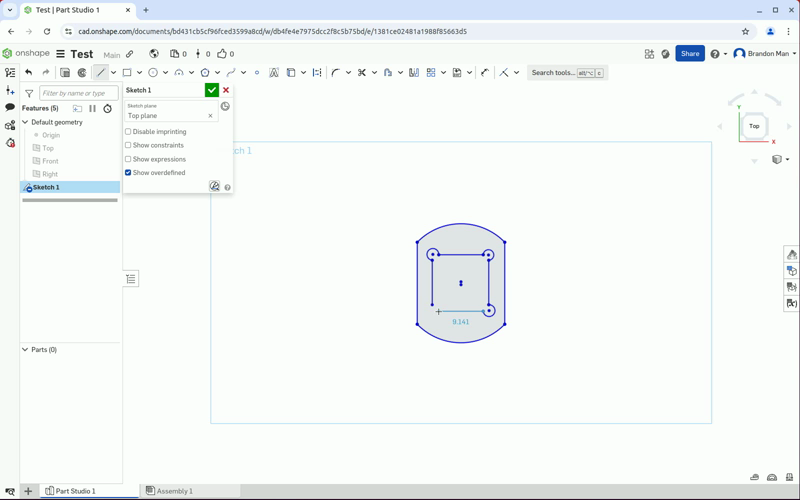
key(esc)
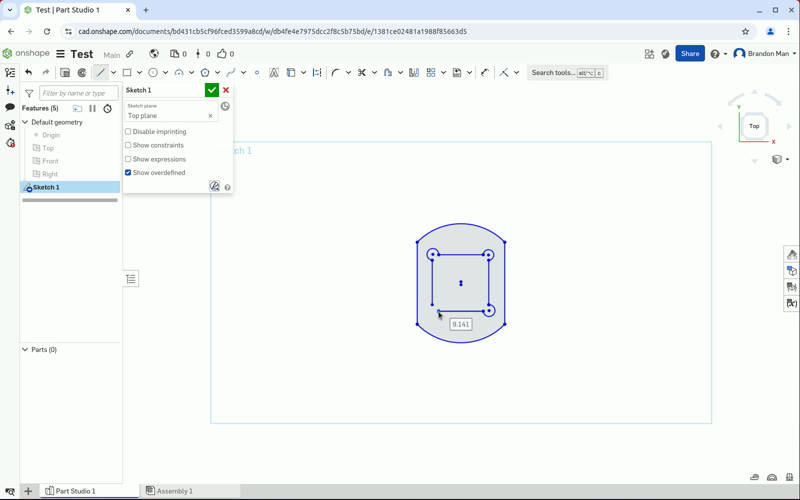
key(a)
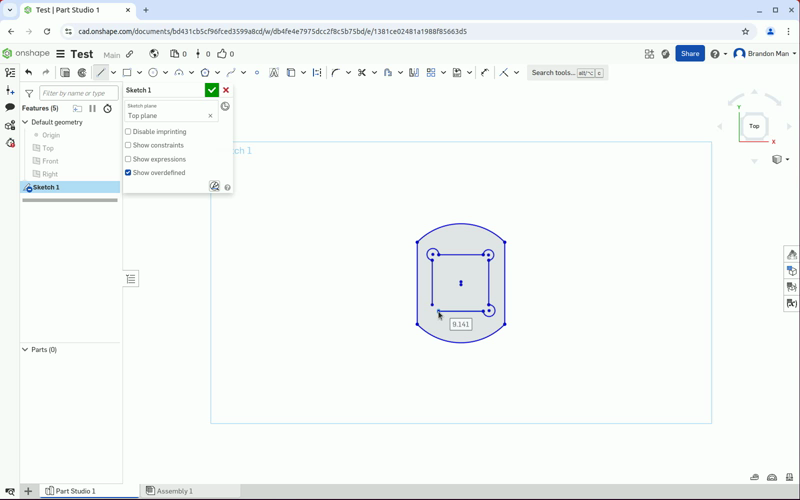
mouse_move(438, 311)
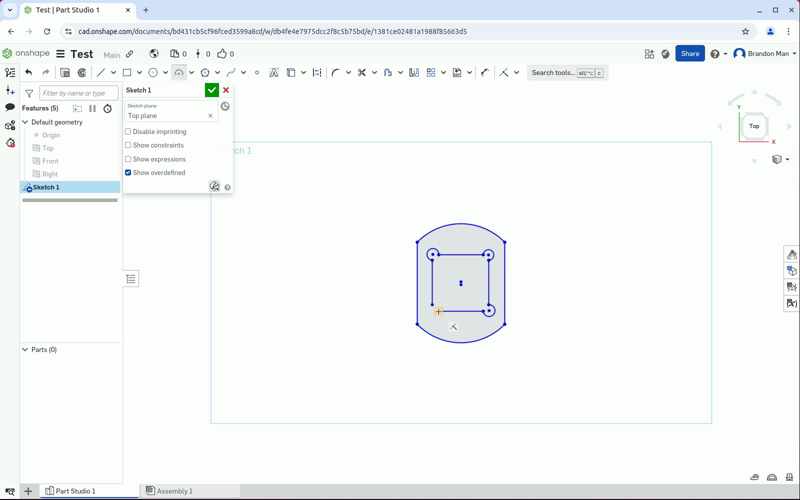
click(438, 311)
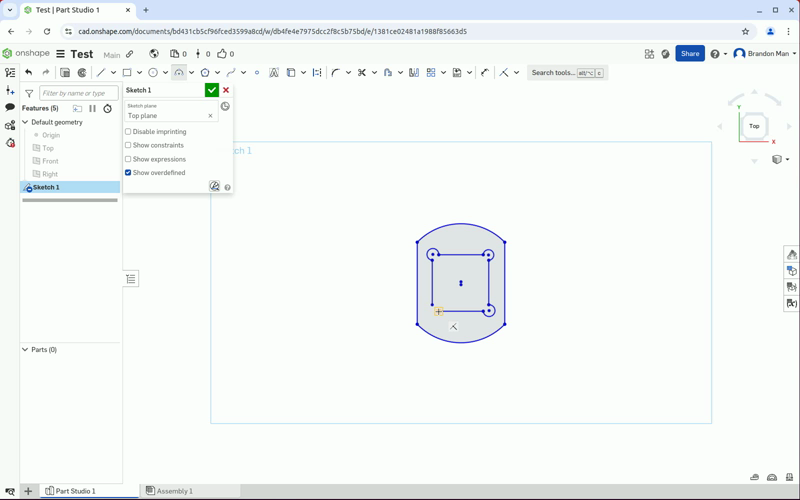
mouse_move(432, 304)
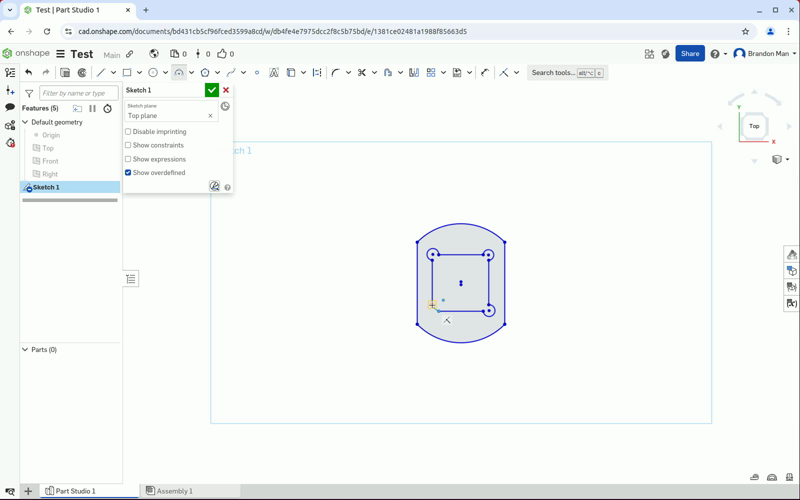
click(432, 304)
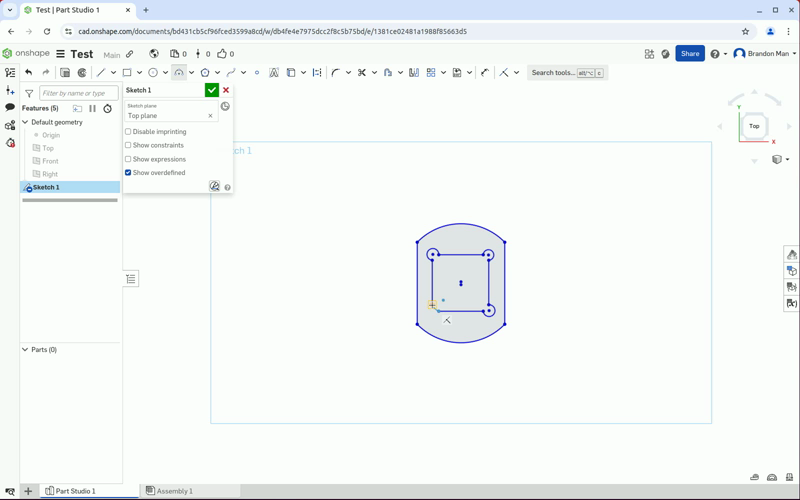
key_down(shift)
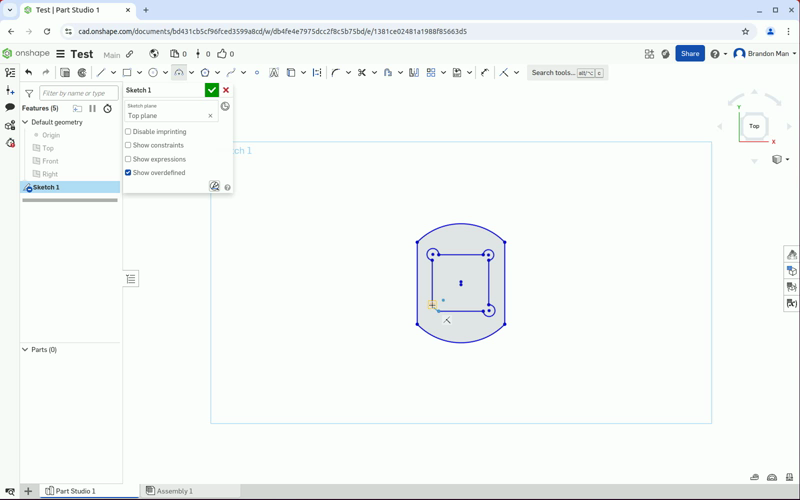
mouse_move(427, 315)
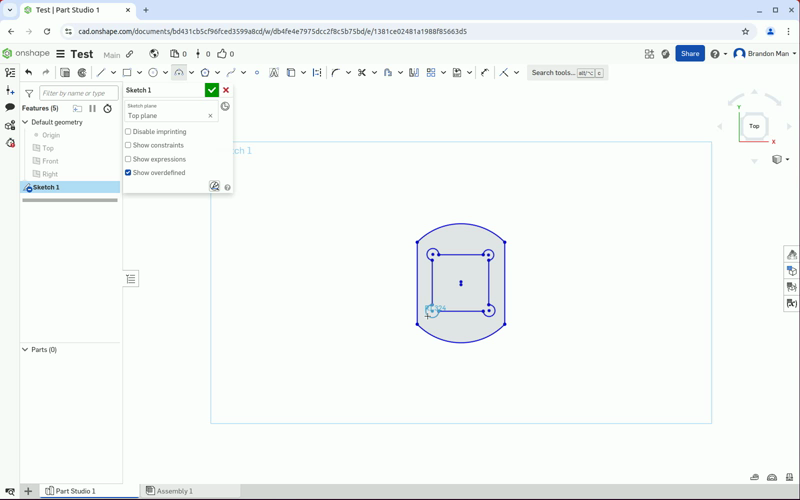
click(427, 315)
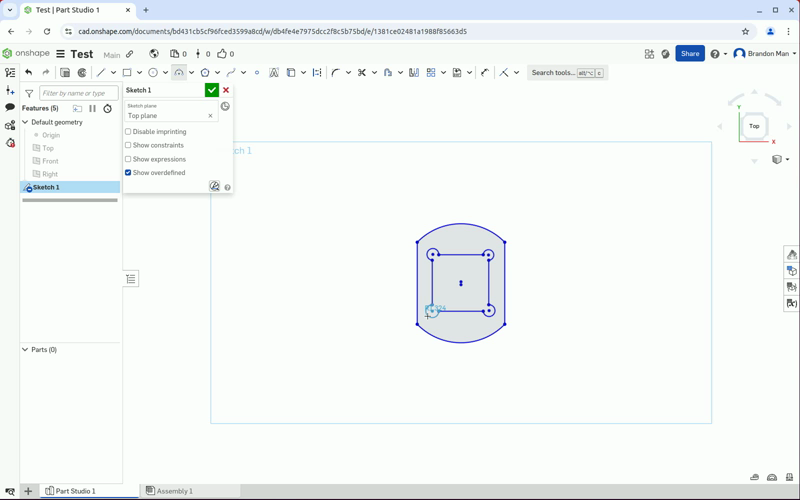
key_up(shift)
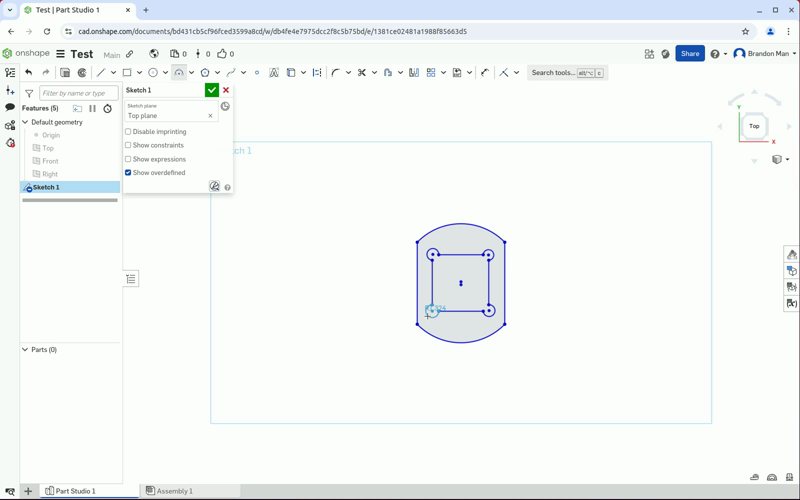
key(esc)
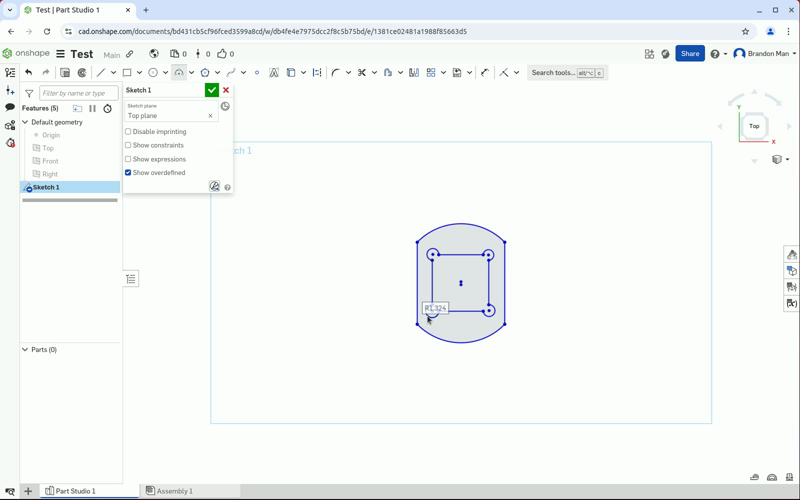
mouse_move(423, 283)
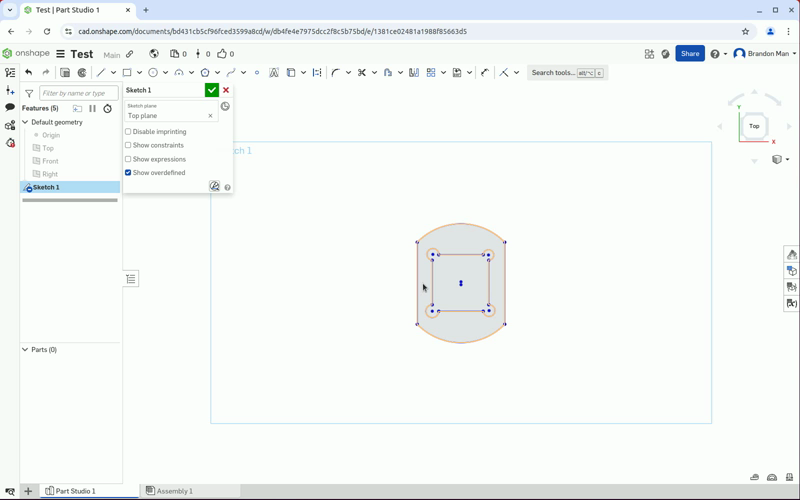
click(423, 283)
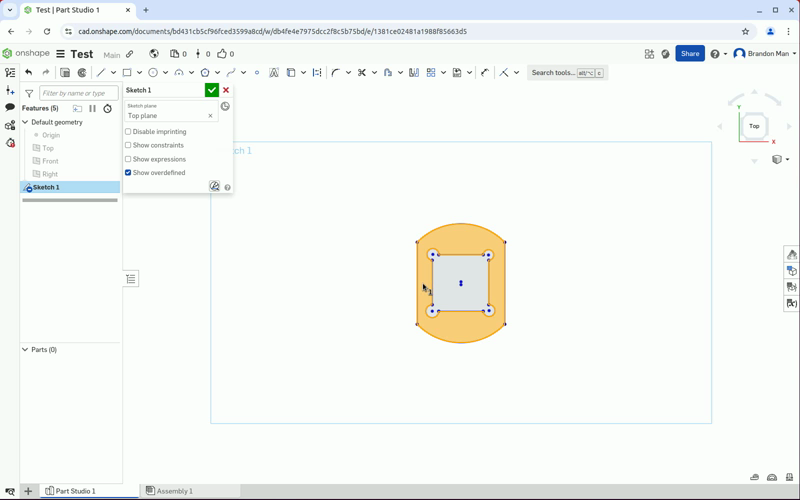
mouse_move(73, 352)
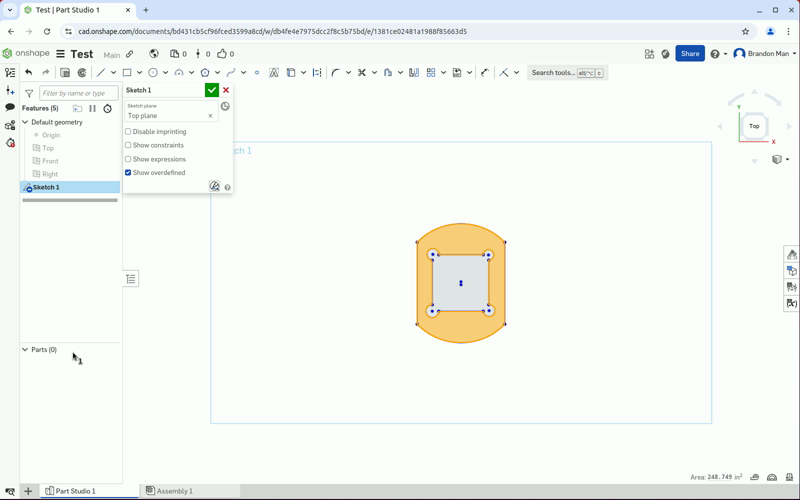
key(shift+y)
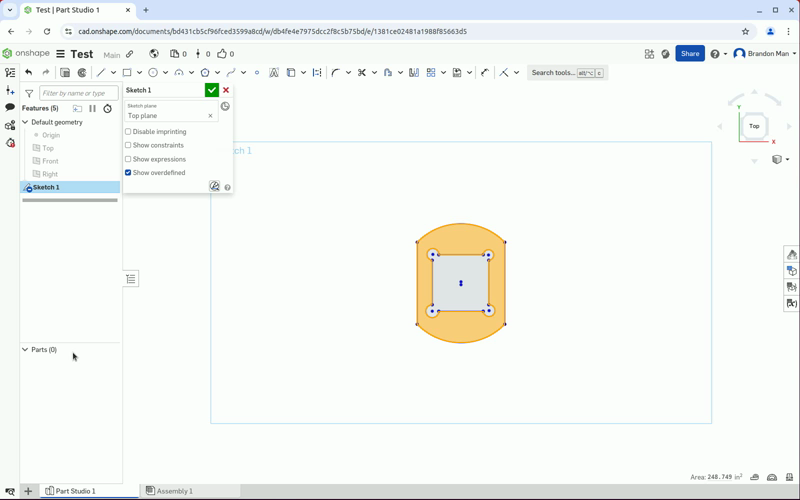
key(shift+e)
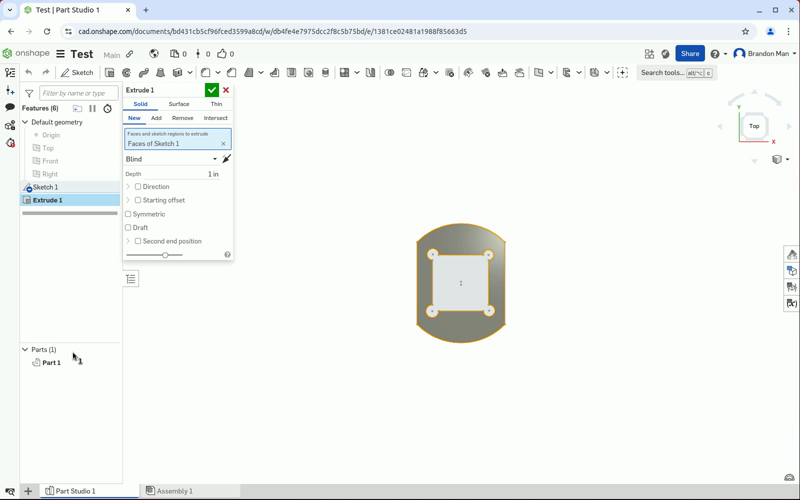
mouse_move(143, 106)
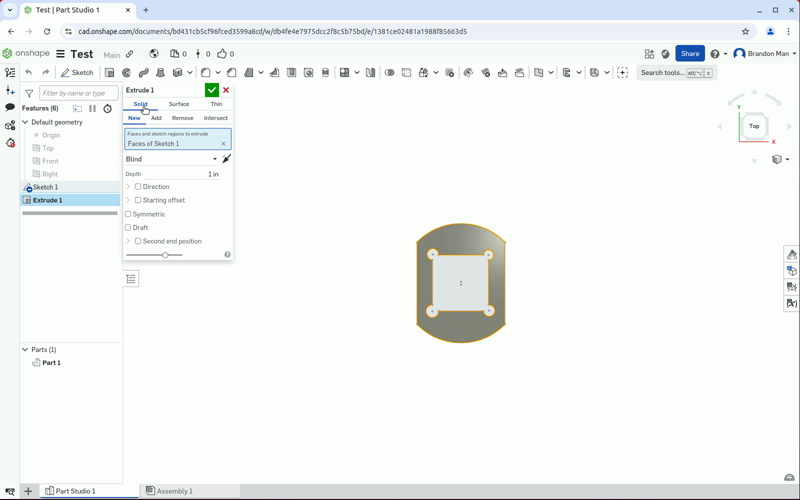
click(143, 106)
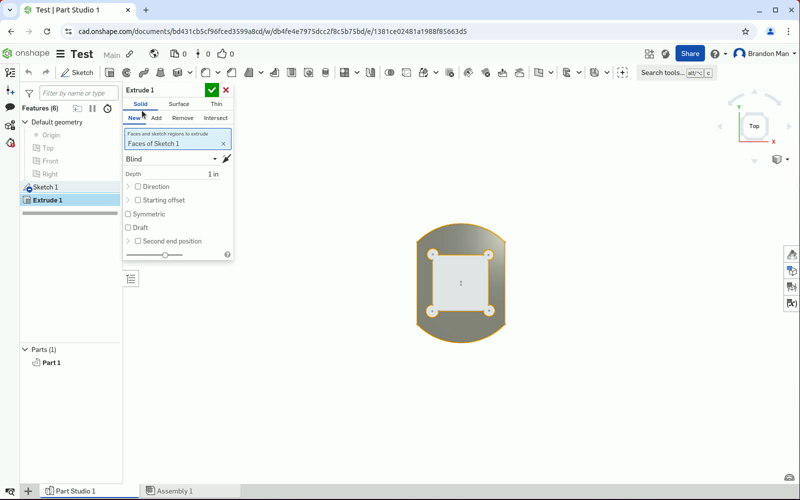
mouse_move(137, 120)
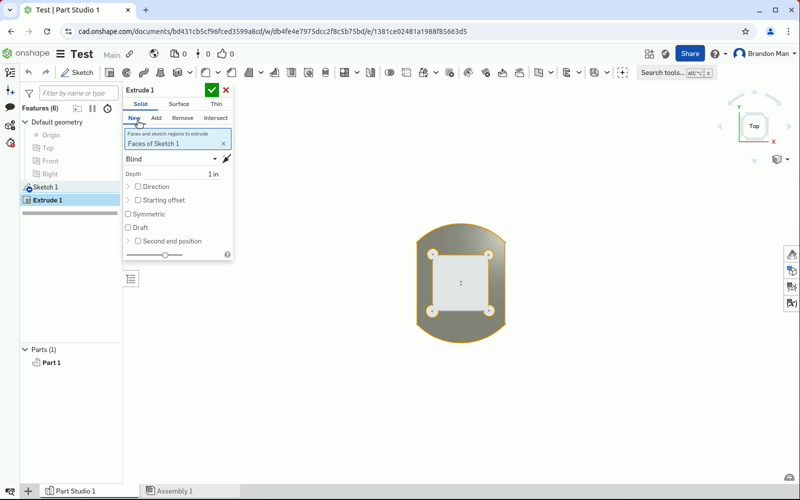
click(137, 120)
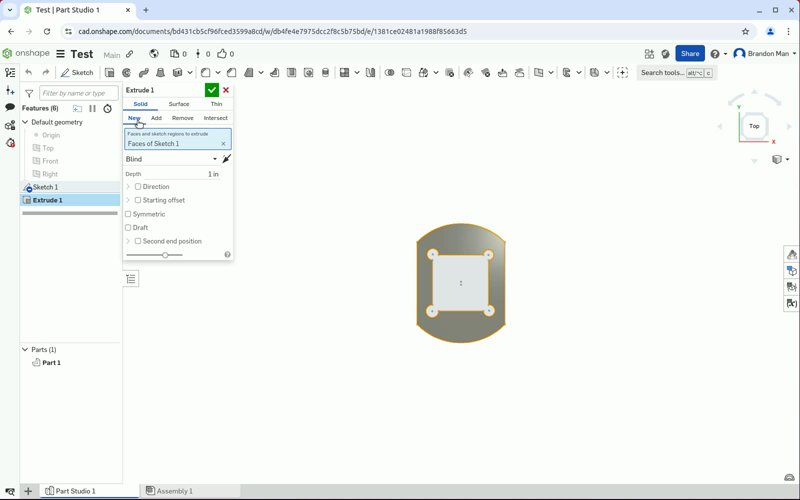
key(tab, 4)
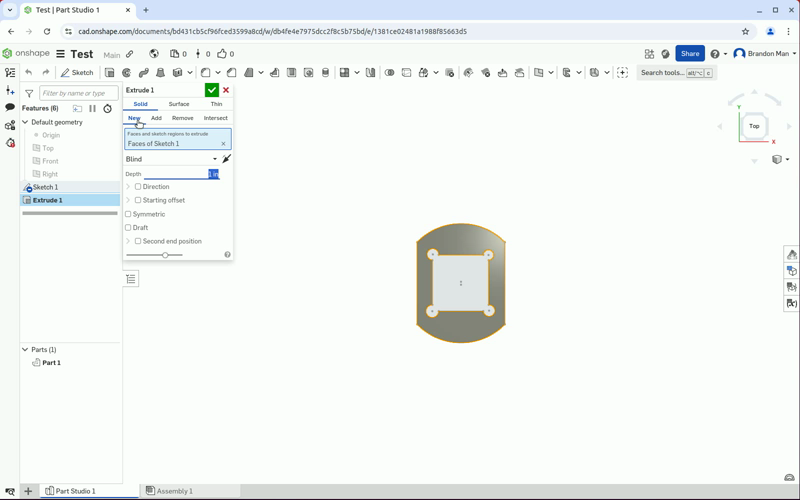
text(23.108)
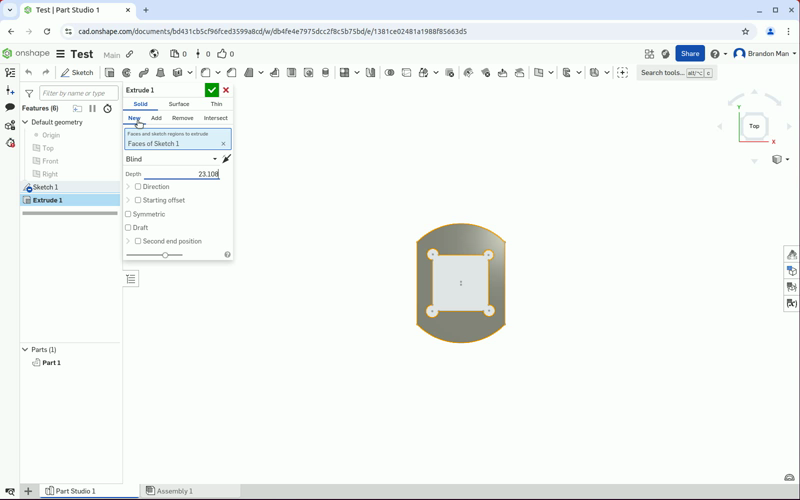
key(enter)
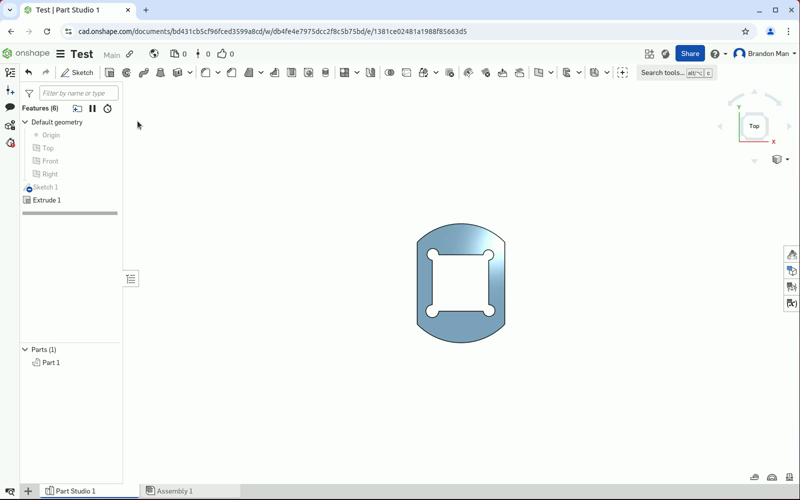
key(shift+h)
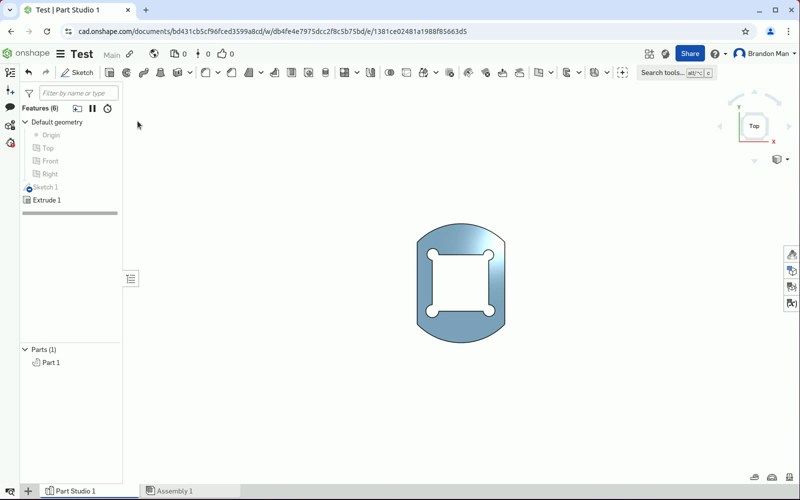
key(shift+h)
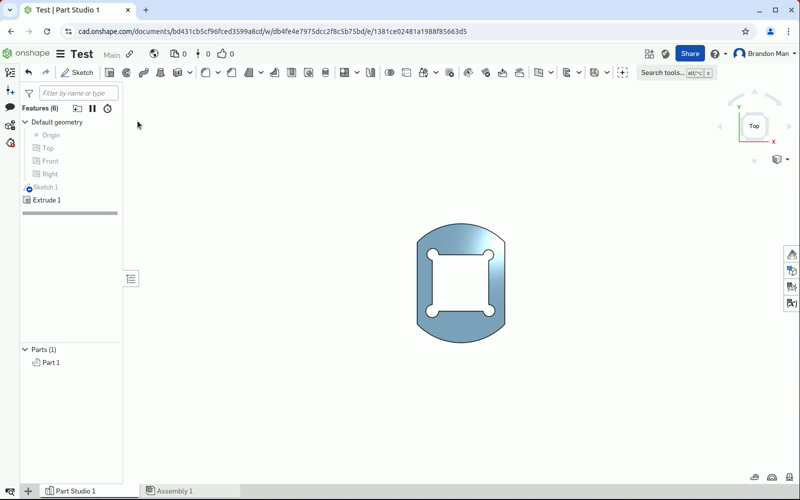
mouse_move(73, 189)
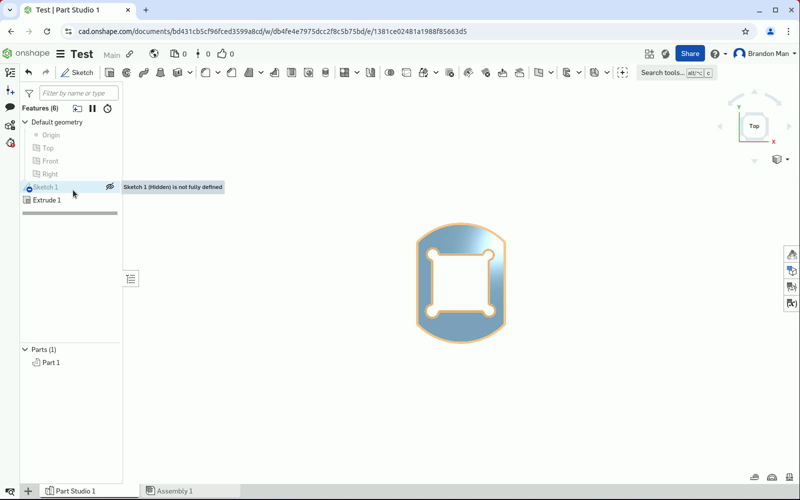
click(73, 189)
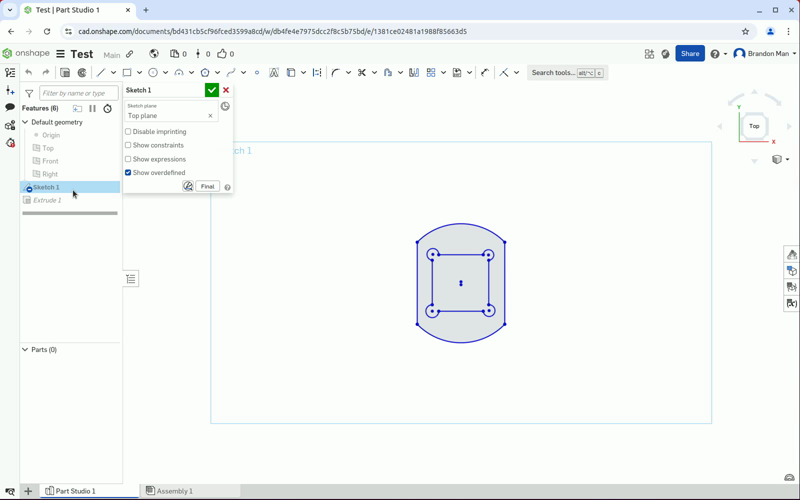
mouse_move(229, 92)
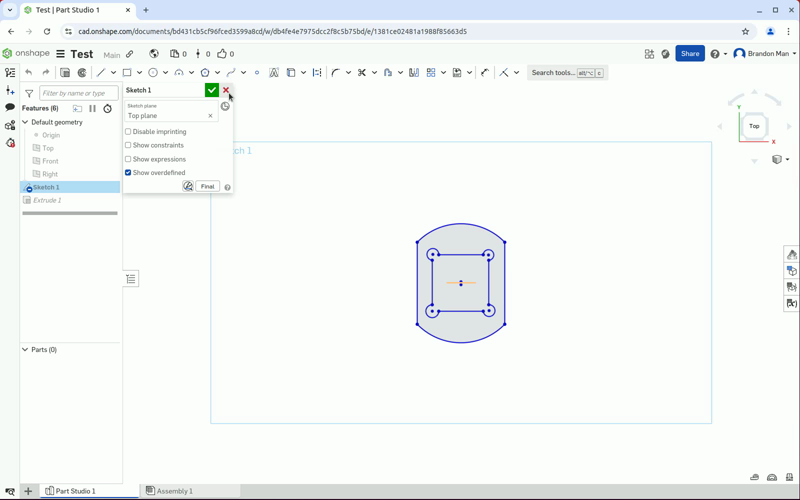
click(229, 92)
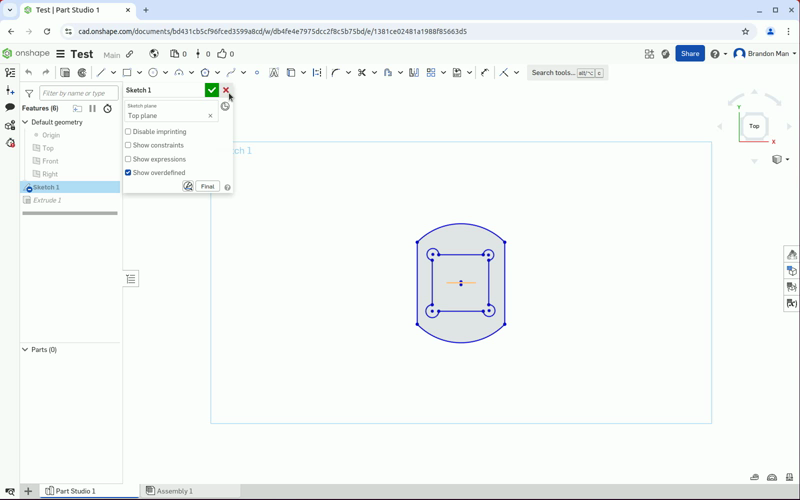
key(shift+s)
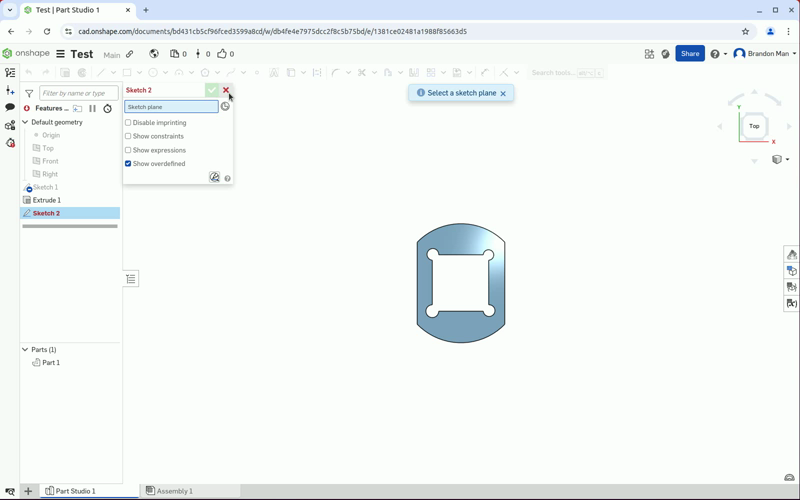
mouse_move(73, 150)
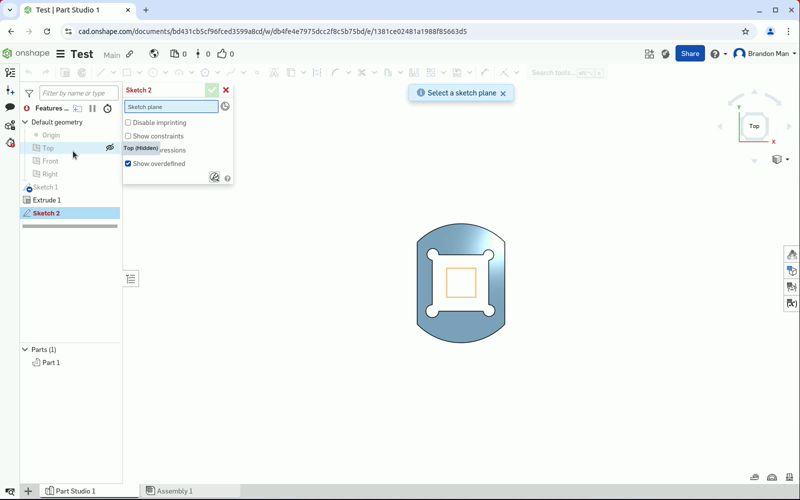
click(73, 150)
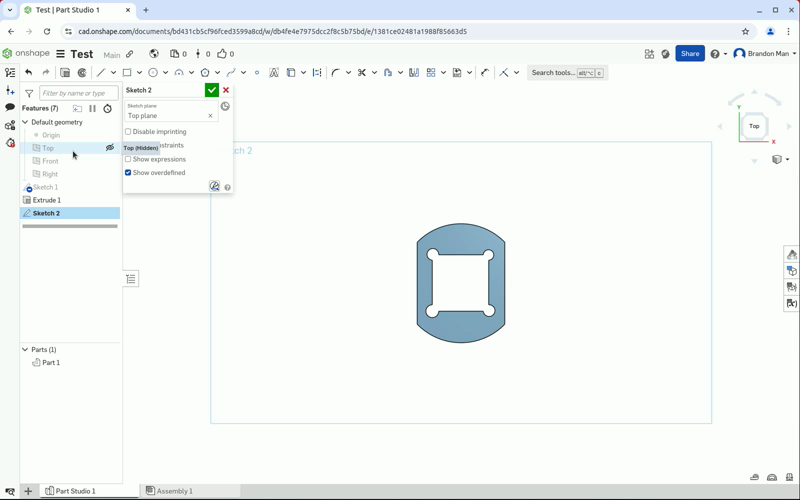
mouse_move(73, 352)
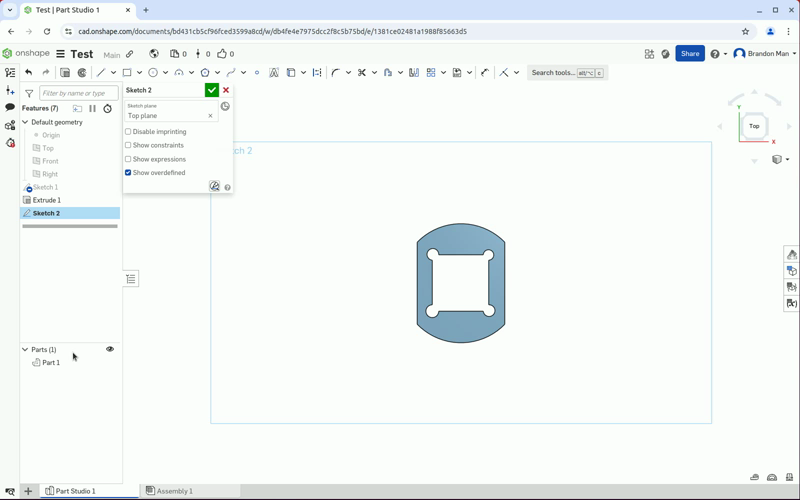
key(y)
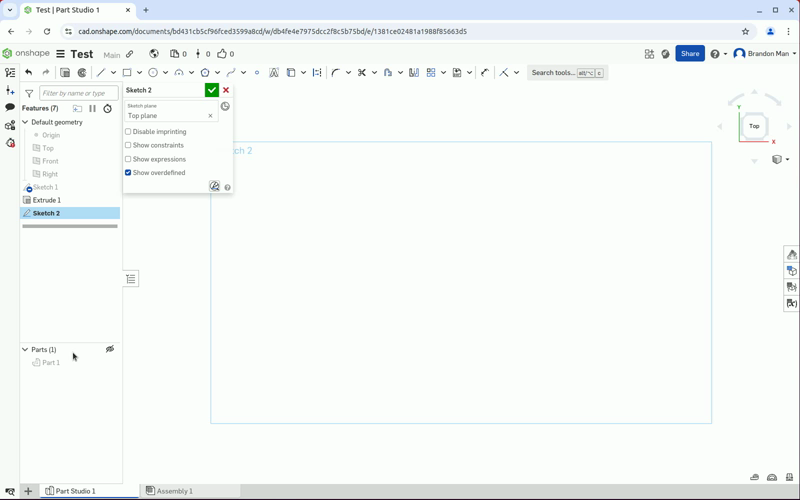
key(a)
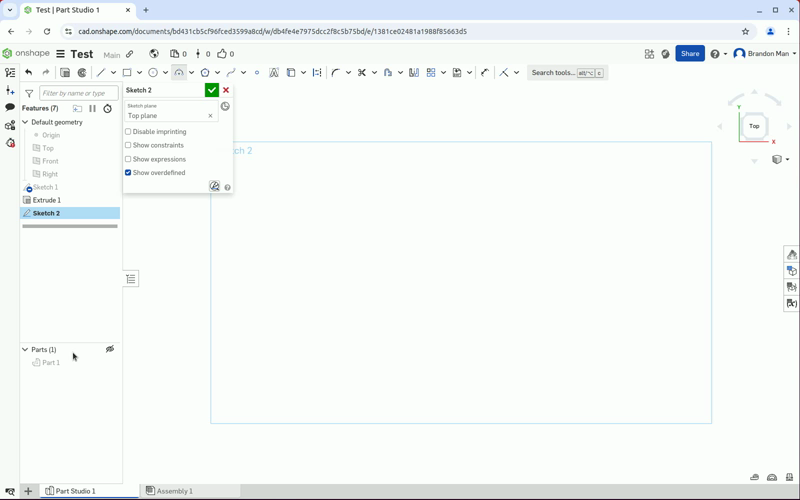
key_down(shift)
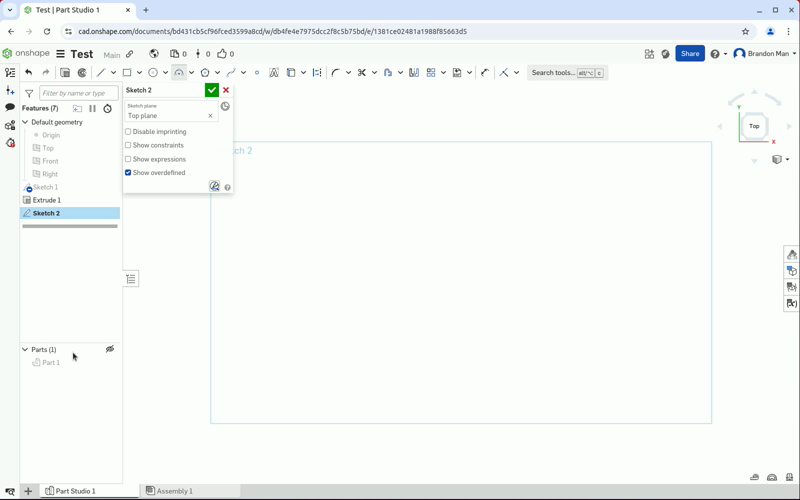
mouse_move(432, 305)
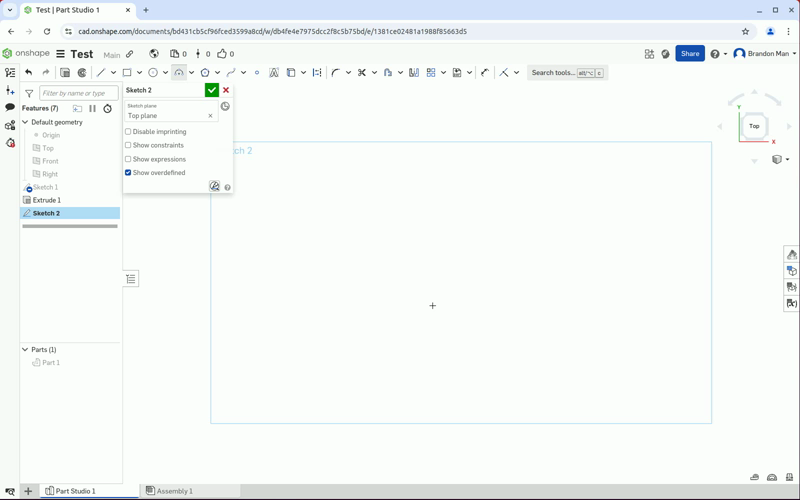
click(432, 305)
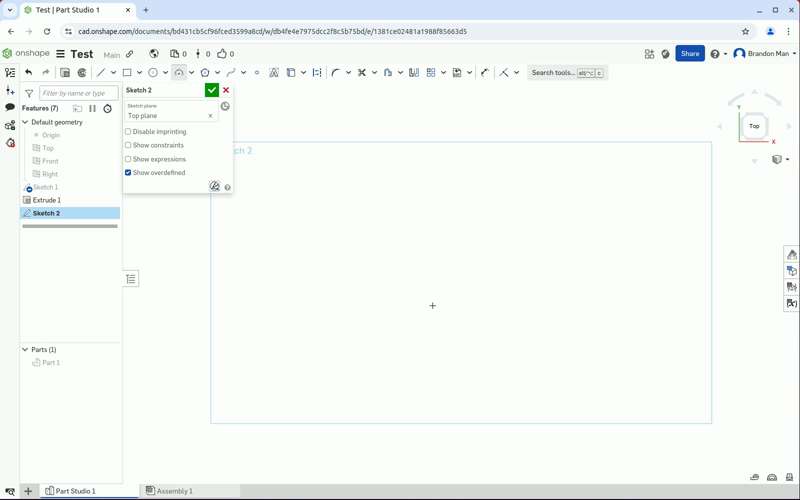
key_up(shift)
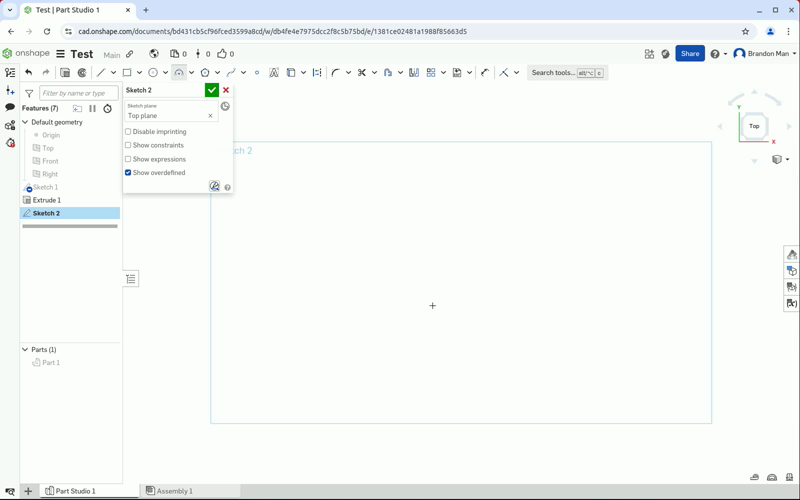
key_down(shift)
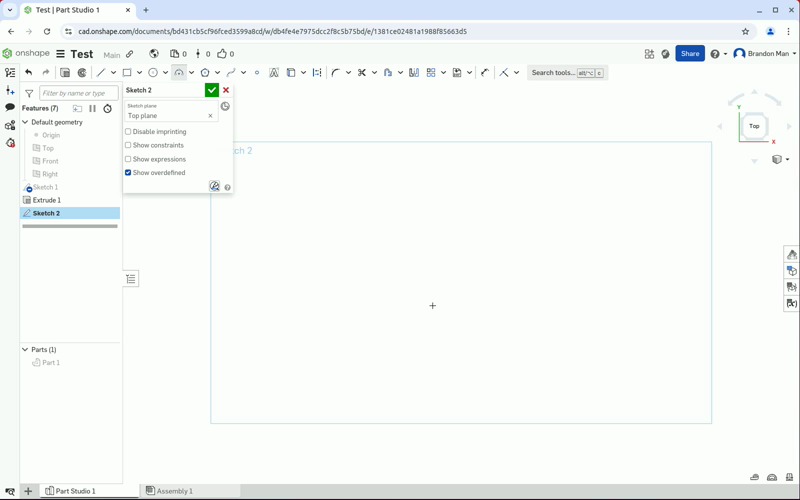
mouse_move(438, 311)
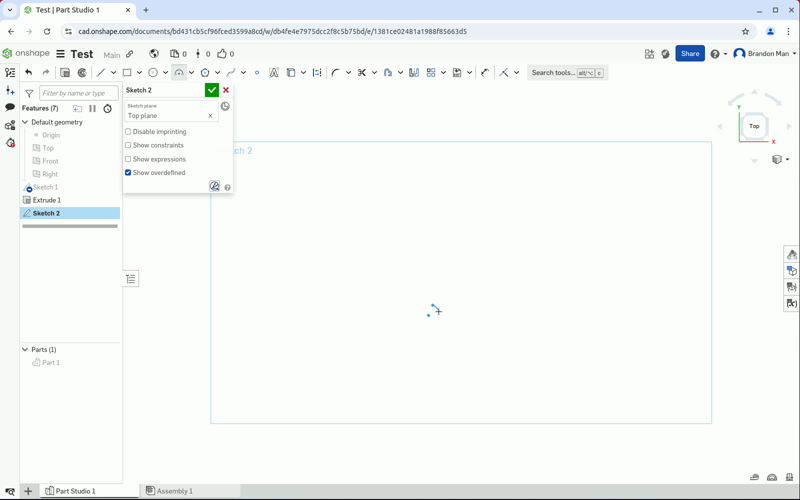
click(438, 311)
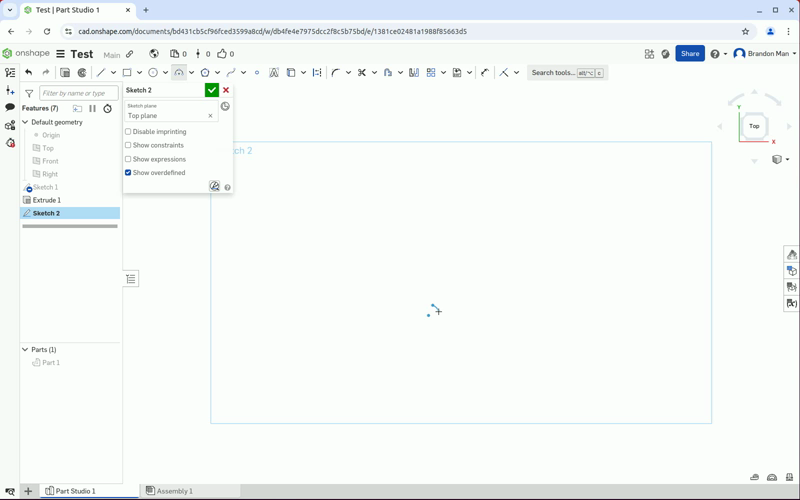
mouse_move(436, 306)
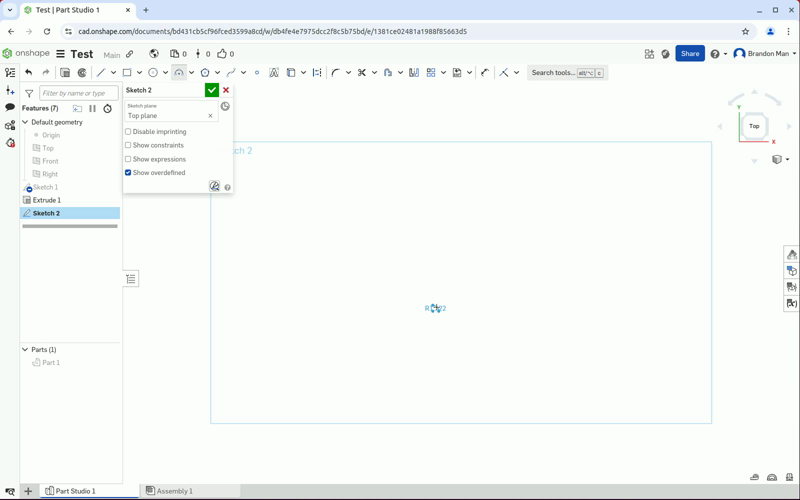
click(436, 306)
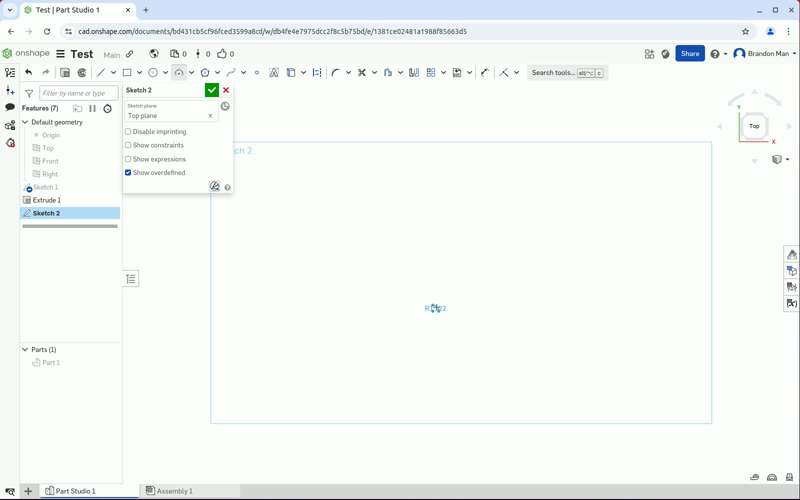
key_up(shift)
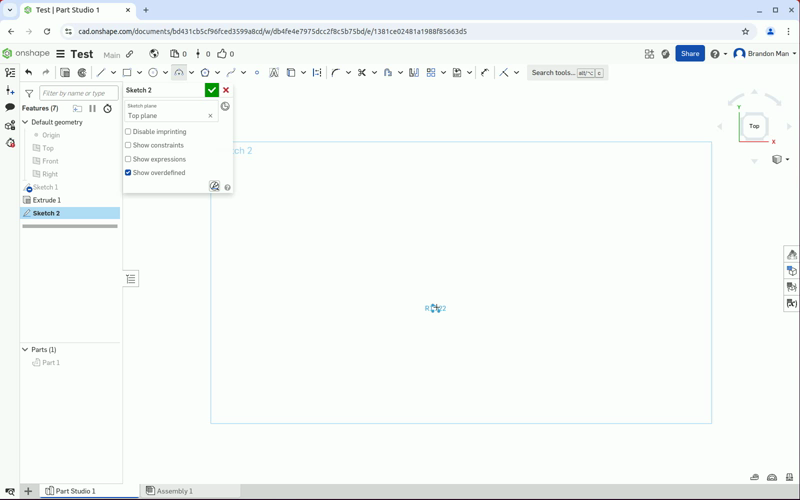
key(esc)
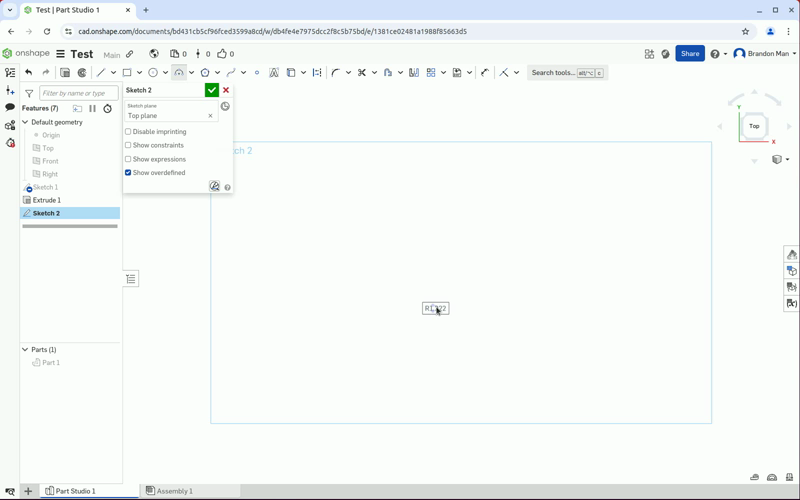
key(l)
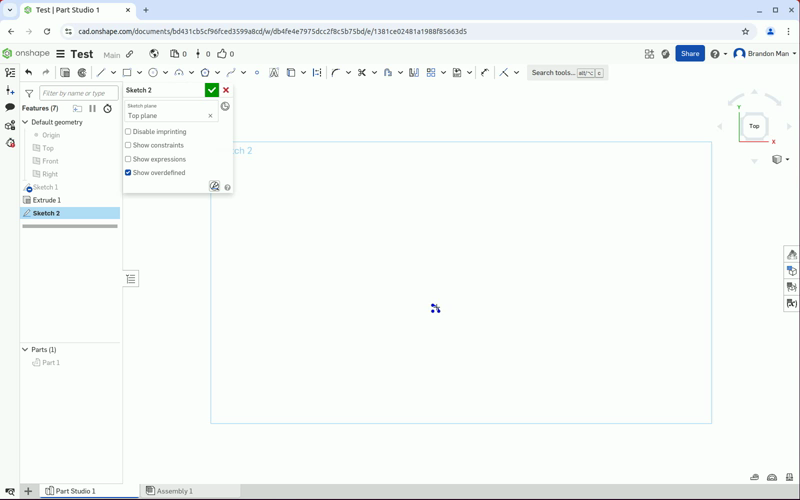
mouse_move(438, 311)
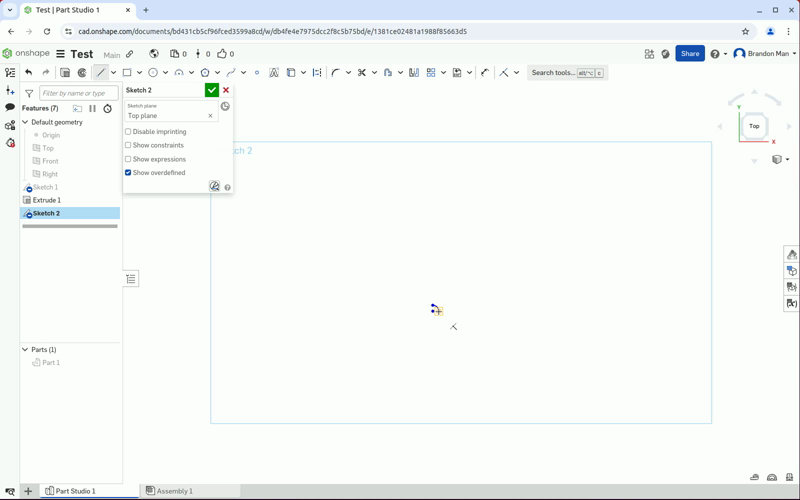
click(438, 311)
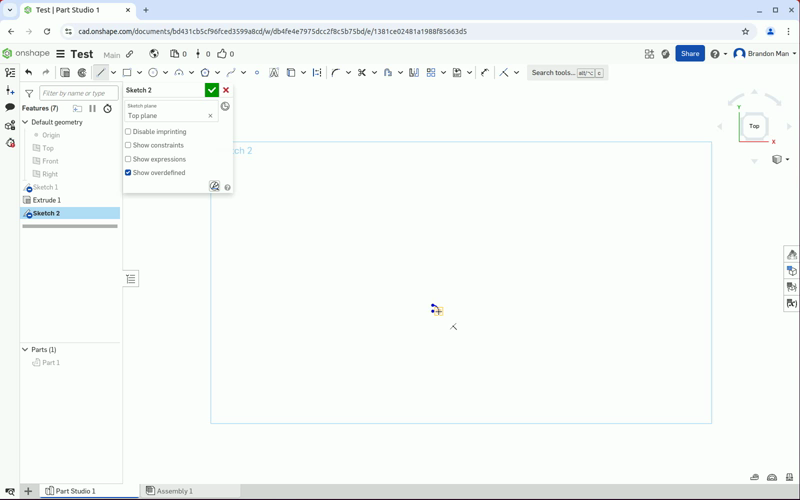
key_down(shift)
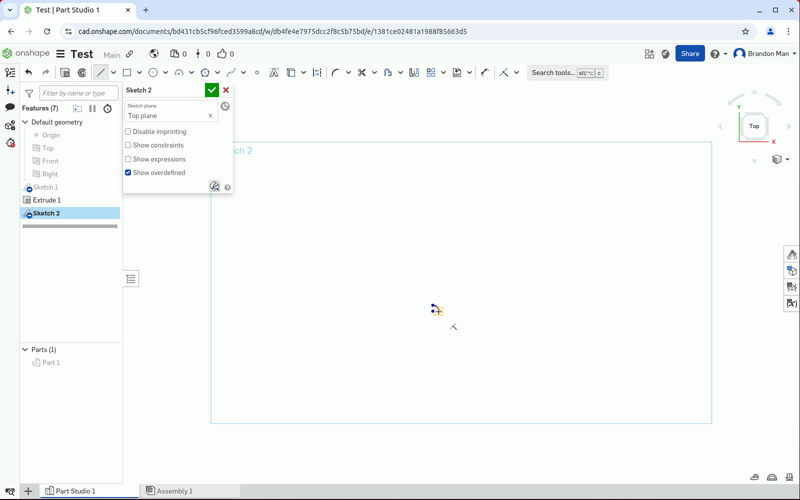
mouse_move(468, 311)
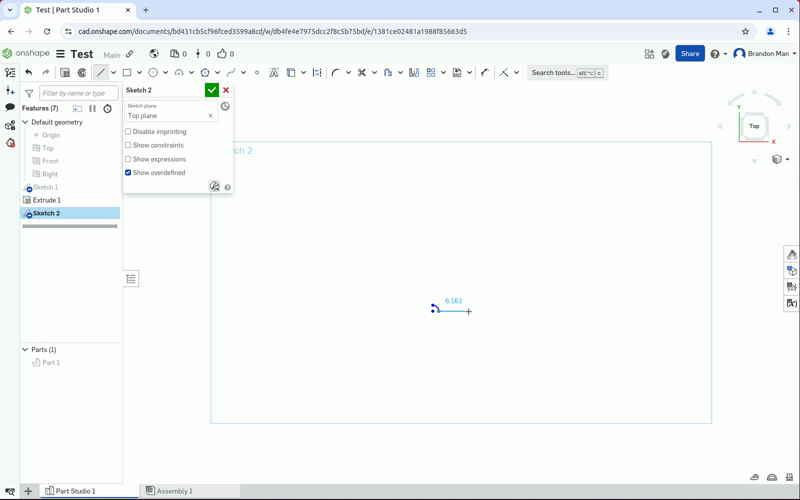
mouse_move(483, 311)
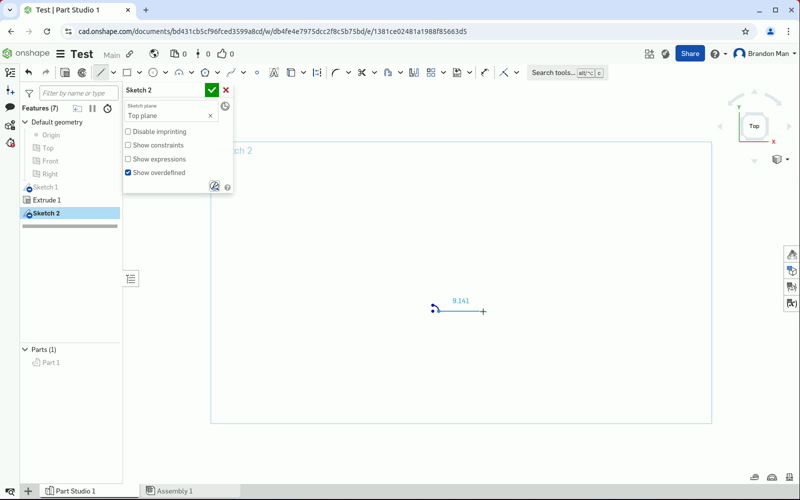
click(483, 311)
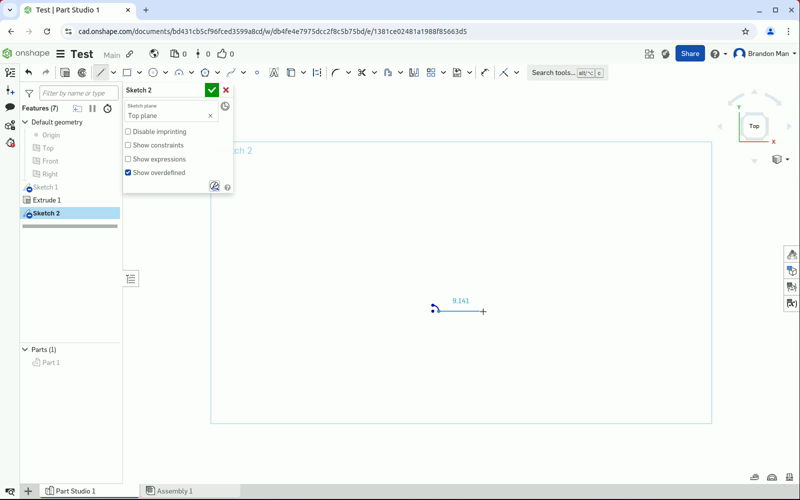
key_up(shift)
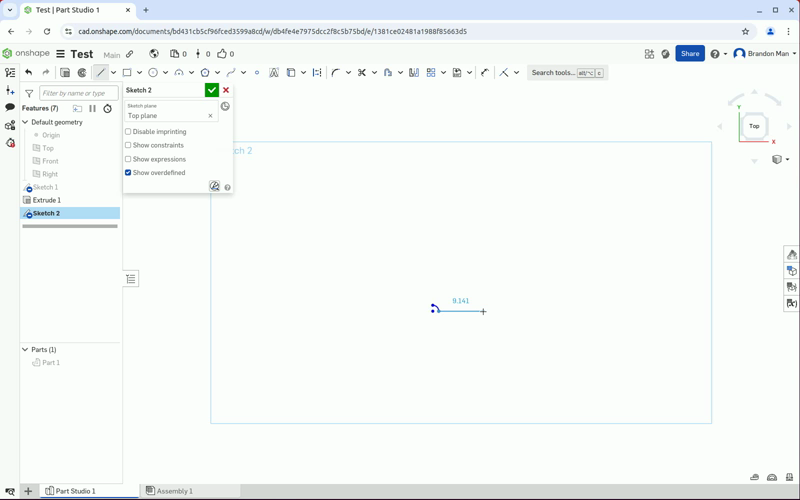
key(esc)
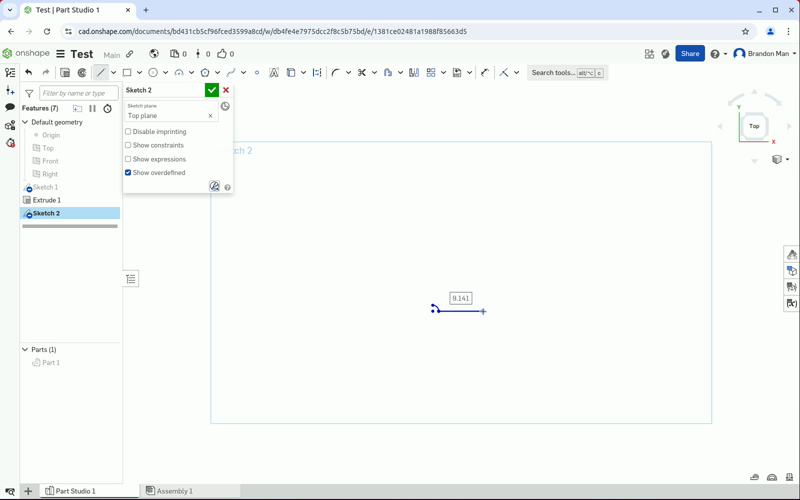
key(a)
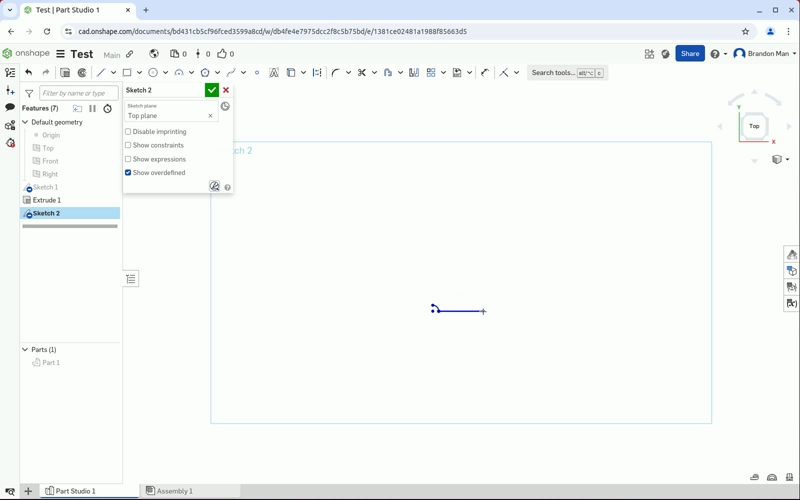
mouse_move(483, 311)
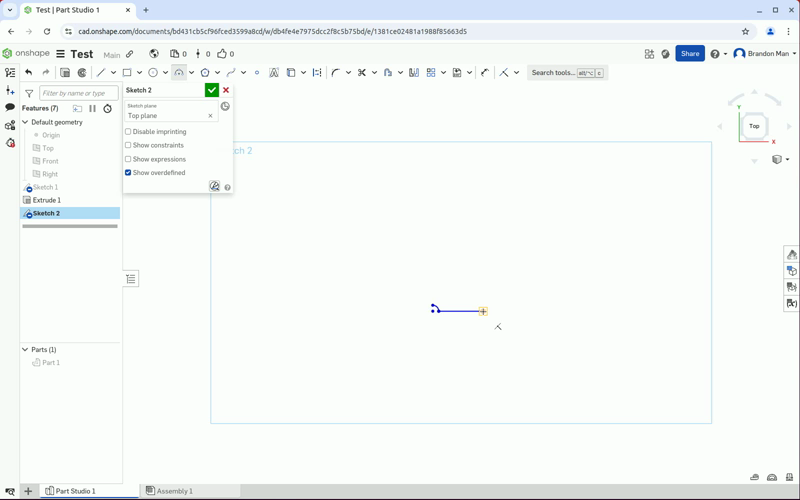
click(483, 311)
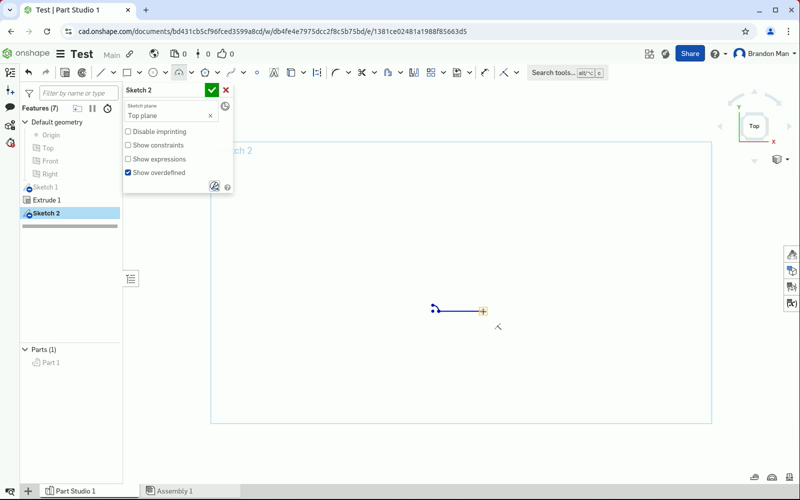
key_down(shift)
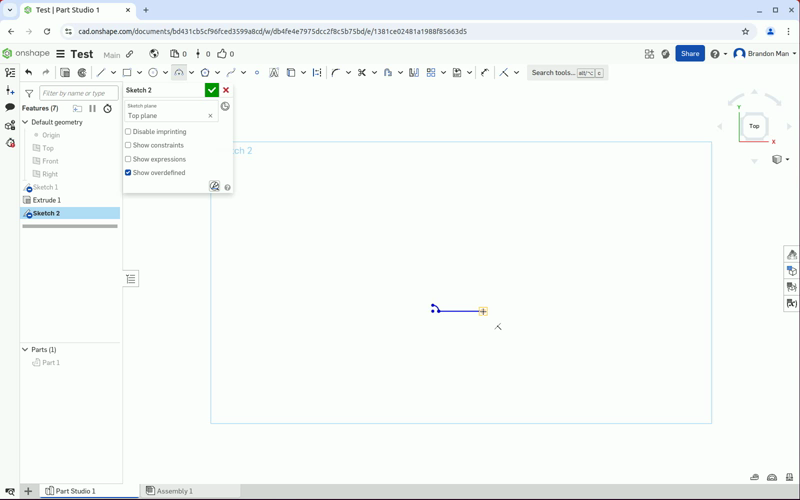
mouse_move(489, 305)
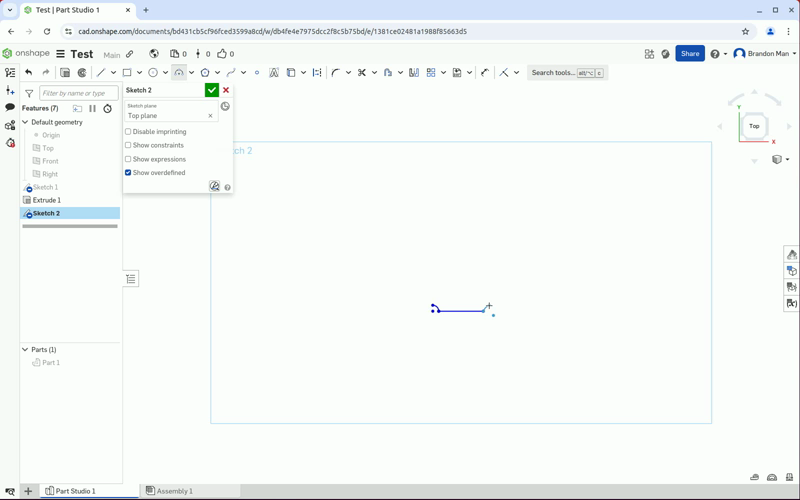
click(489, 305)
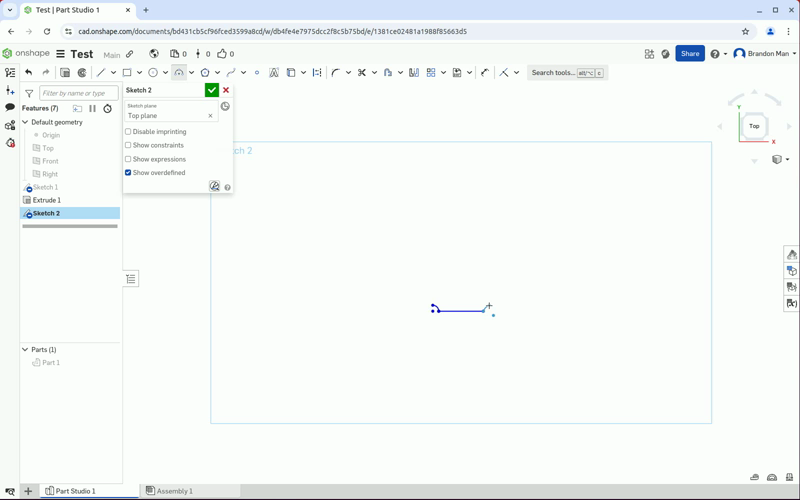
mouse_move(485, 306)
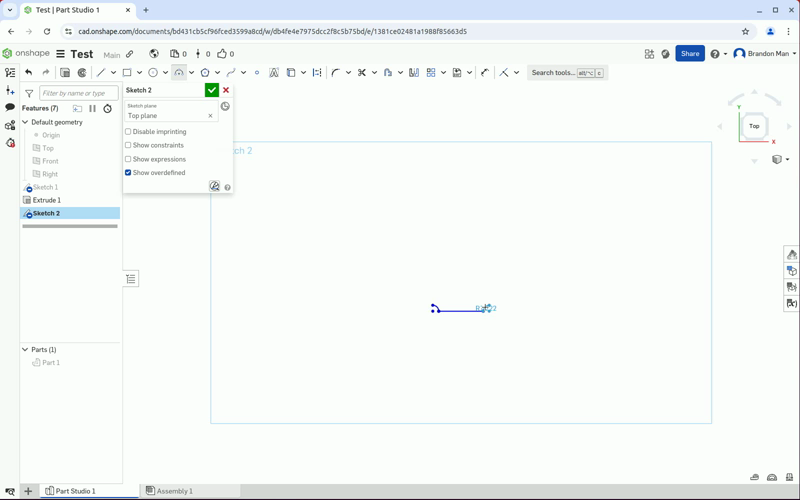
click(485, 306)
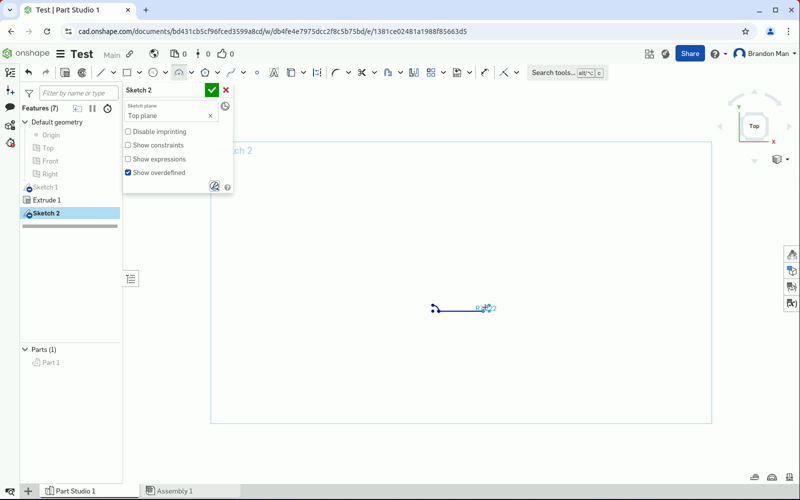
key_up(shift)
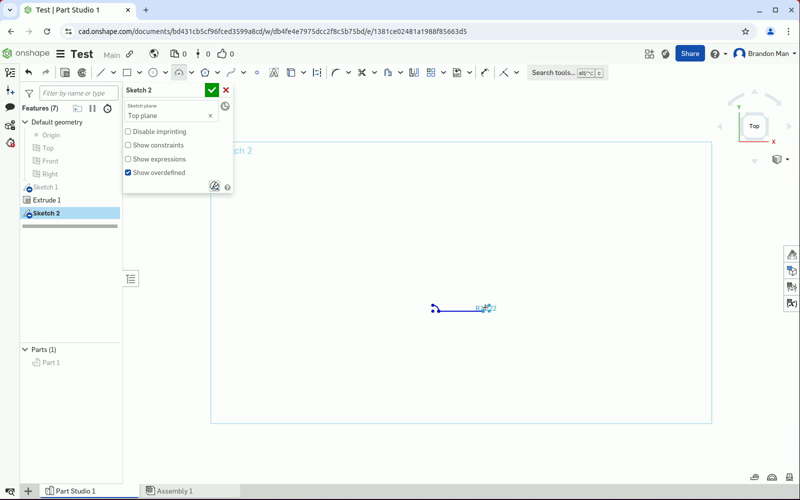
key(esc)
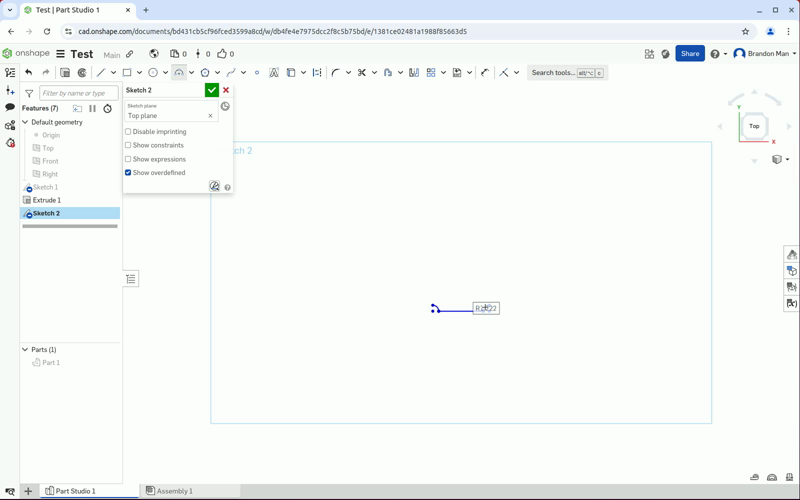
key(l)
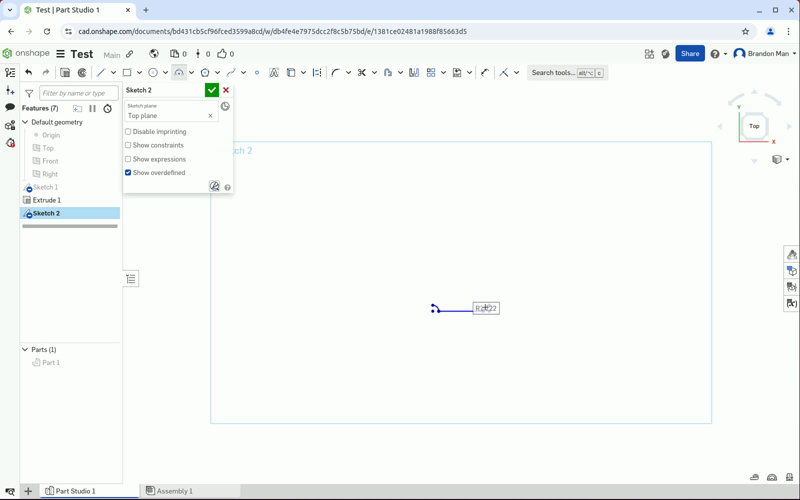
mouse_move(489, 305)
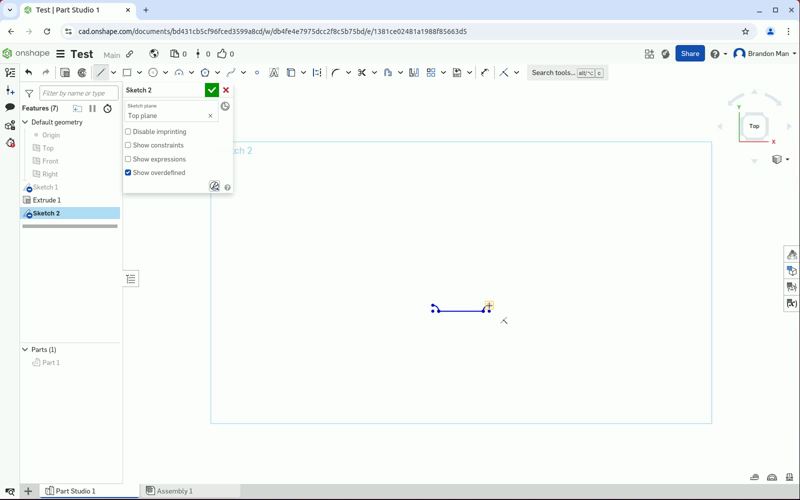
click(489, 305)
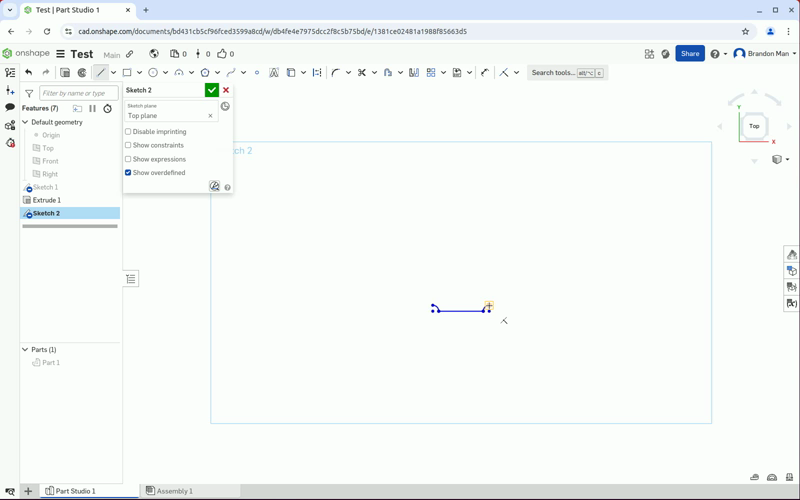
key_down(shift)
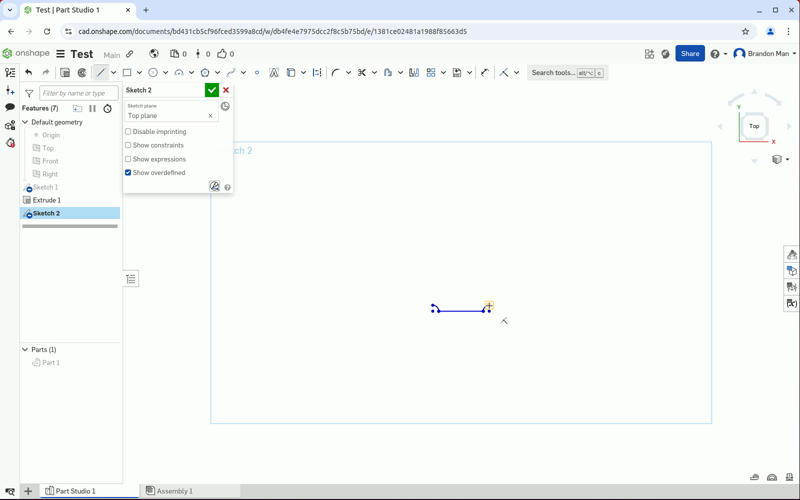
mouse_move(519, 305)
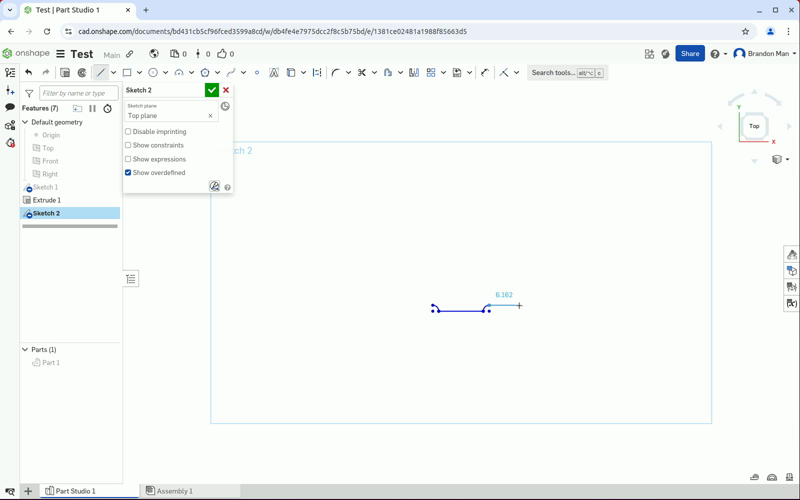
mouse_move(489, 260)
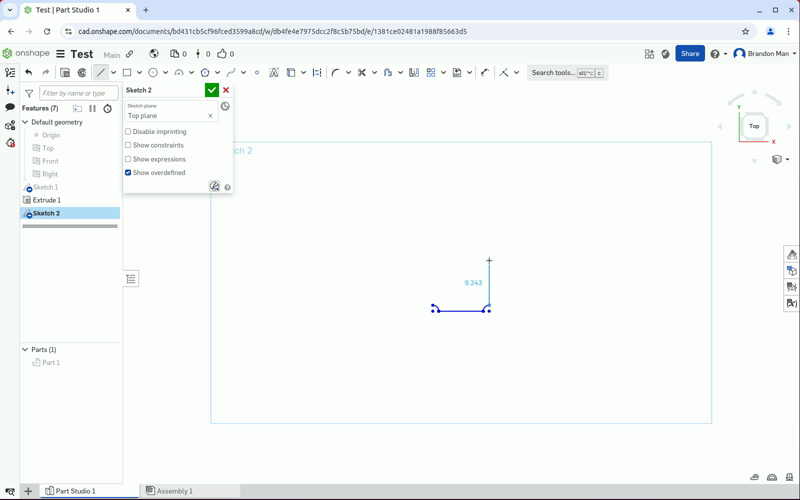
click(489, 260)
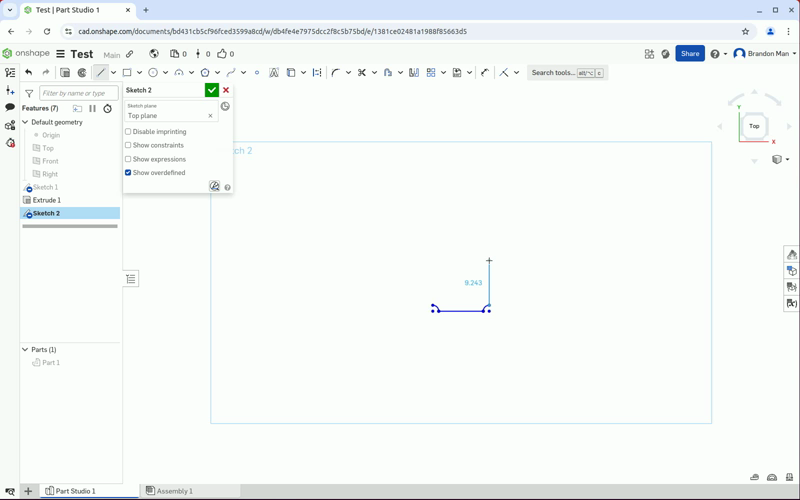
key_up(shift)
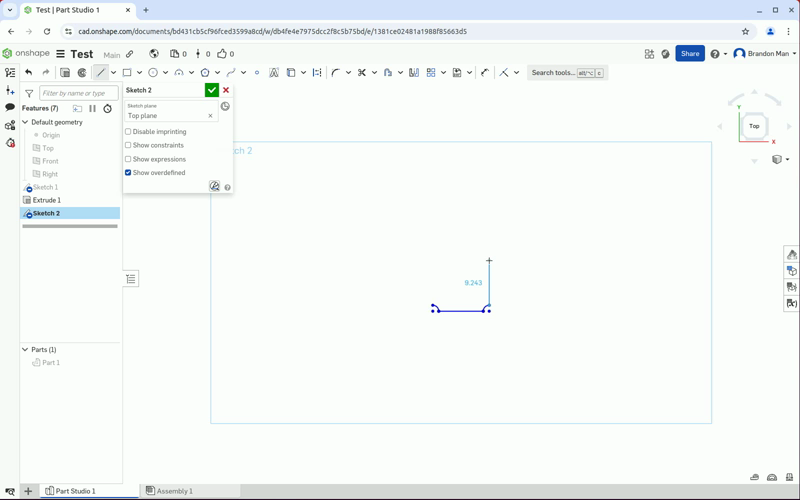
key(esc)
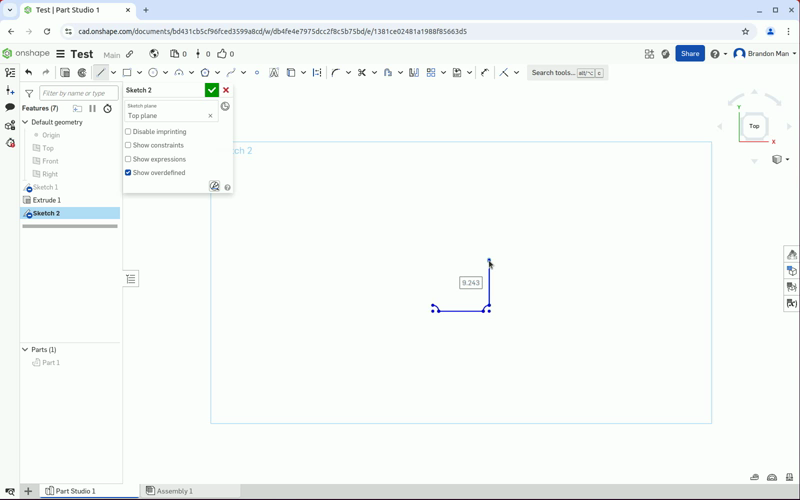
key(a)
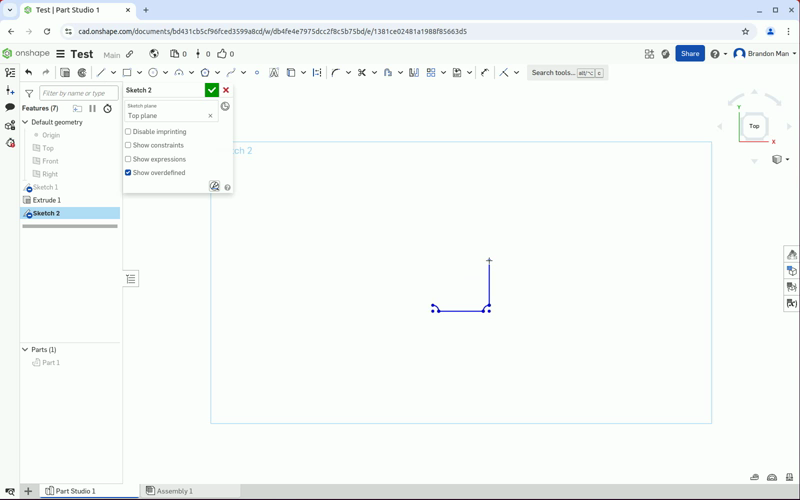
mouse_move(489, 260)
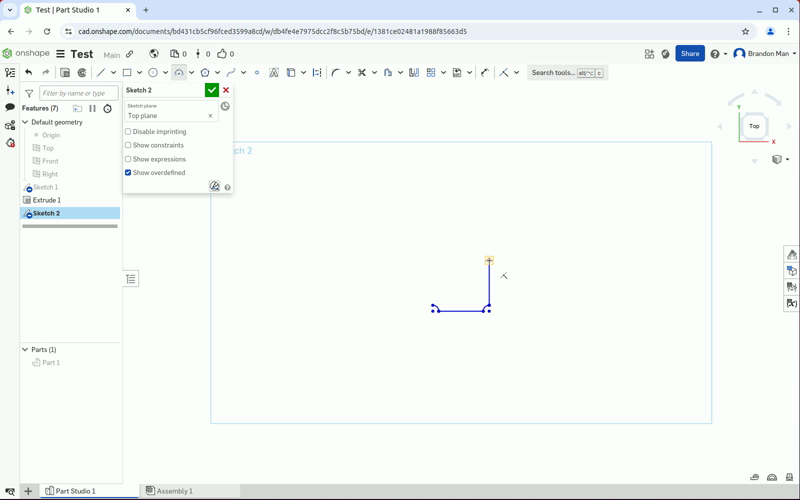
click(489, 260)
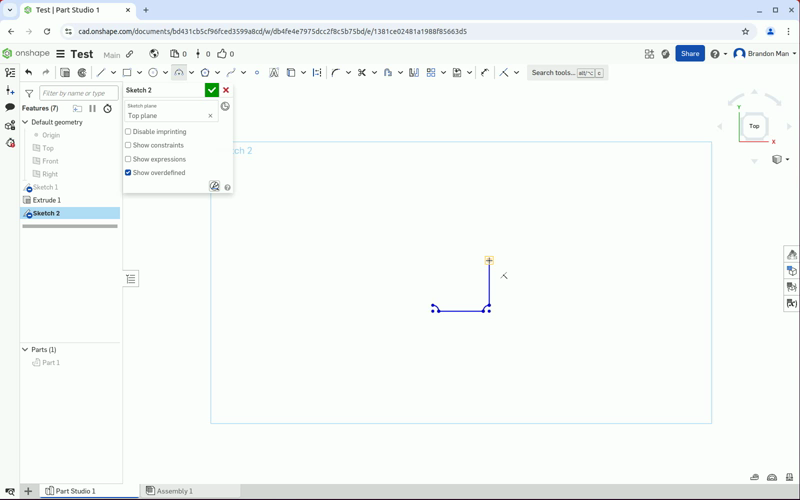
key_down(shift)
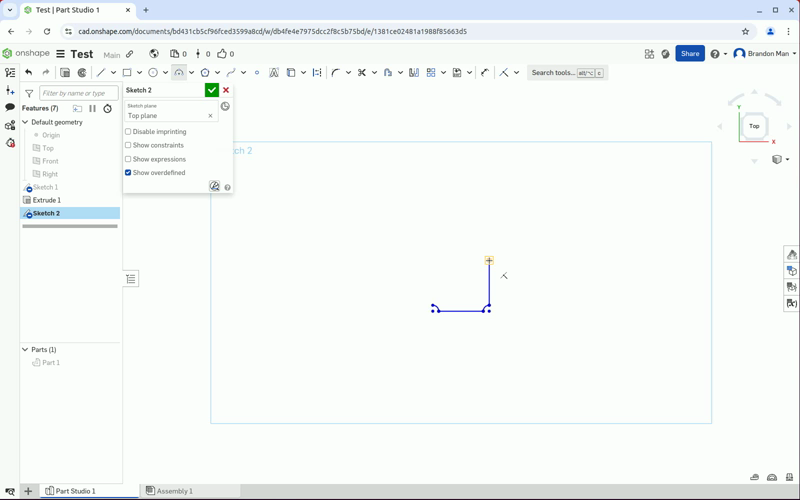
mouse_move(483, 254)
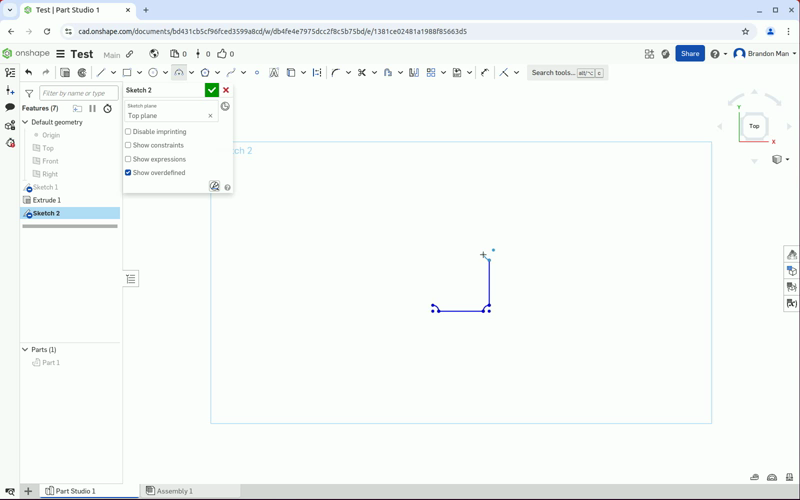
click(483, 254)
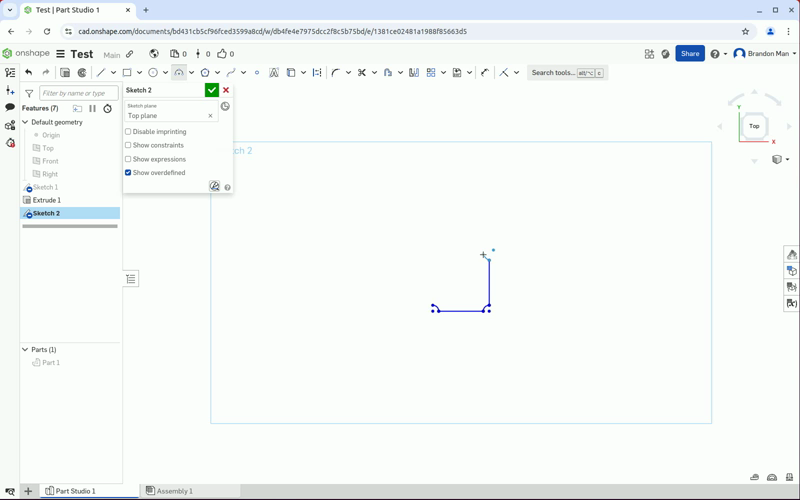
mouse_move(485, 258)
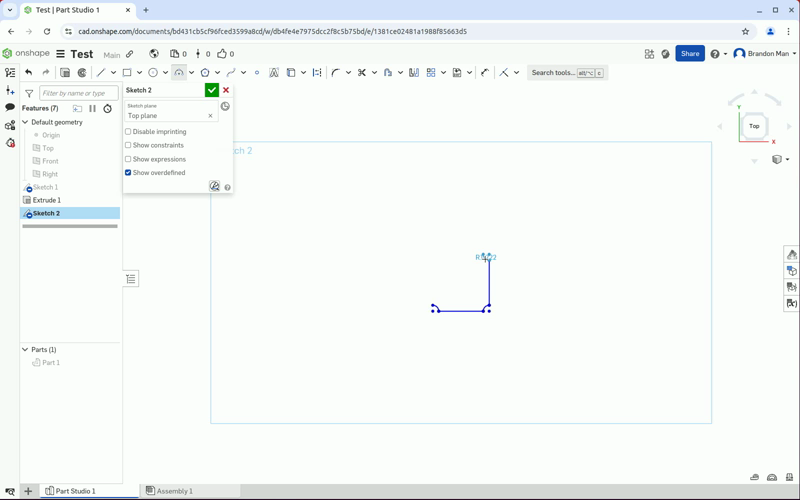
scroll(6)
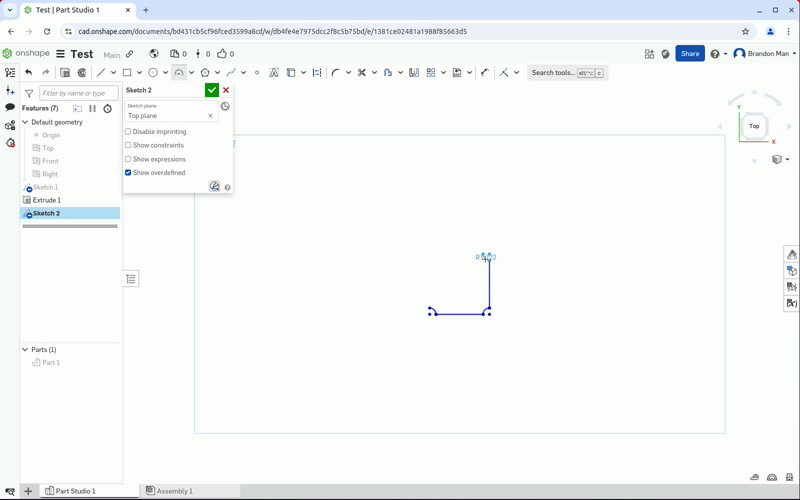
scroll(6)
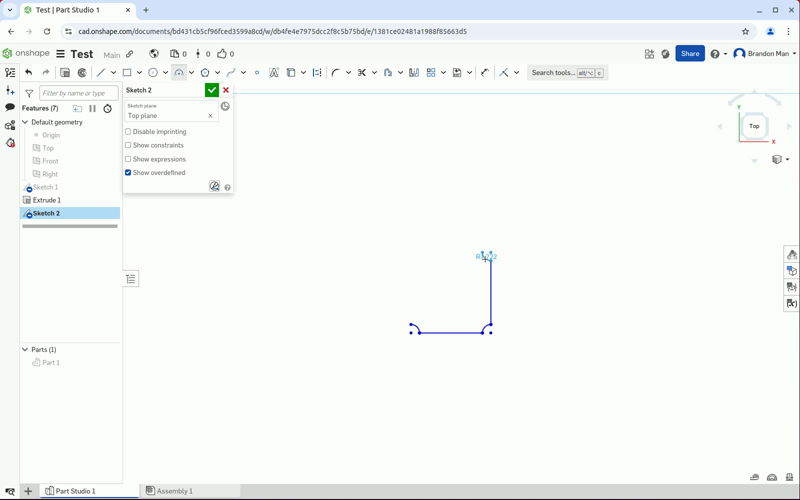
scroll(6)
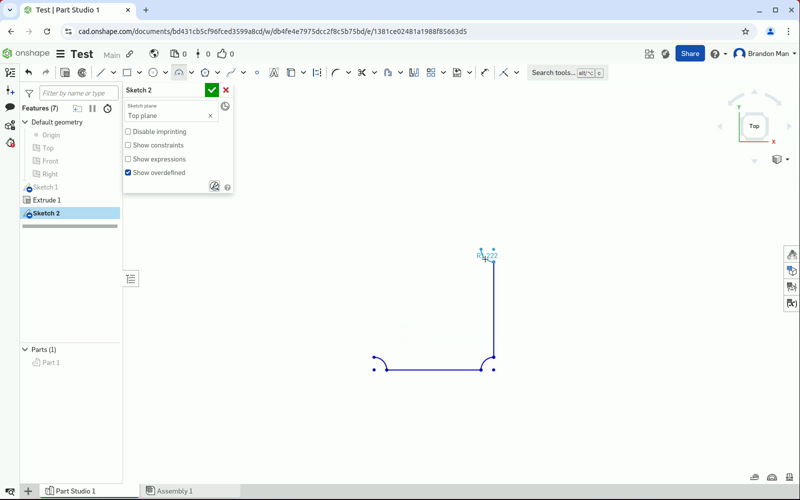
scroll(6)
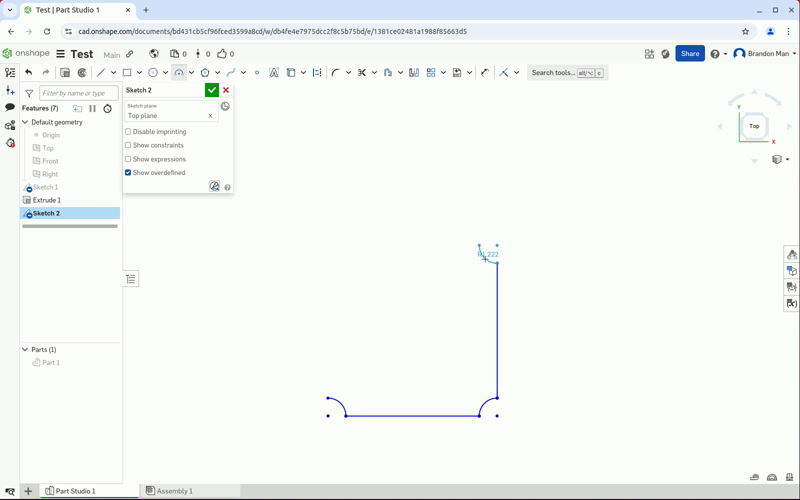
scroll(6)
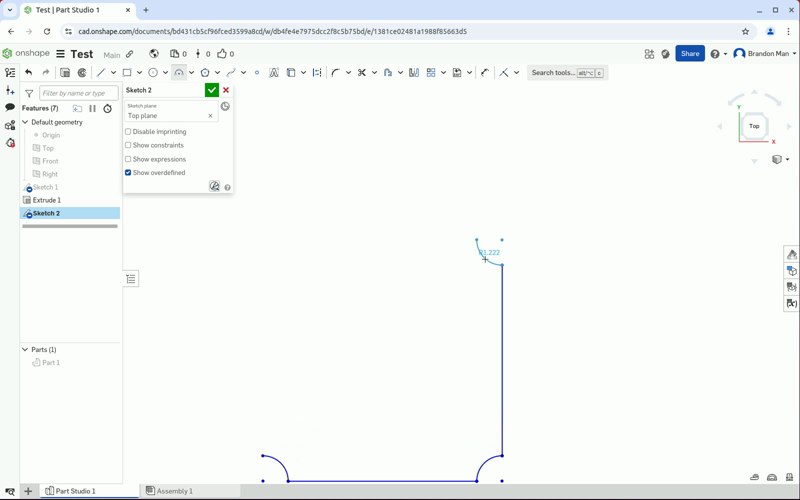
scroll(6)
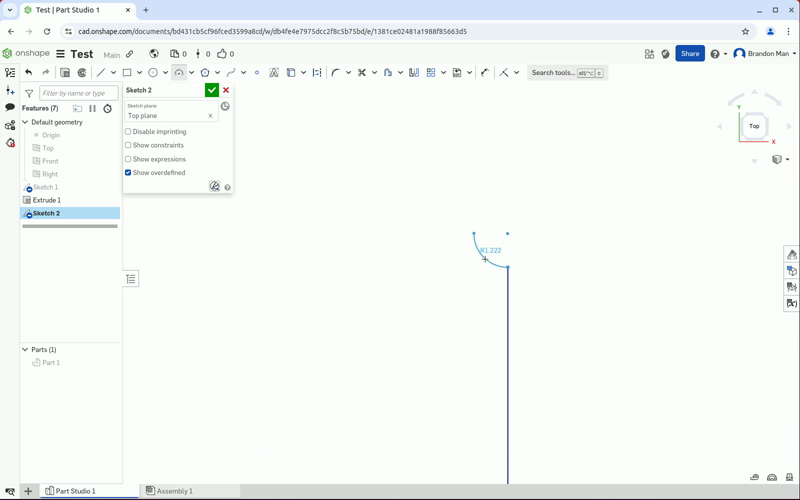
scroll(6)
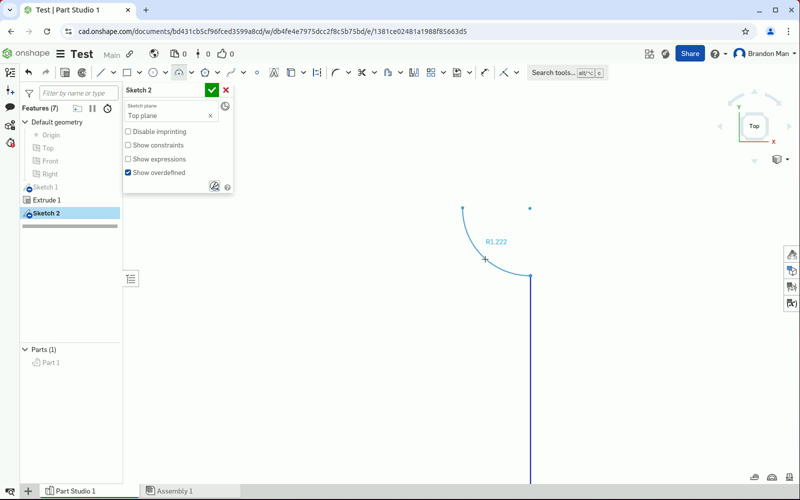
click(485, 258)
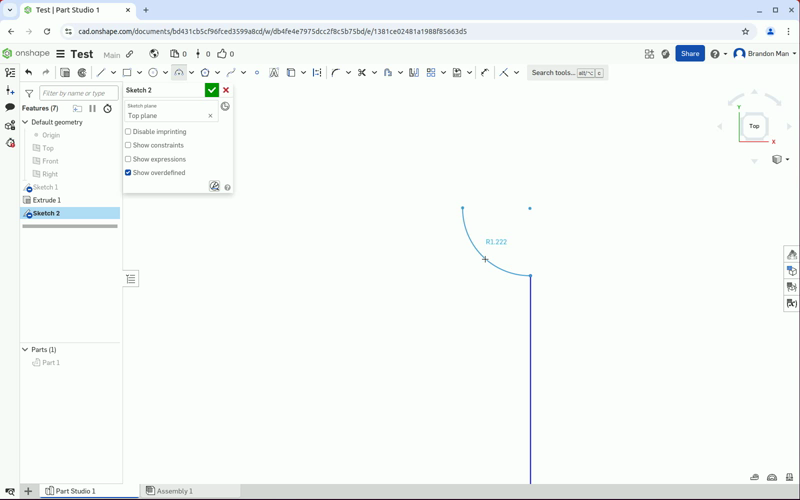
scroll(-6)
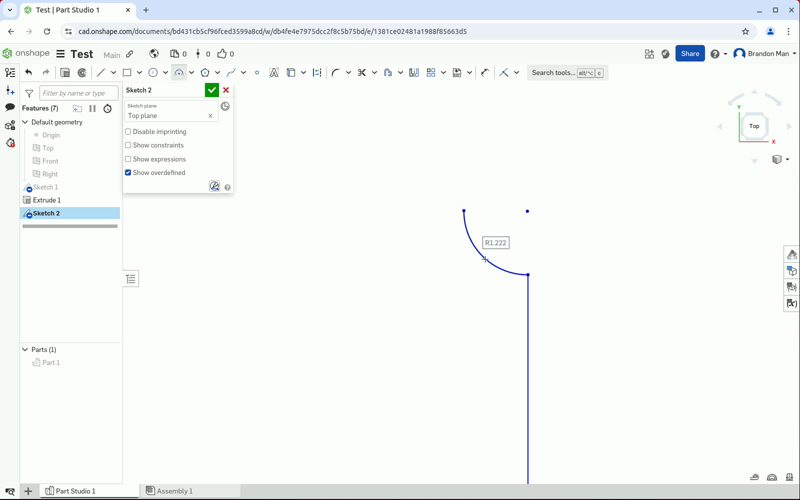
scroll(-6)
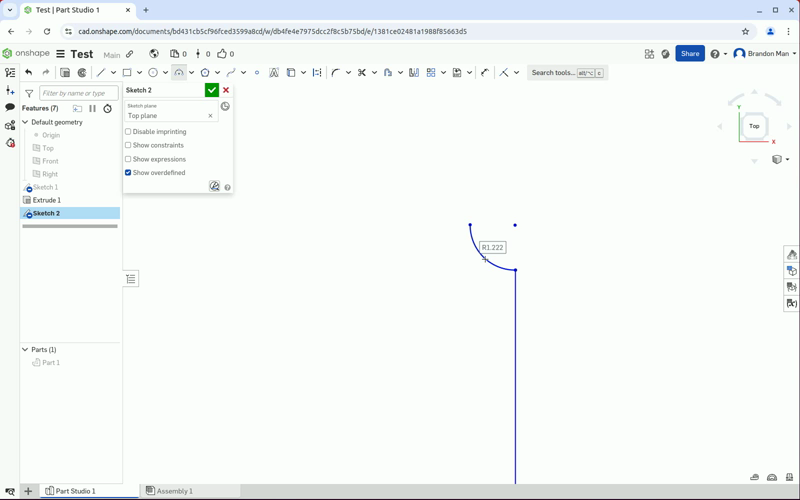
scroll(-6)
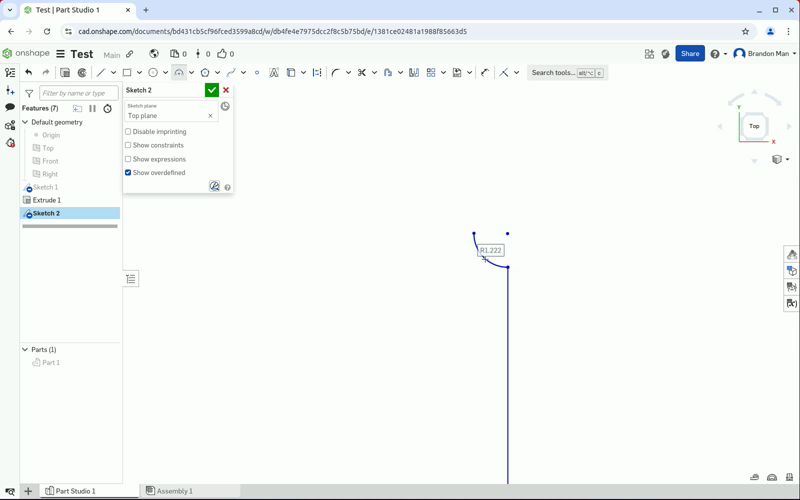
scroll(-6)
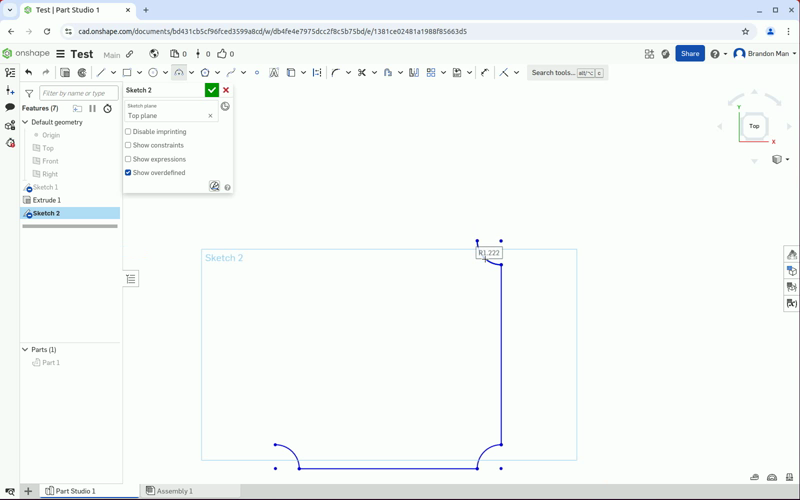
scroll(-6)
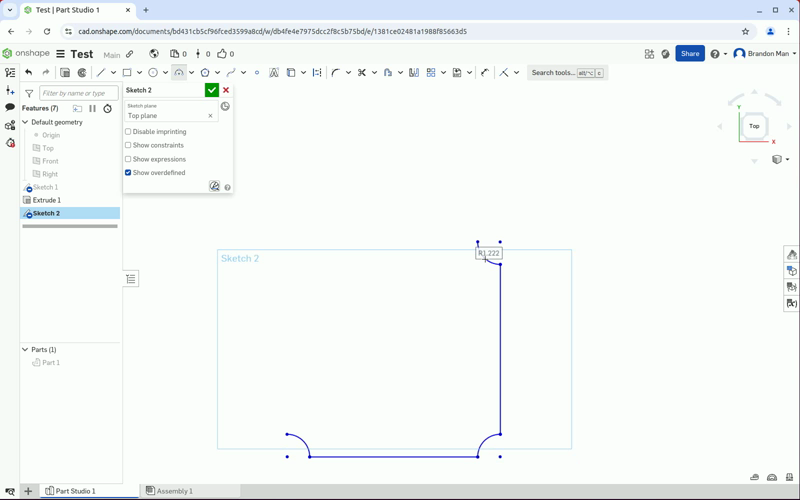
scroll(-6)
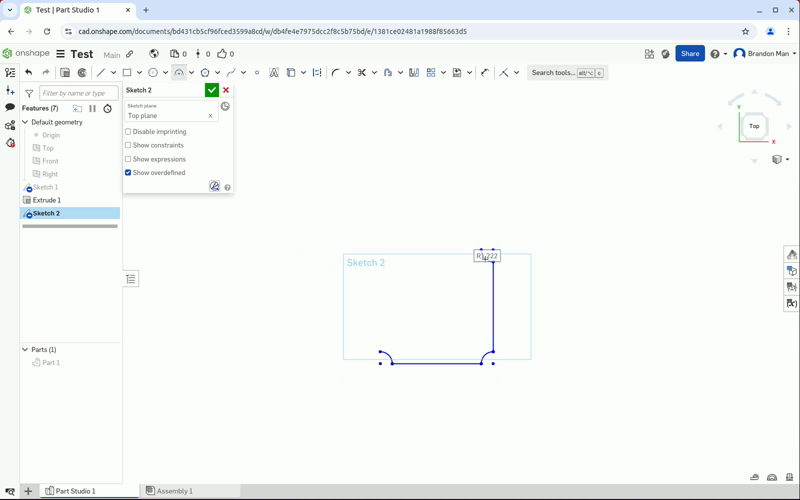
scroll(-6)
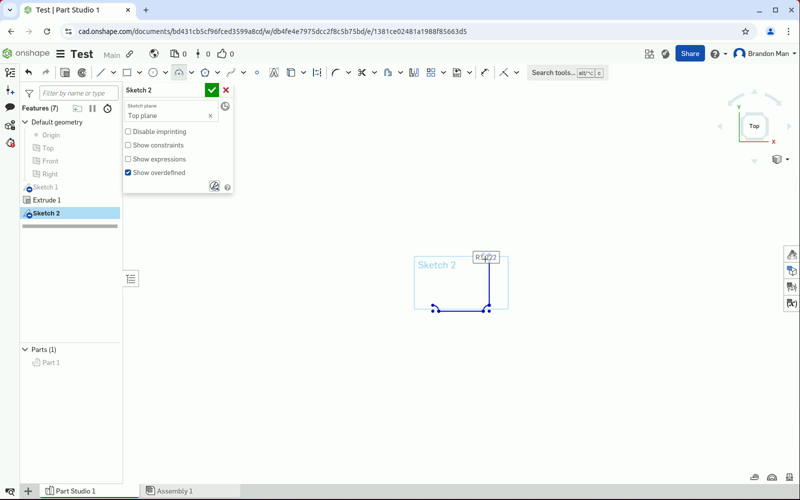
key_up(shift)
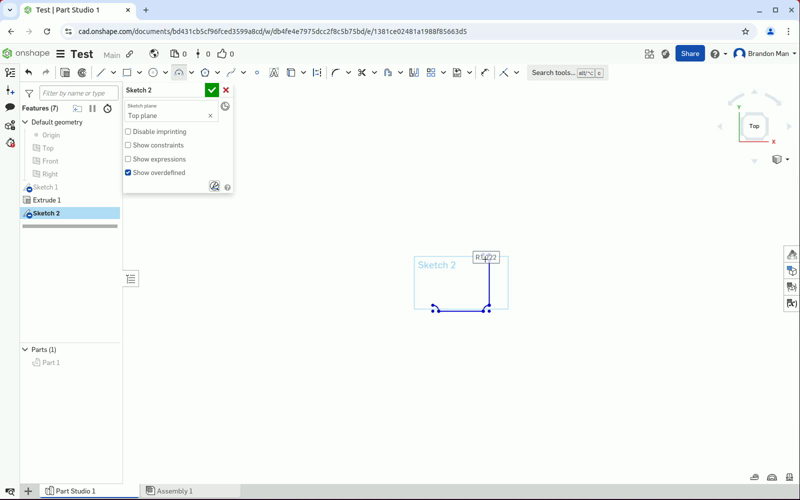
key(esc)
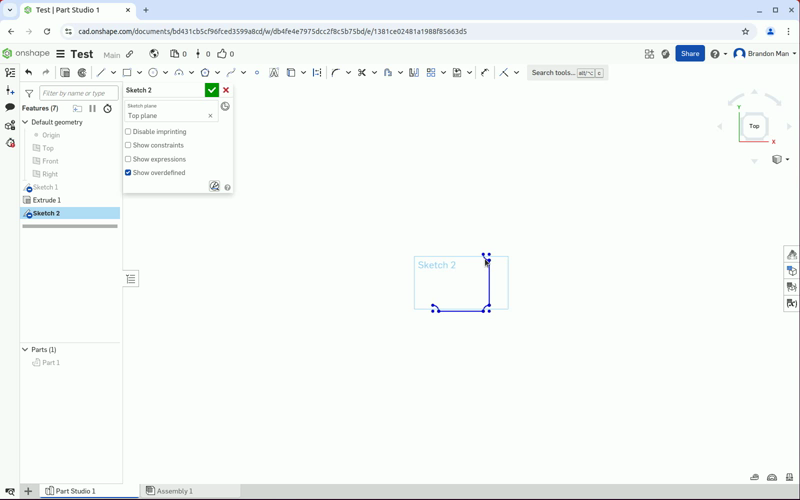
key(l)
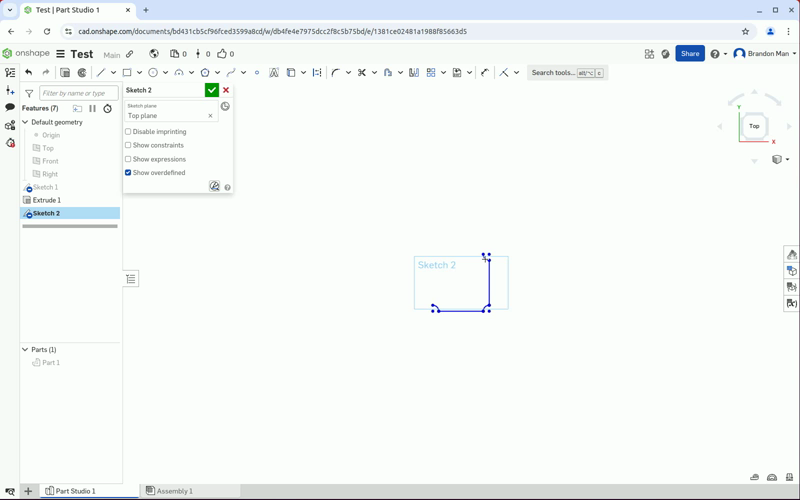
mouse_move(483, 254)
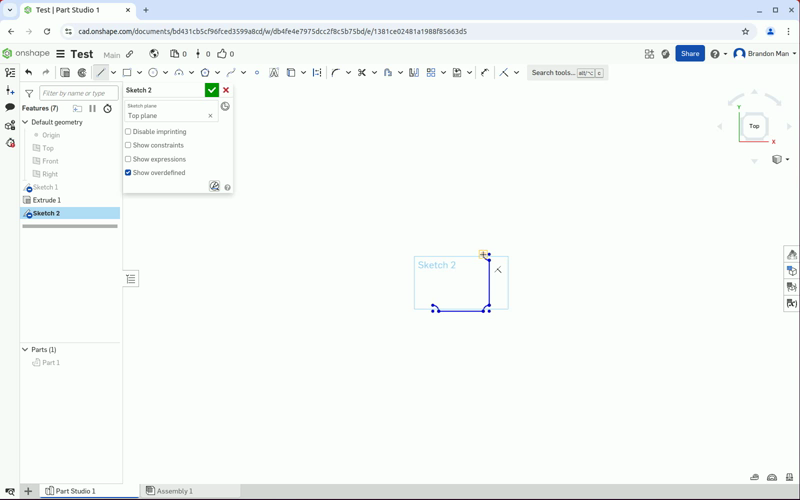
click(483, 254)
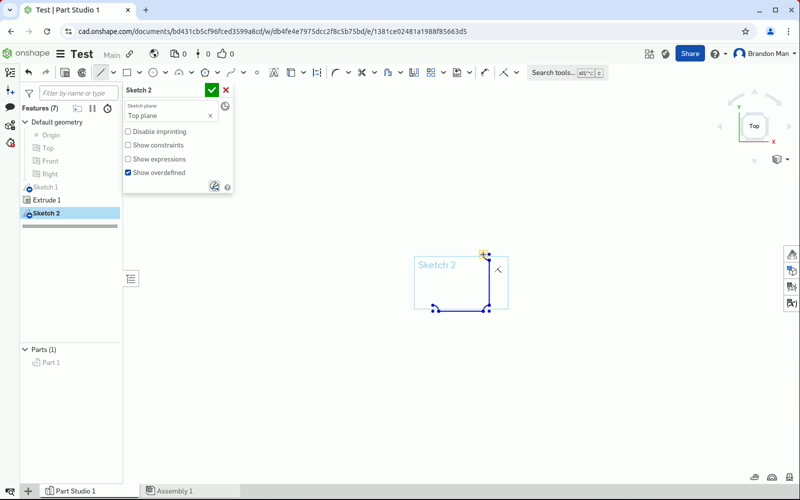
key_down(shift)
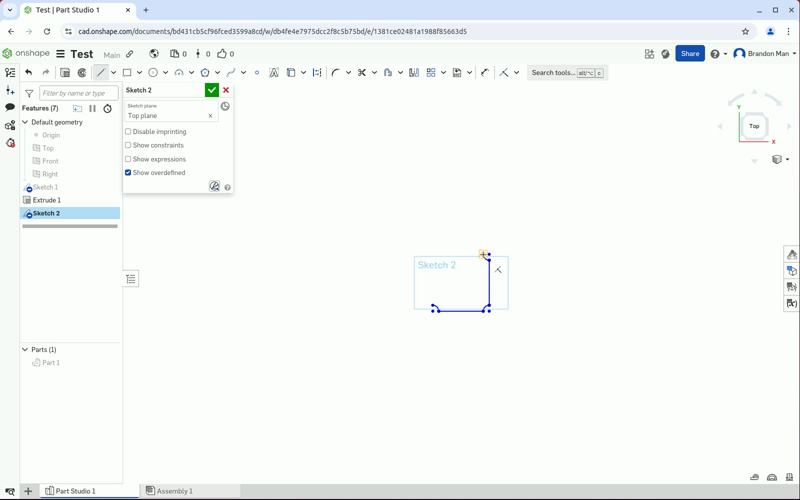
mouse_move(513, 254)
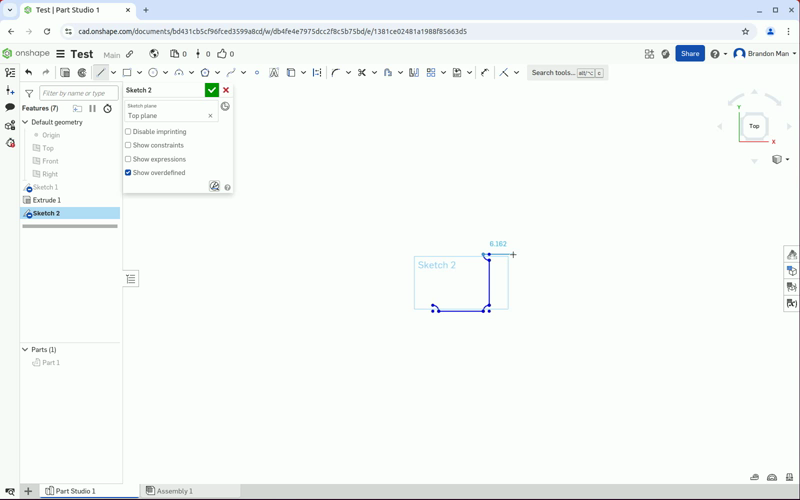
mouse_move(438, 254)
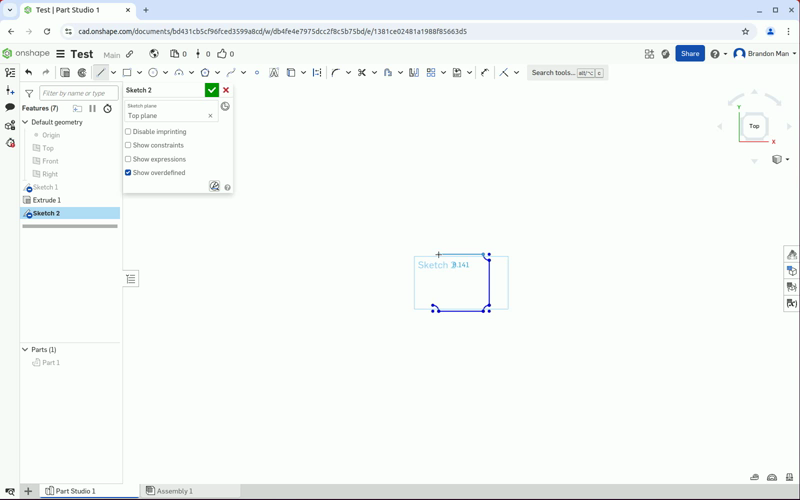
click(438, 254)
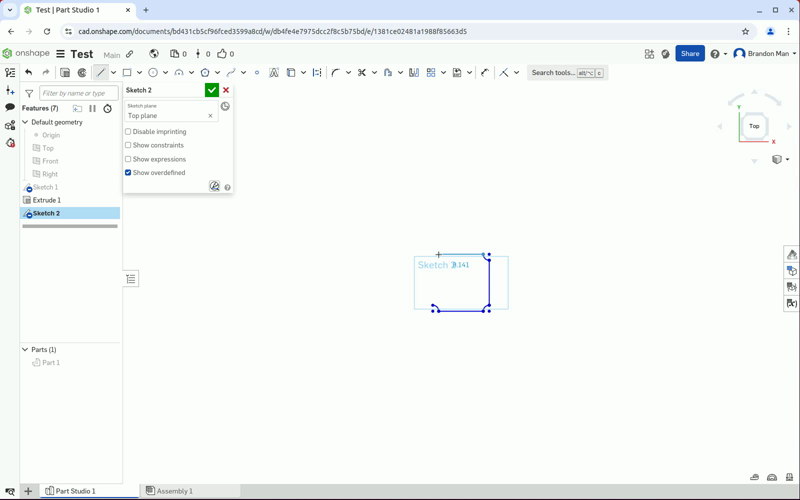
key_up(shift)
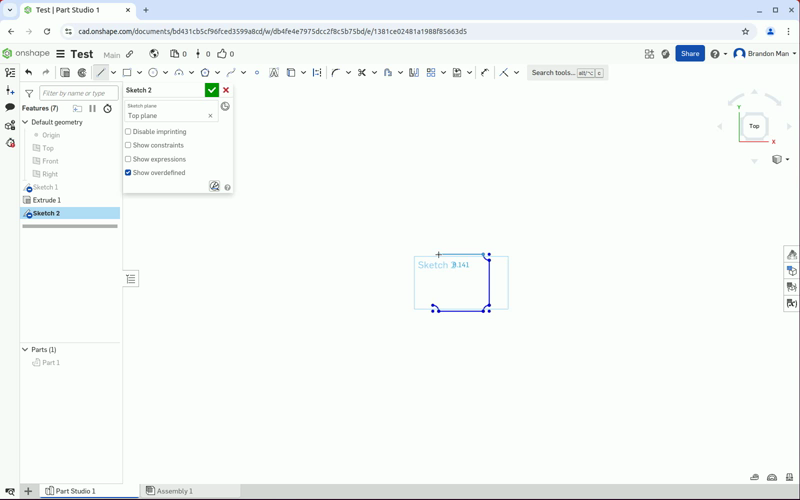
key(esc)
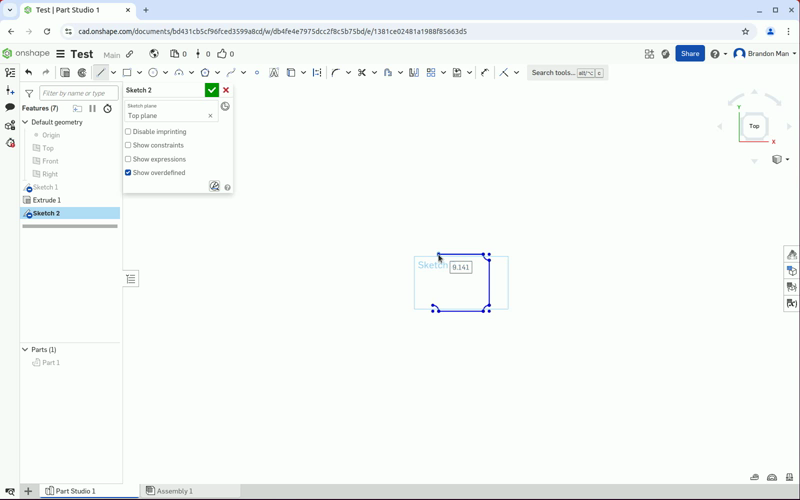
key(a)
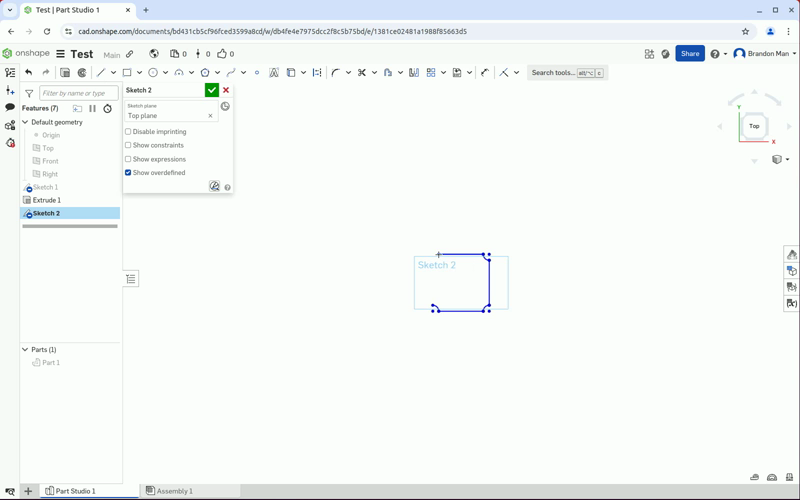
mouse_move(438, 254)
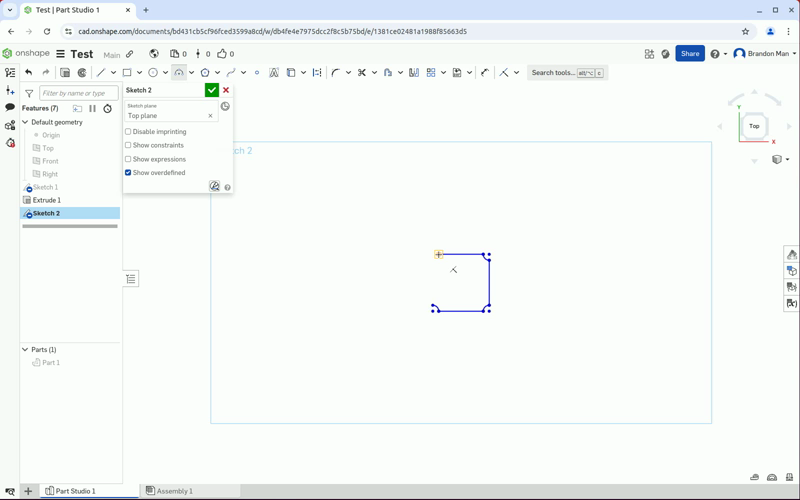
click(438, 254)
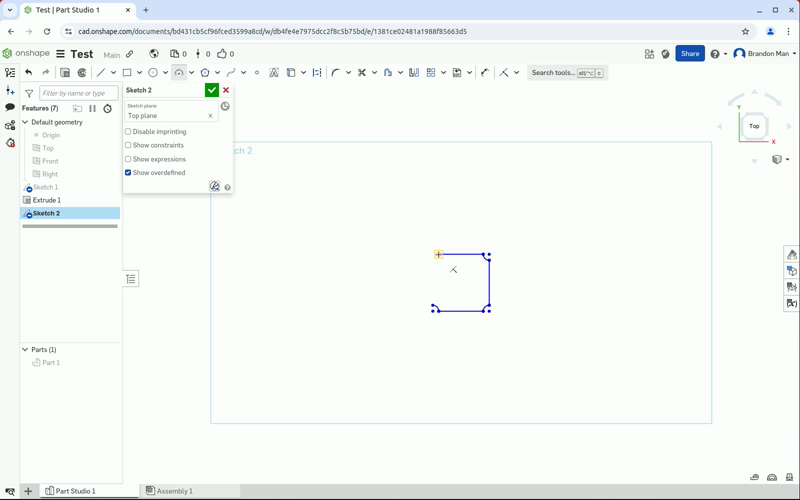
key_down(shift)
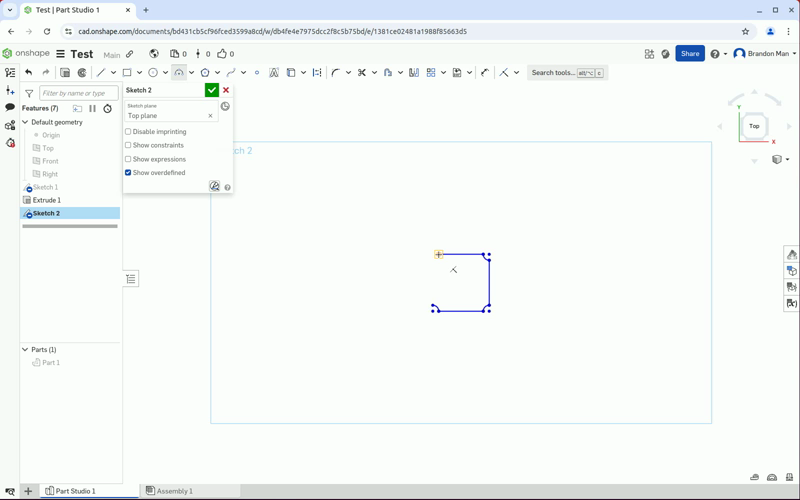
mouse_move(432, 260)
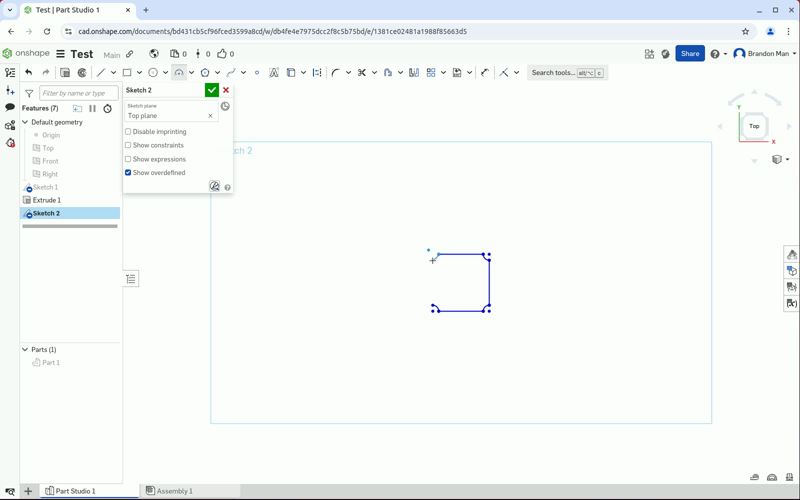
click(432, 260)
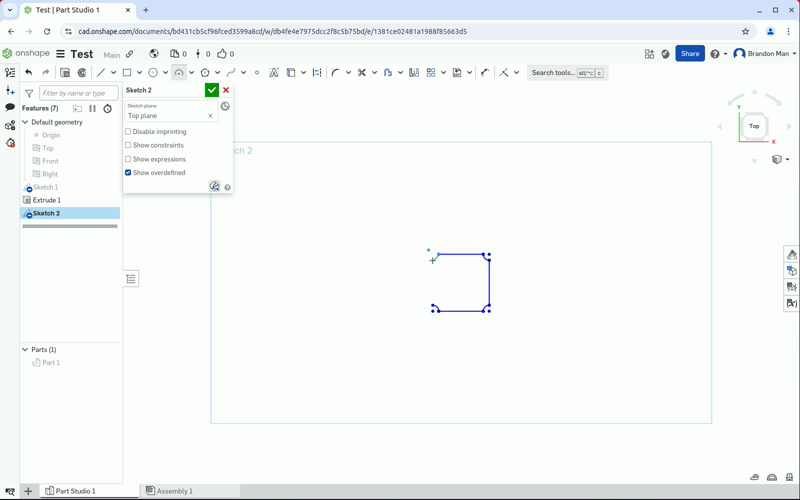
mouse_move(436, 258)
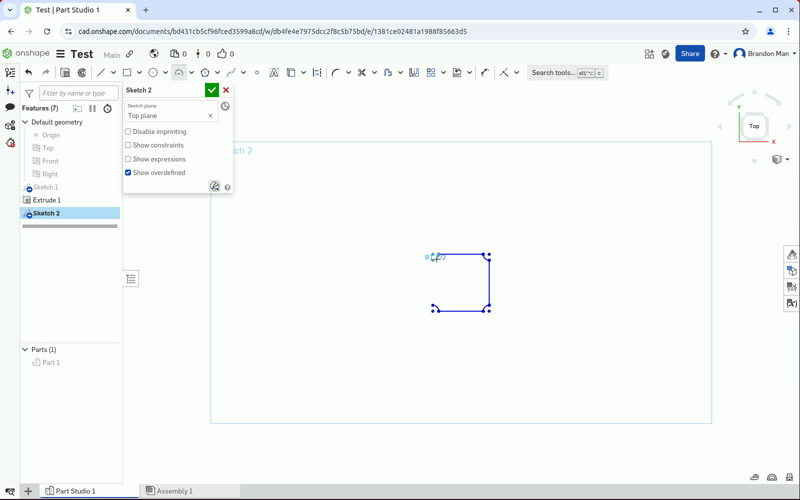
click(436, 258)
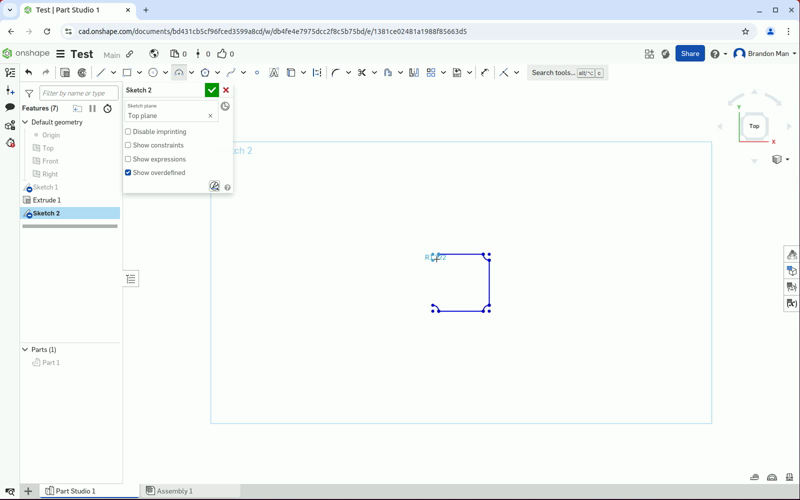
key_up(shift)
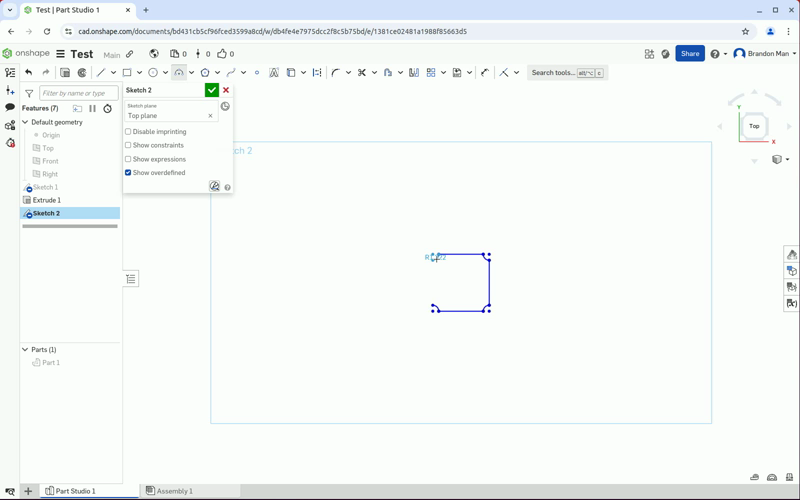
key(esc)
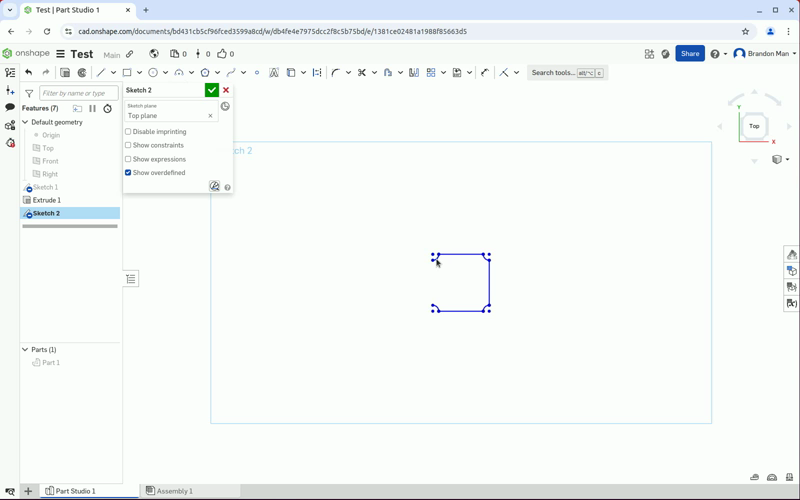
key(l)
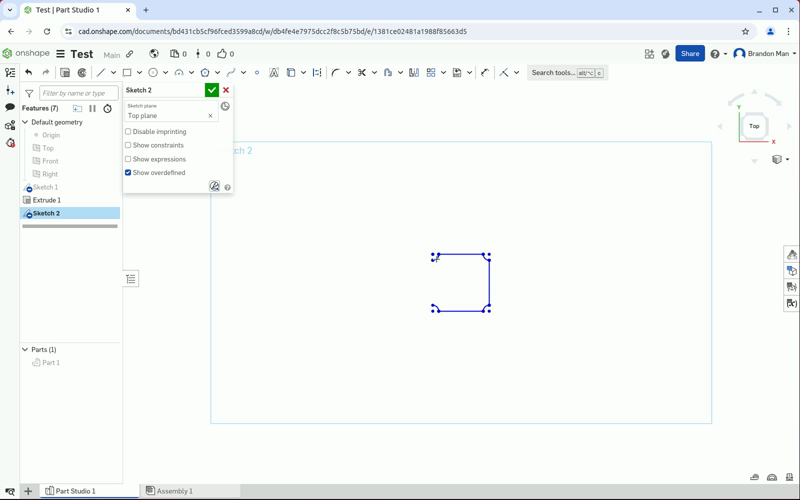
mouse_move(432, 260)
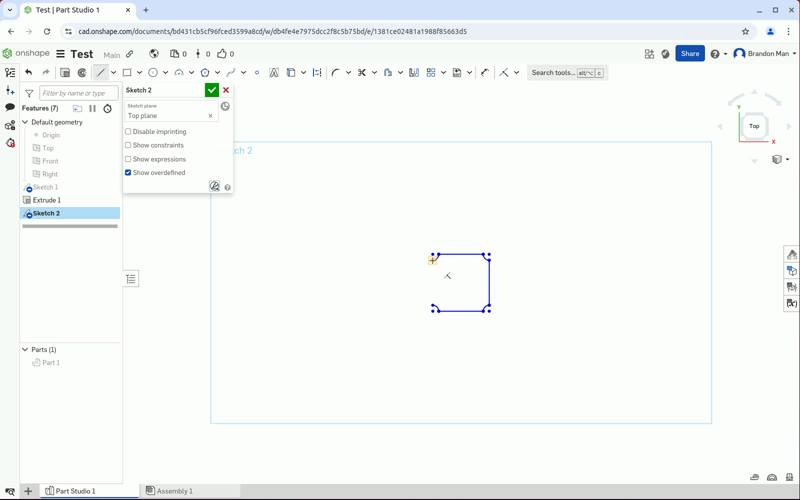
scroll(6)
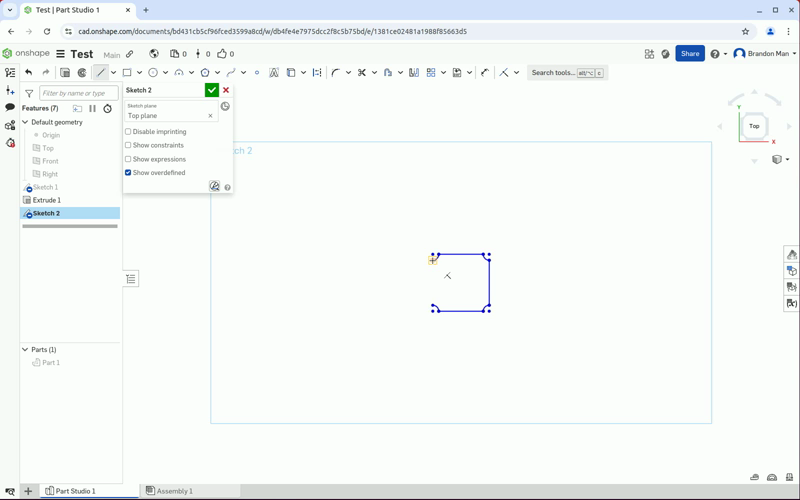
scroll(6)
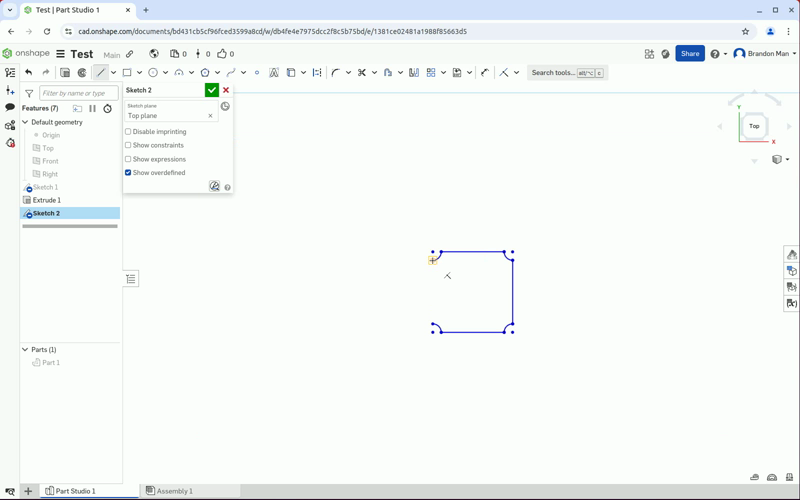
scroll(6)
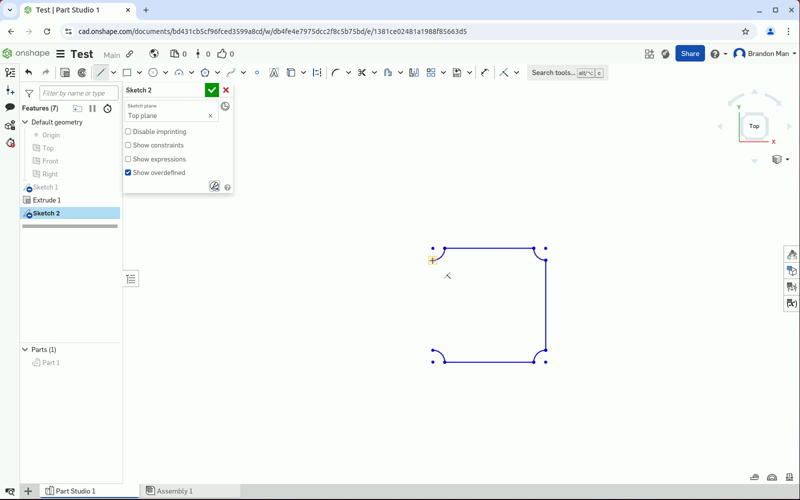
scroll(6)
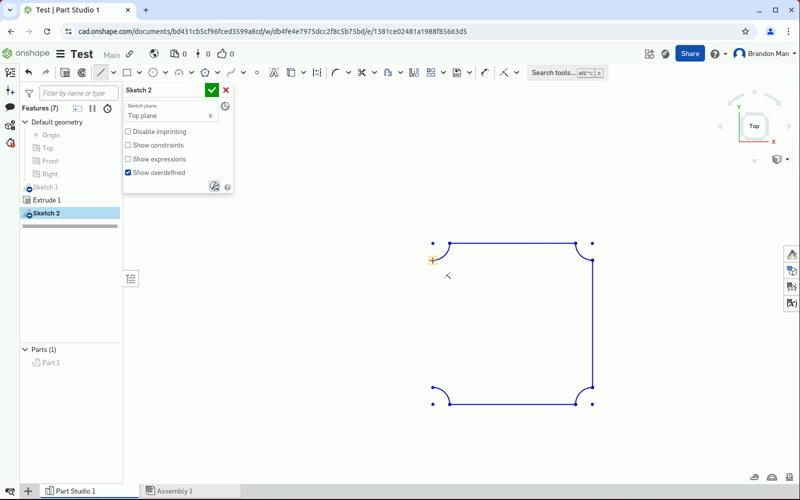
scroll(6)
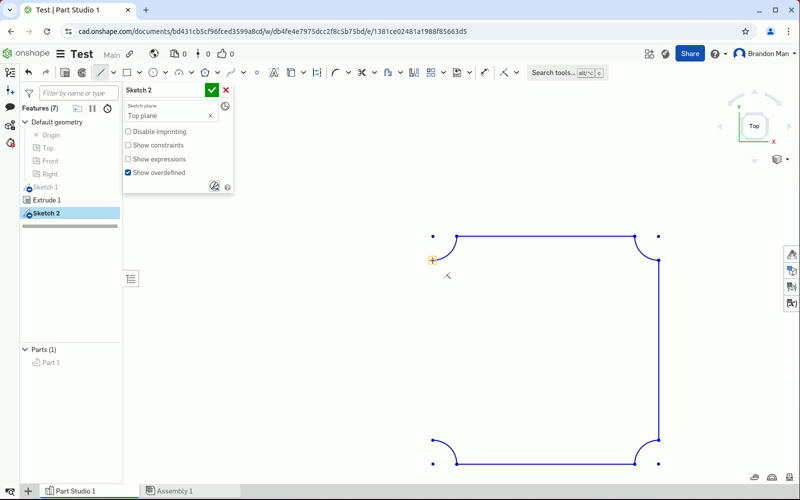
scroll(6)
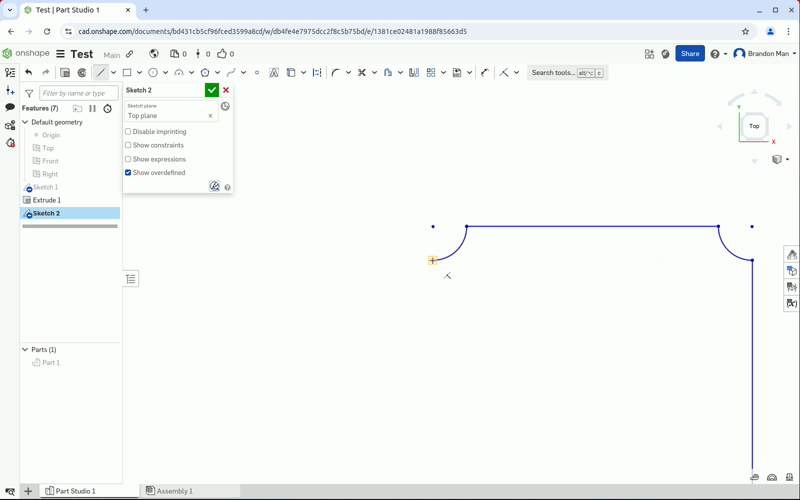
scroll(6)
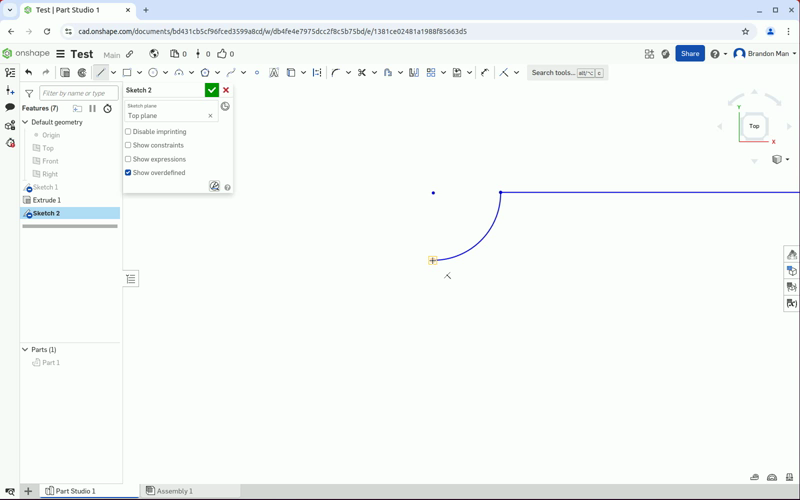
click(432, 260)
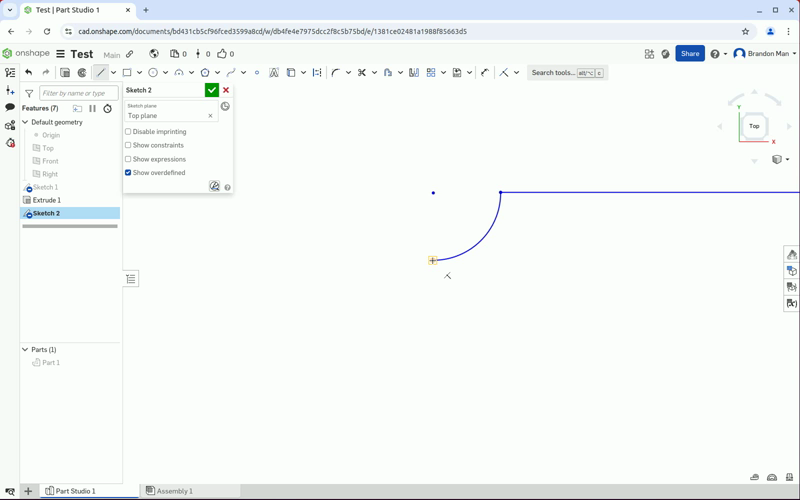
scroll(-6)
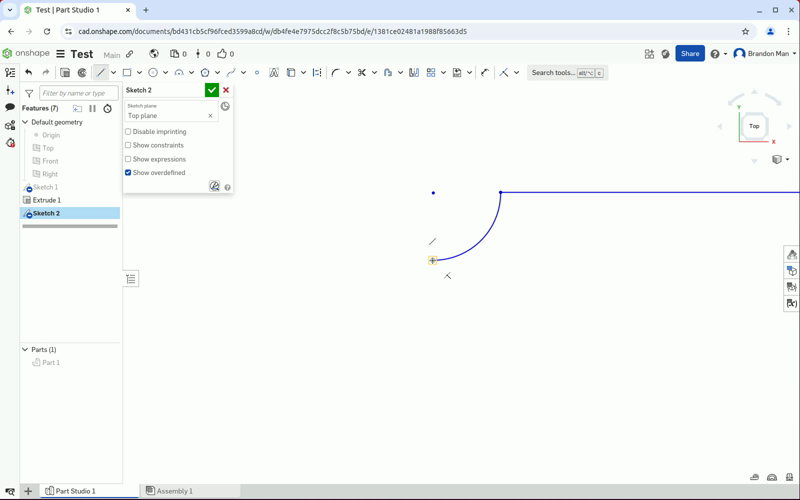
scroll(-6)
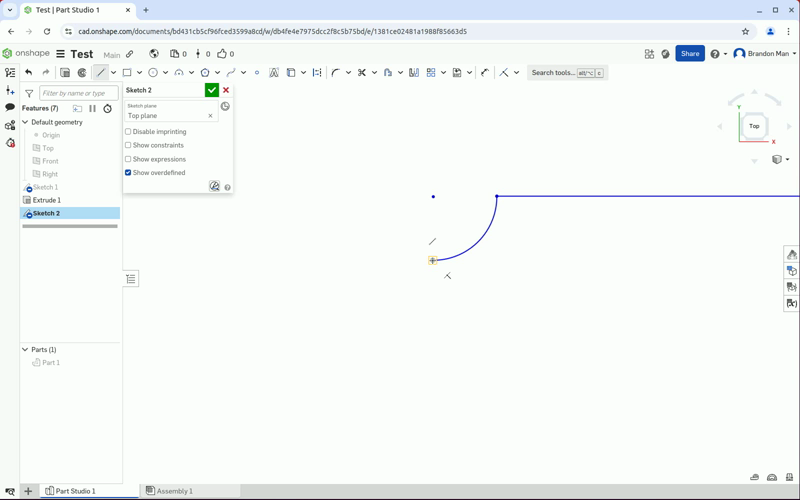
scroll(-6)
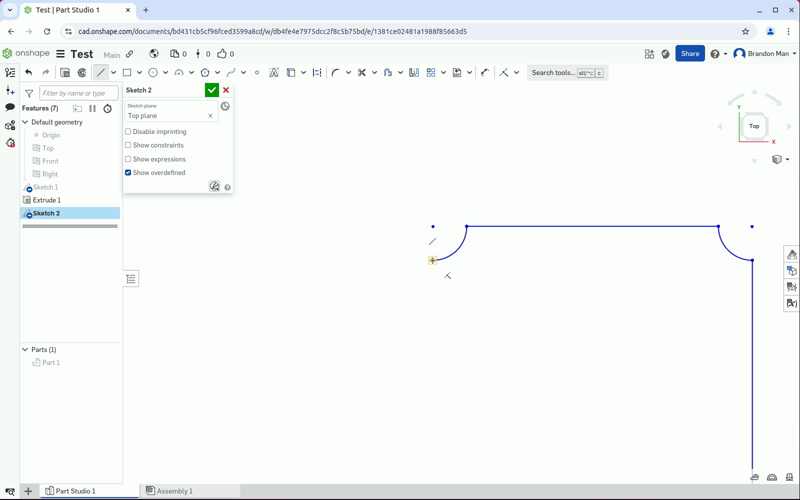
scroll(-6)
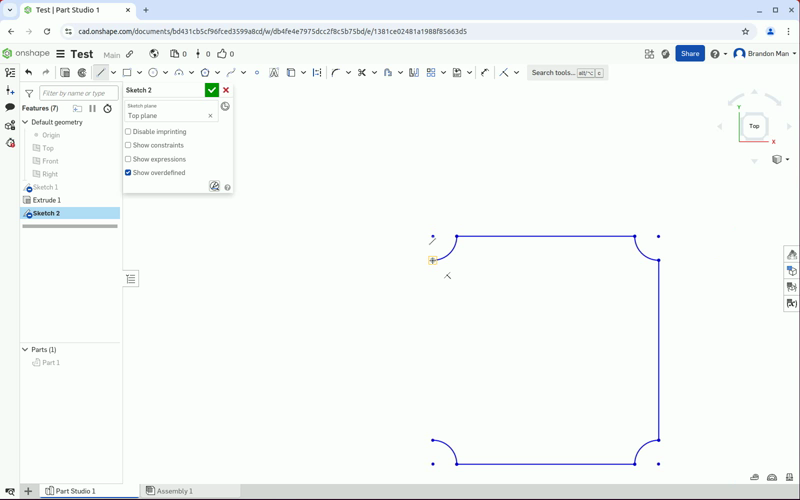
scroll(-6)
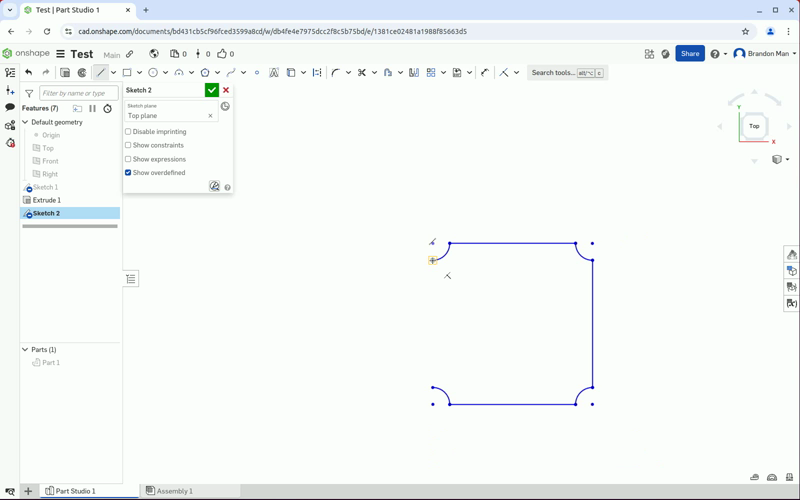
scroll(-6)
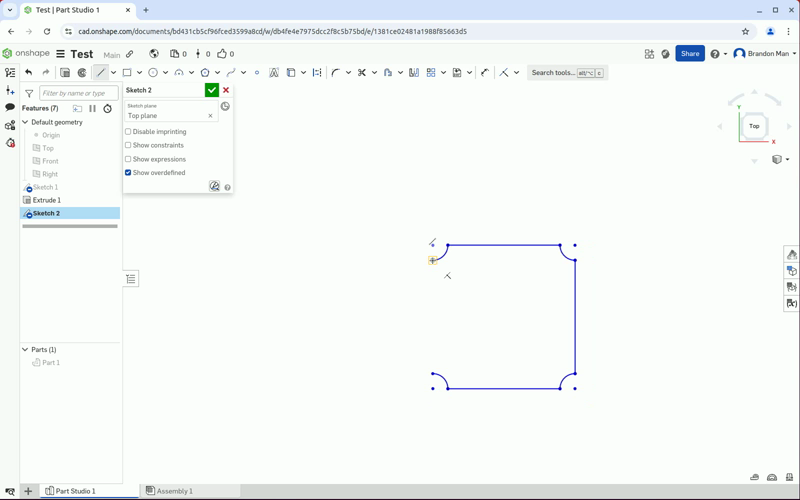
scroll(-6)
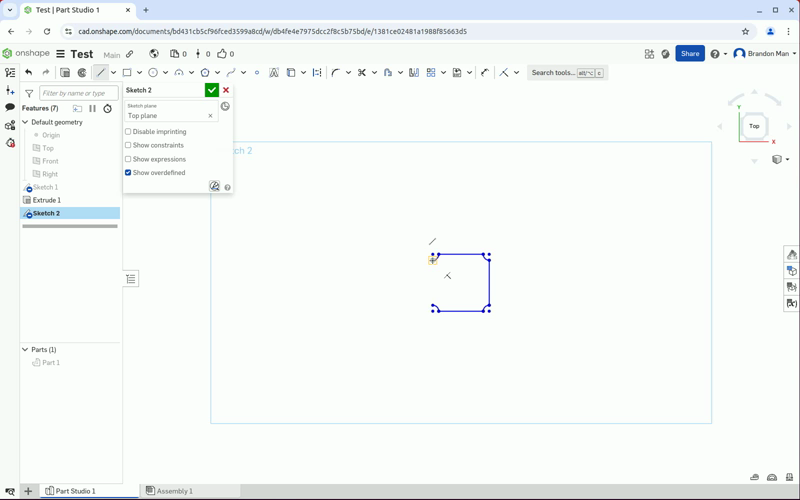
mouse_move(462, 260)
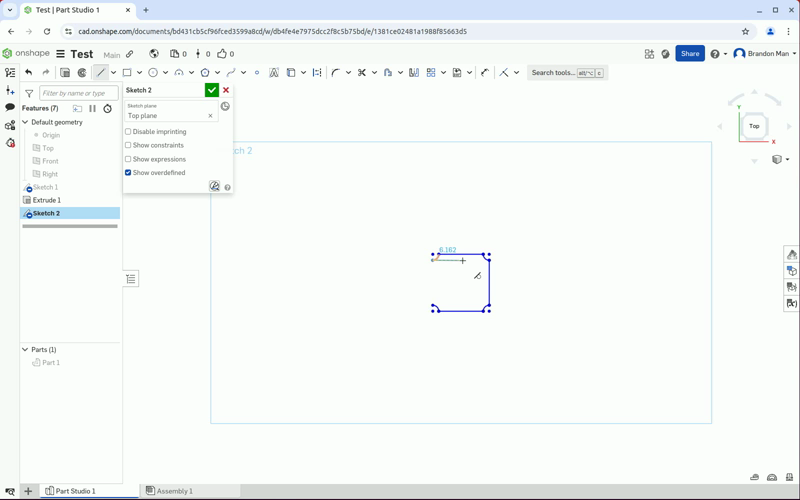
key_down(shift)
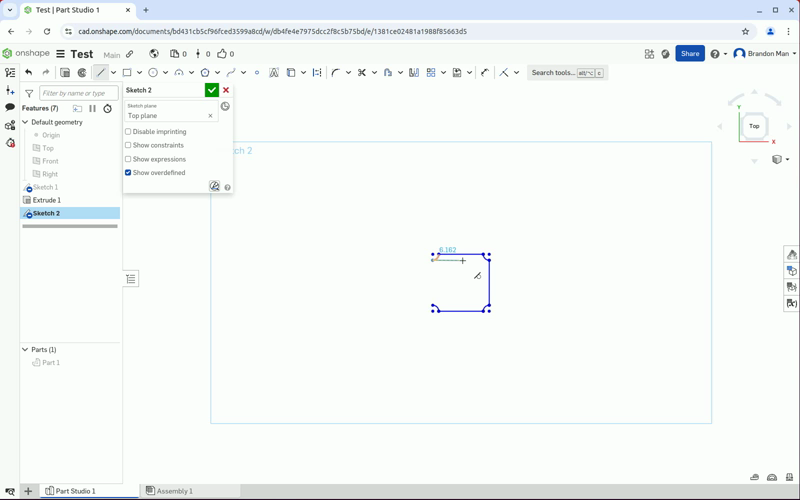
mouse_move(432, 305)
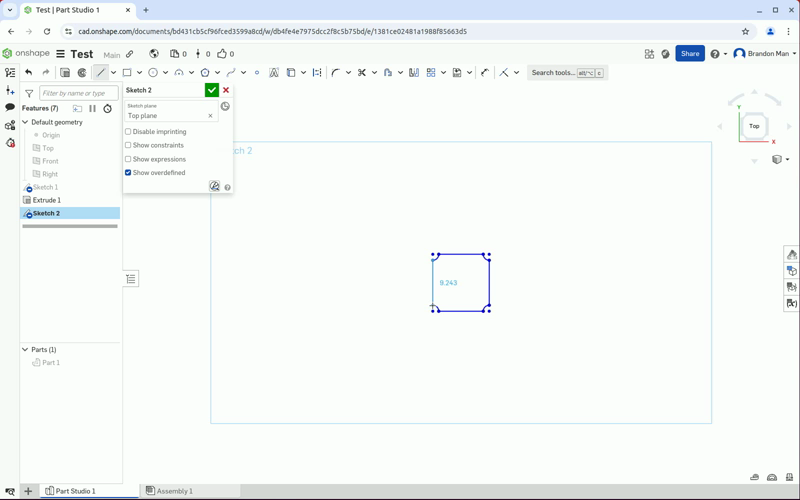
key_up(shift)
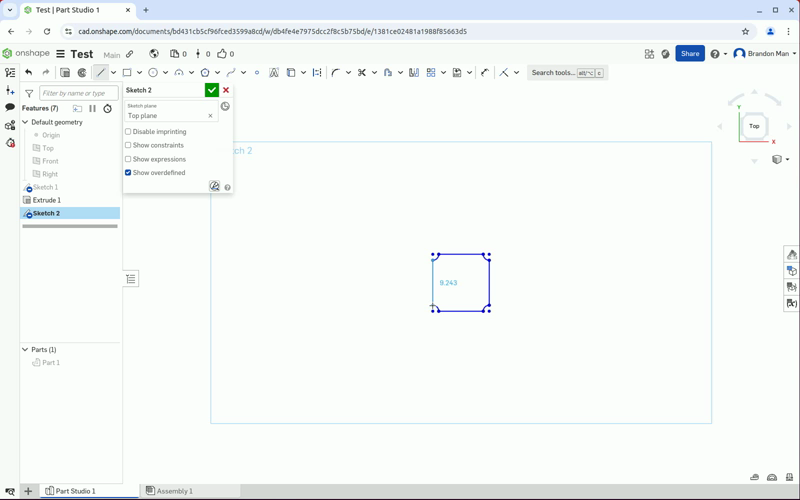
click(432, 305)
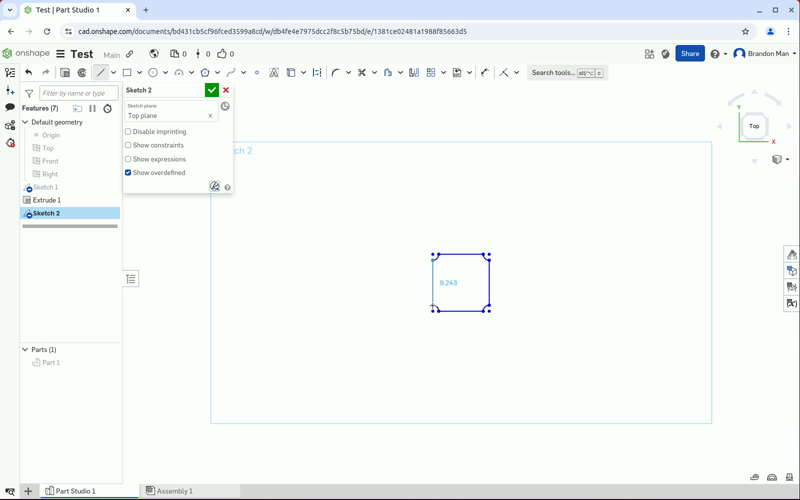
key(esc)
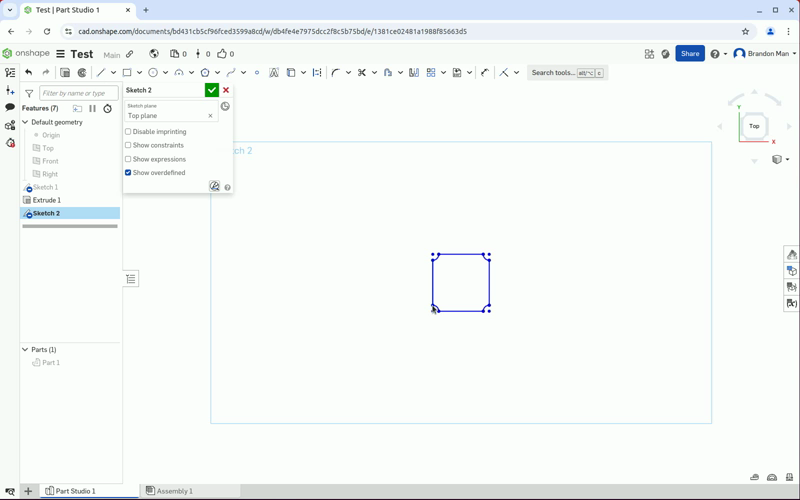
mouse_move(475, 277)
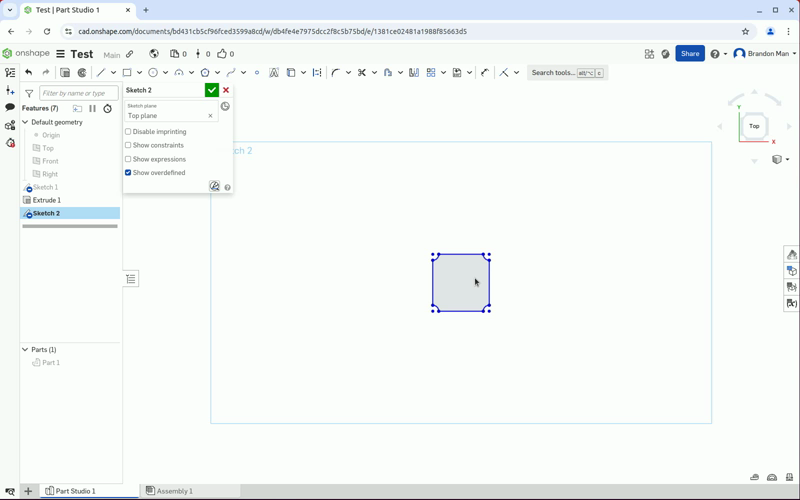
click(475, 277)
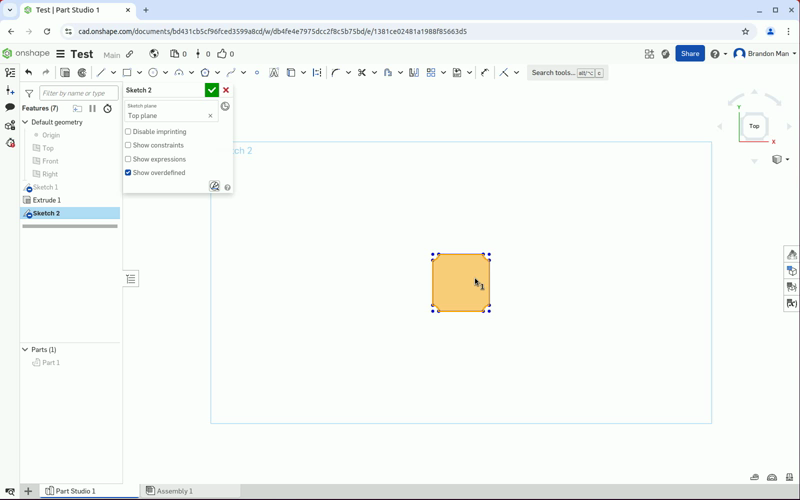
mouse_move(73, 352)
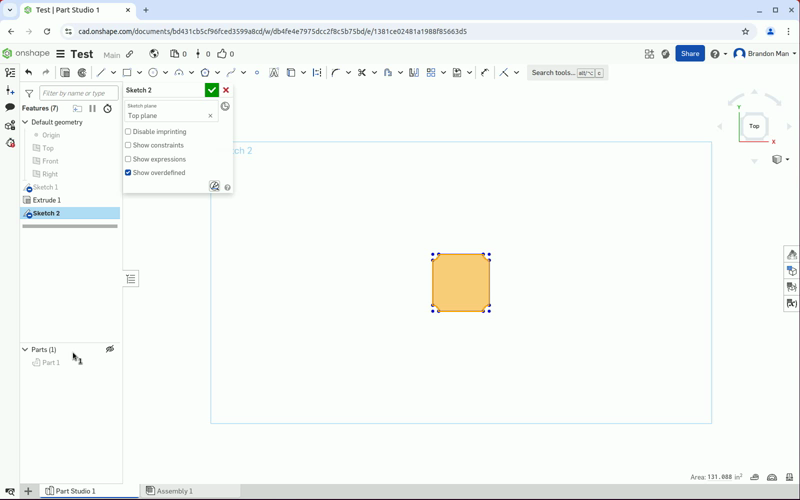
key(shift+y)
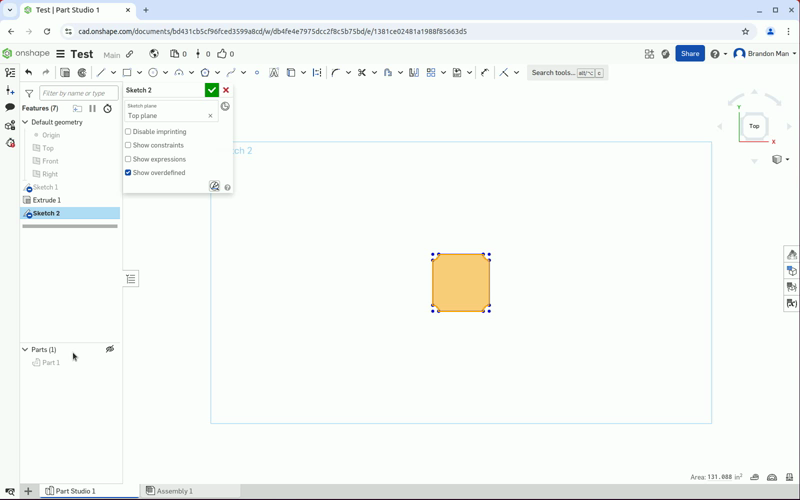
key(shift+e)
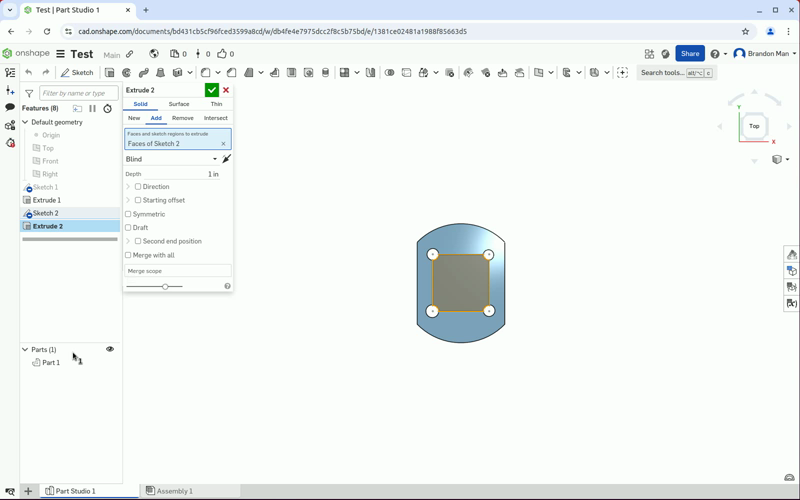
mouse_move(143, 106)
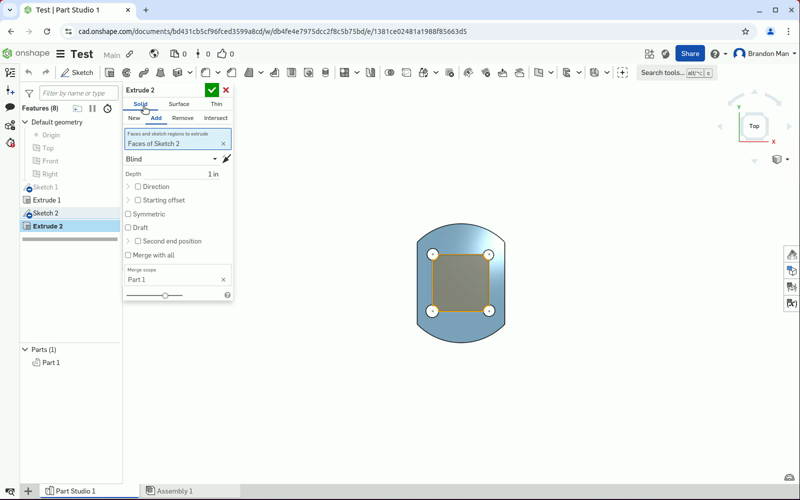
click(143, 106)
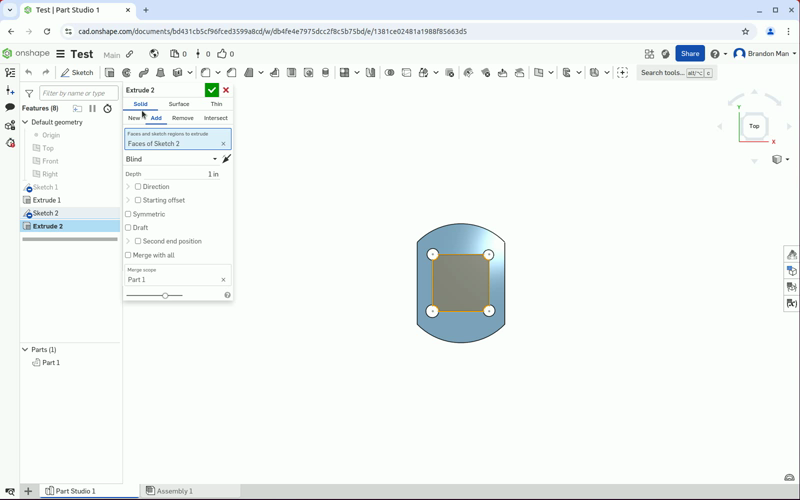
mouse_move(137, 120)
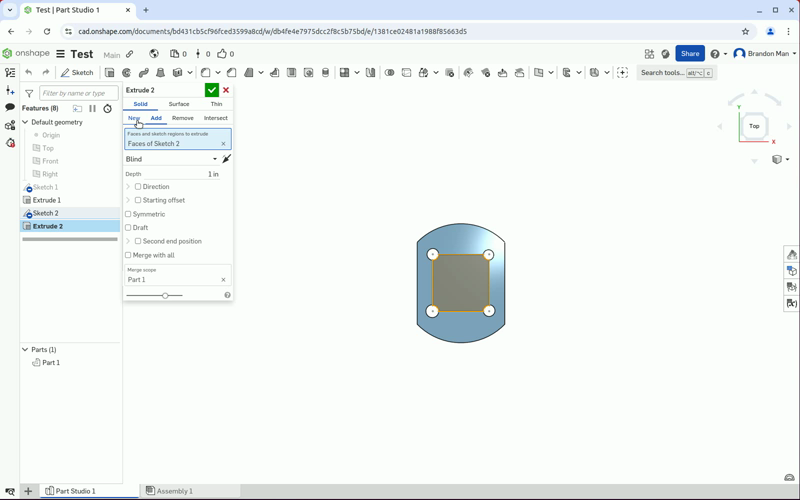
click(137, 120)
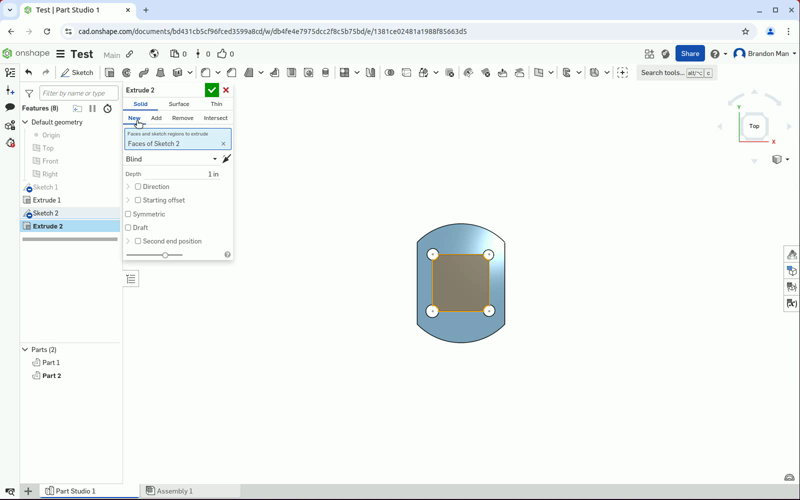
key(tab, 4)
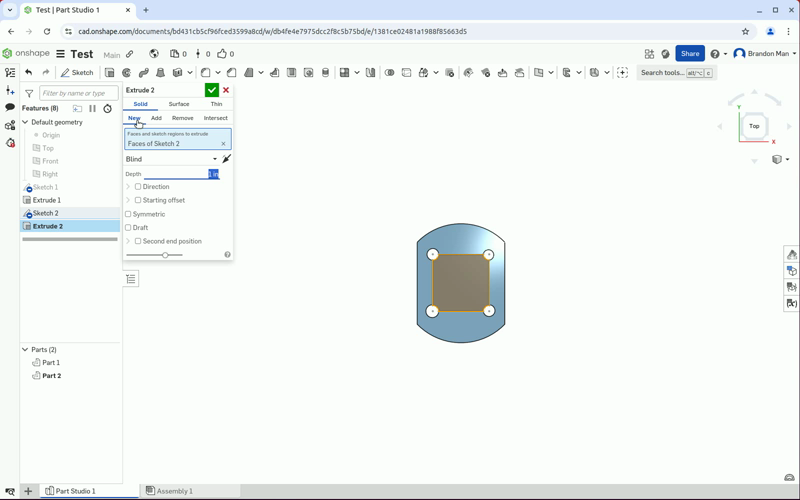
text(23.108)
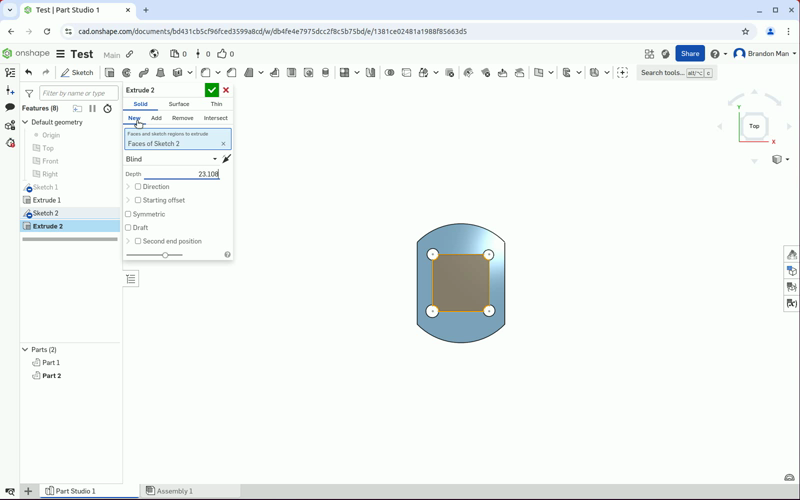
key(enter)
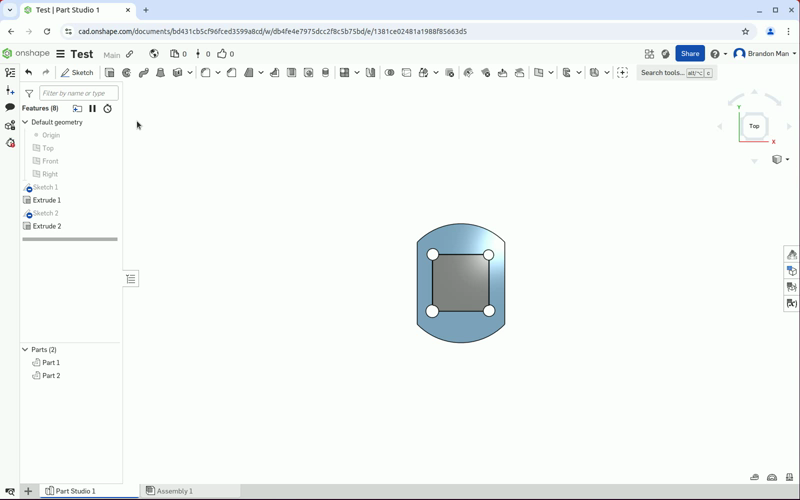
key(shift+h)
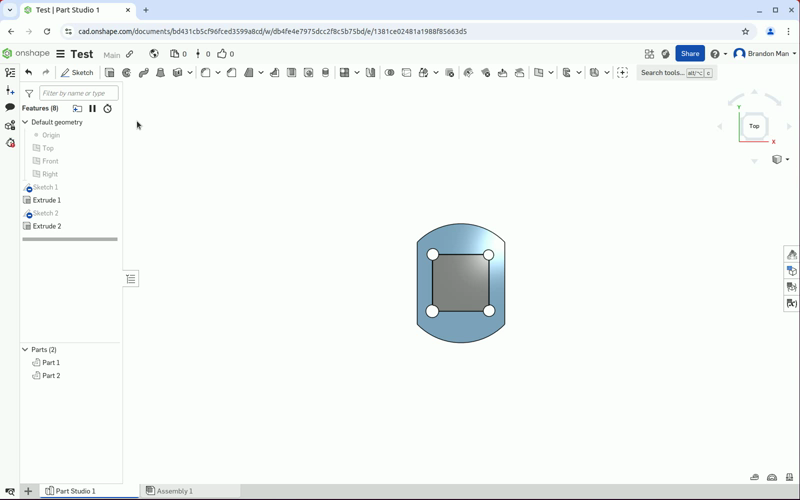
key(shift+h)
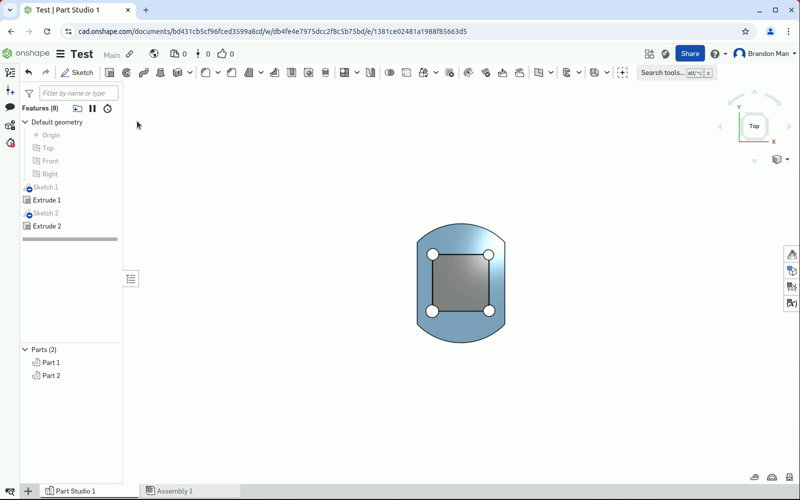
mouse_move(73, 189)
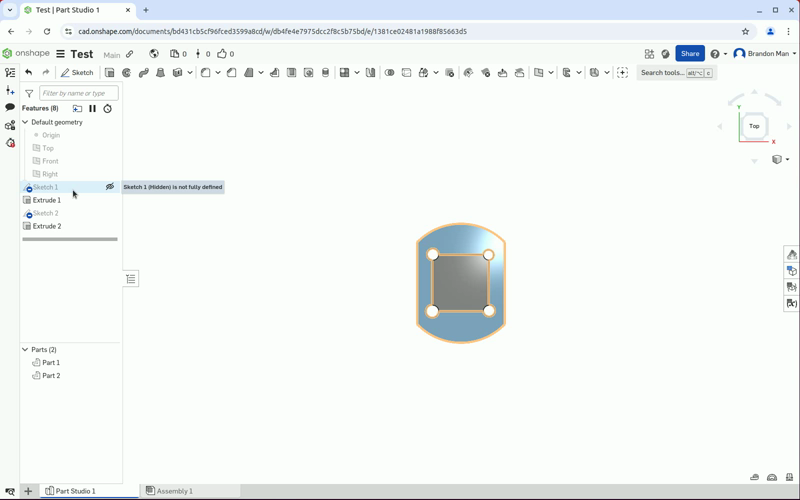
click(73, 189)
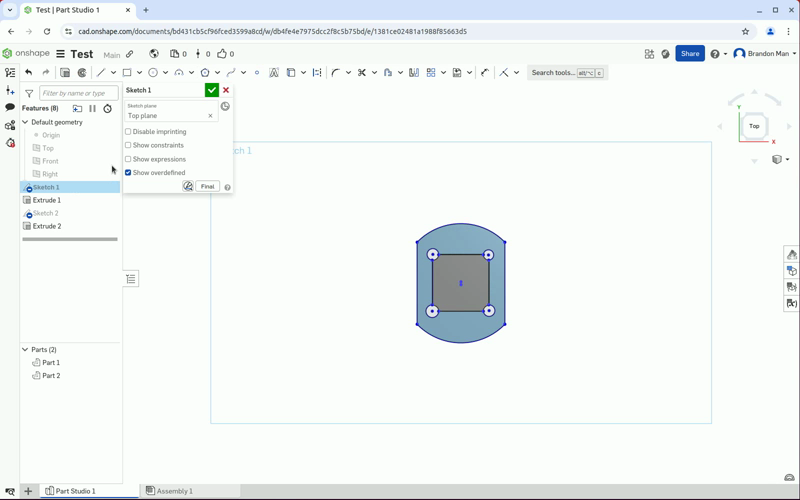
mouse_move(229, 92)
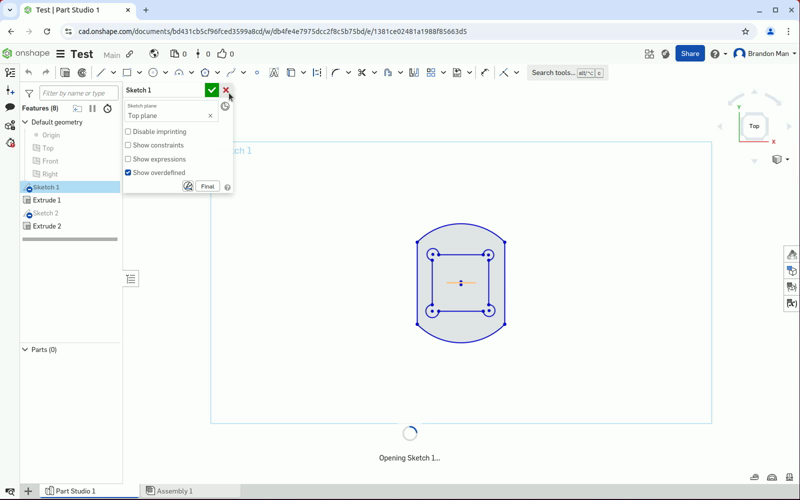
click(229, 92)
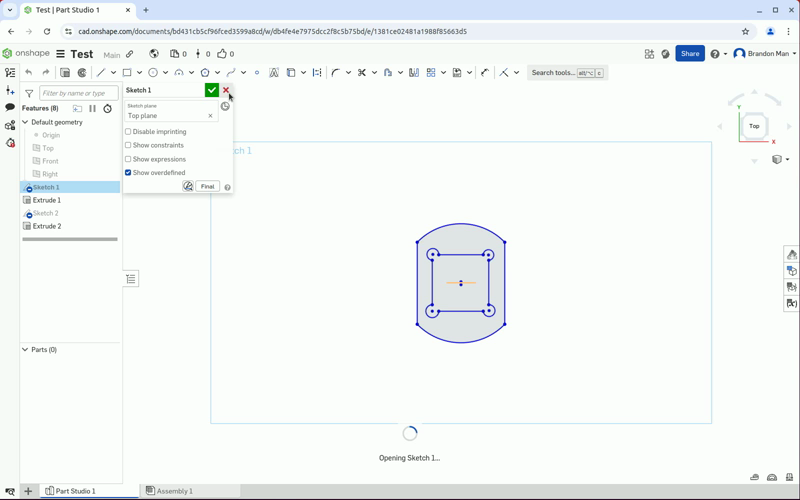
key(shift+s)
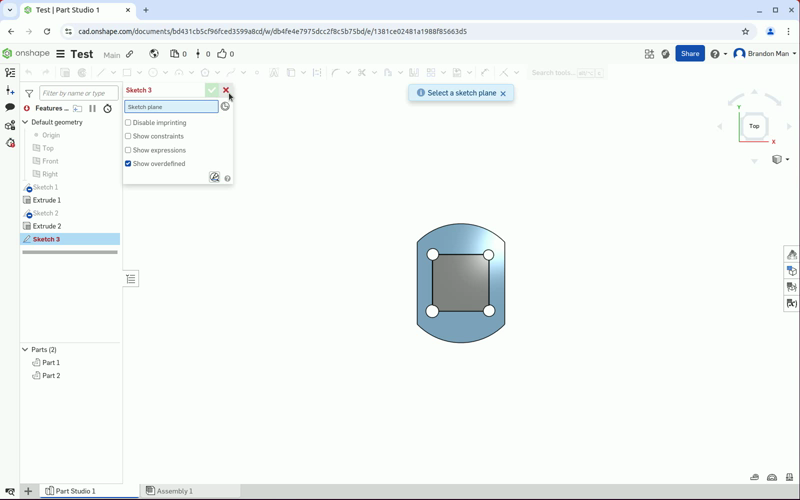
mouse_move(73, 150)
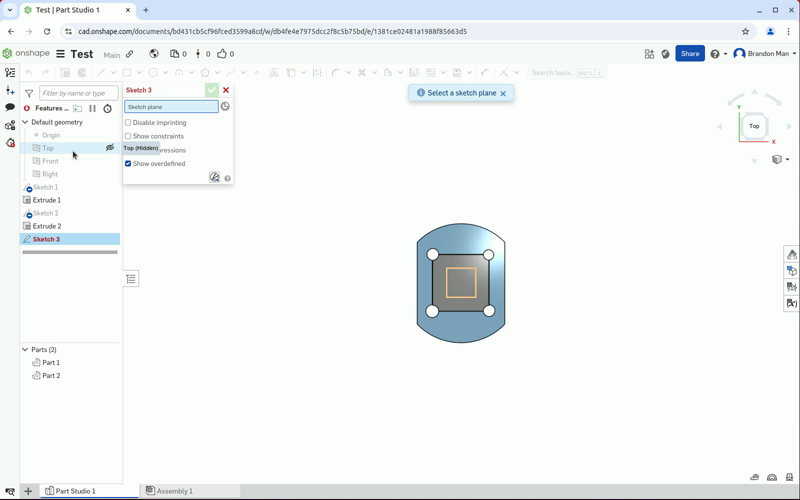
click(73, 150)
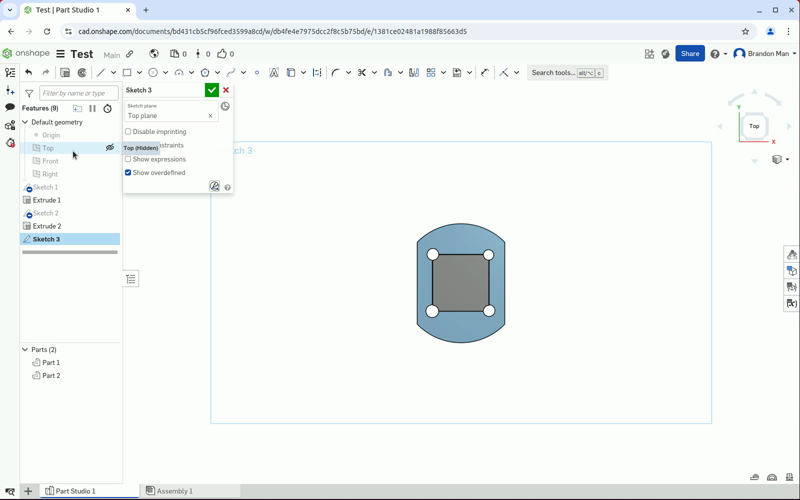
mouse_move(73, 352)
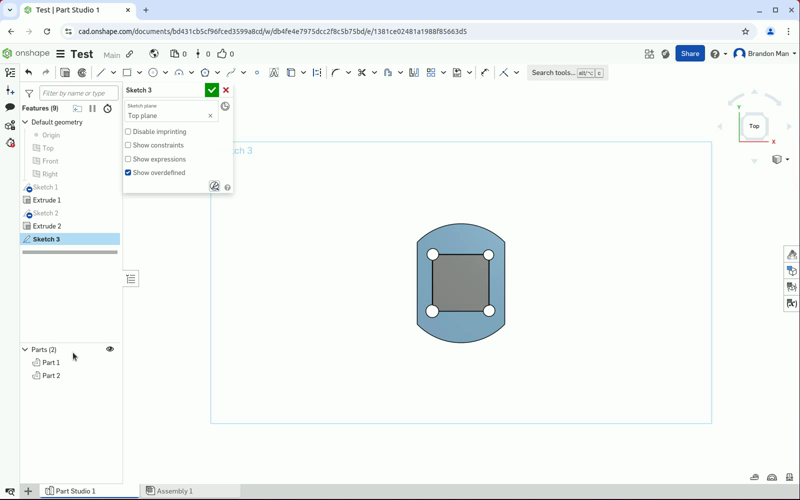
key(y)
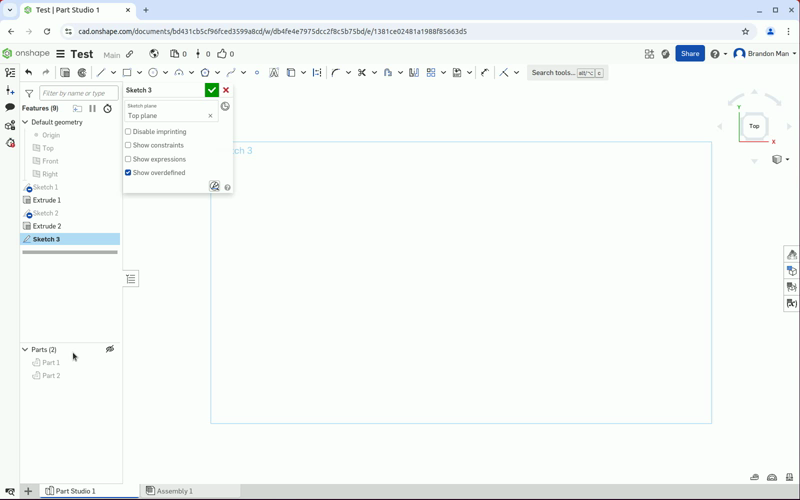
key(l)
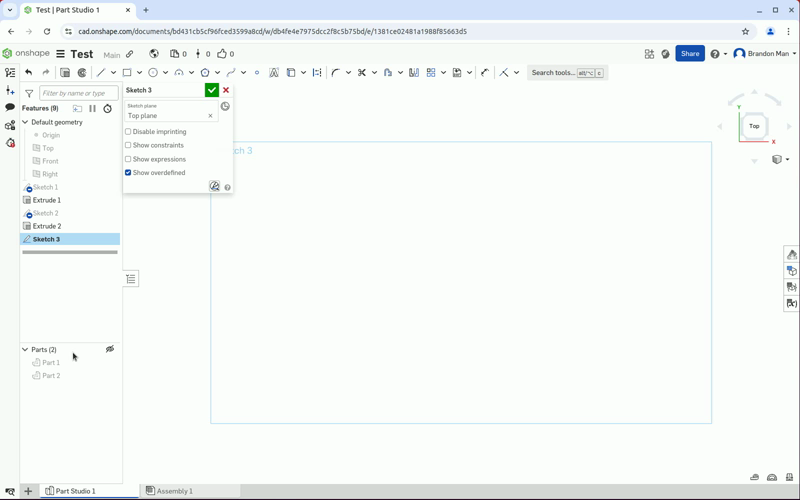
key_down(shift)
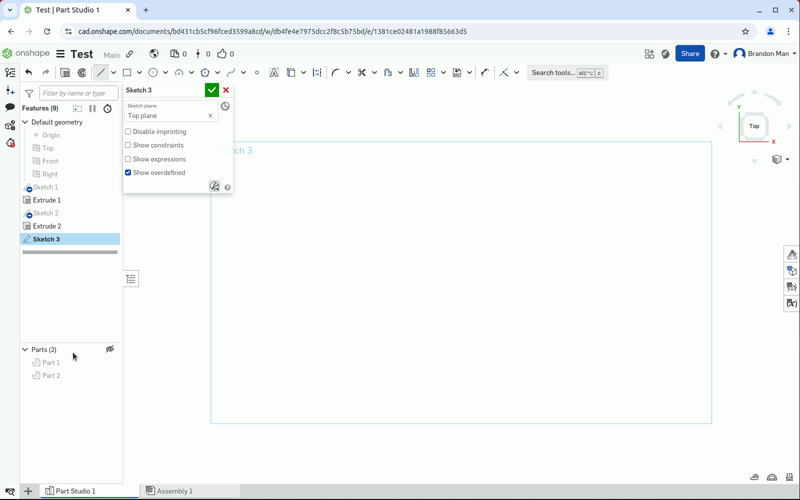
mouse_move(417, 324)
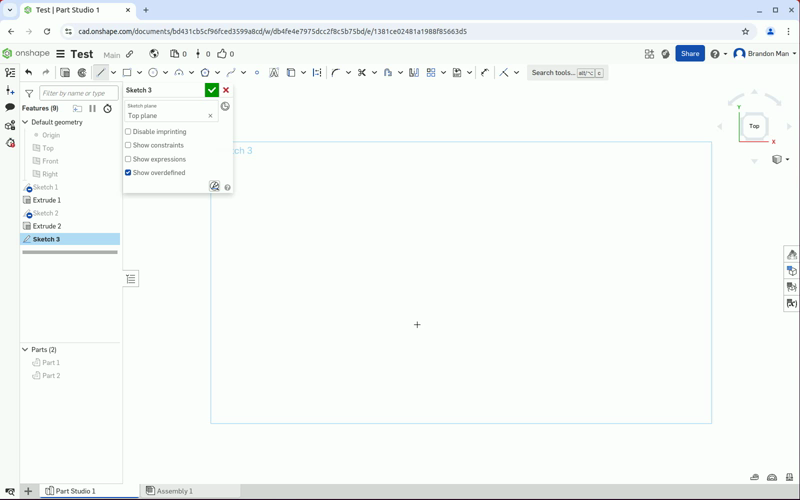
click(417, 324)
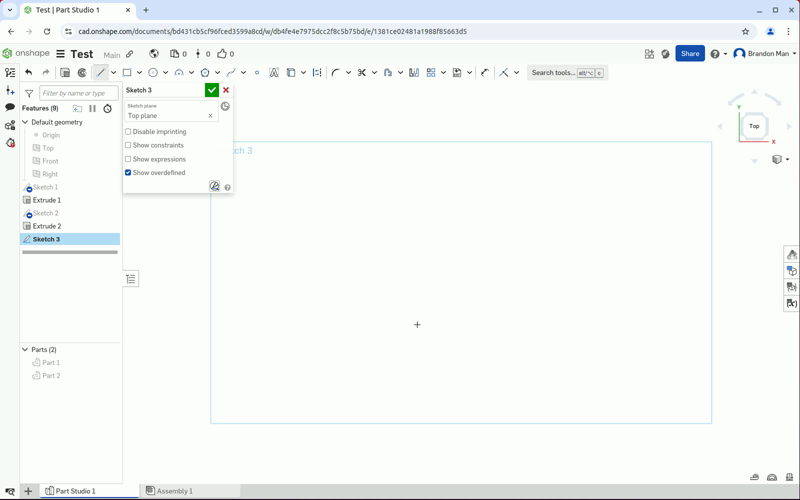
key_up(shift)
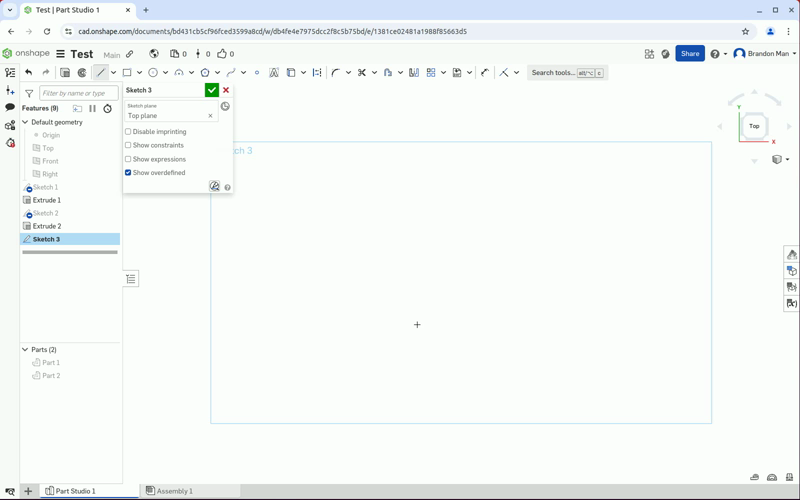
key_down(shift)
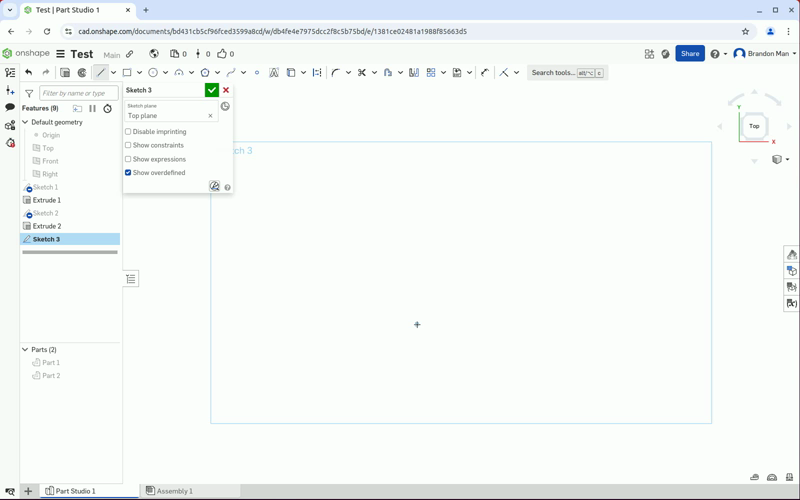
mouse_move(417, 241)
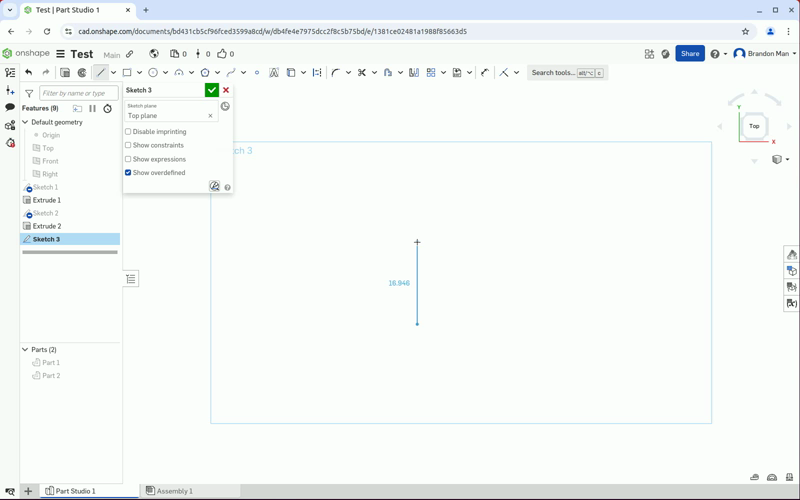
click(417, 241)
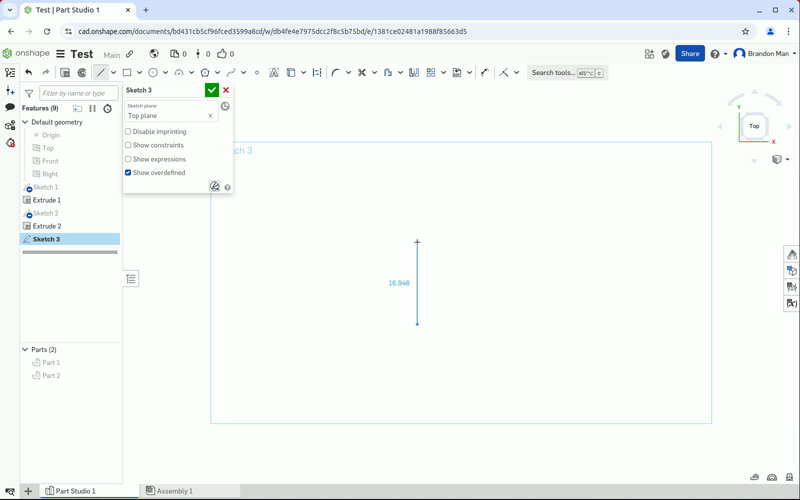
key_up(shift)
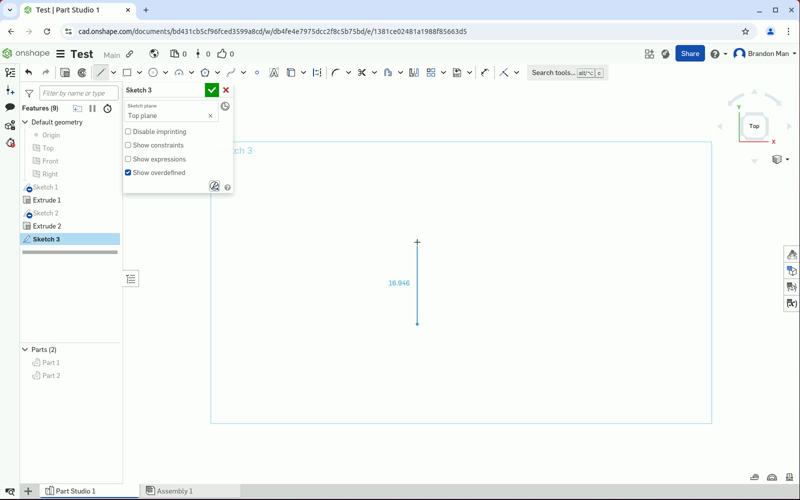
key(esc)
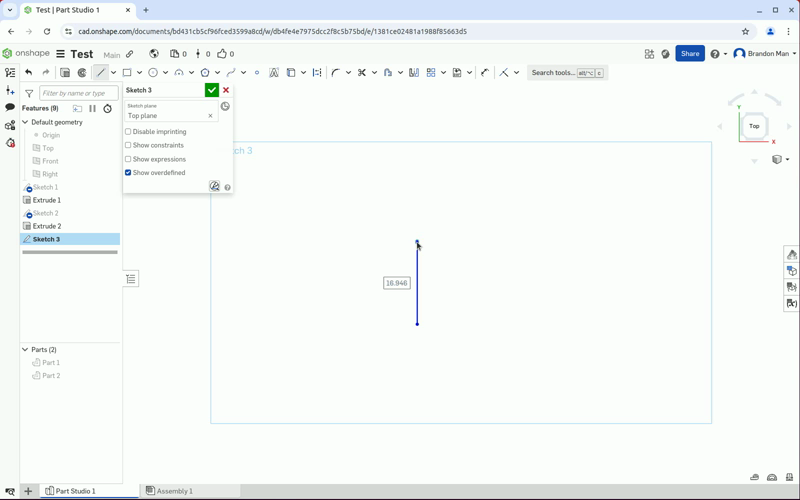
key(a)
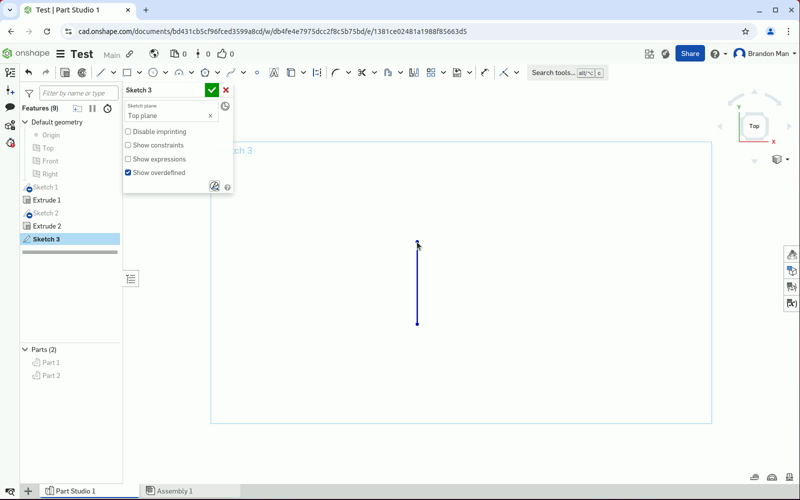
mouse_move(417, 241)
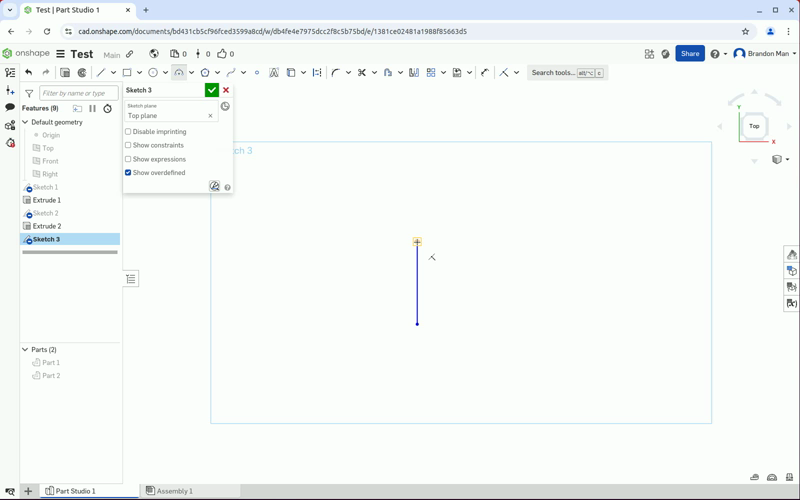
click(417, 241)
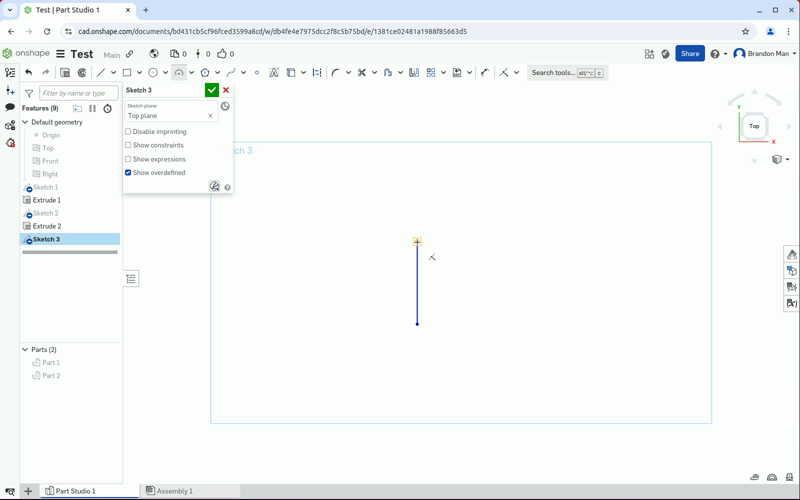
mouse_move(417, 324)
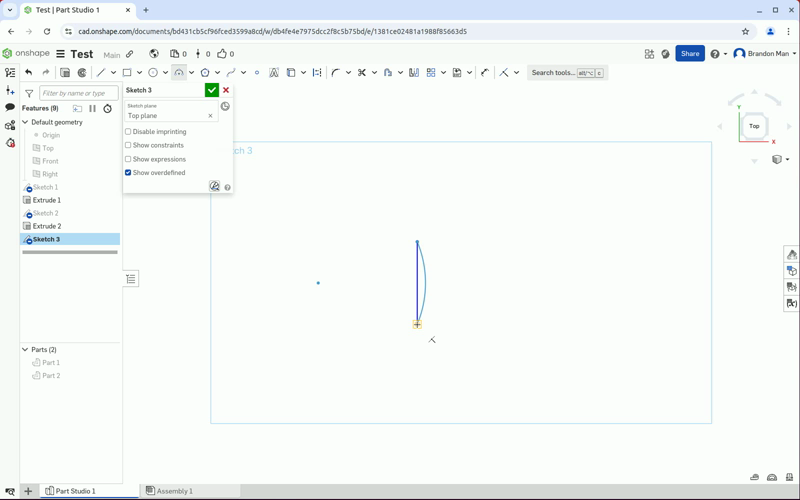
click(417, 324)
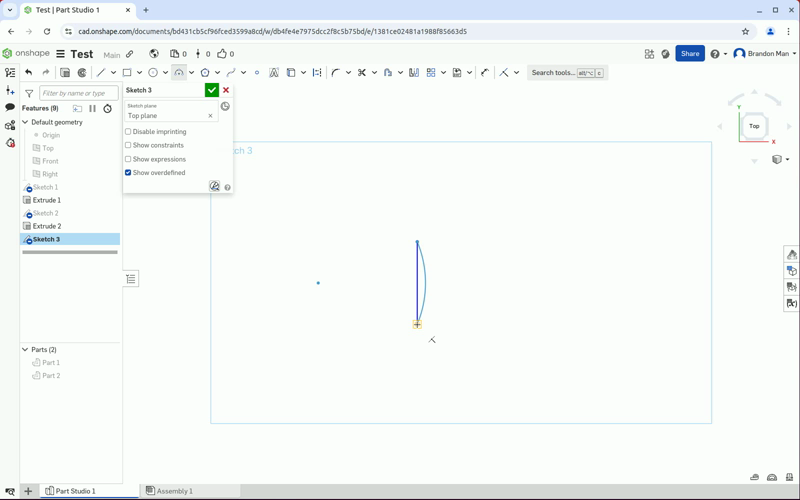
key_down(shift)
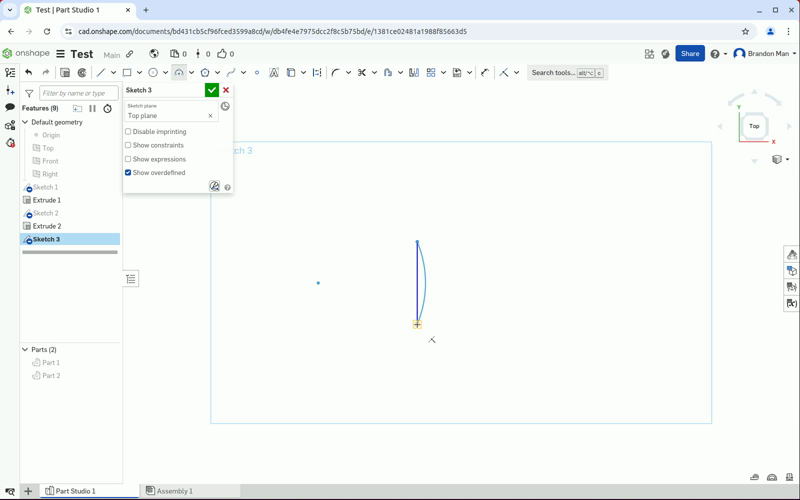
mouse_move(401, 282)
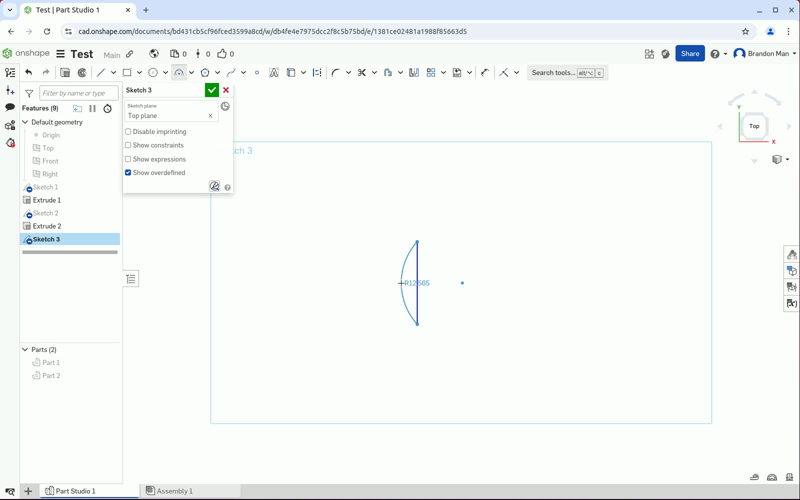
click(401, 282)
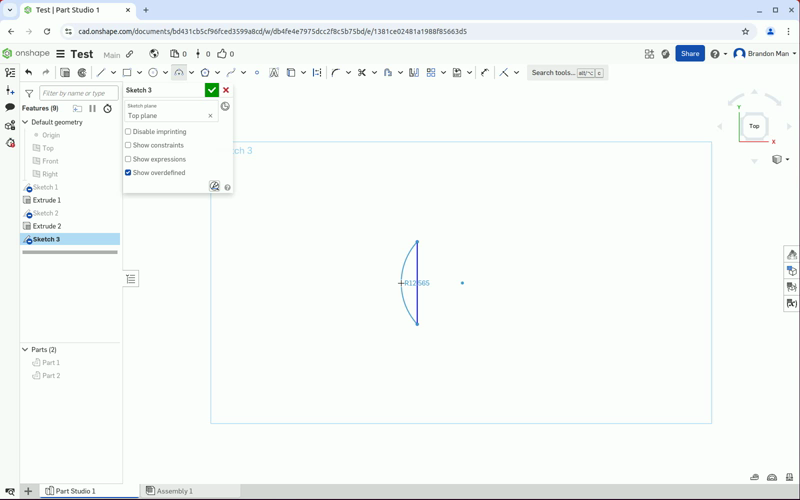
key_up(shift)
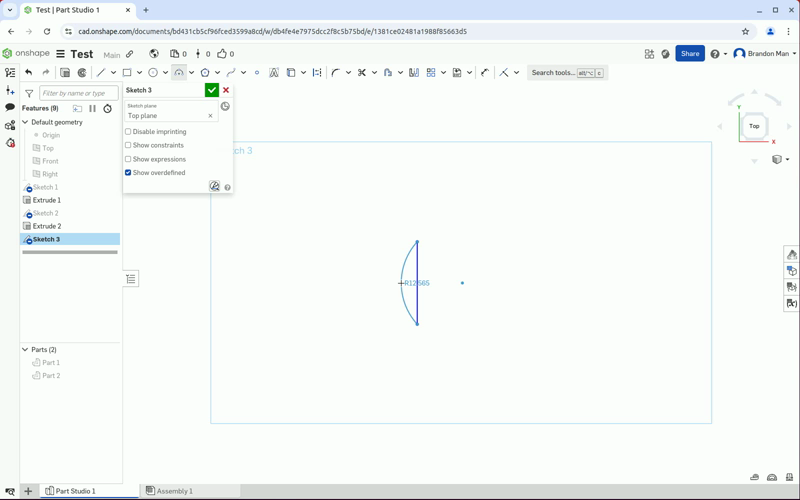
key(esc)
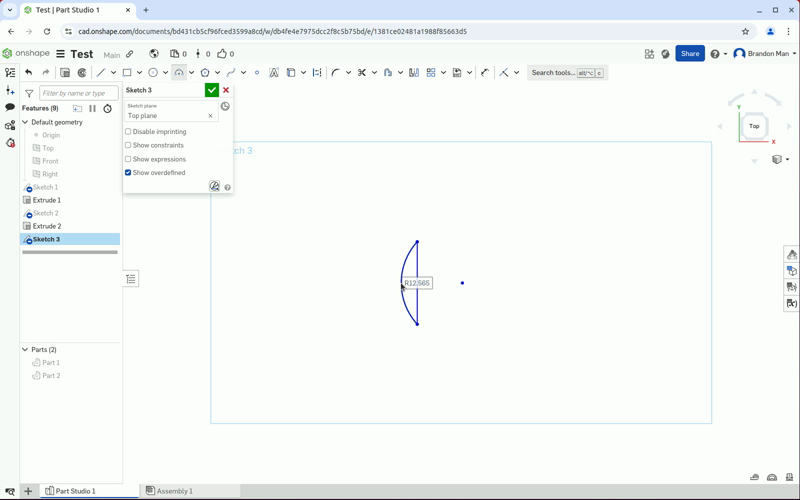
mouse_move(411, 299)
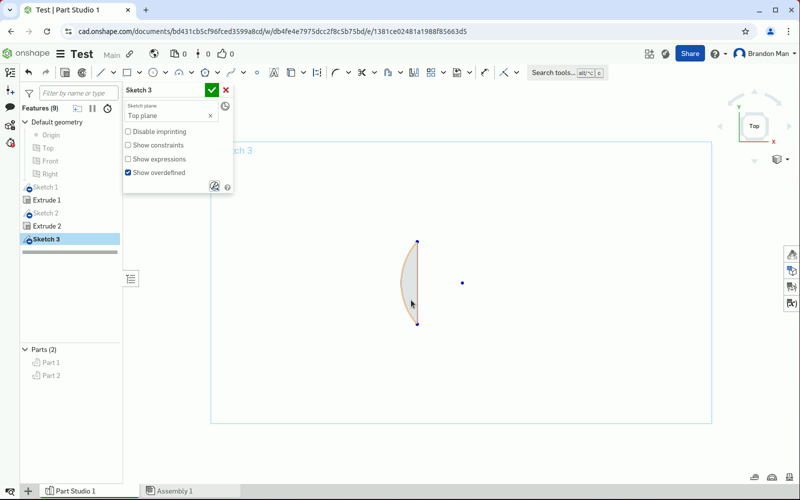
scroll(6)
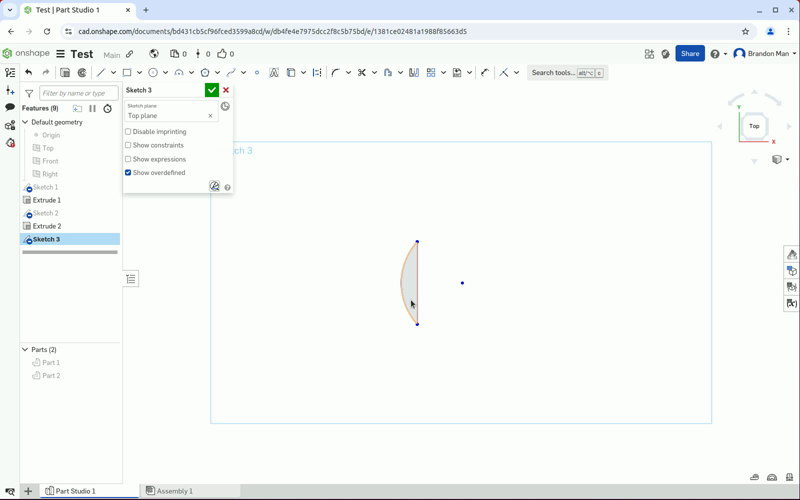
scroll(6)
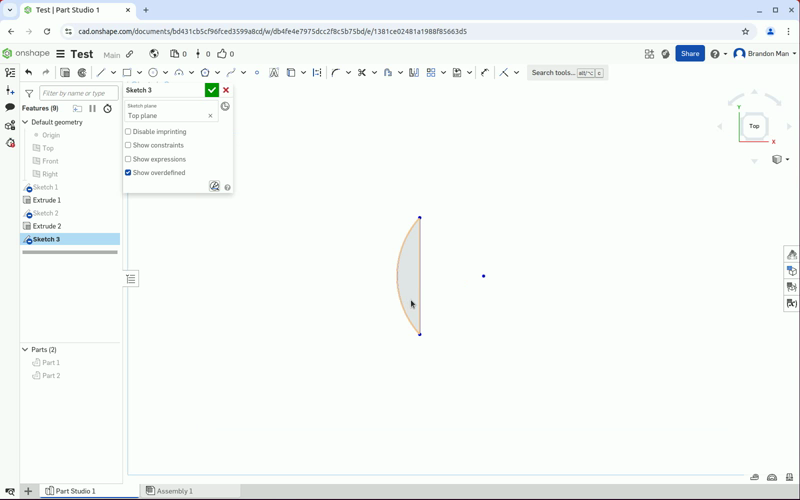
scroll(6)
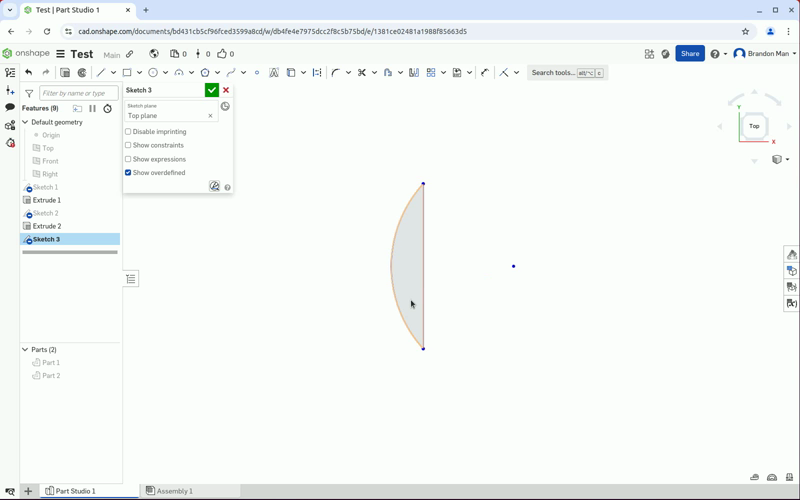
scroll(6)
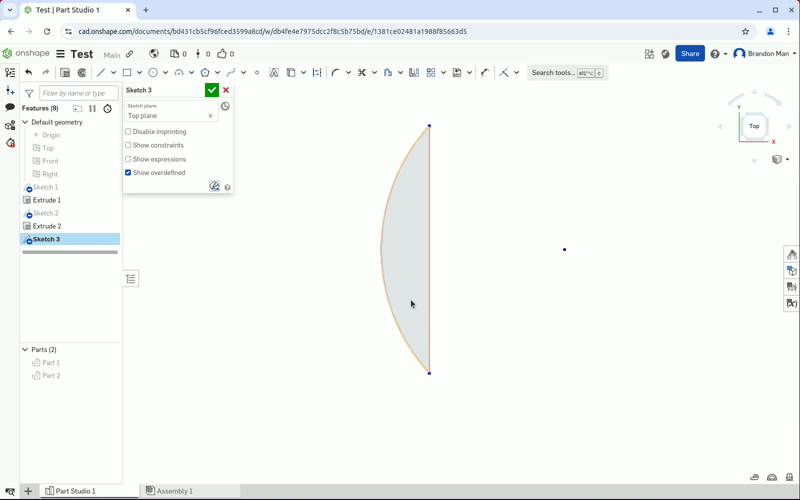
scroll(6)
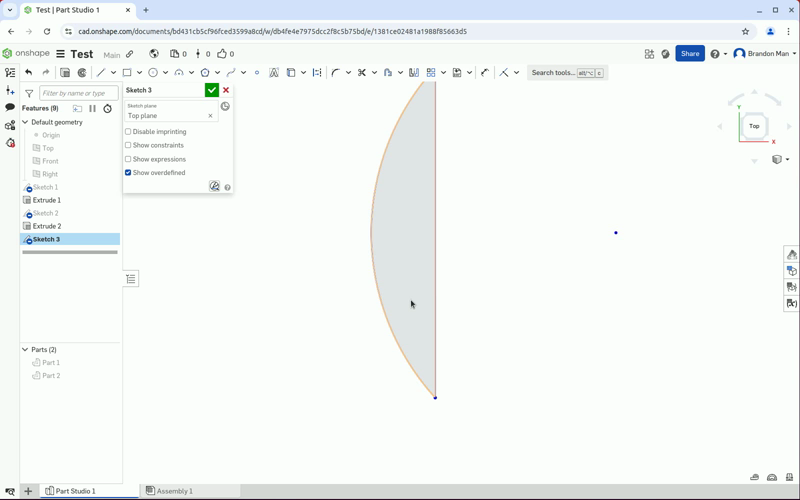
scroll(6)
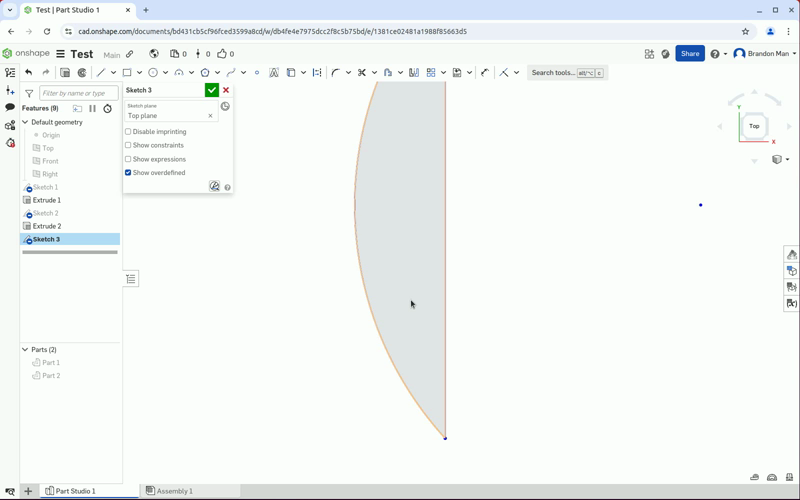
scroll(6)
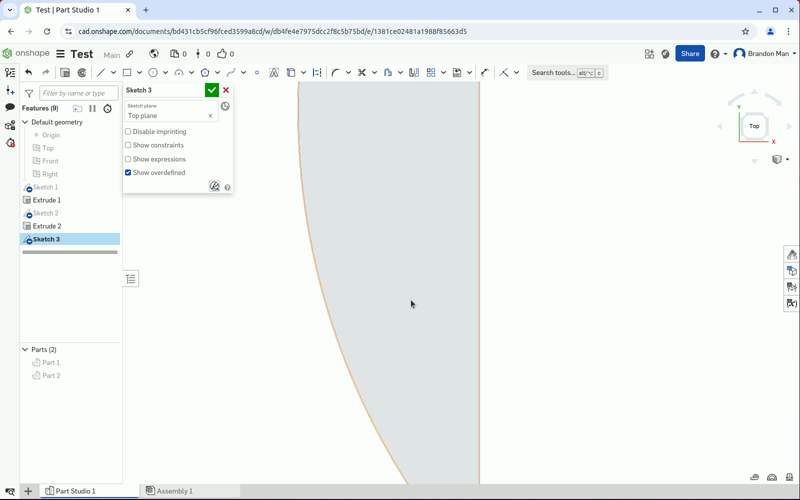
click(411, 299)
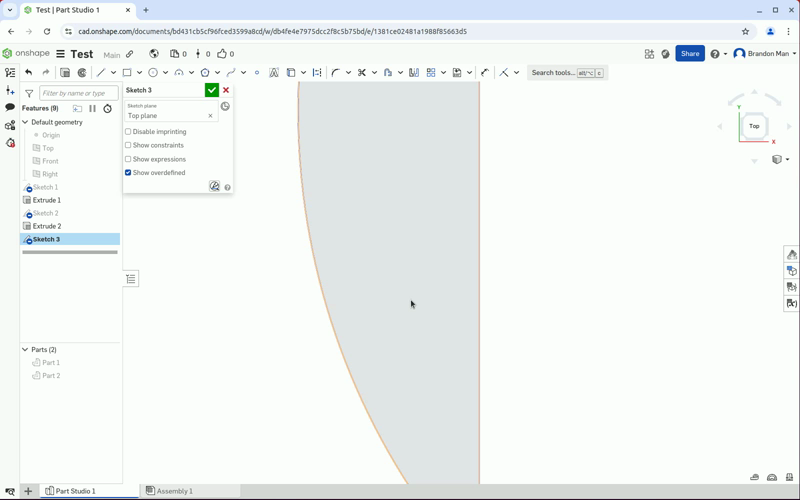
scroll(-6)
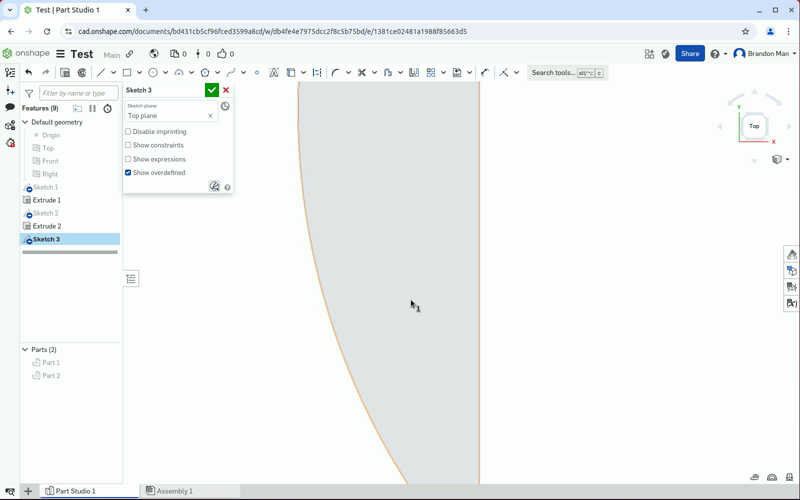
scroll(-6)
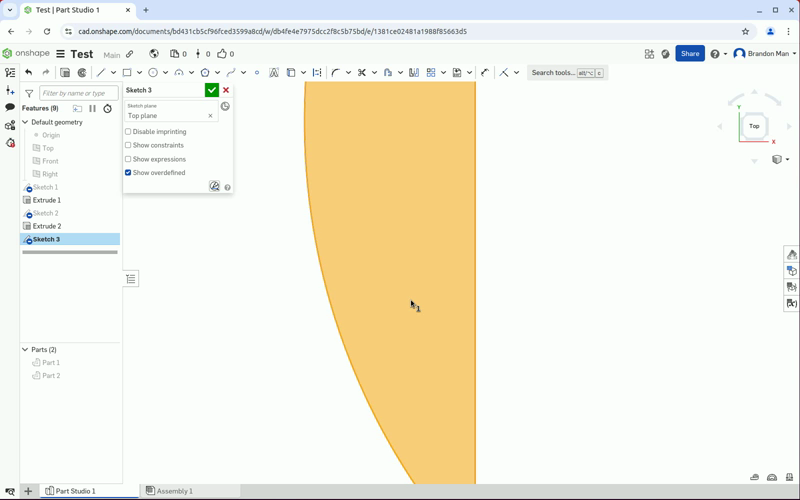
scroll(-6)
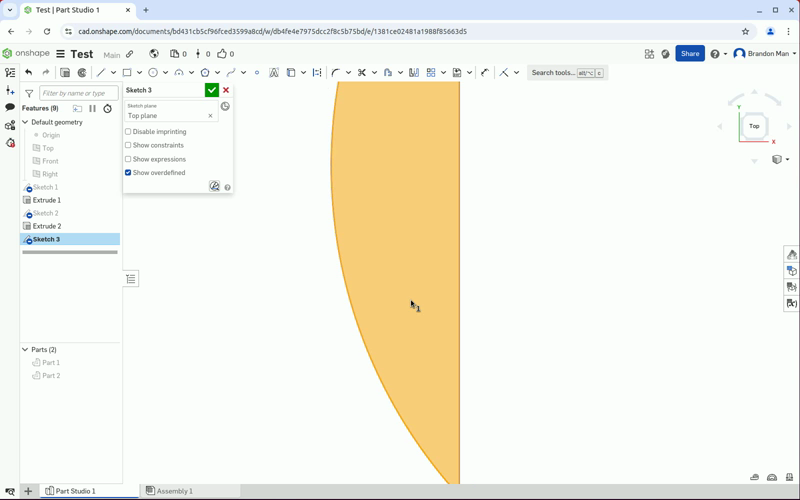
scroll(-6)
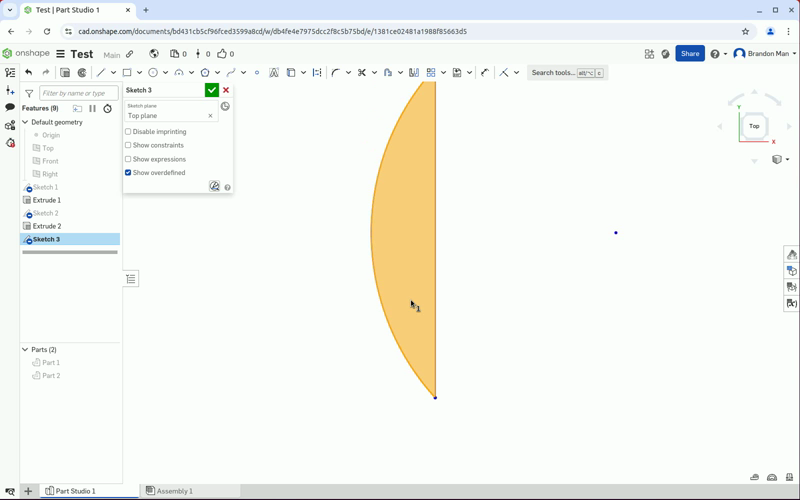
scroll(-6)
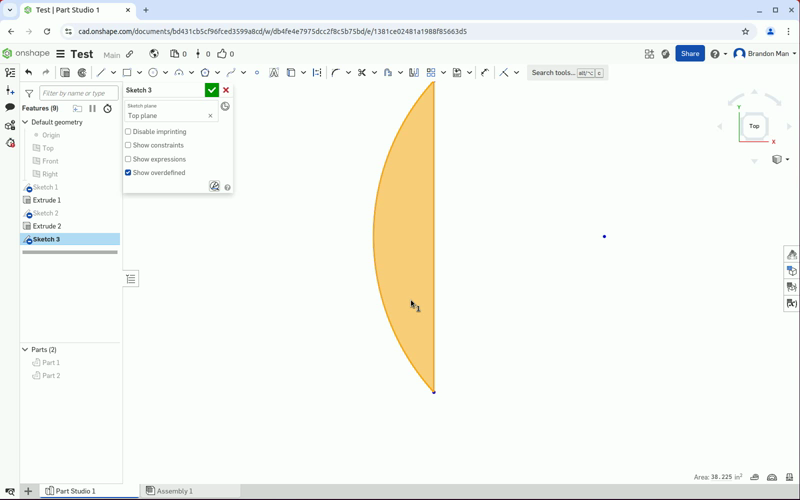
scroll(-6)
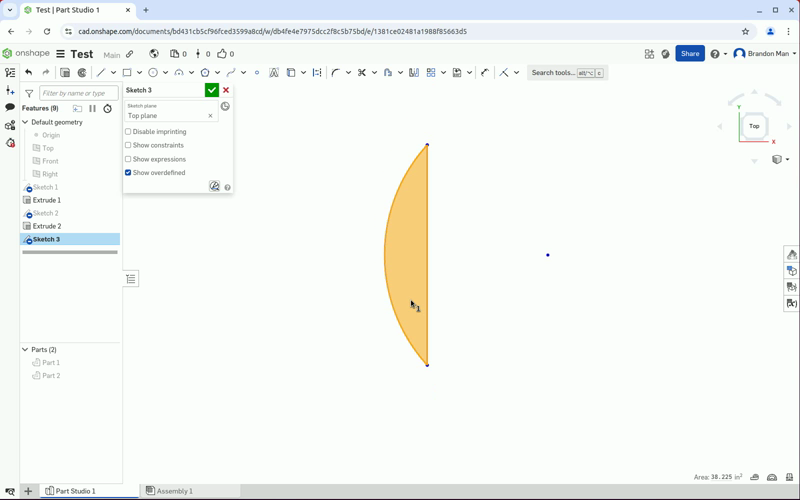
scroll(-6)
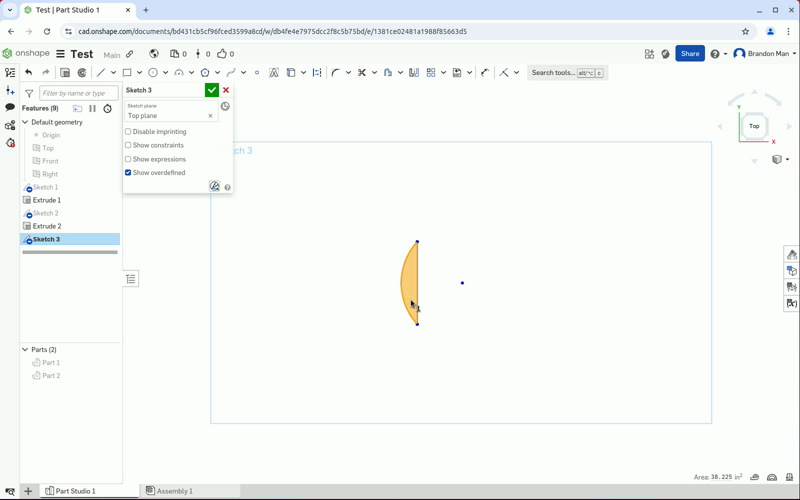
mouse_move(73, 352)
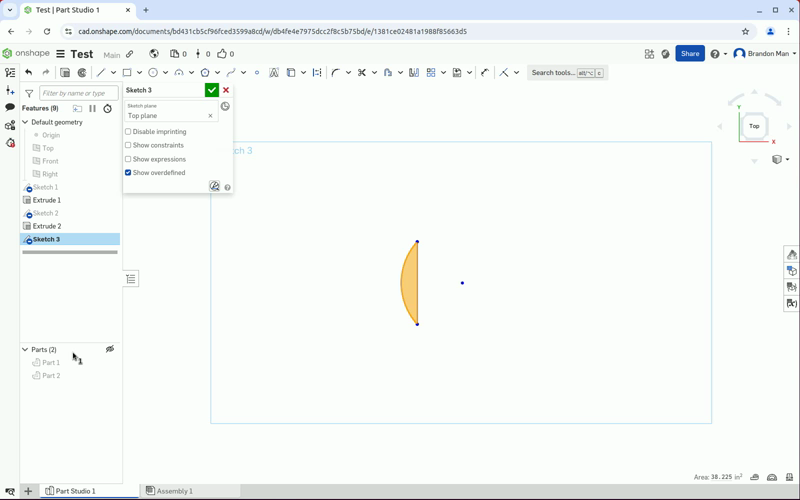
key(shift+y)
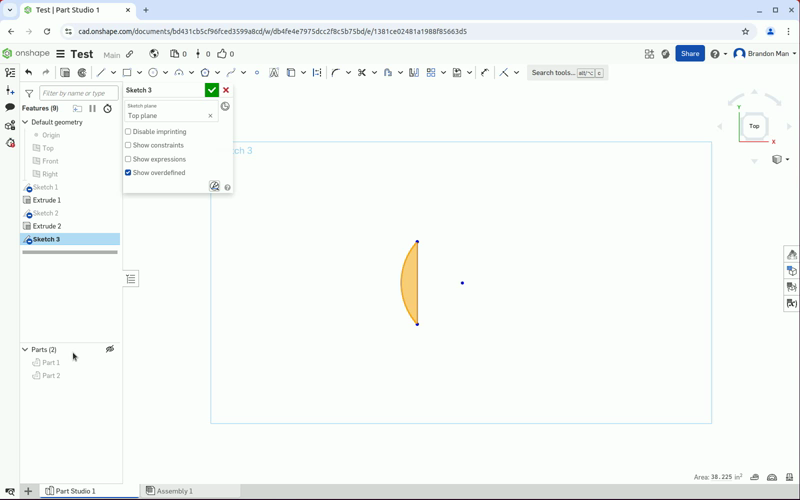
key(shift+e)
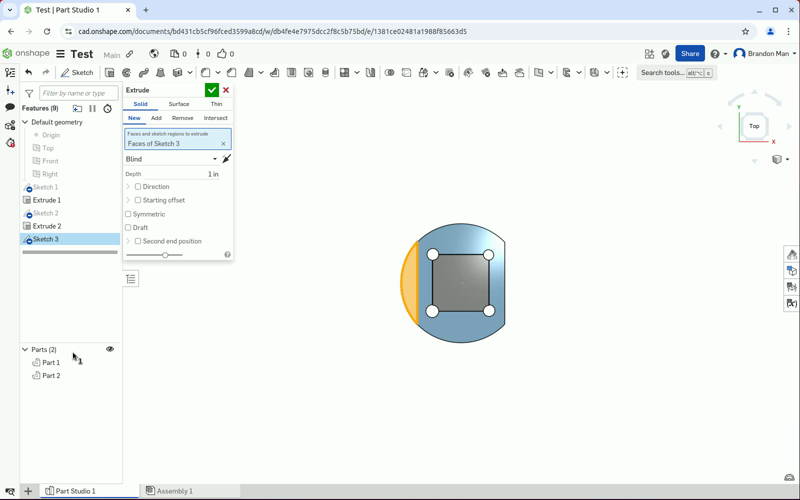
mouse_move(143, 106)
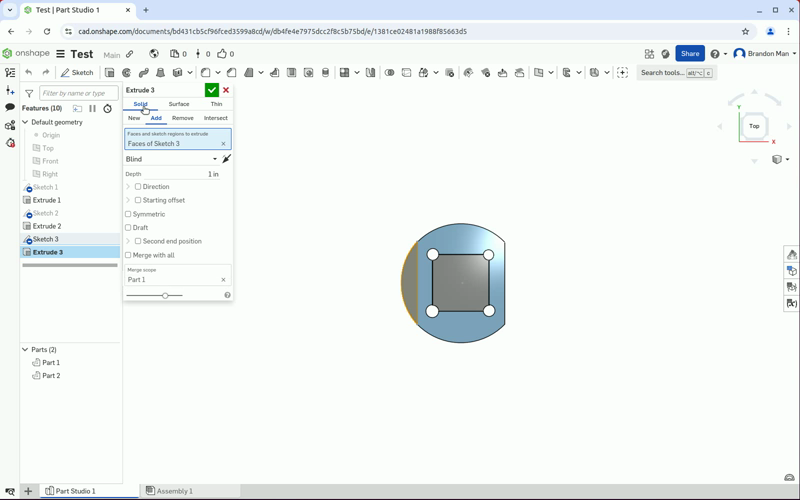
click(143, 106)
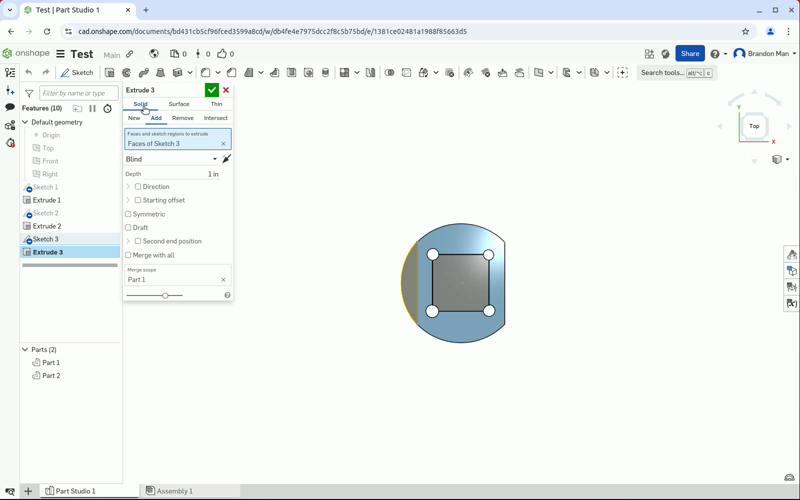
mouse_move(137, 120)
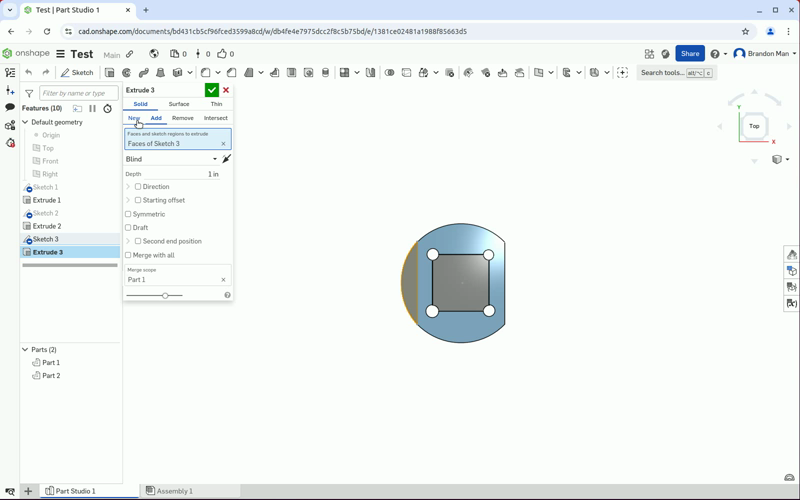
click(137, 120)
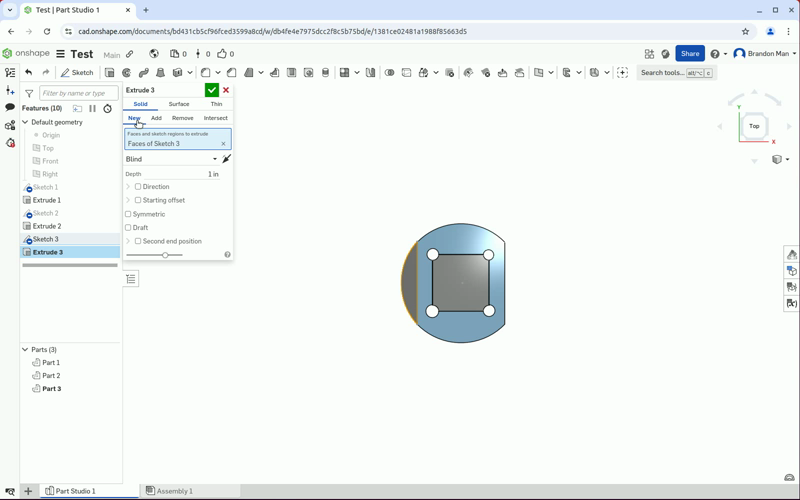
key(tab, 4)
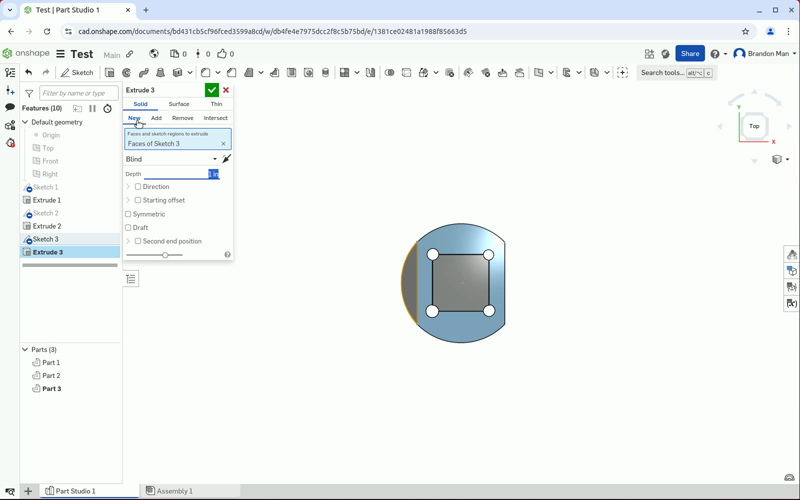
text(3.851)
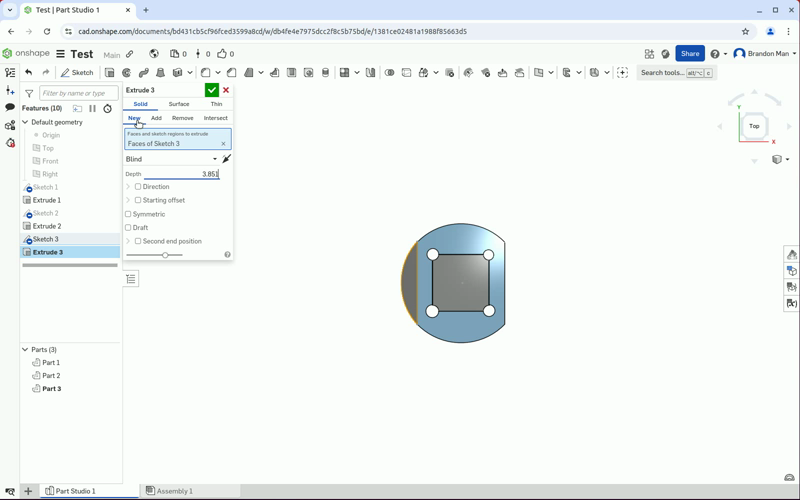
key(enter)
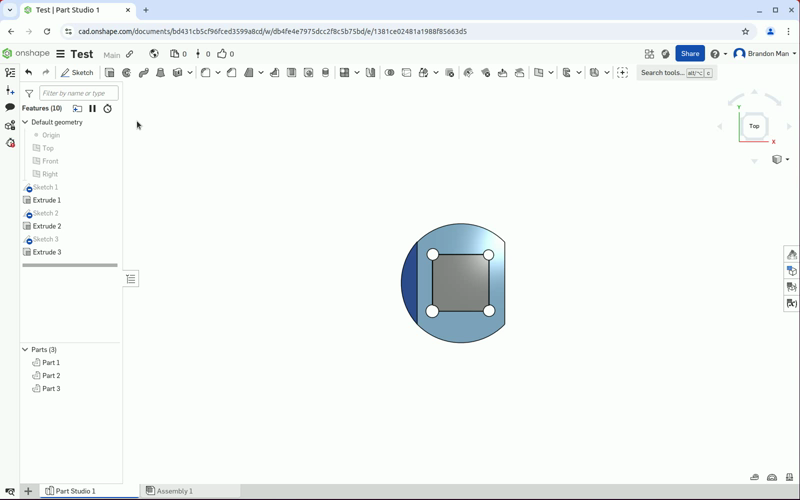
key(shift+h)
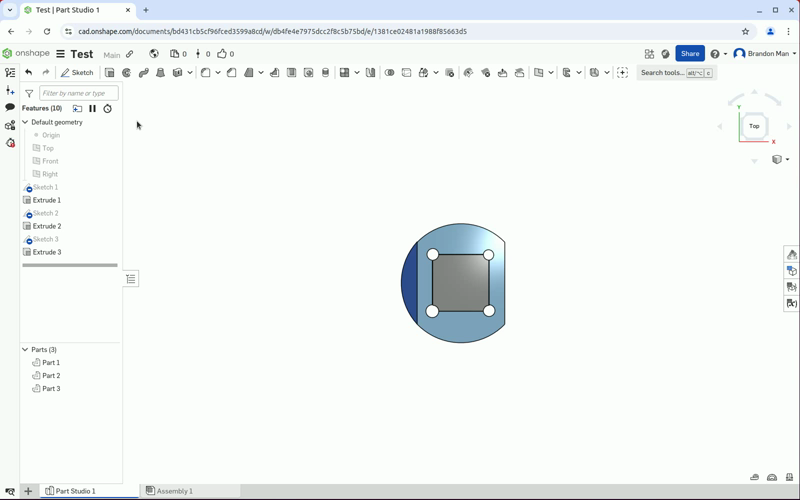
key(shift+h)
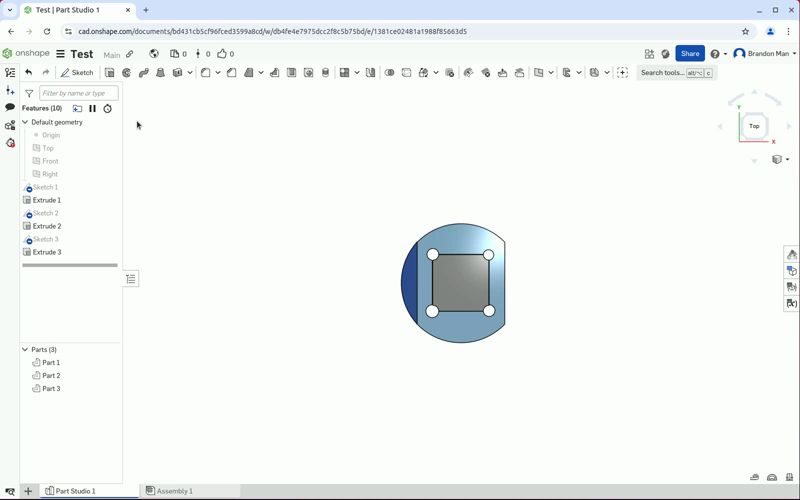
mouse_move(73, 189)
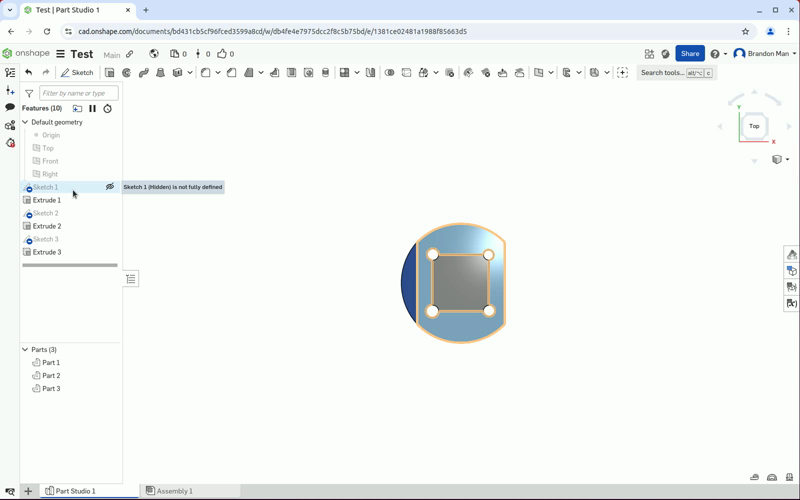
click(73, 189)
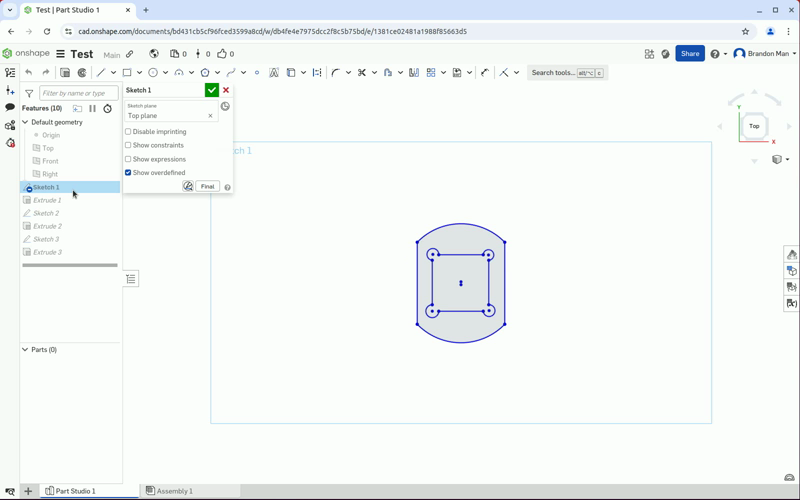
mouse_move(229, 92)
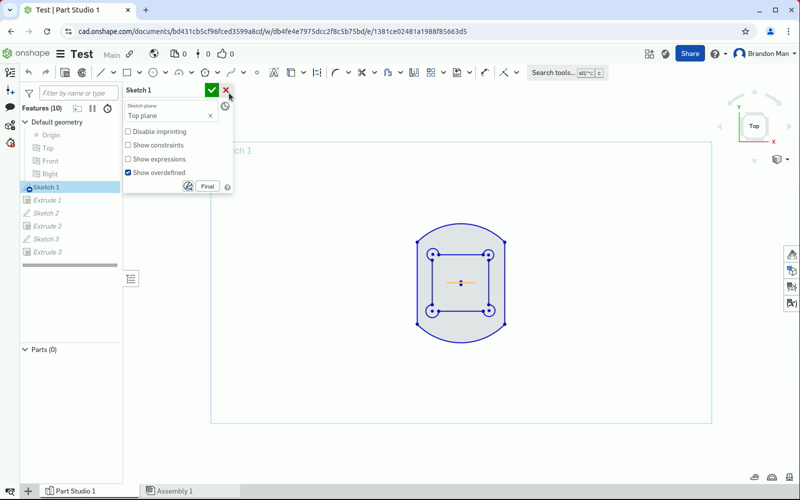
click(229, 92)
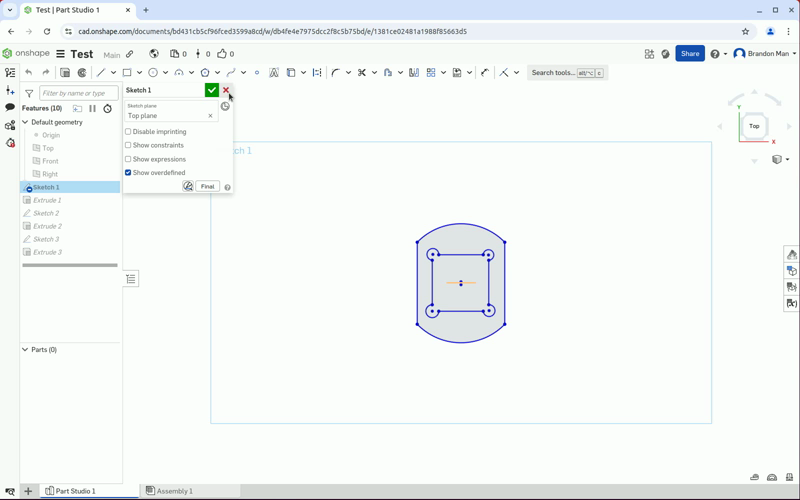
key(shift+s)
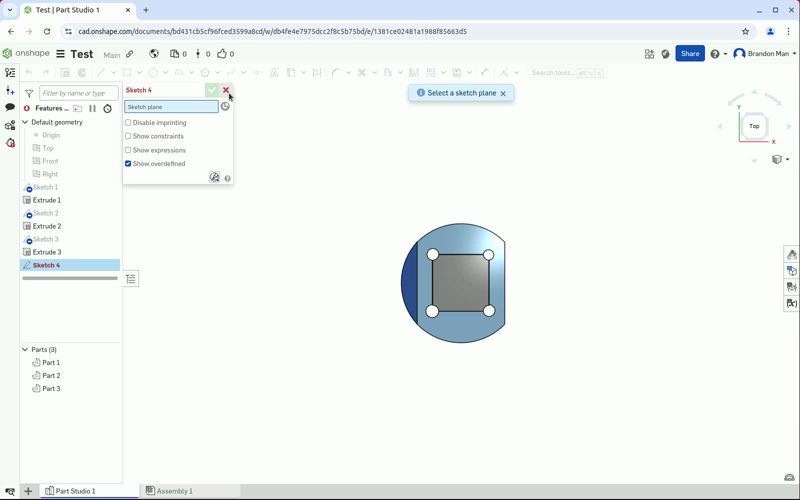
mouse_move(73, 150)
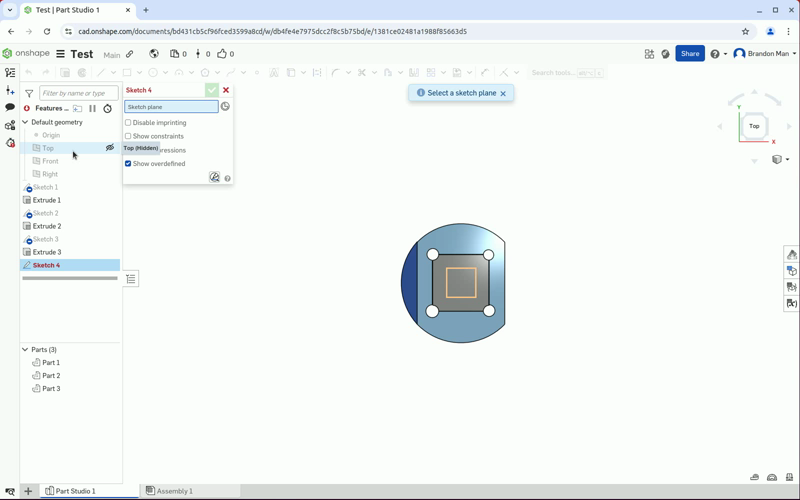
click(73, 150)
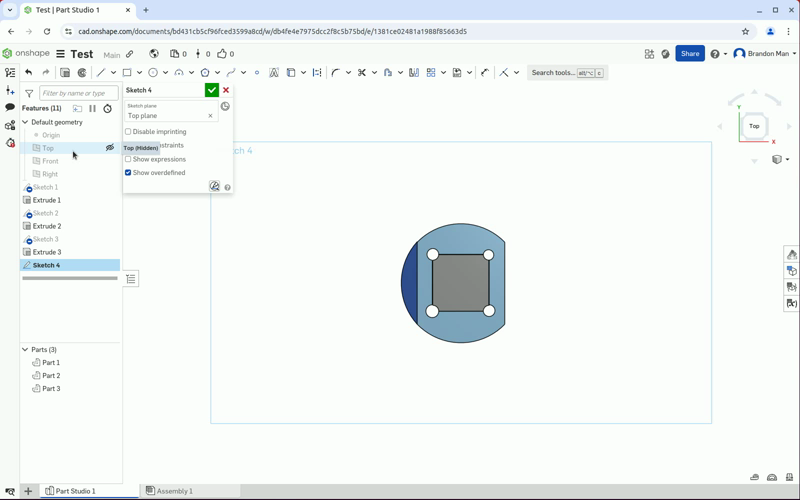
mouse_move(73, 352)
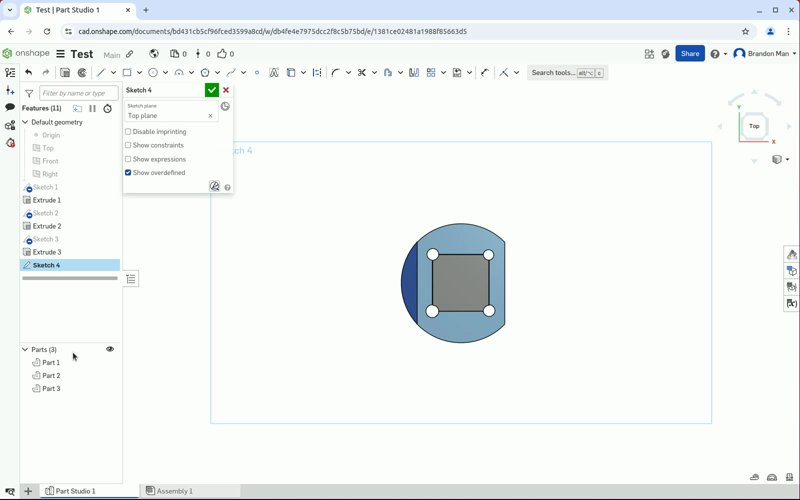
key(y)
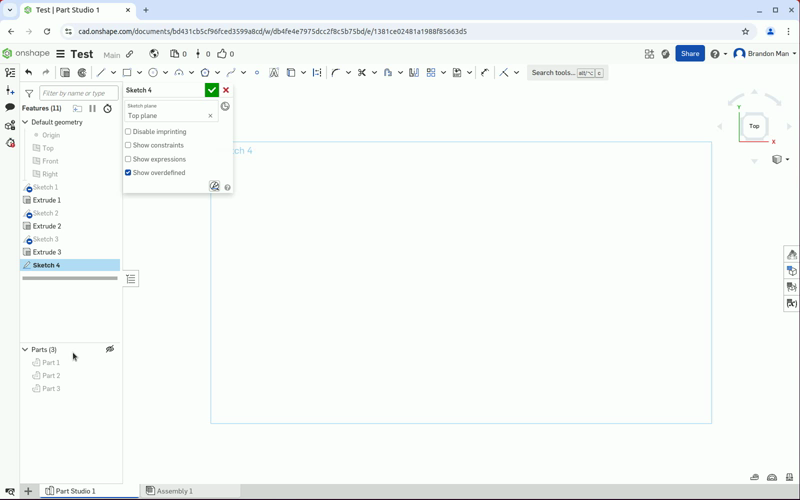
key(a)
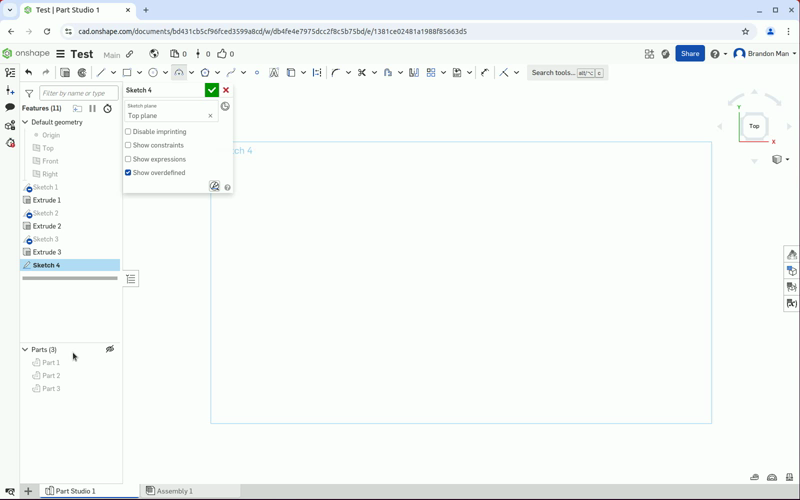
key_down(shift)
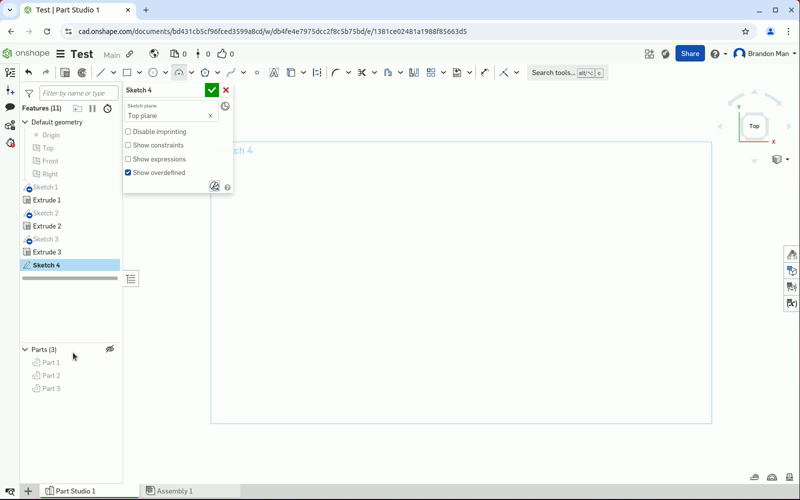
mouse_move(504, 324)
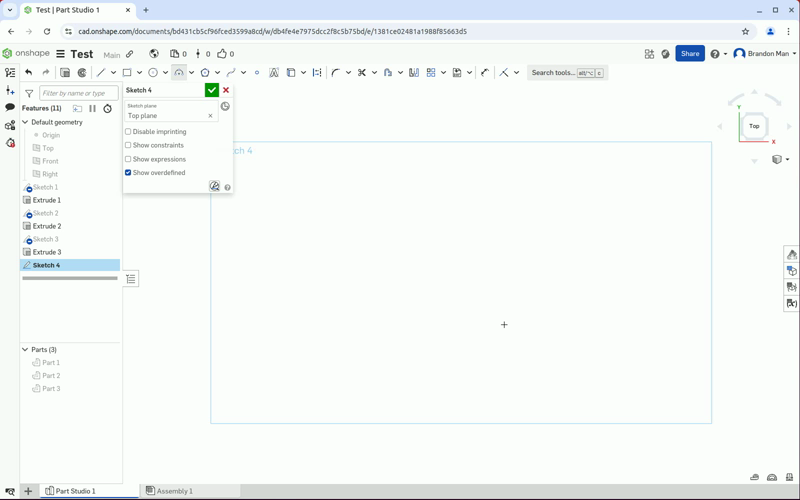
click(504, 324)
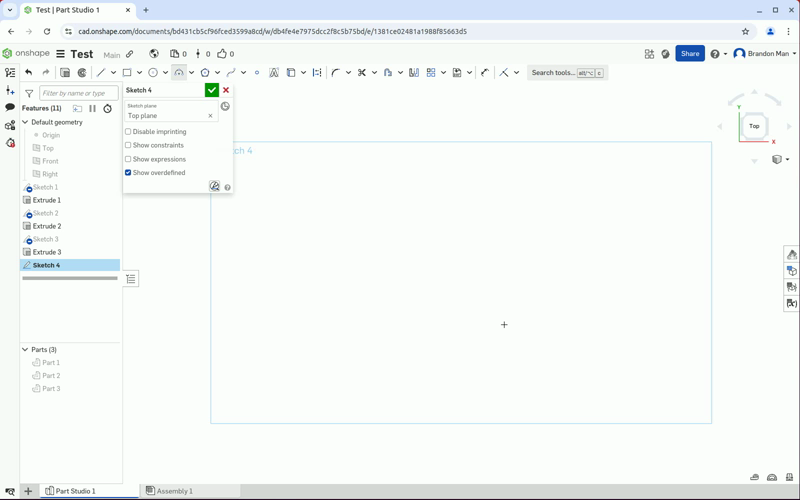
key_up(shift)
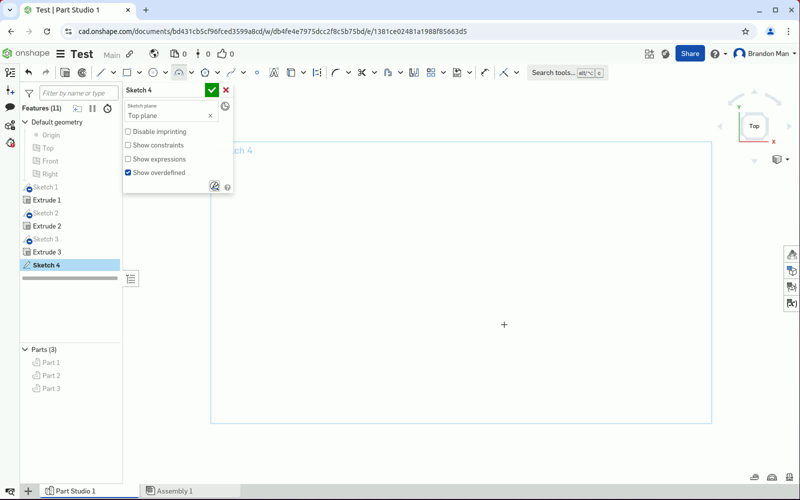
key_down(shift)
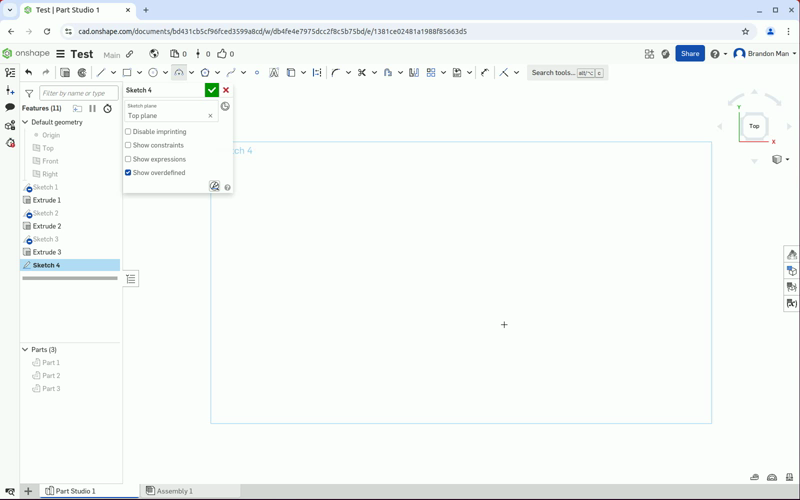
mouse_move(504, 241)
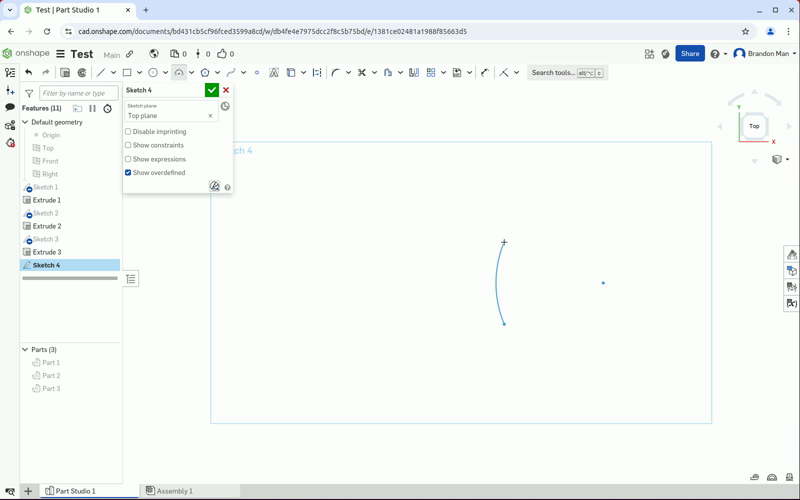
click(504, 241)
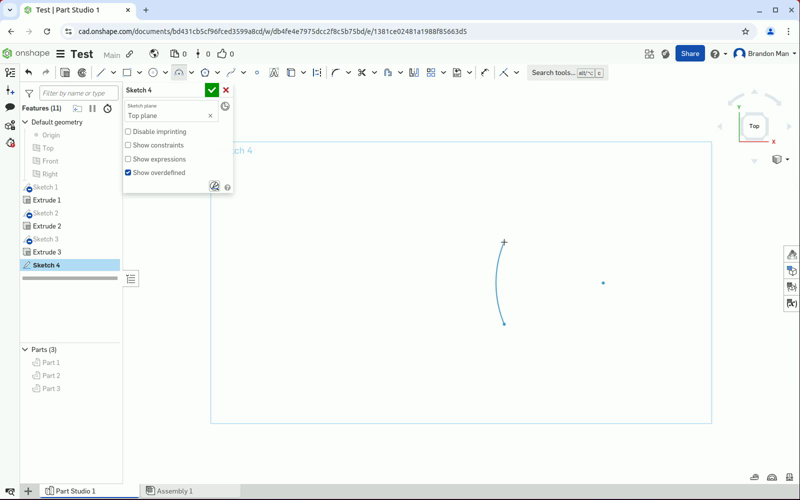
mouse_move(520, 282)
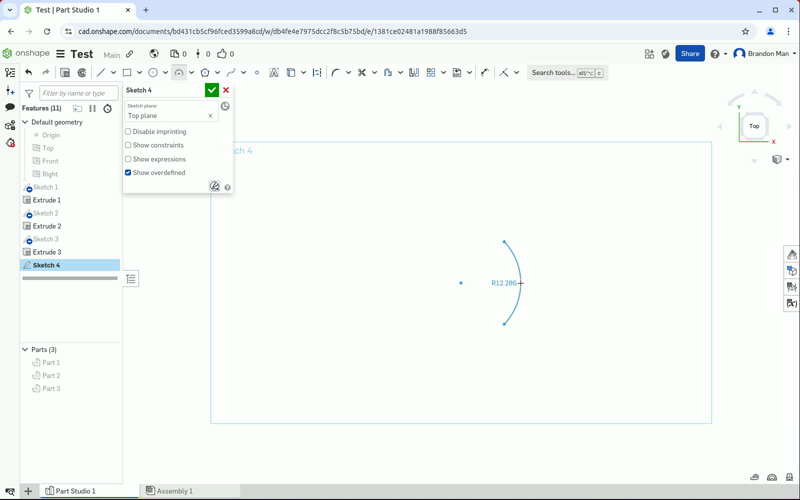
click(520, 282)
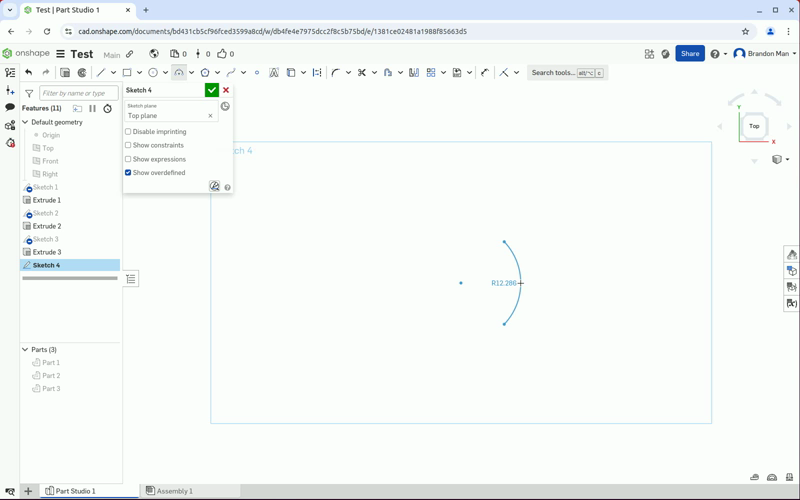
key_up(shift)
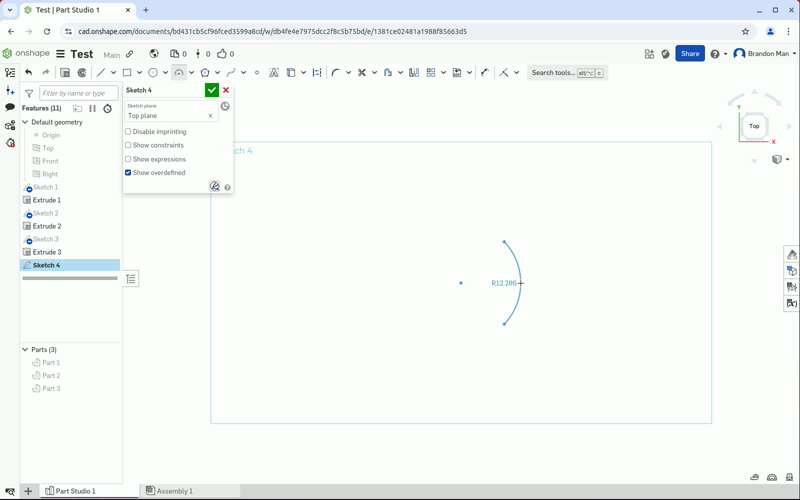
key(esc)
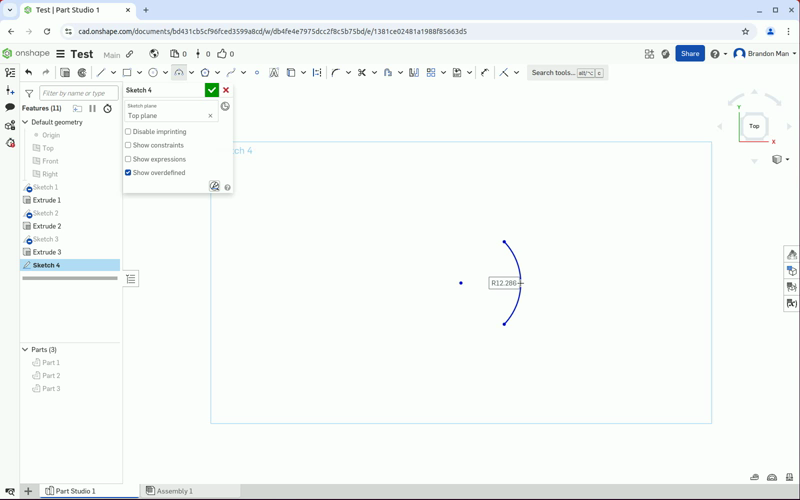
key(l)
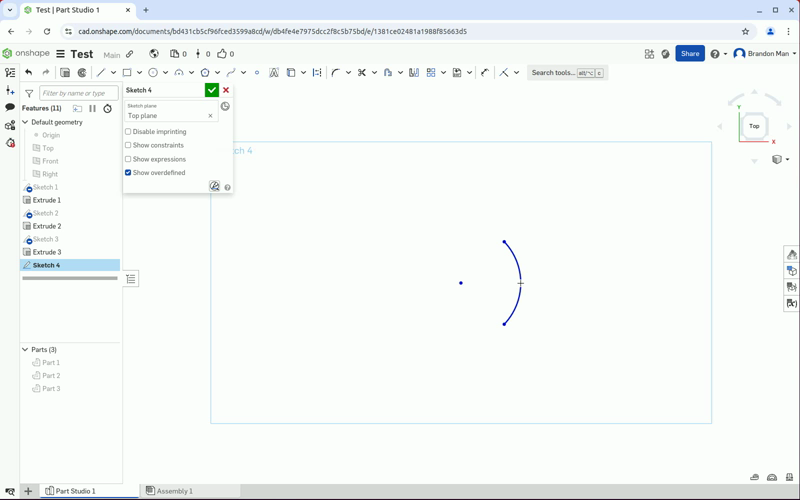
mouse_move(504, 241)
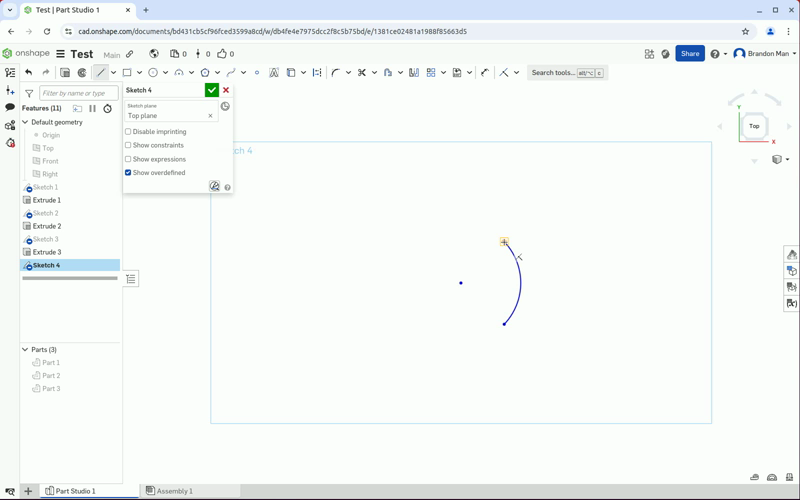
click(504, 241)
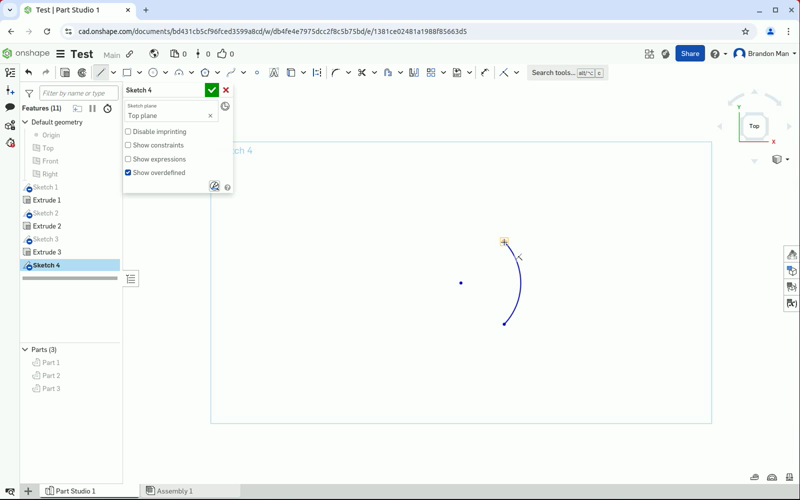
key_down(shift)
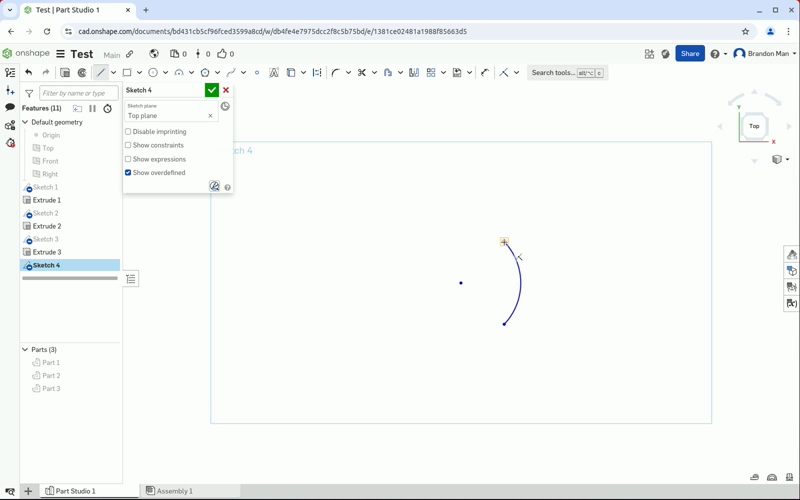
mouse_move(504, 324)
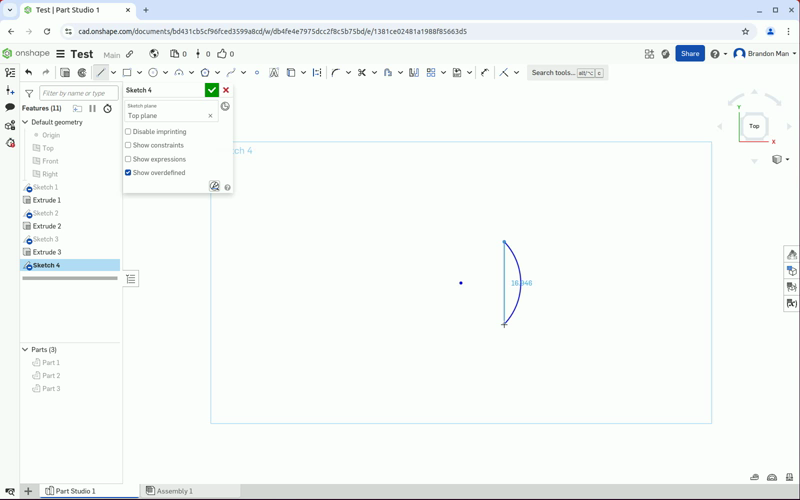
key_up(shift)
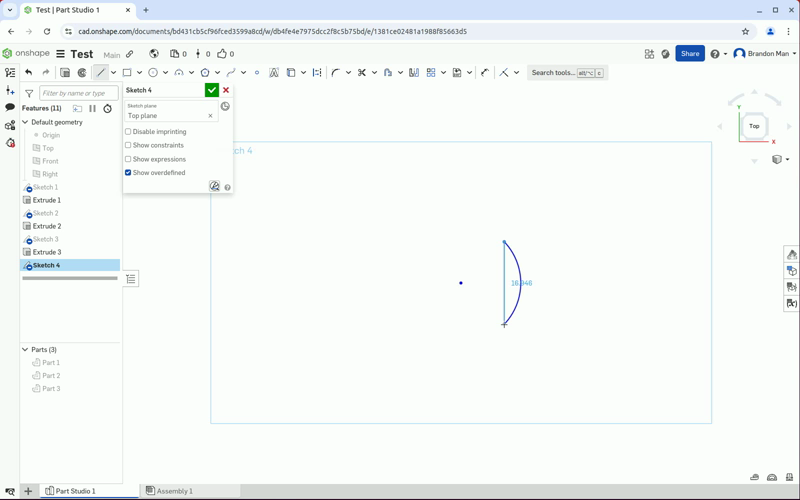
click(504, 324)
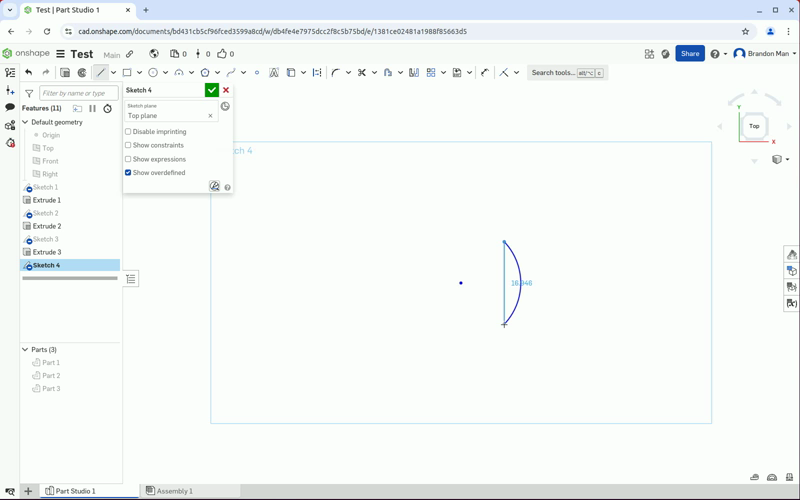
key(esc)
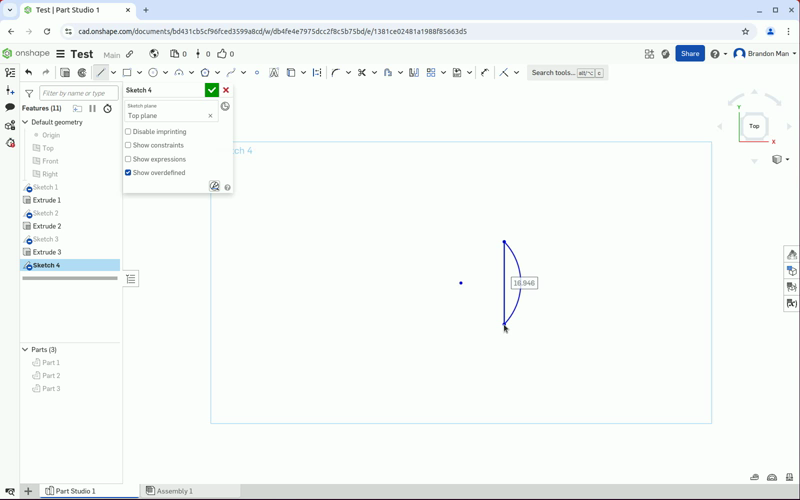
mouse_move(512, 256)
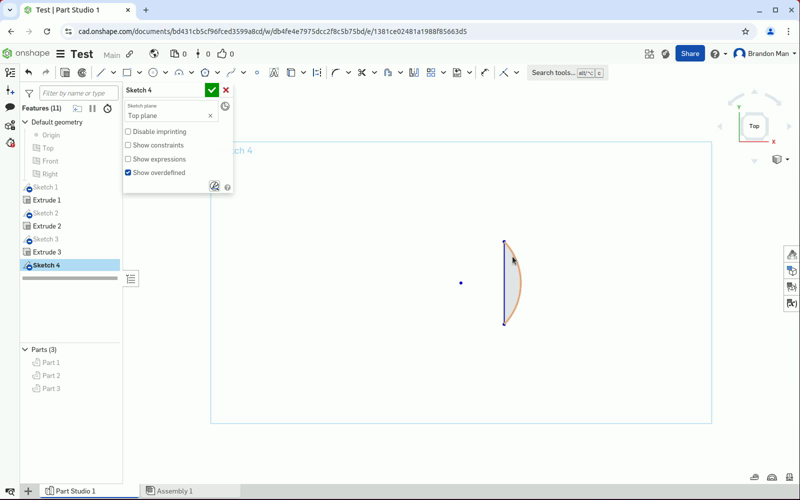
scroll(6)
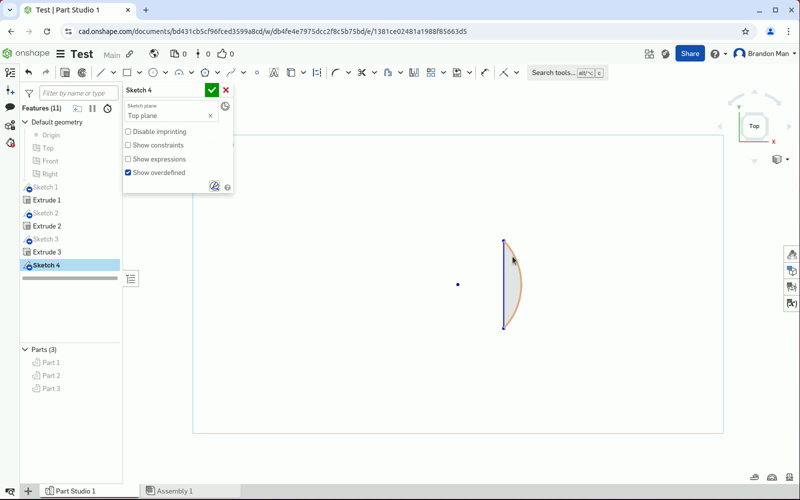
scroll(6)
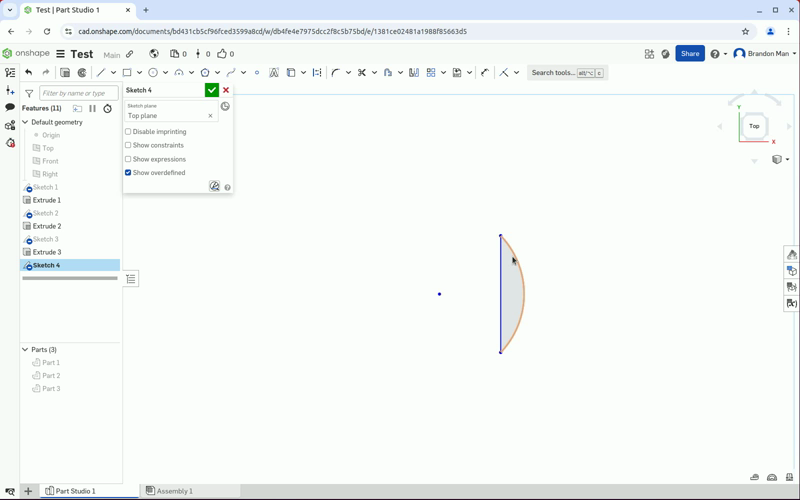
scroll(6)
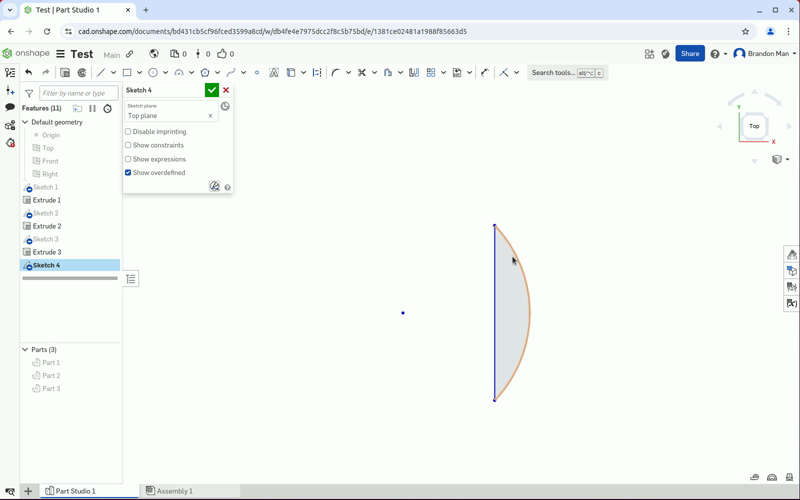
scroll(6)
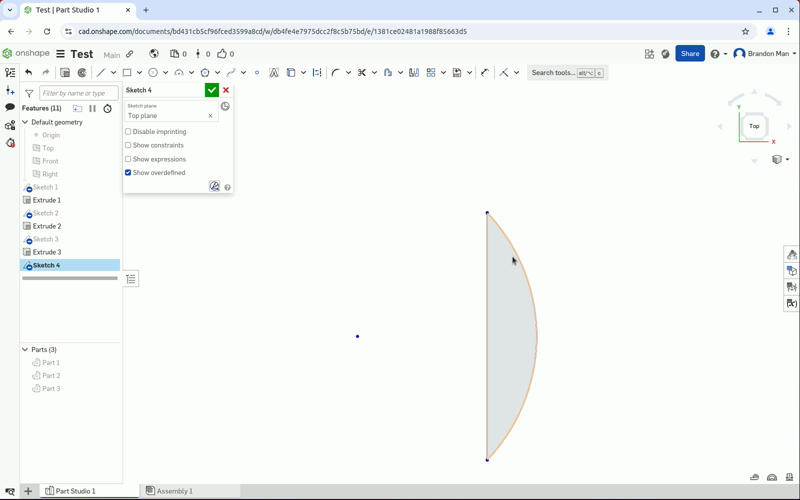
scroll(6)
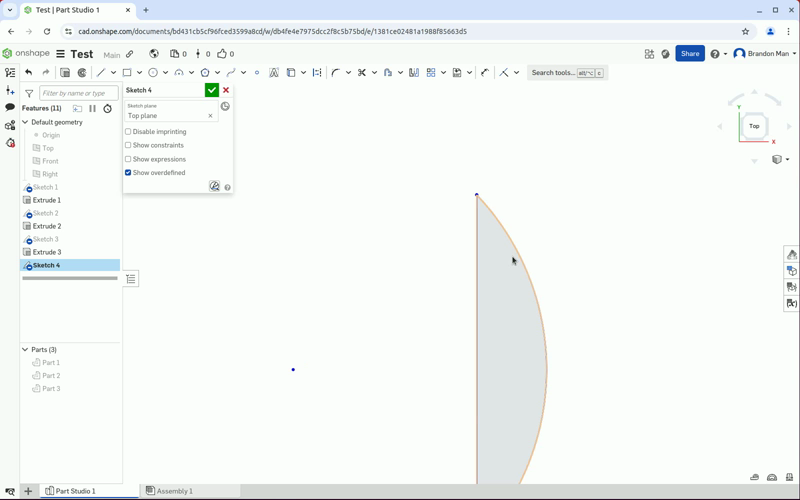
scroll(6)
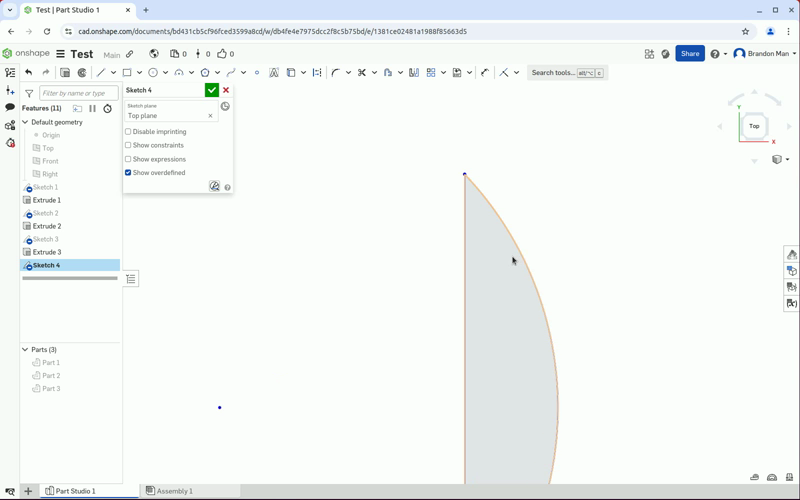
scroll(6)
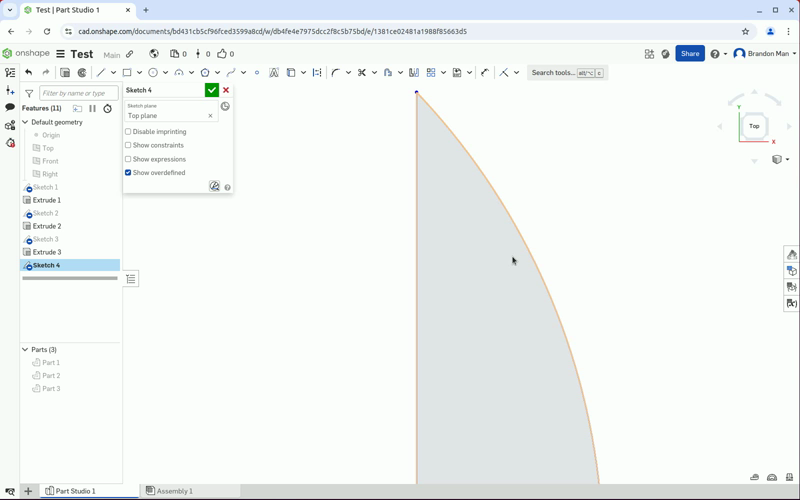
click(512, 256)
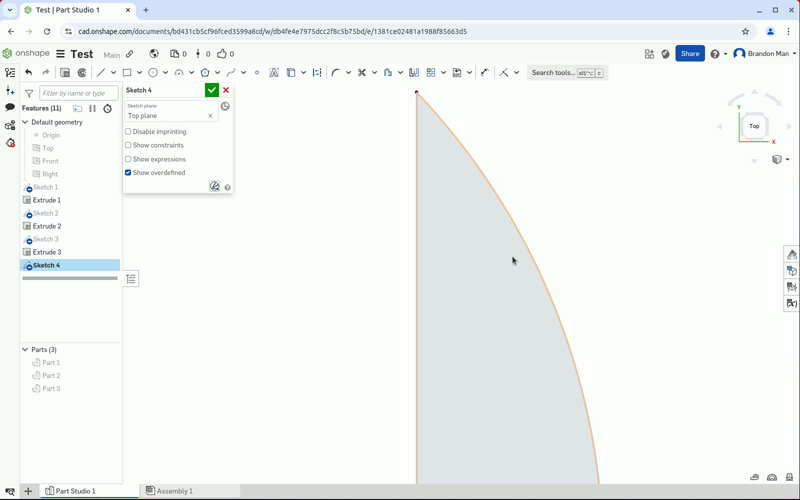
scroll(-6)
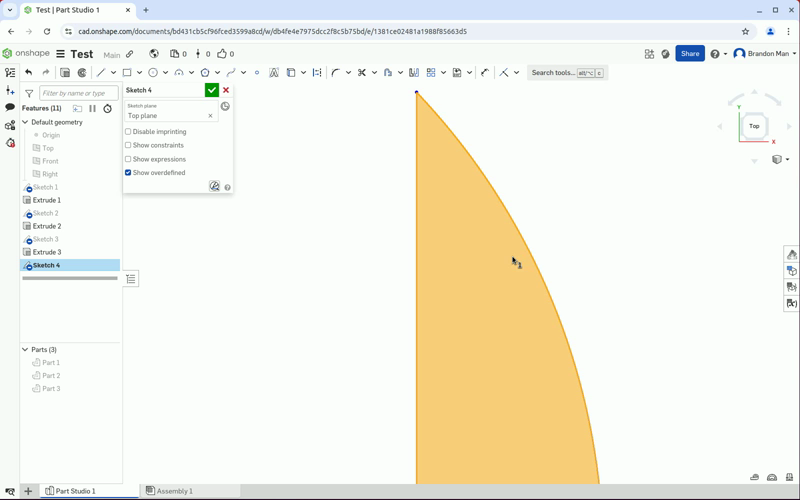
scroll(-6)
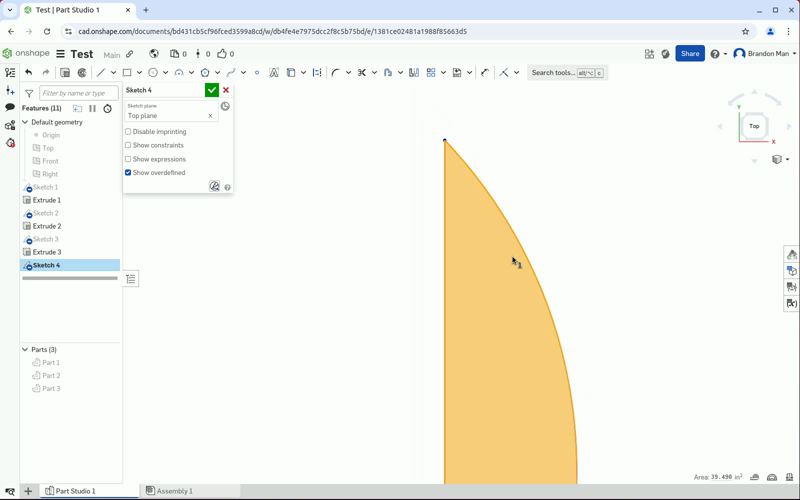
scroll(-6)
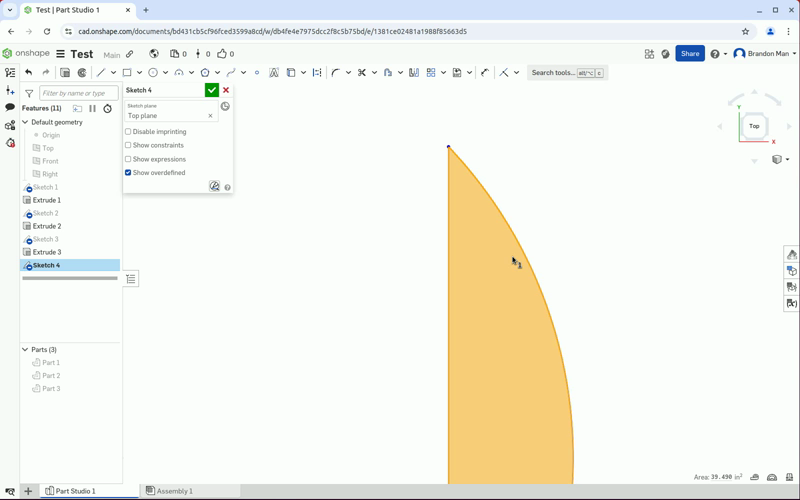
scroll(-6)
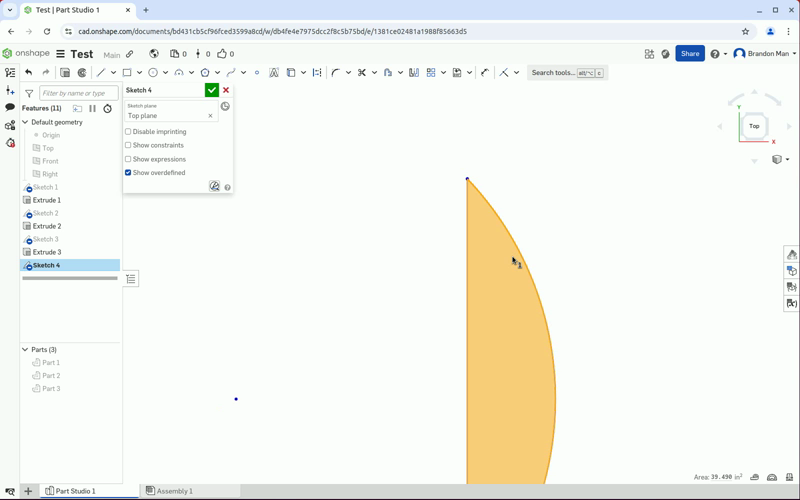
scroll(-6)
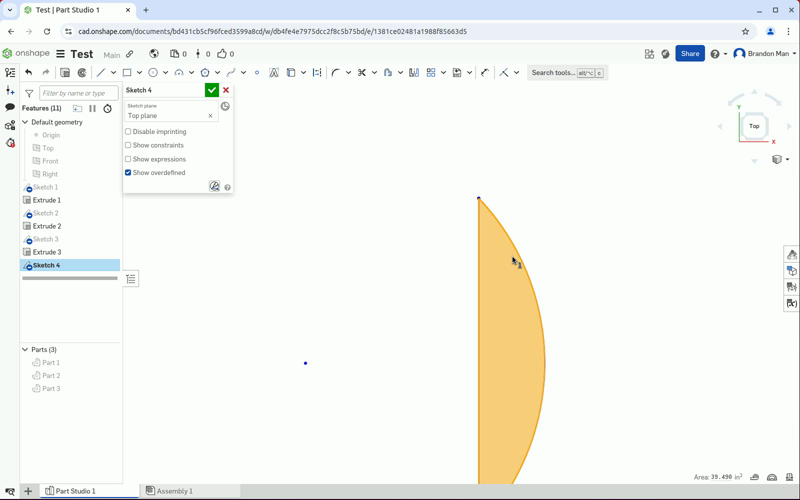
scroll(-6)
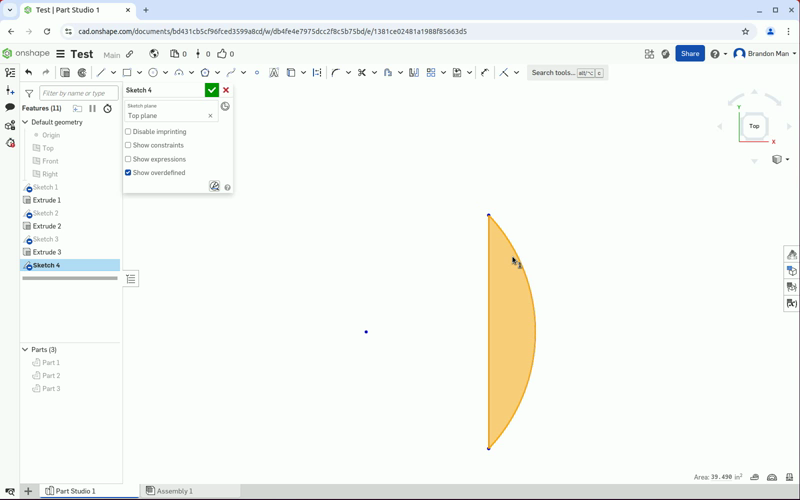
scroll(-6)
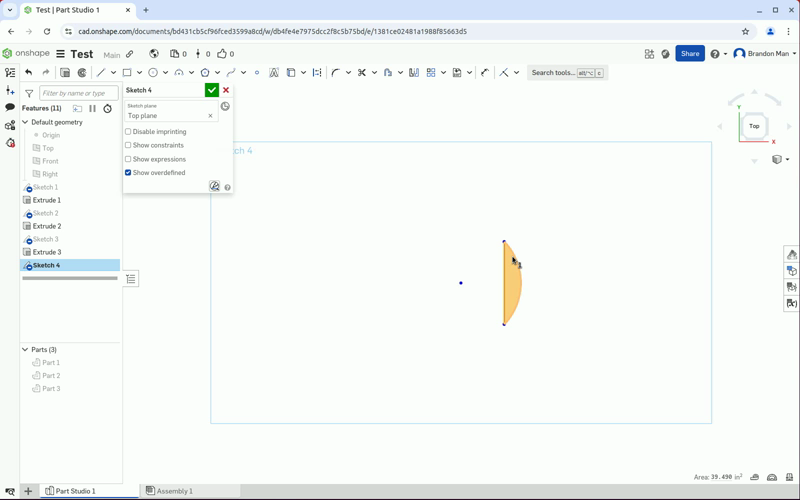
mouse_move(73, 352)
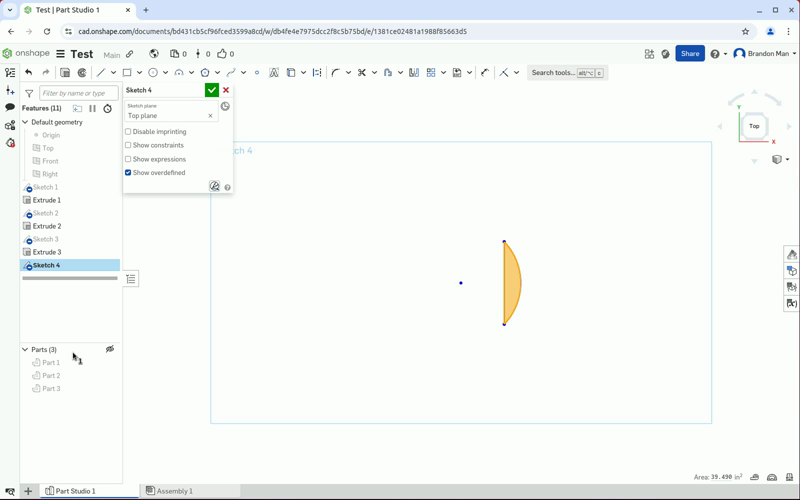
key(shift+y)
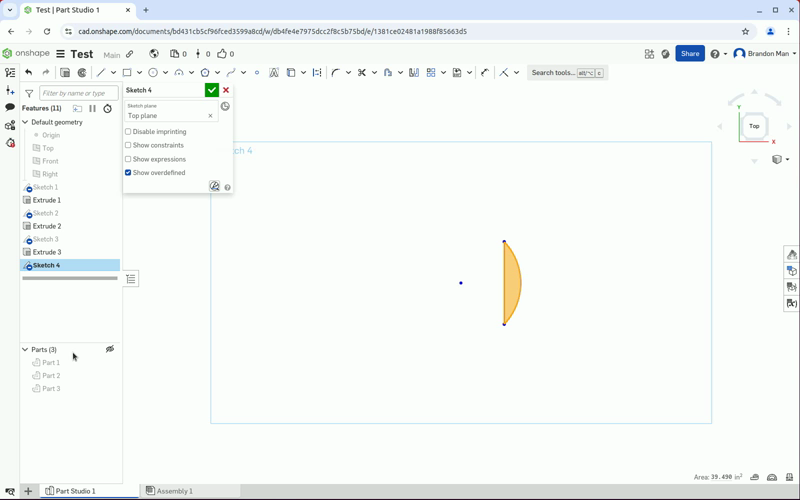
key(shift+e)
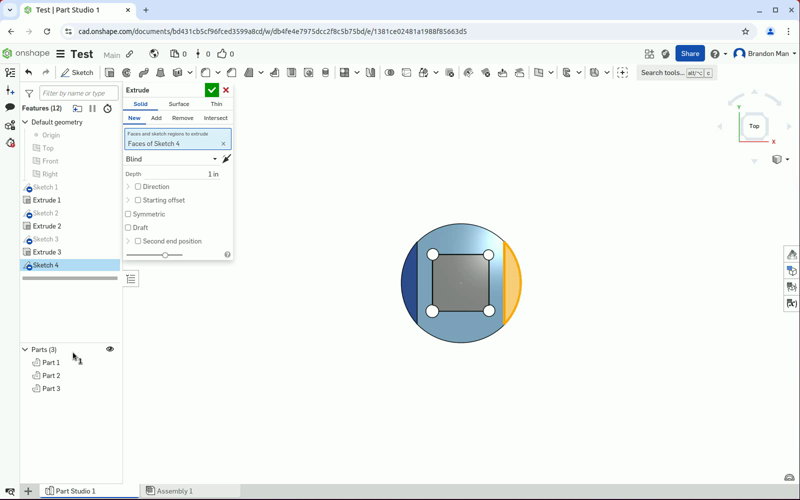
mouse_move(143, 106)
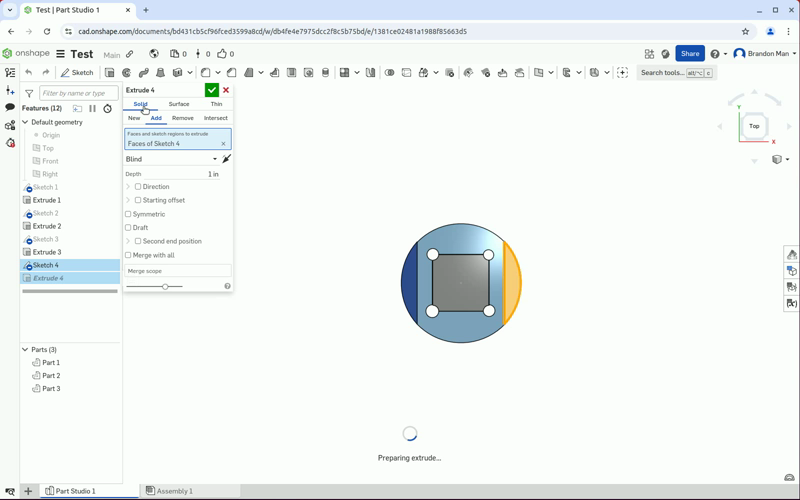
click(143, 106)
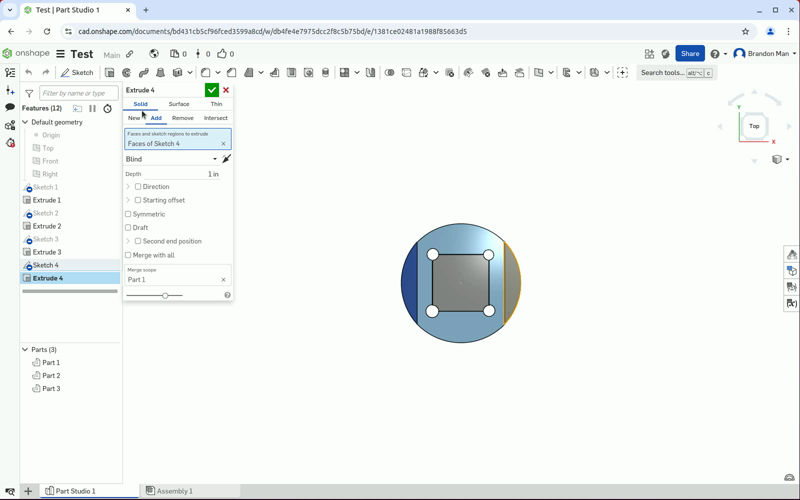
mouse_move(137, 120)
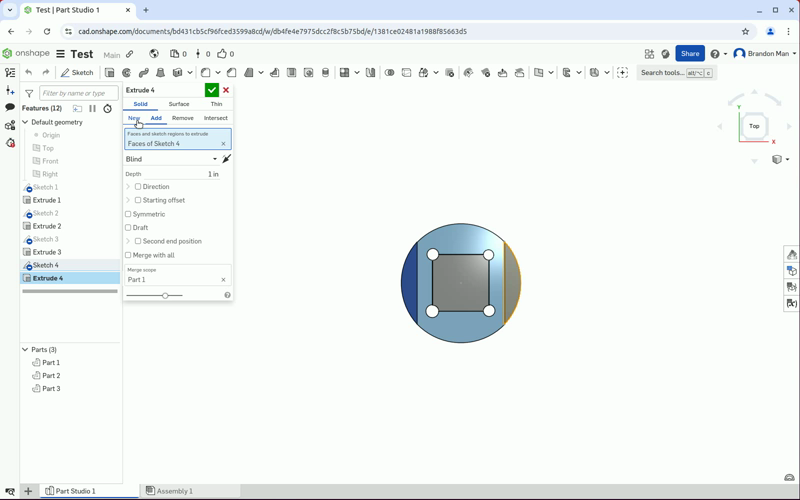
click(137, 120)
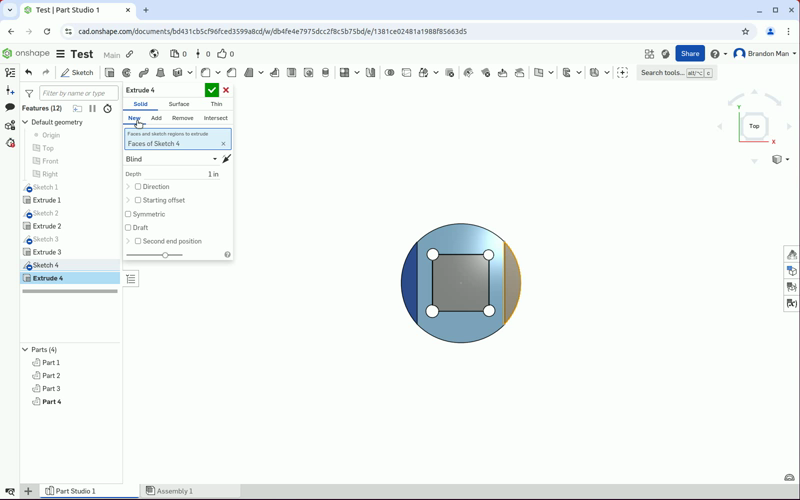
key(tab, 4)
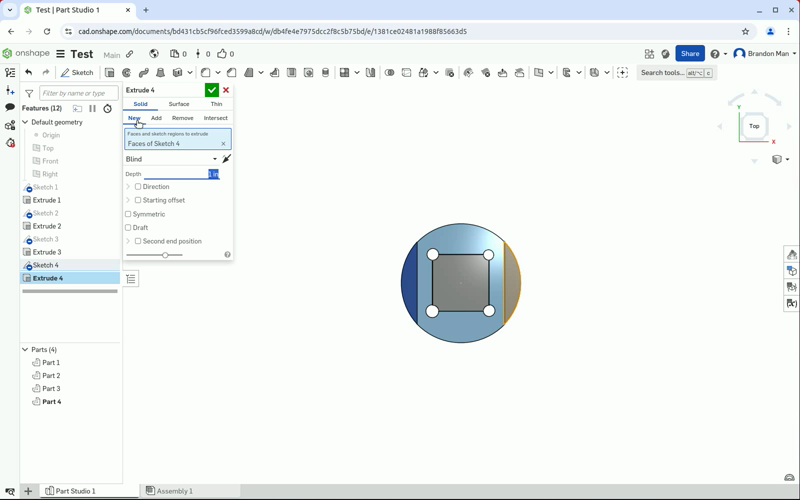
text(3.851)
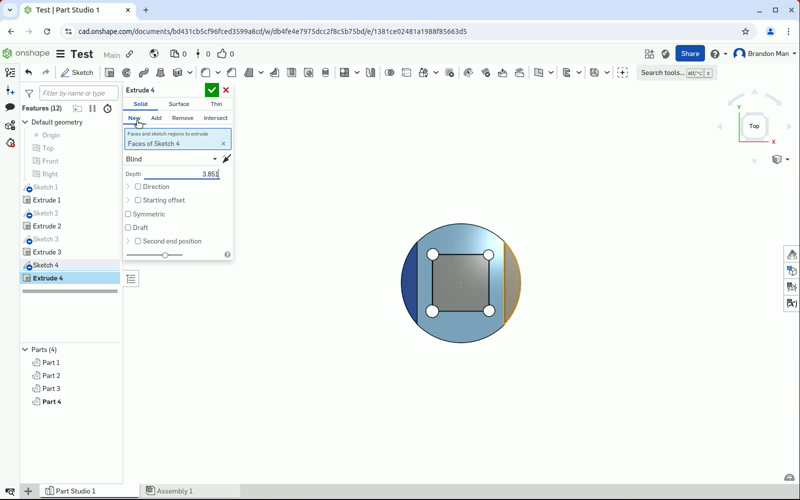
key(enter)
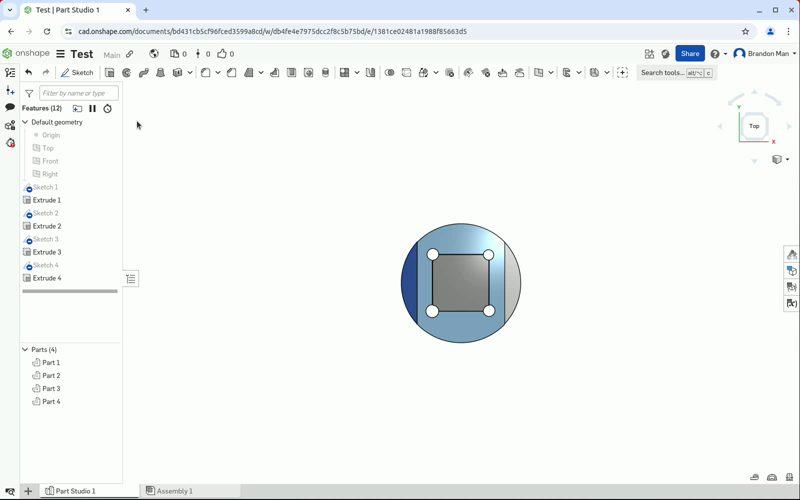
key(shift+h)
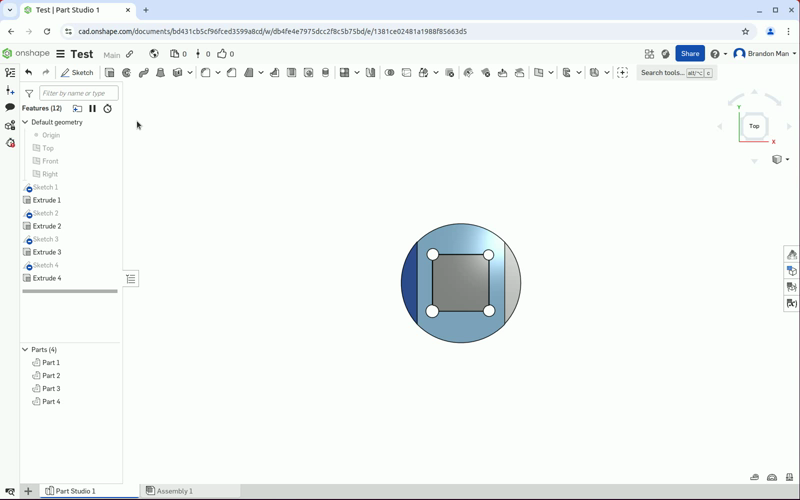
key(shift+h)
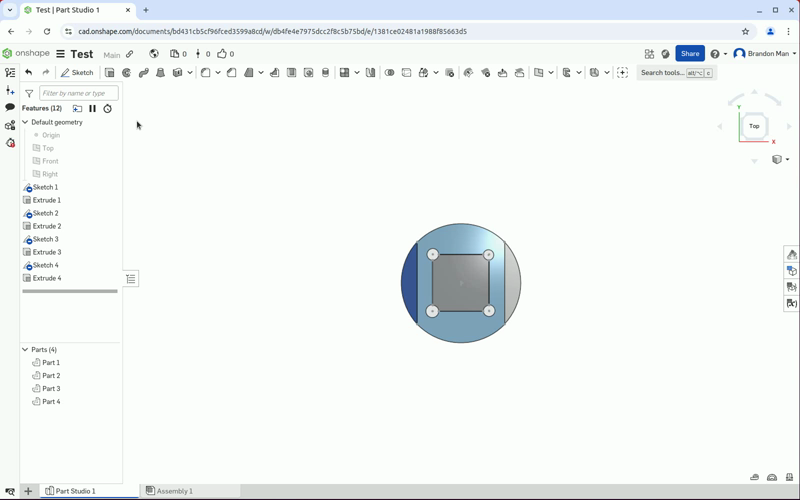
key(shift+7)
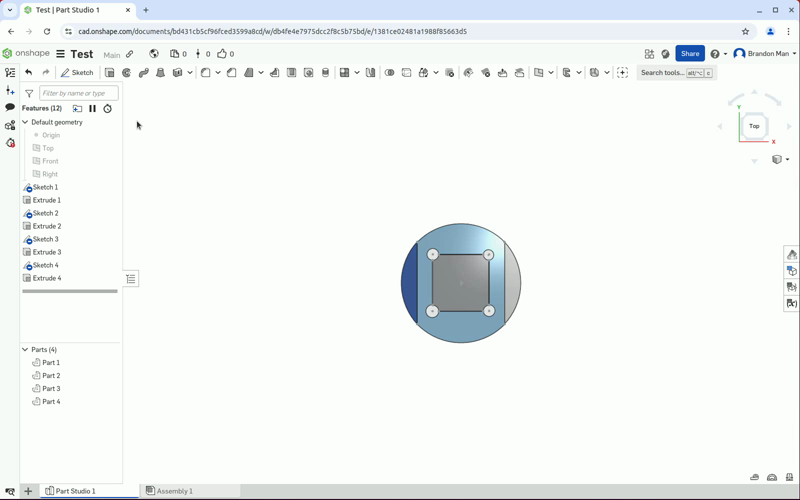
key(up, 3)
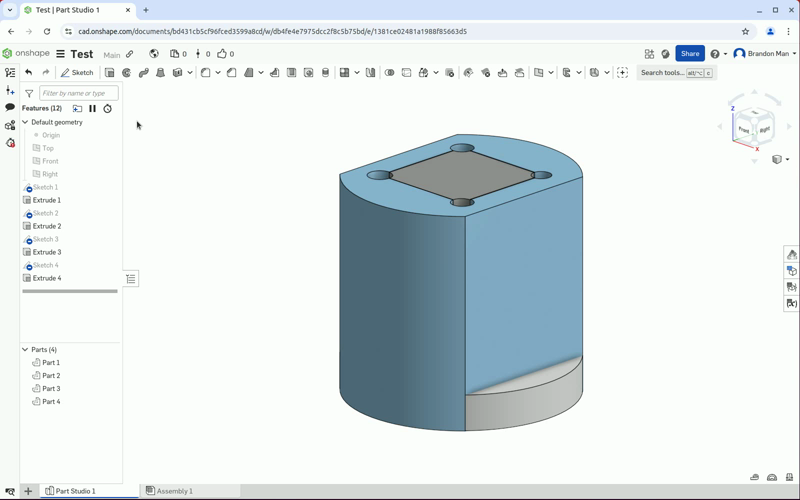
key(left, 3)
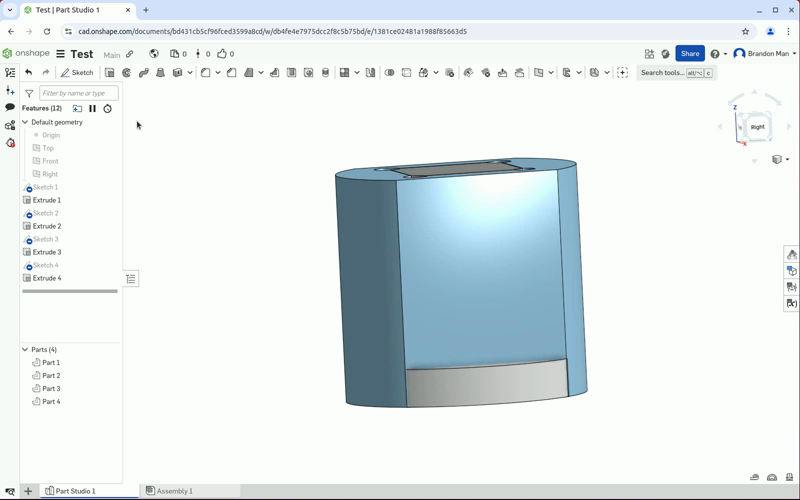
key(right, 3)
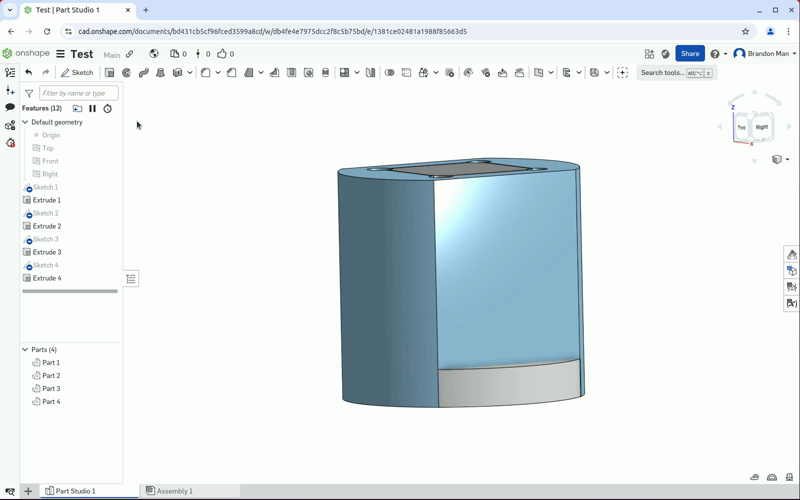
key(down, 3)
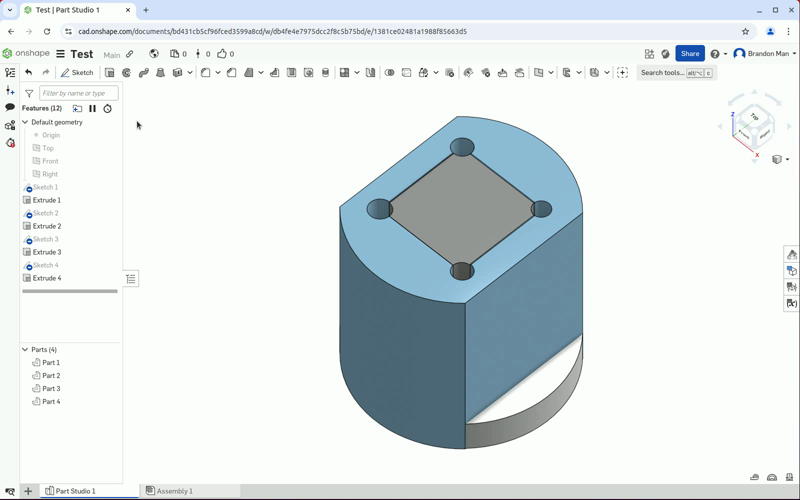
mouse_move(73, 189)
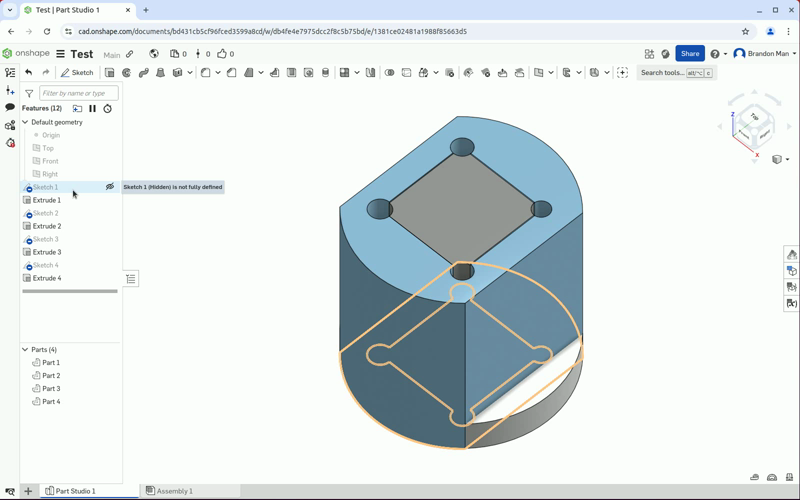
click(73, 189)